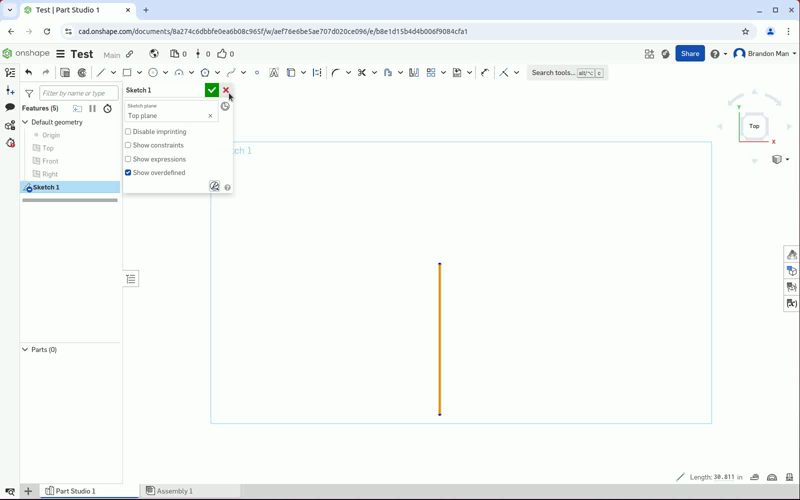
key(shift+h)
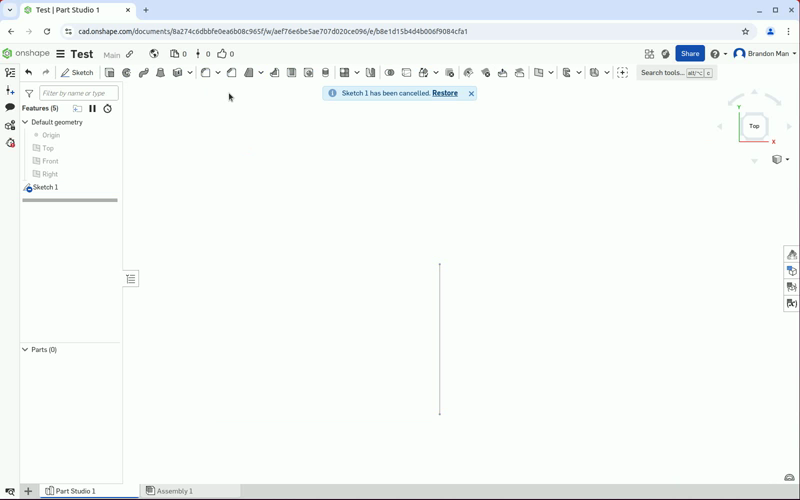
key(shift+s)
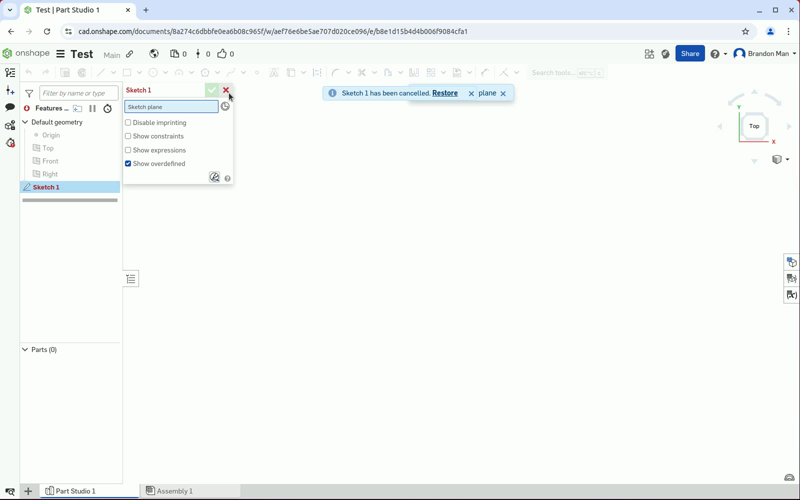
mouse_move(73, 150)
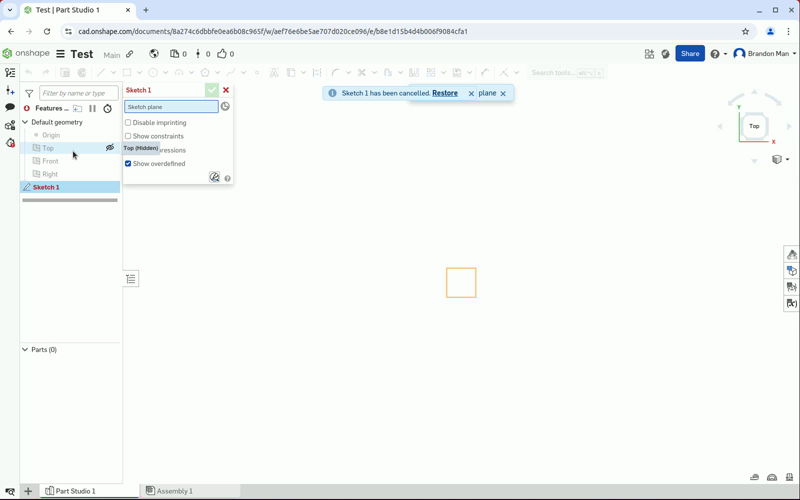
click(73, 150)
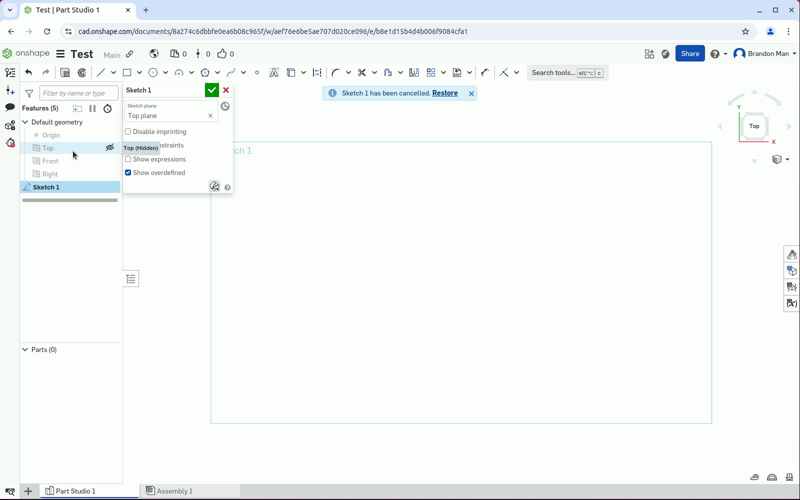
mouse_move(73, 352)
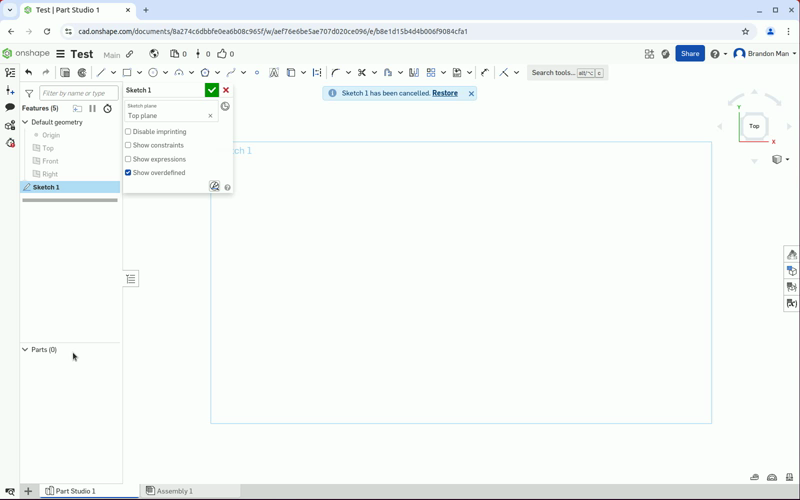
key(y)
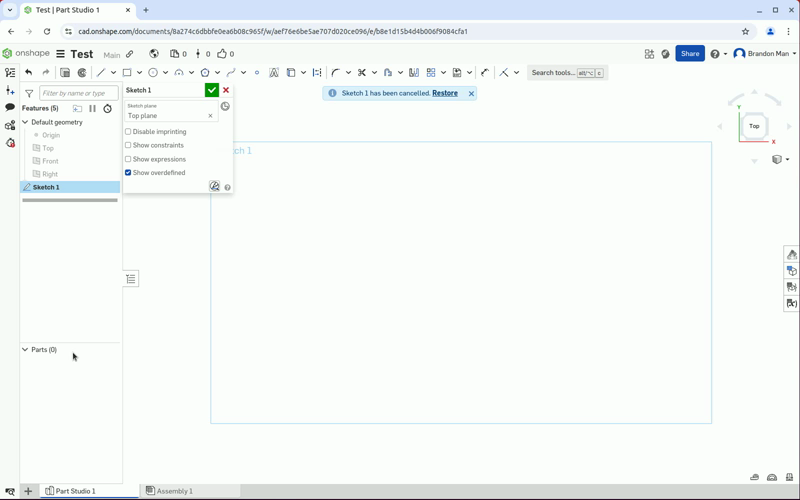
key(a)
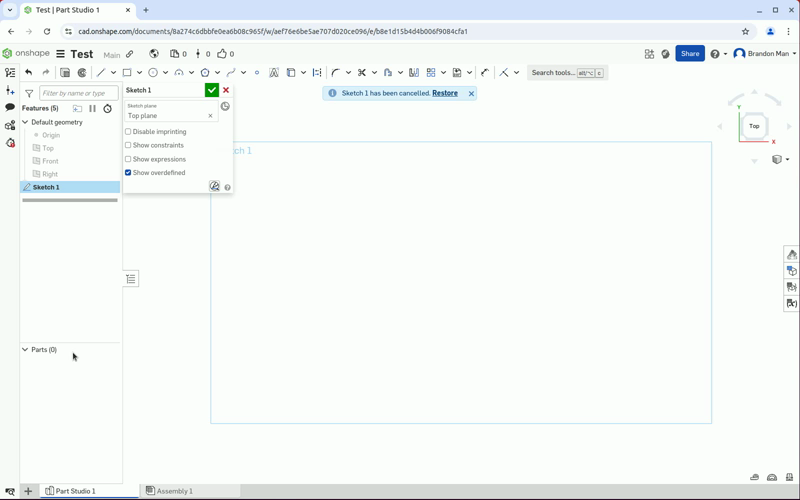
key_down(shift)
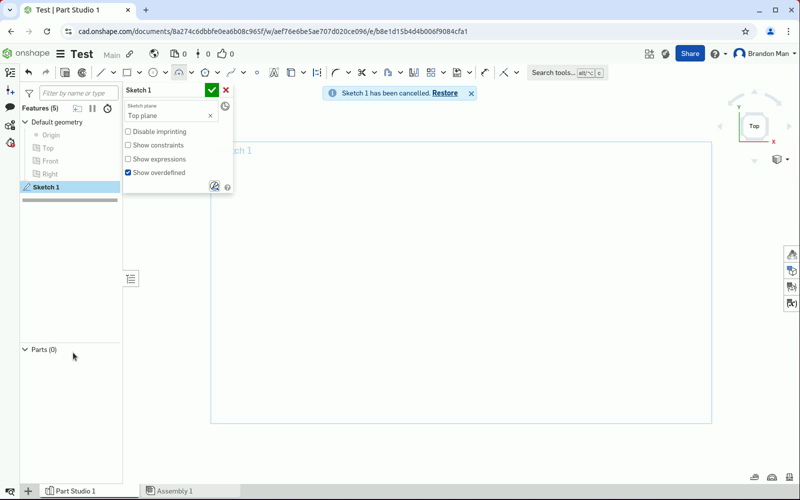
mouse_move(378, 261)
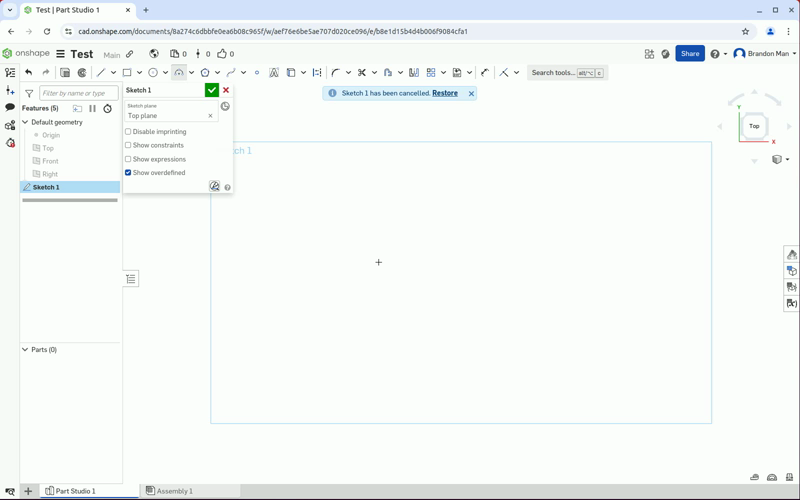
click(378, 261)
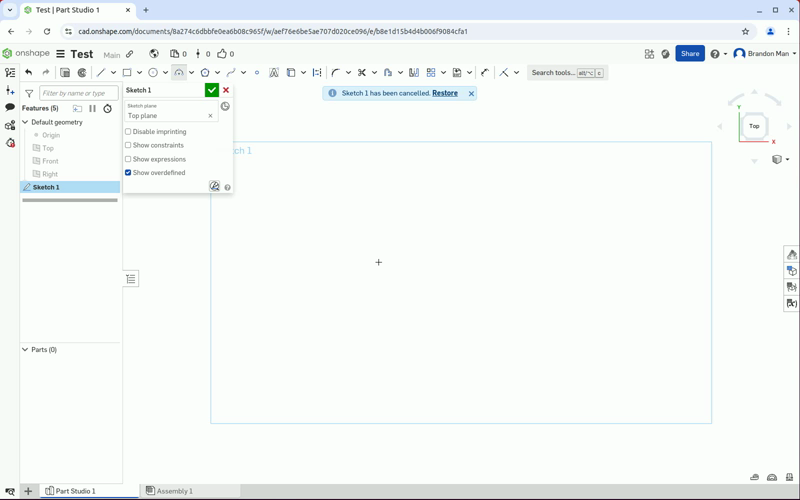
key_up(shift)
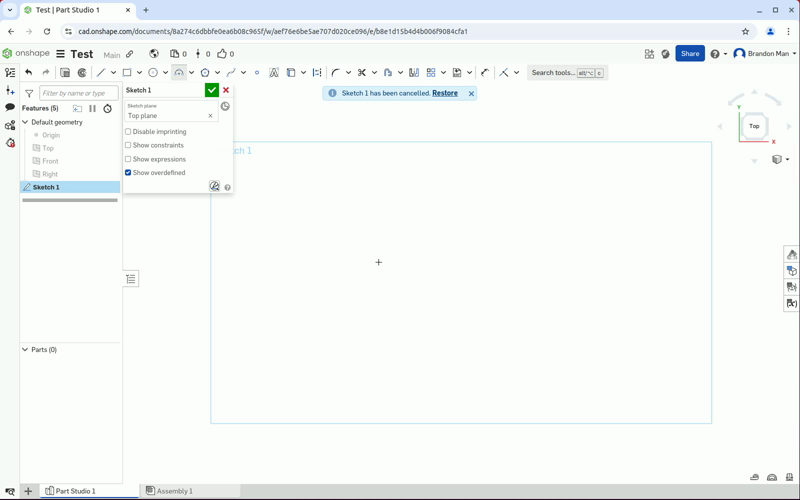
key_down(shift)
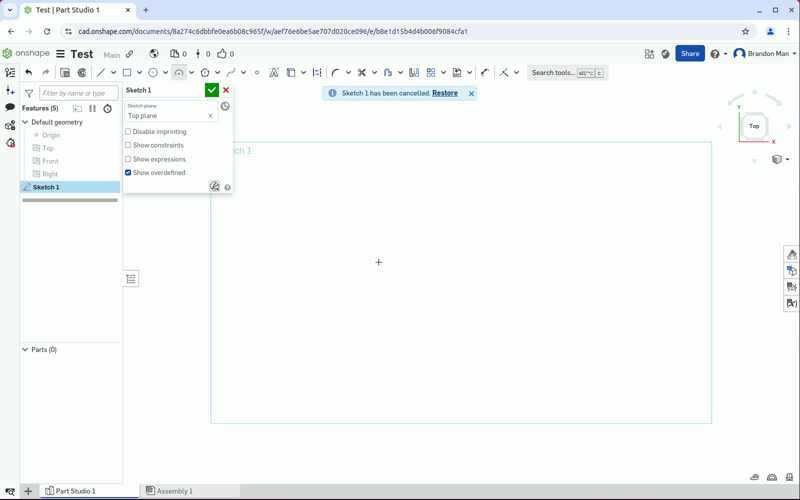
mouse_move(398, 281)
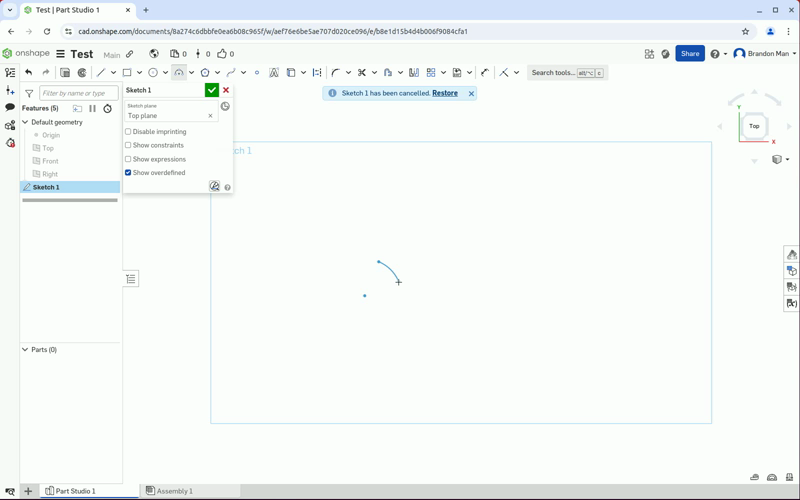
click(398, 281)
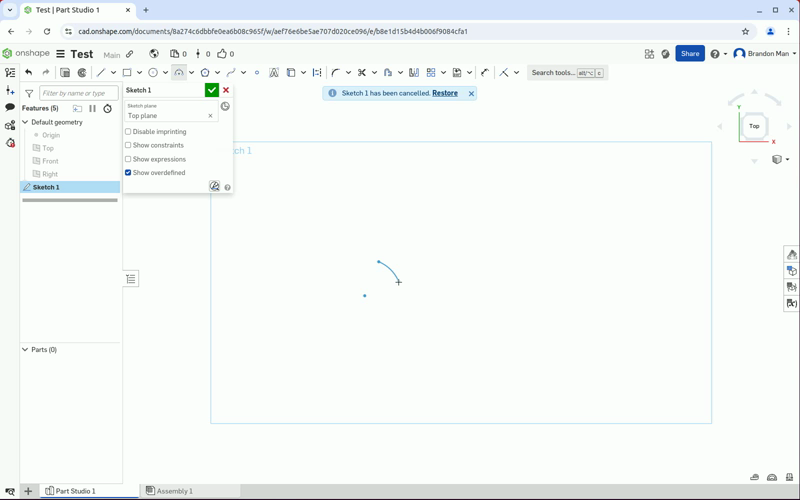
mouse_move(392, 267)
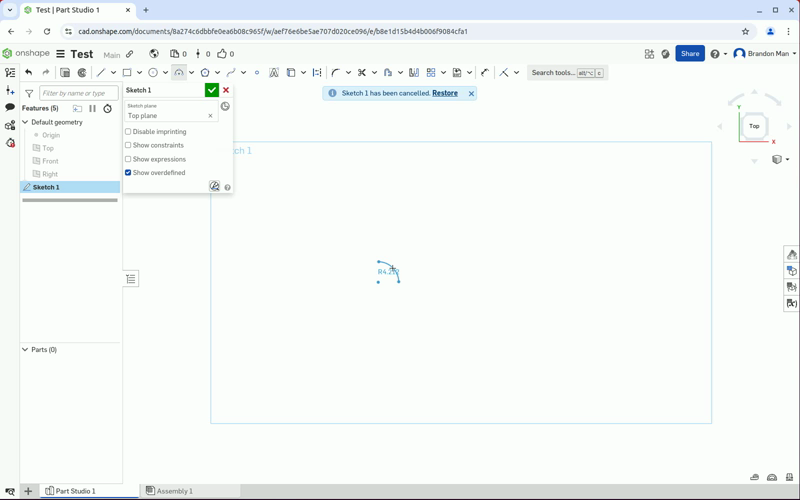
click(392, 267)
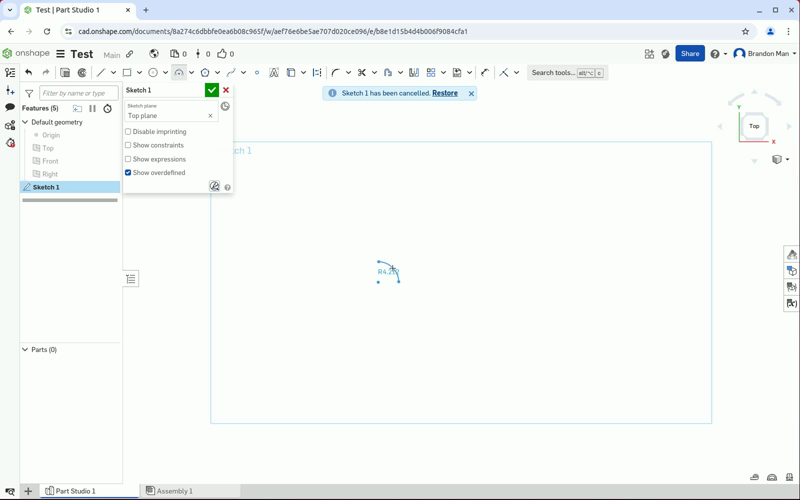
key_up(shift)
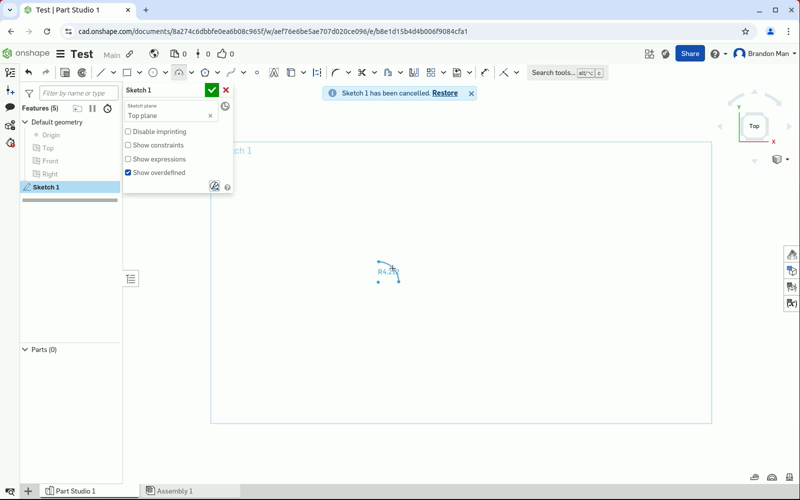
key(esc)
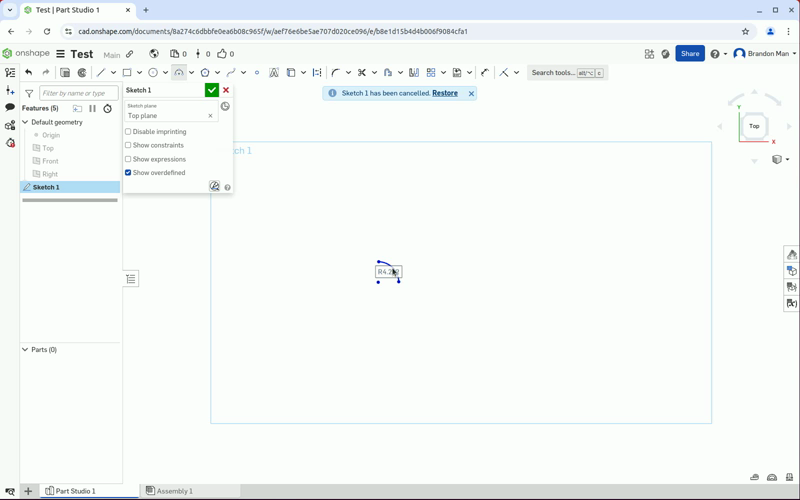
key(l)
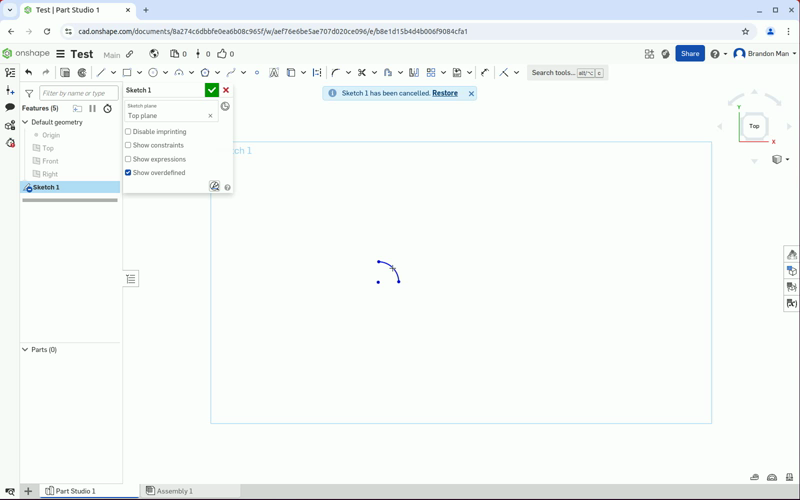
mouse_move(398, 281)
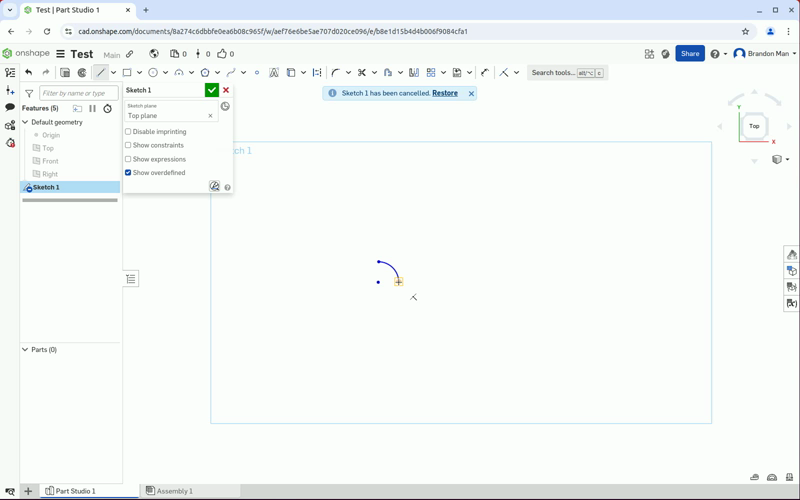
click(398, 281)
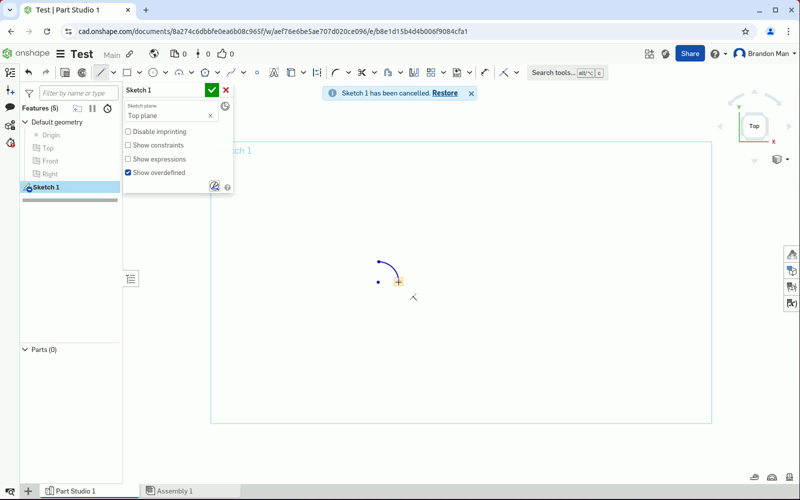
key_down(shift)
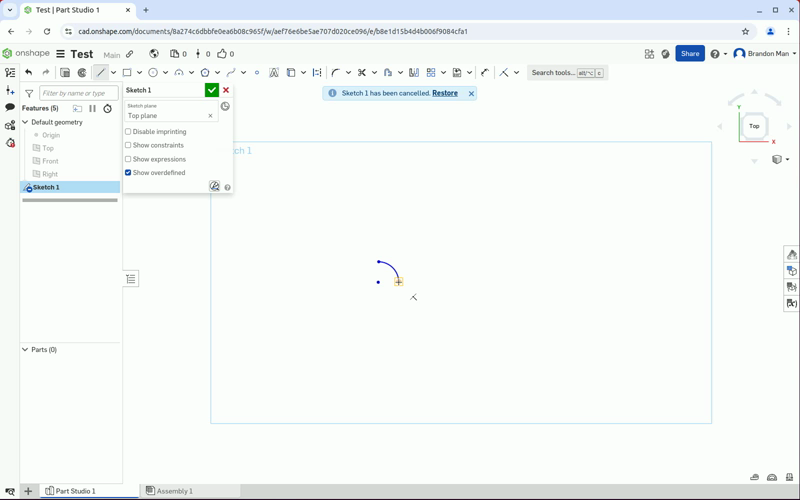
mouse_move(531, 281)
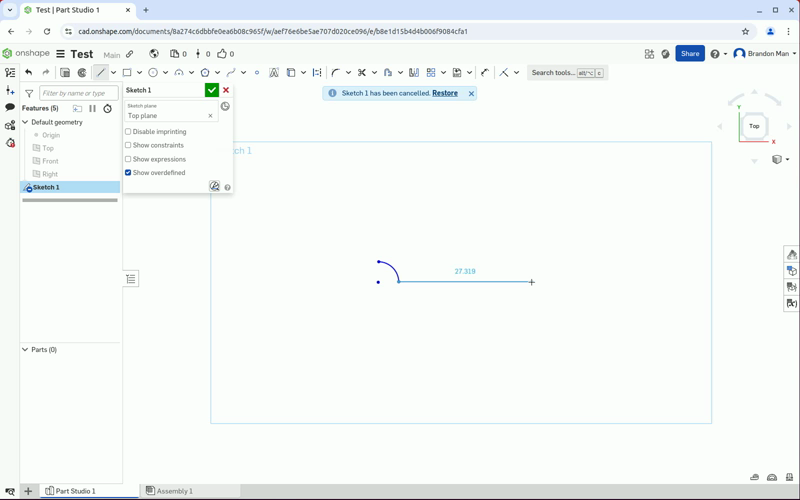
click(531, 281)
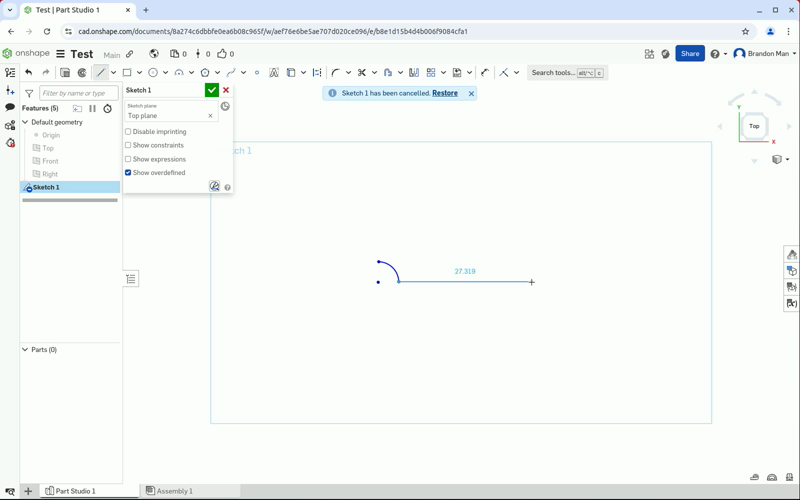
key_up(shift)
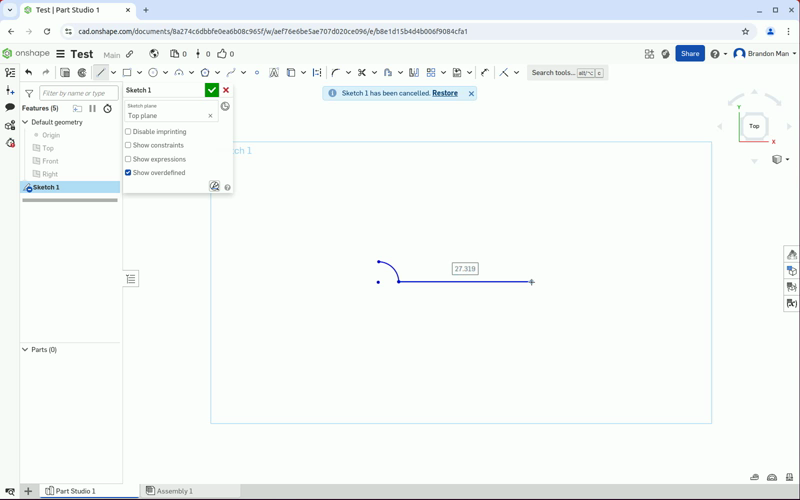
key(esc)
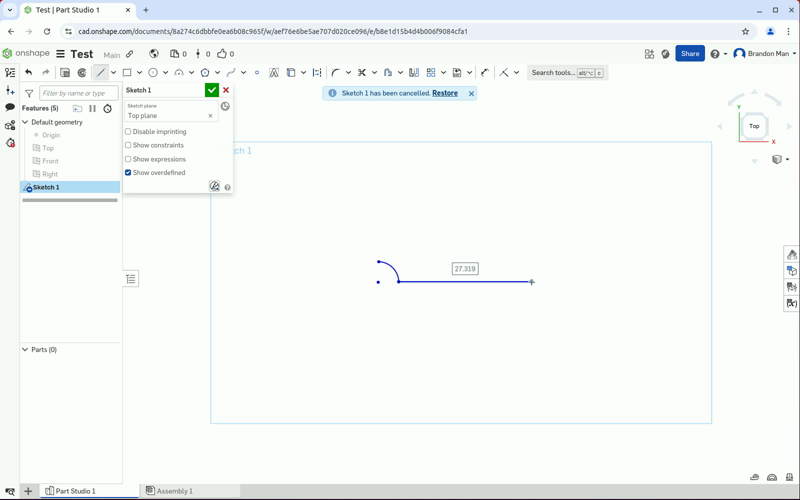
key(a)
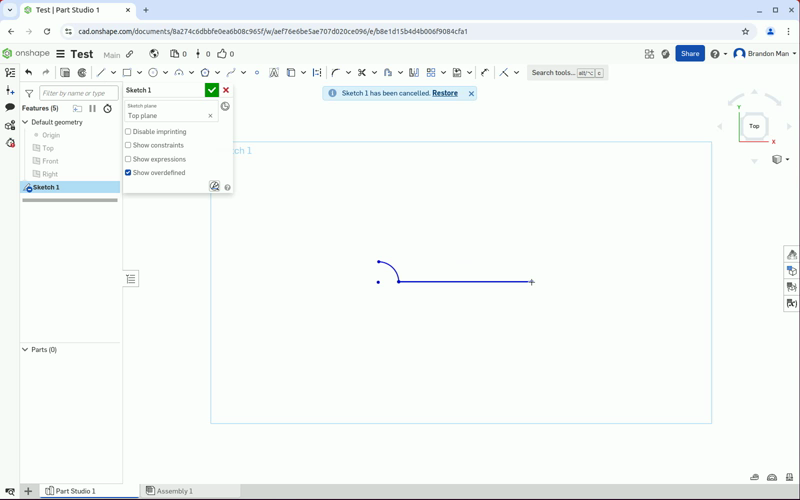
mouse_move(531, 281)
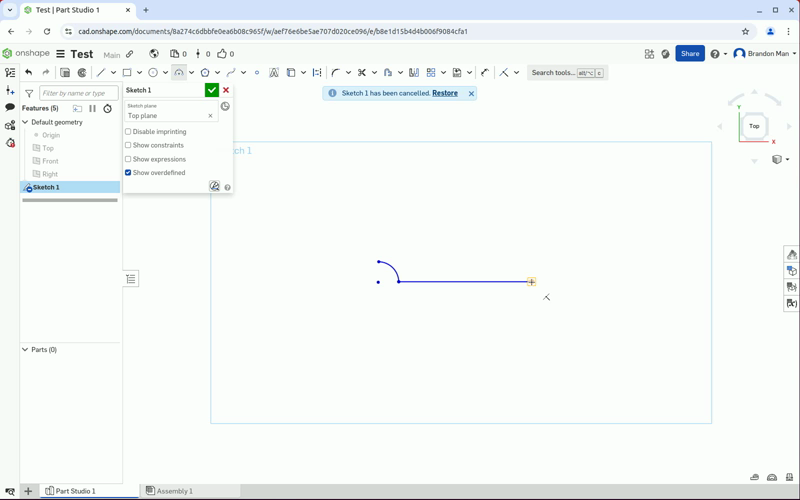
click(531, 281)
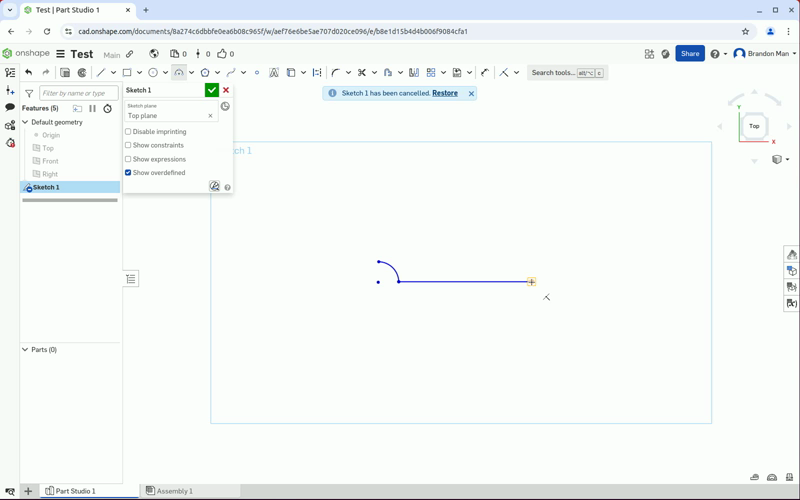
key_down(shift)
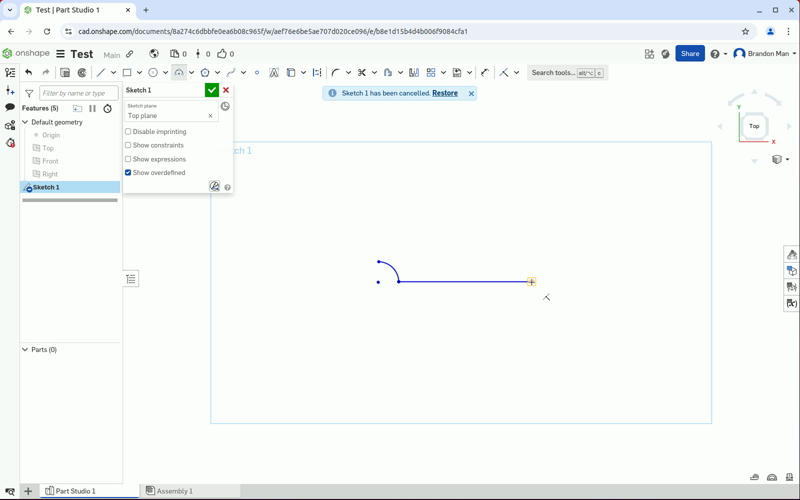
mouse_move(551, 261)
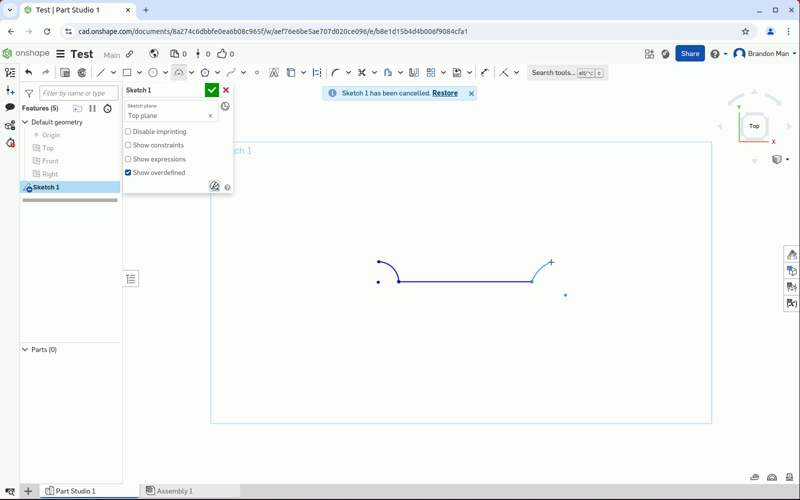
click(551, 261)
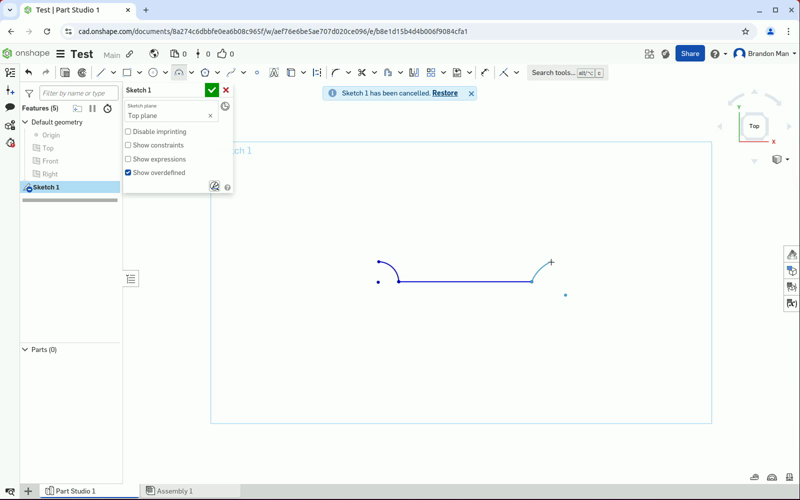
mouse_move(537, 267)
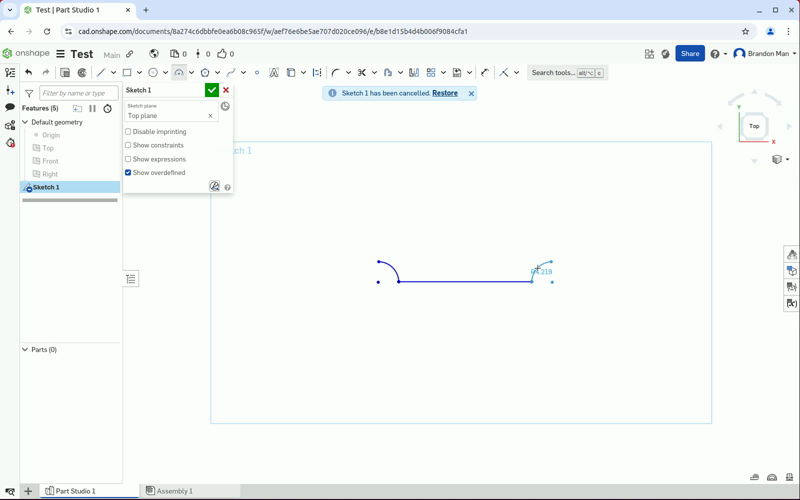
click(537, 267)
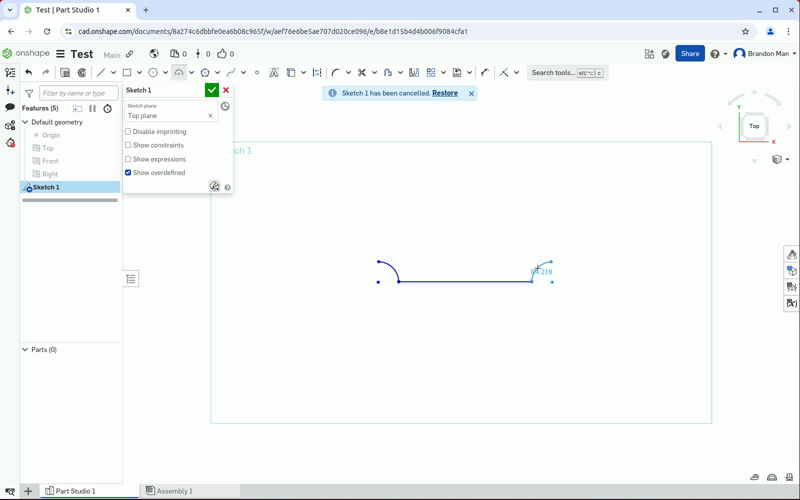
key_up(shift)
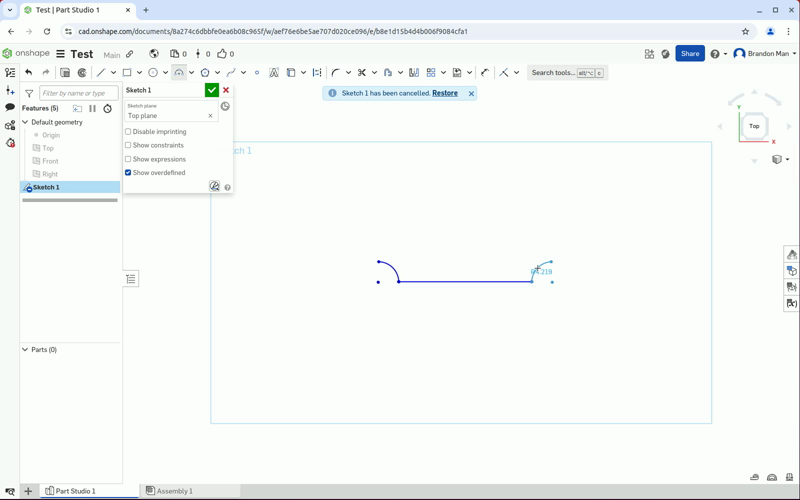
key(esc)
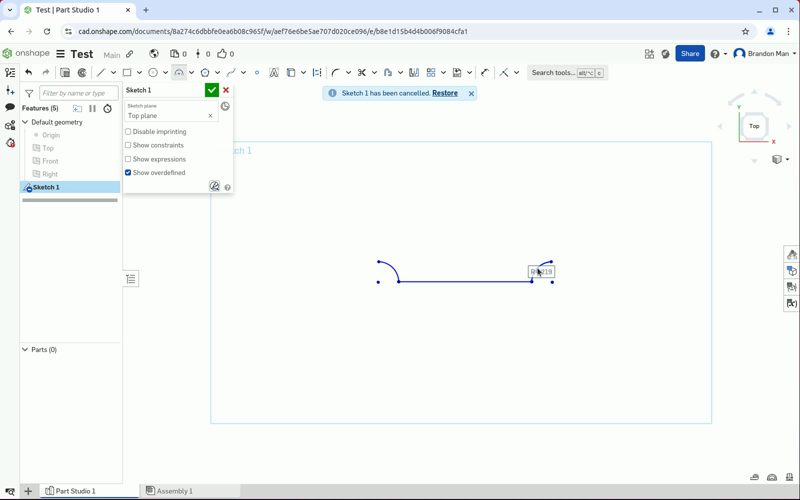
key(l)
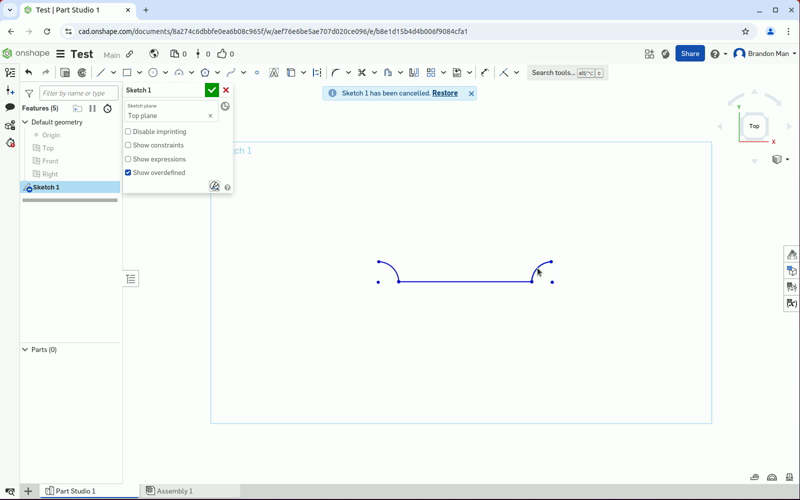
mouse_move(551, 261)
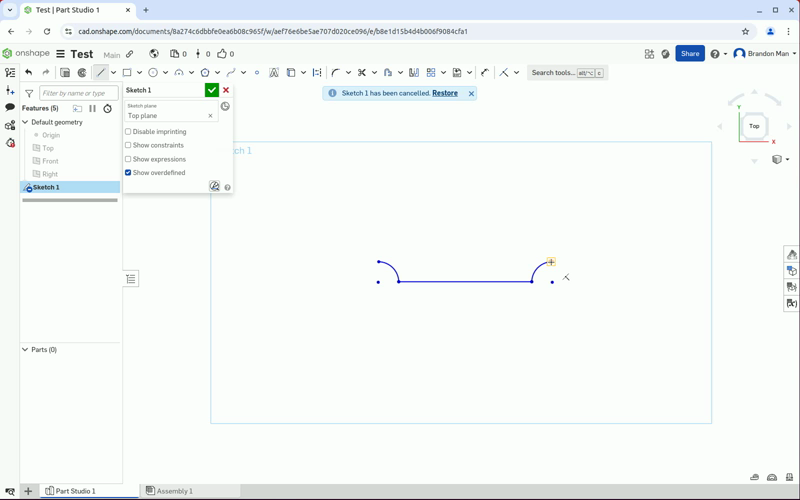
click(551, 261)
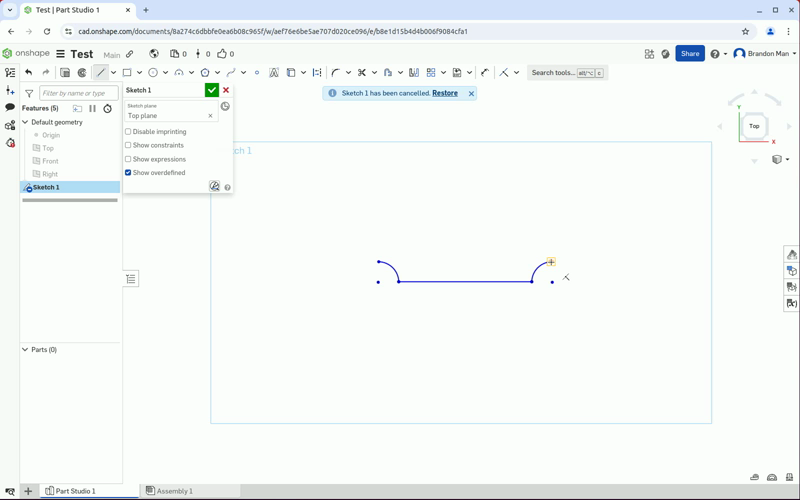
key_down(shift)
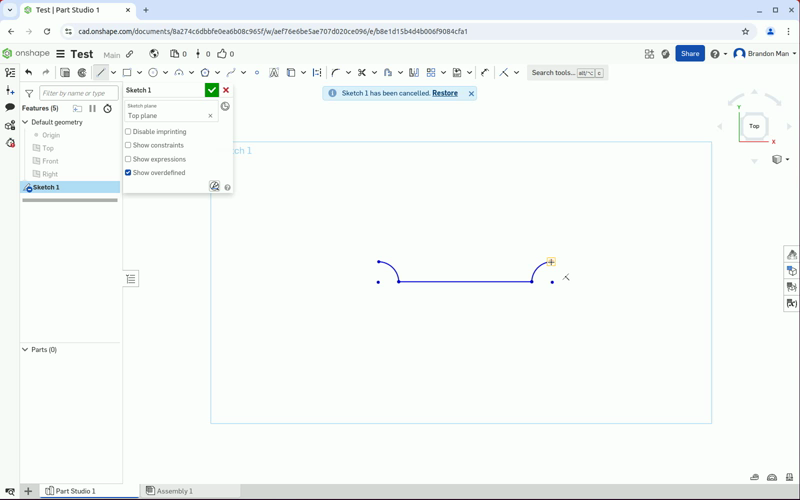
mouse_move(378, 261)
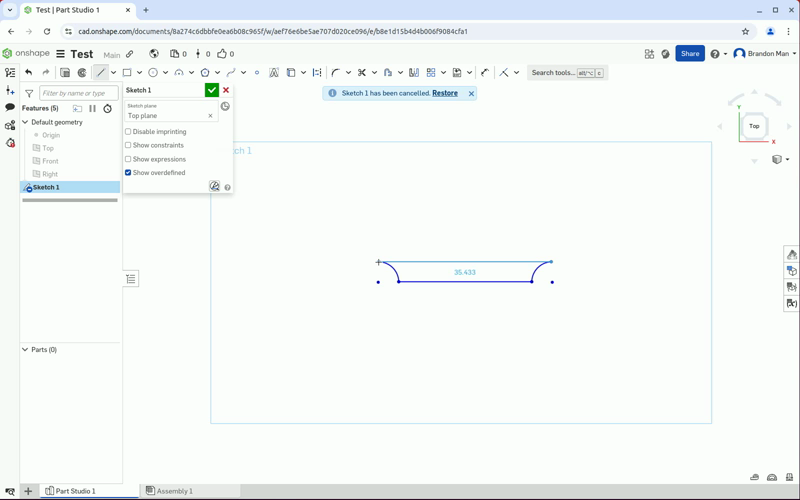
key_up(shift)
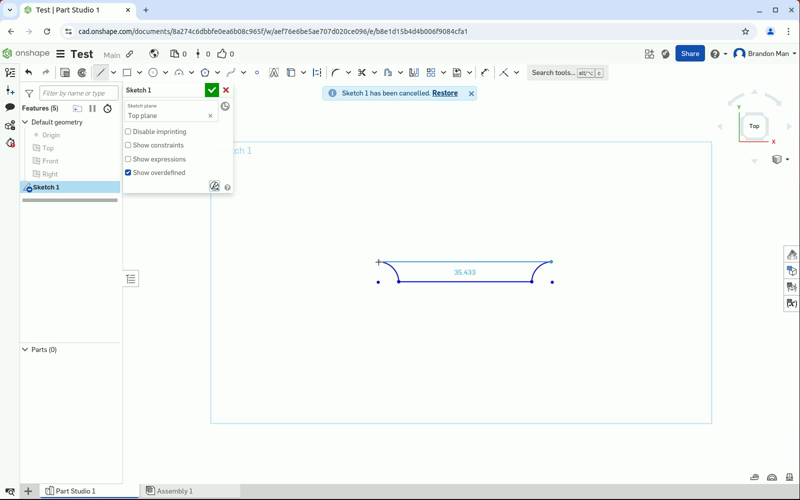
click(378, 261)
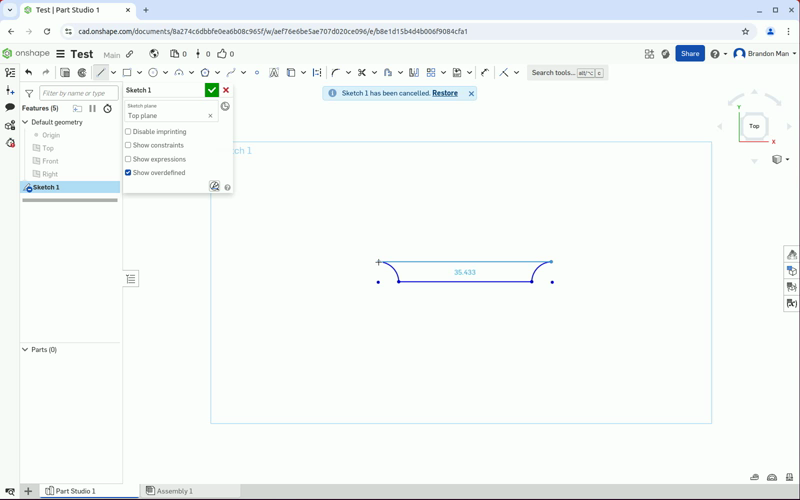
key(esc)
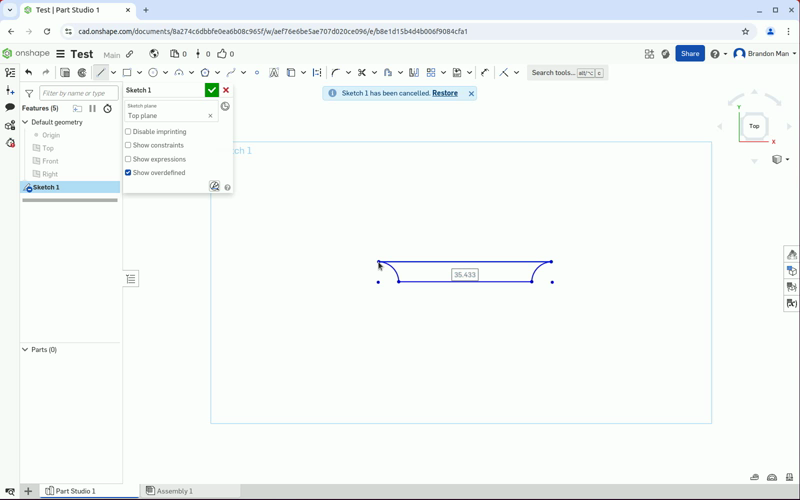
mouse_move(508, 271)
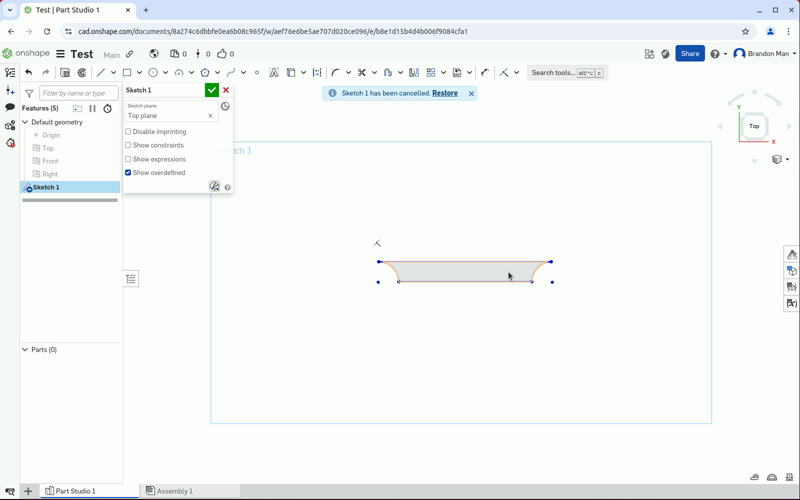
click(508, 271)
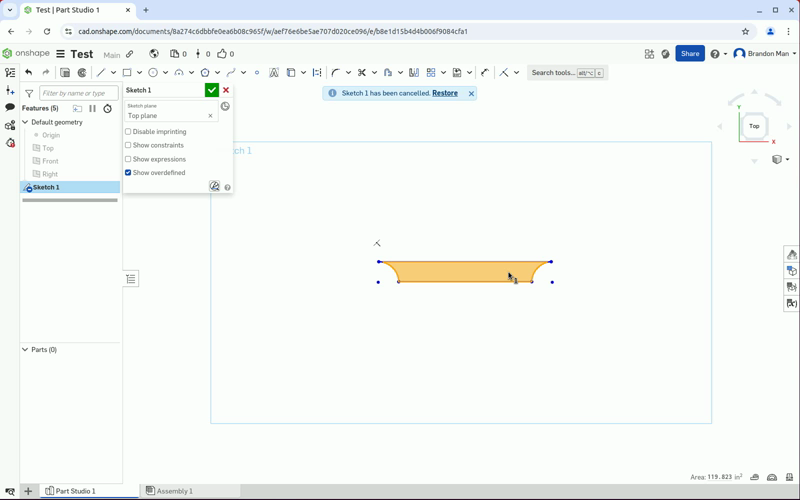
mouse_move(73, 352)
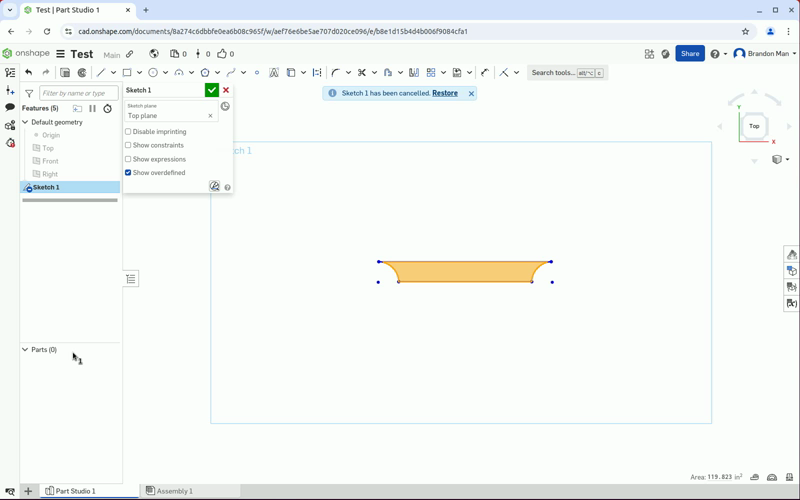
key(shift+y)
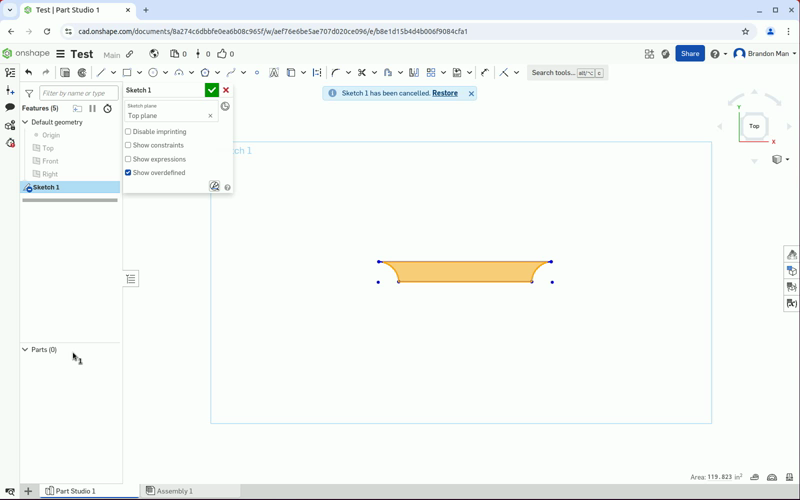
key(shift+e)
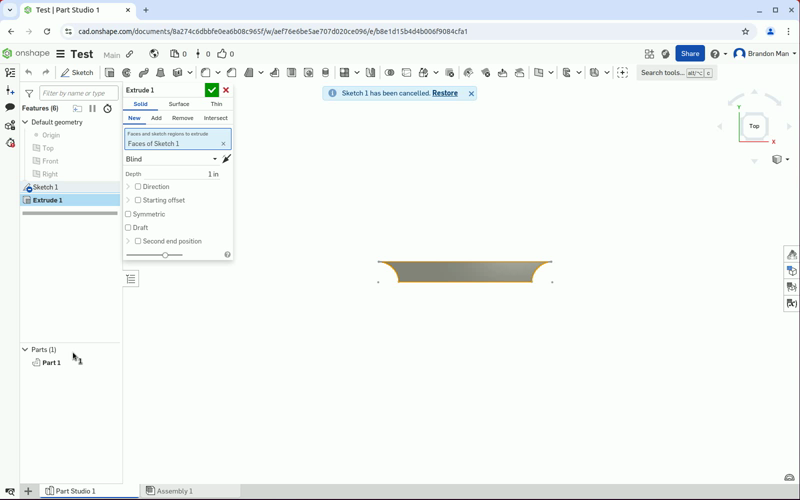
mouse_move(143, 106)
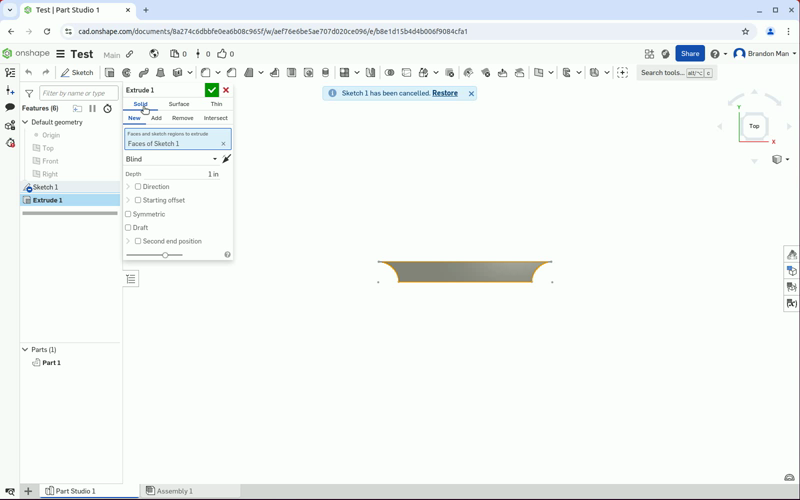
click(143, 106)
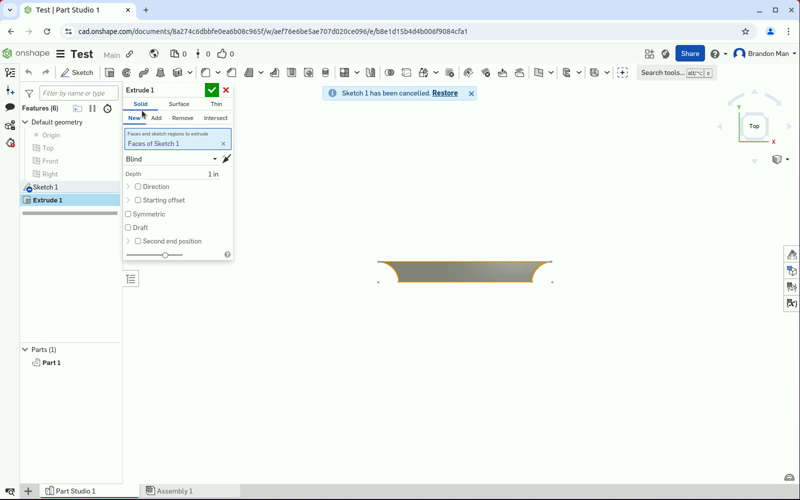
mouse_move(137, 120)
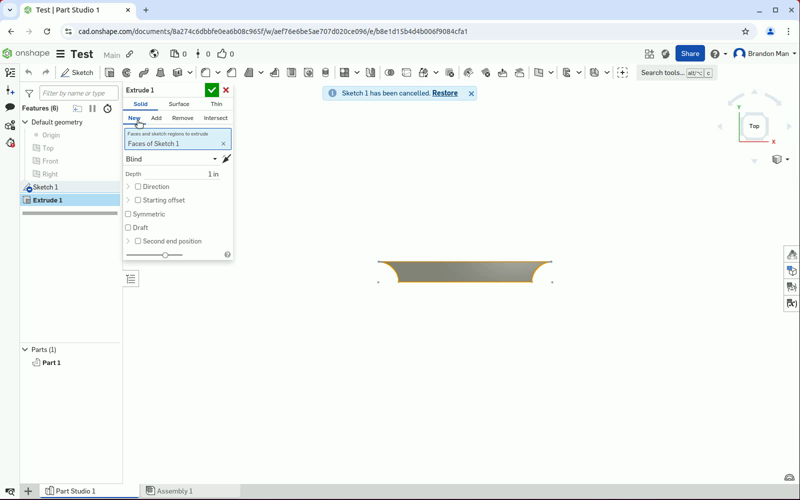
click(137, 120)
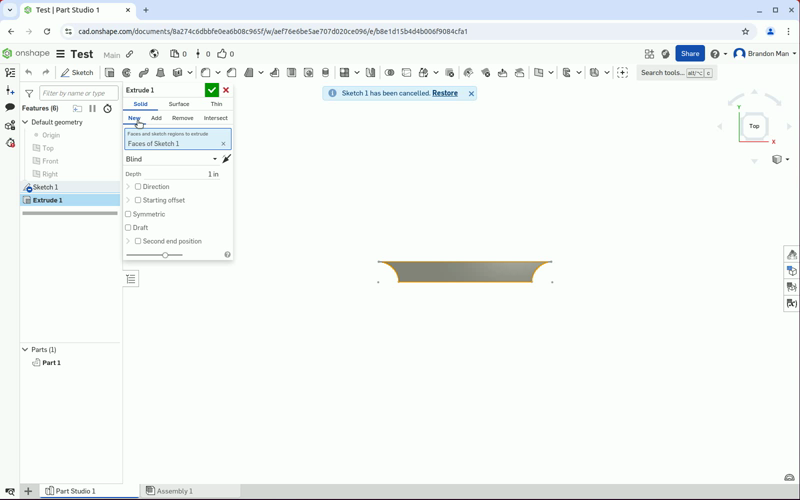
key(tab, 4)
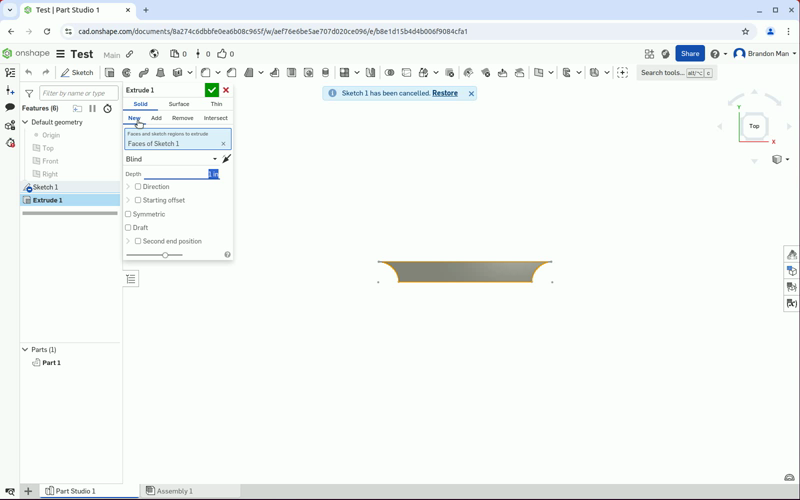
text(20.46)
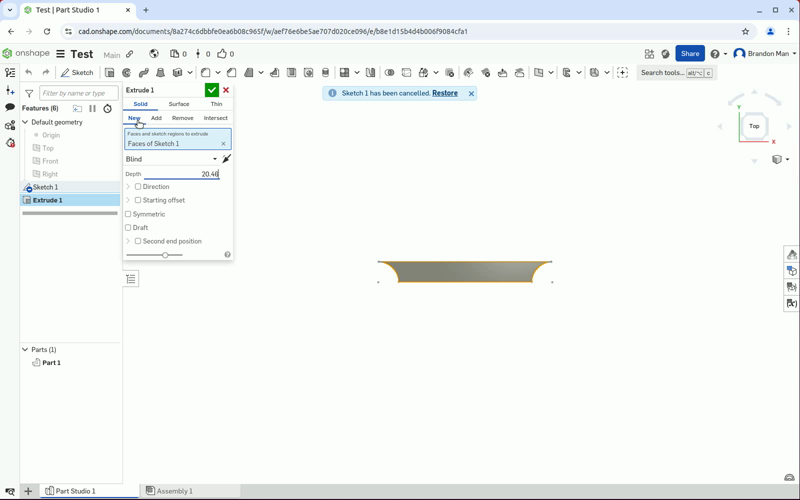
key(enter)
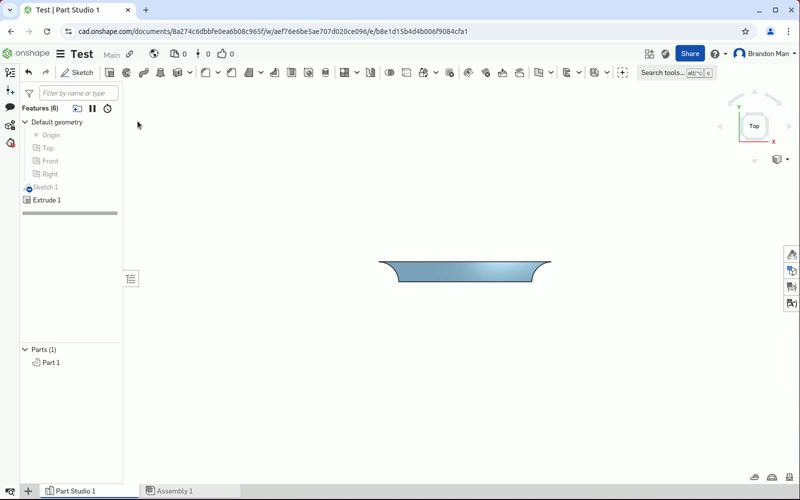
key(shift+h)
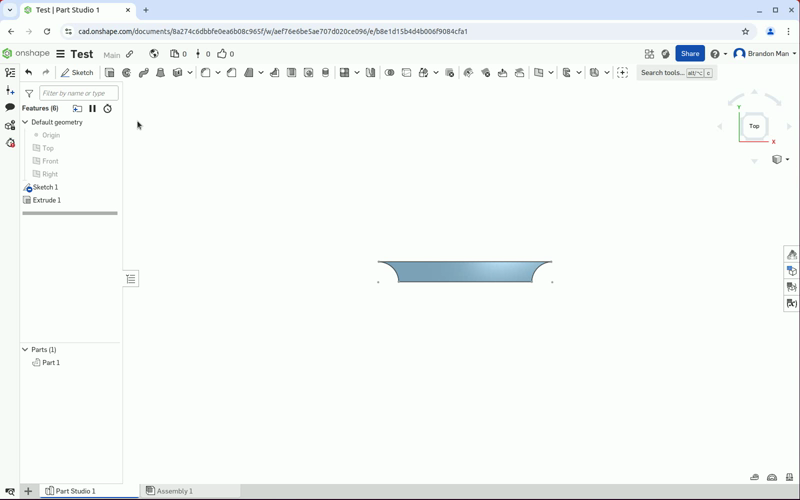
key(shift+h)
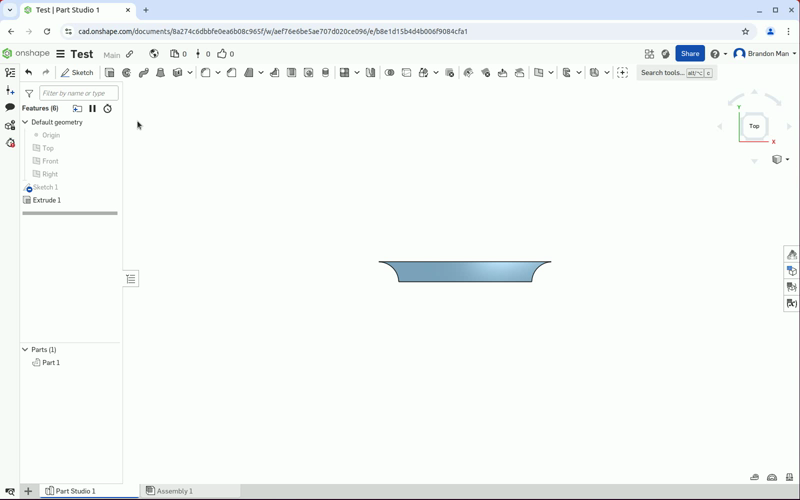
mouse_move(73, 189)
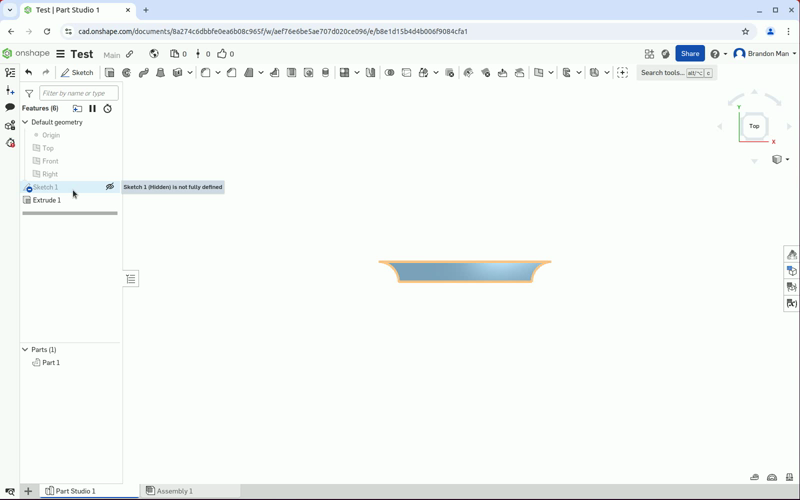
click(73, 189)
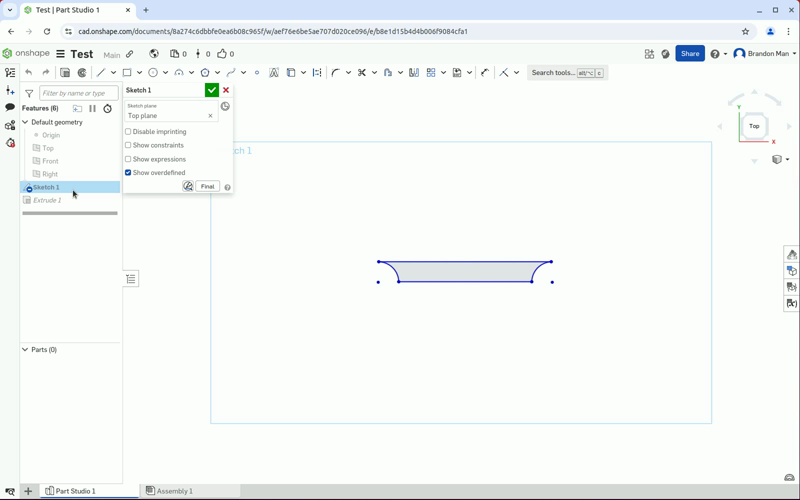
mouse_move(229, 92)
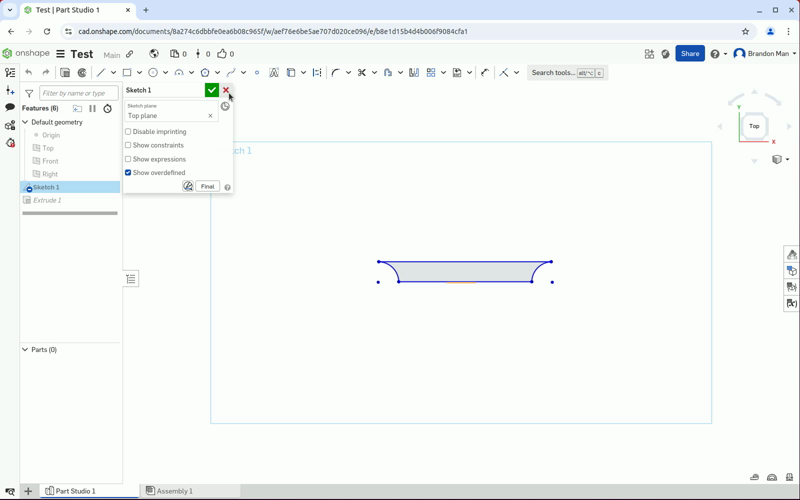
click(229, 92)
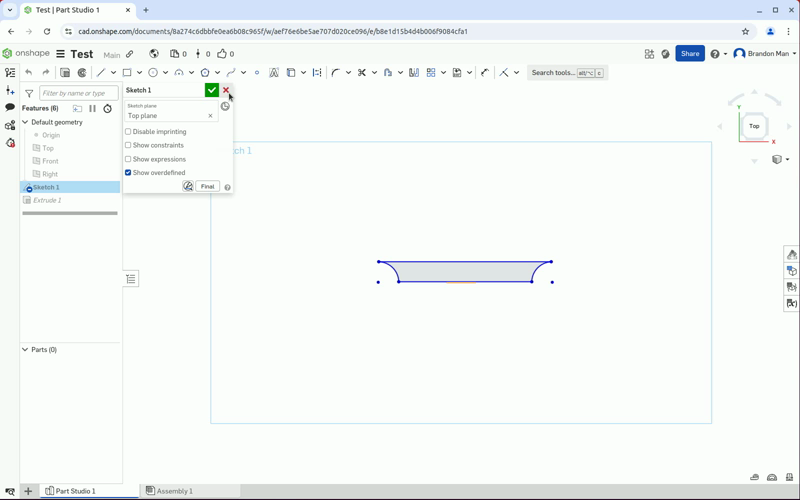
key(shift+s)
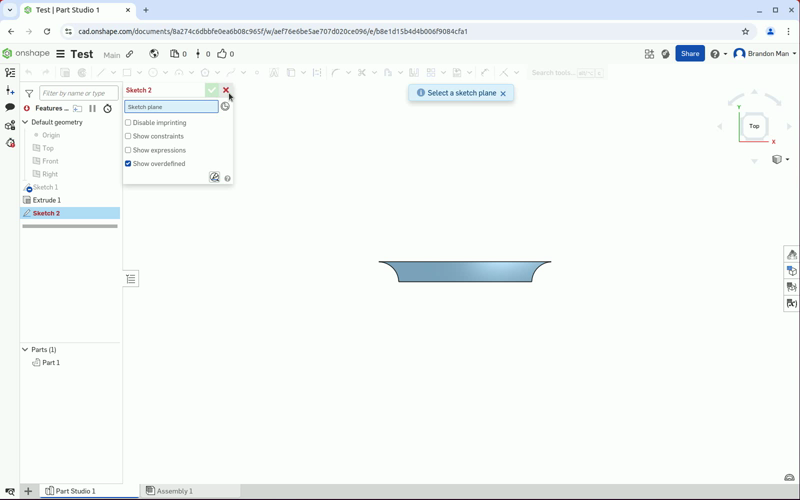
mouse_move(73, 150)
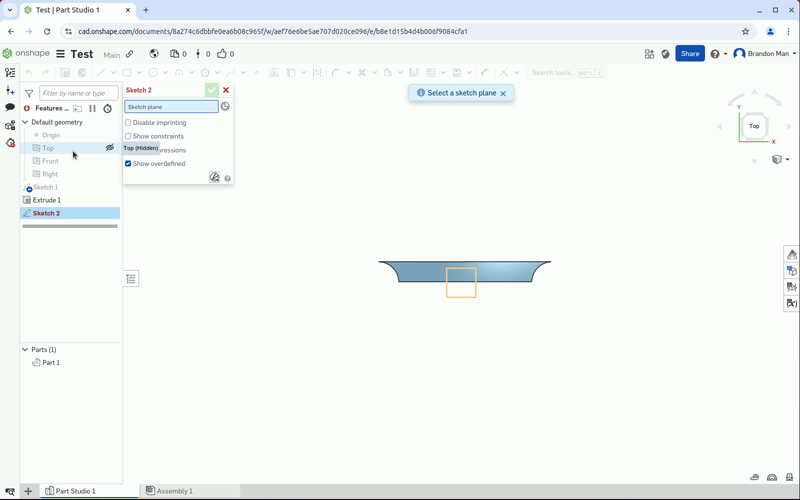
click(73, 150)
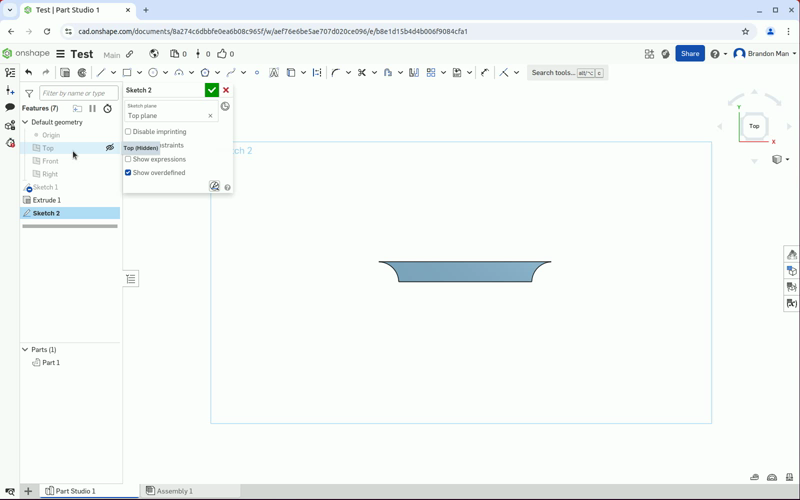
mouse_move(73, 352)
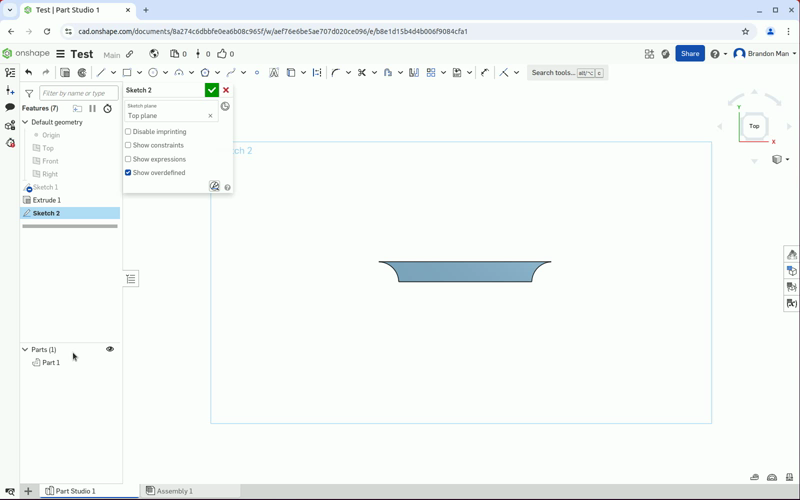
key(y)
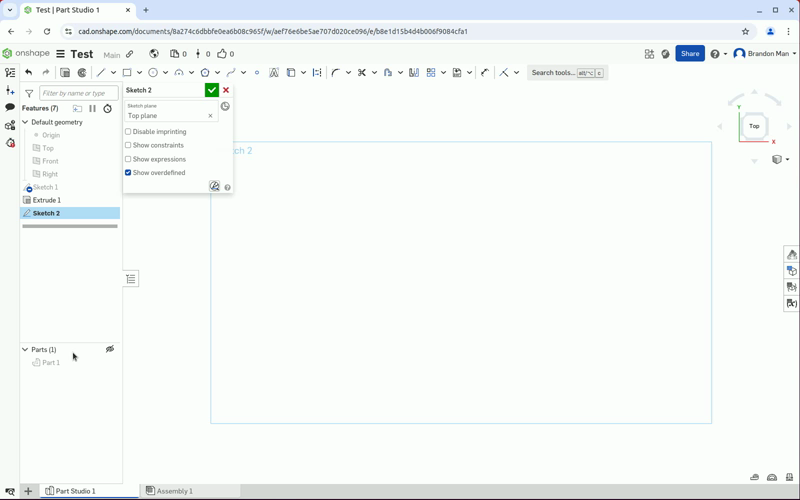
key(l)
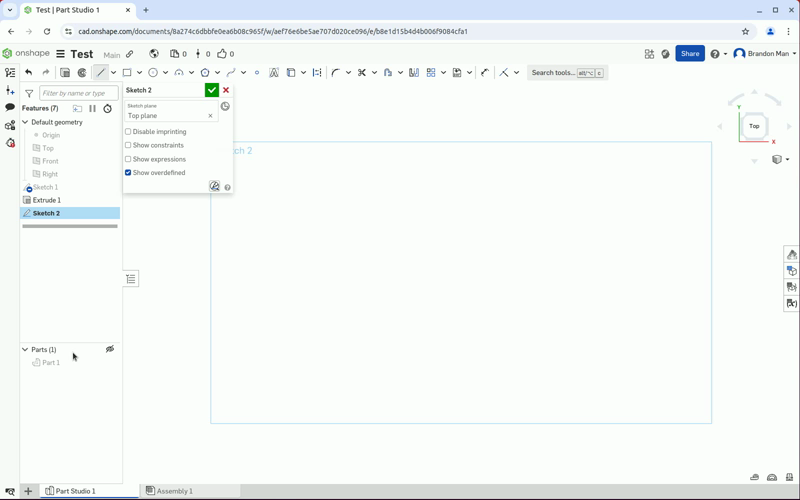
key_down(shift)
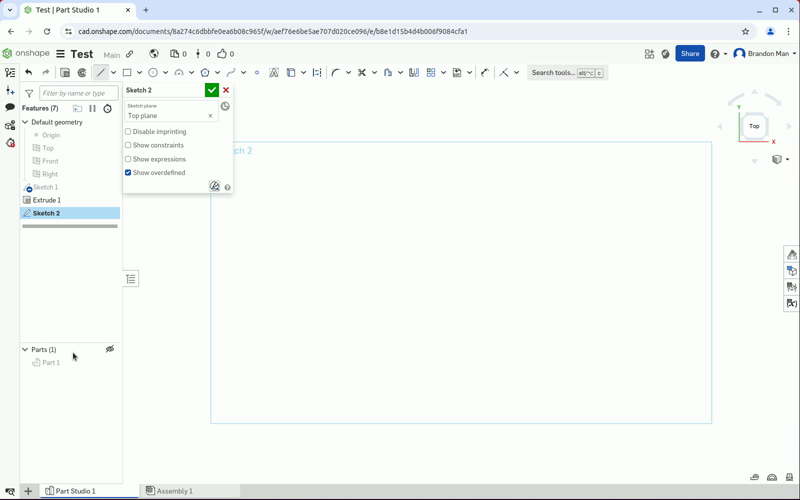
mouse_move(377, 304)
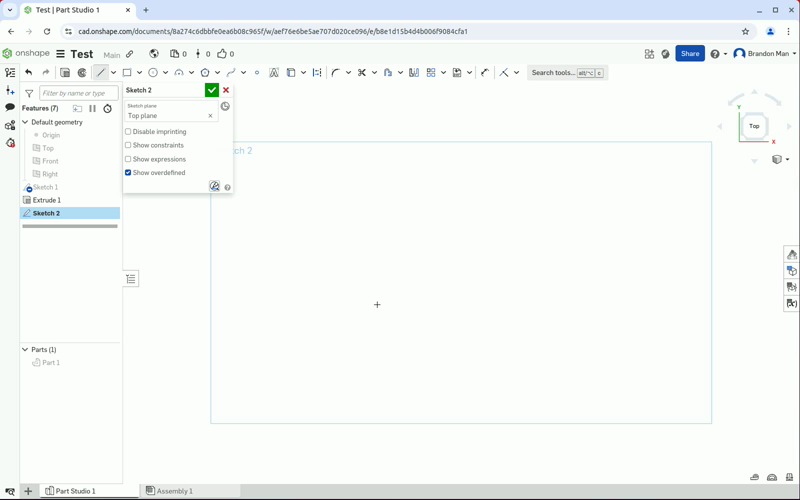
click(377, 304)
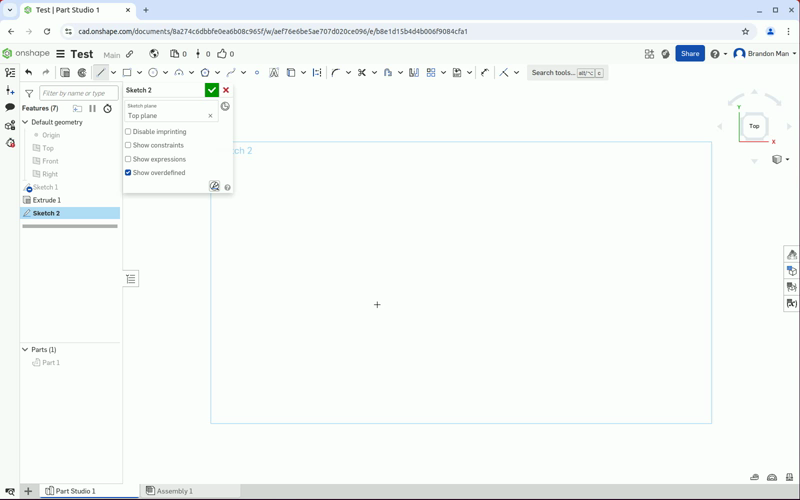
key_up(shift)
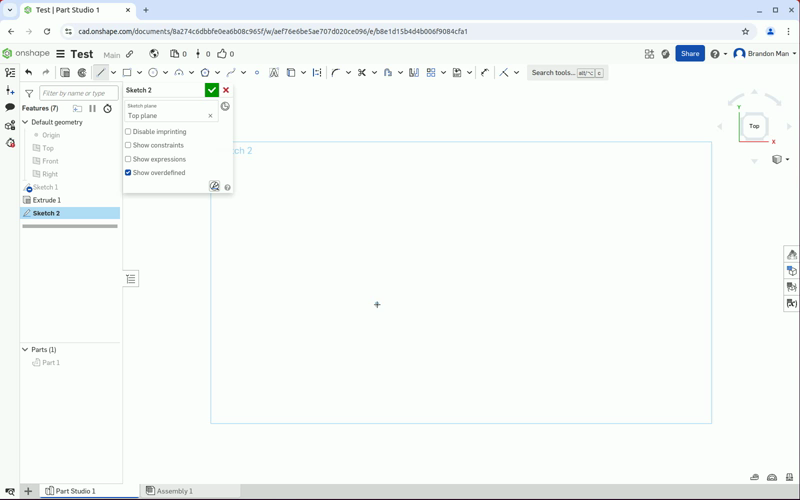
key_down(shift)
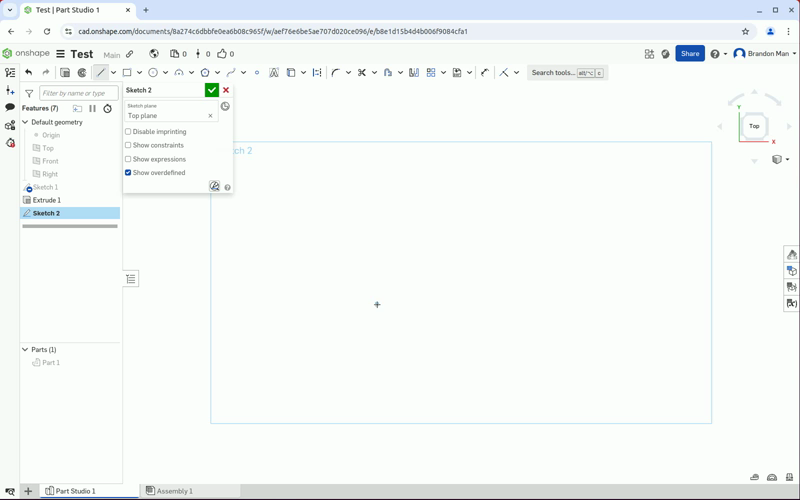
mouse_move(407, 304)
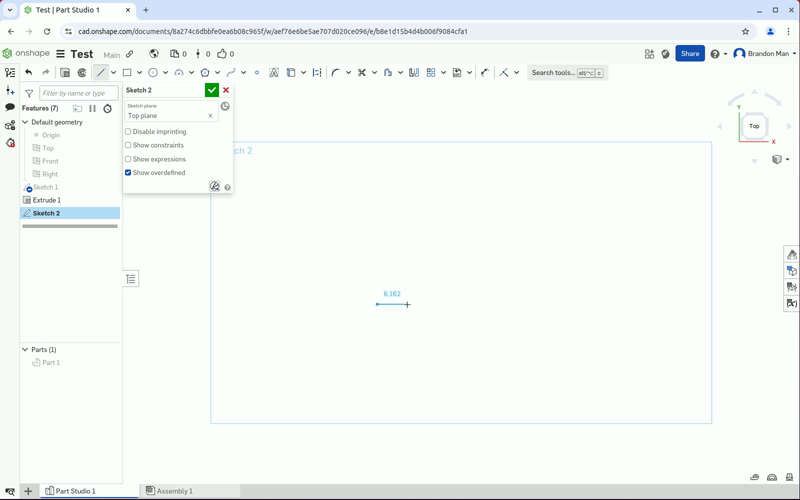
mouse_move(377, 304)
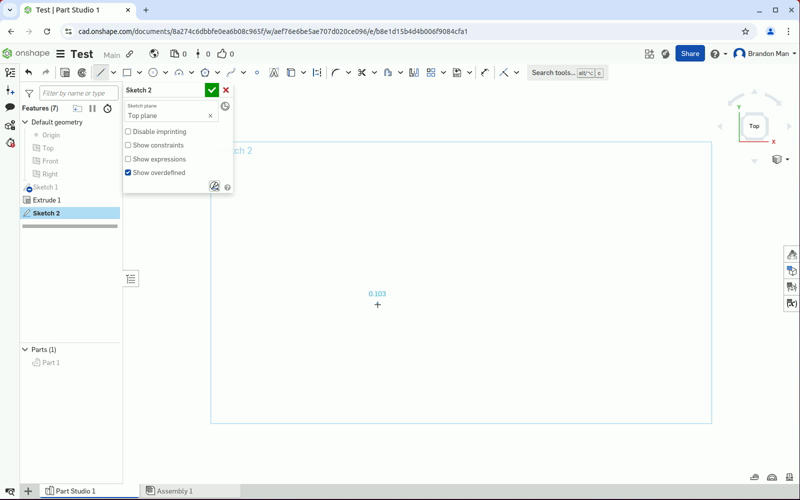
scroll(6)
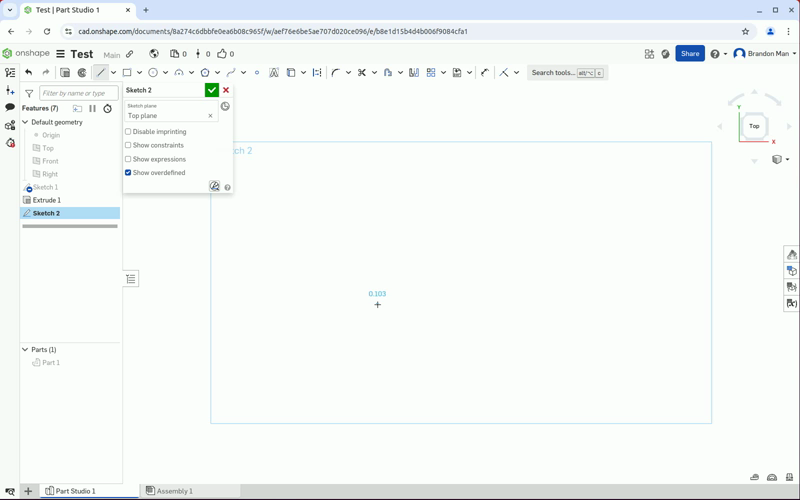
scroll(6)
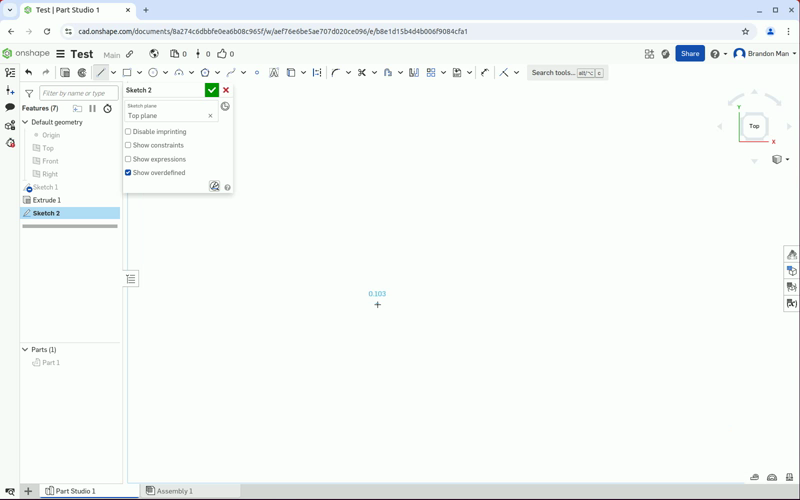
scroll(6)
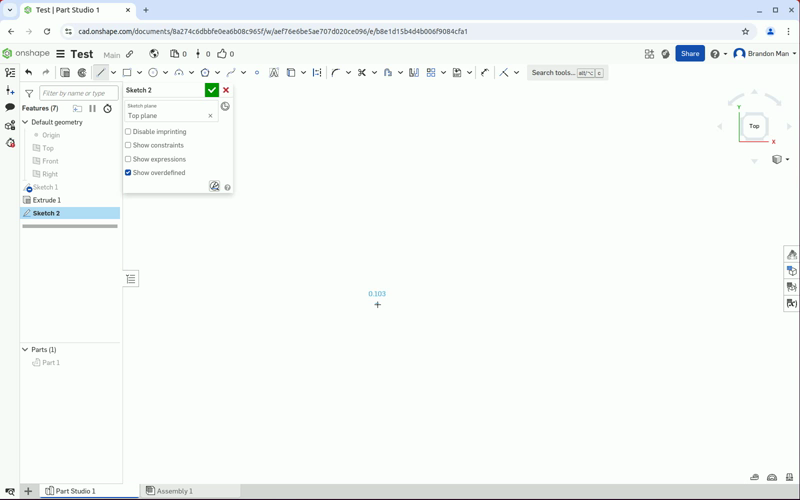
scroll(6)
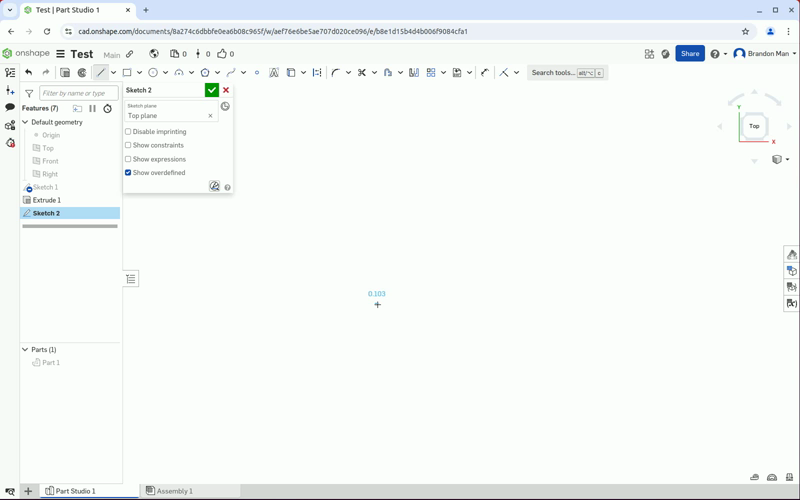
scroll(6)
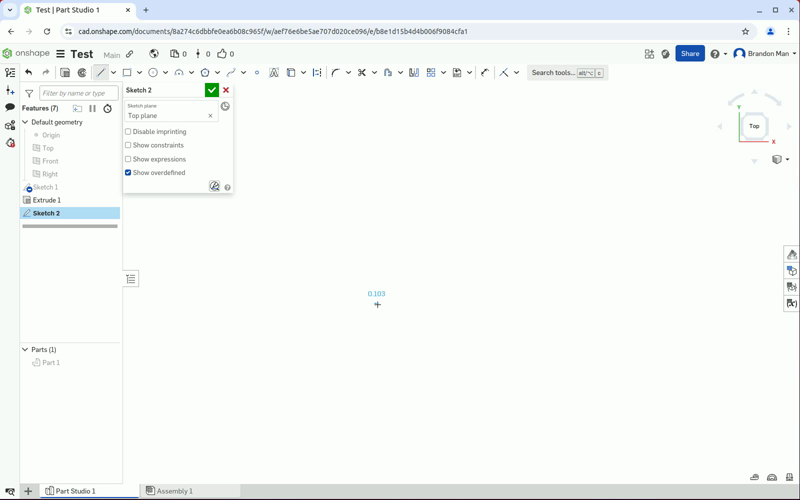
scroll(6)
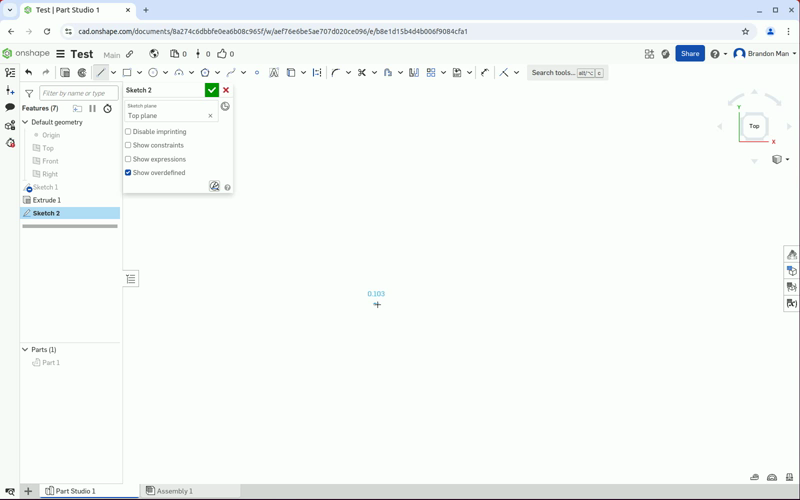
scroll(6)
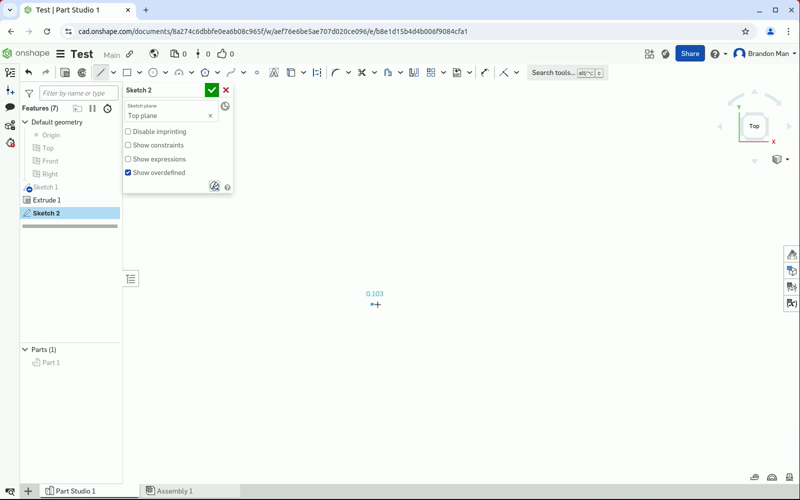
click(377, 304)
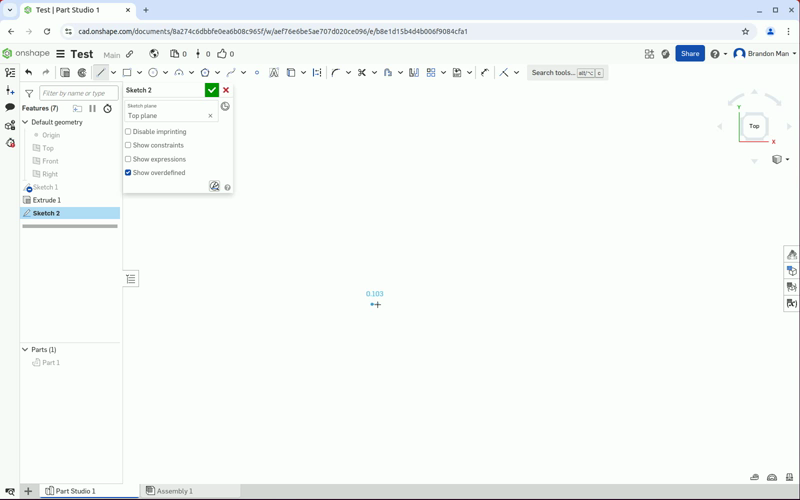
scroll(-6)
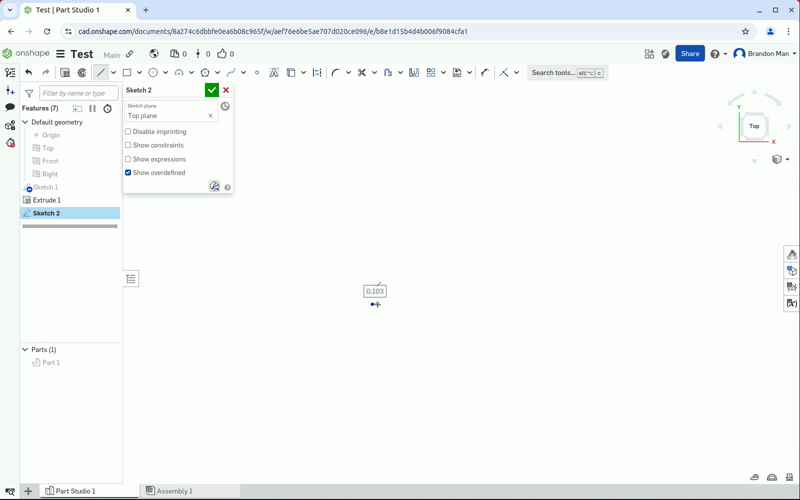
scroll(-6)
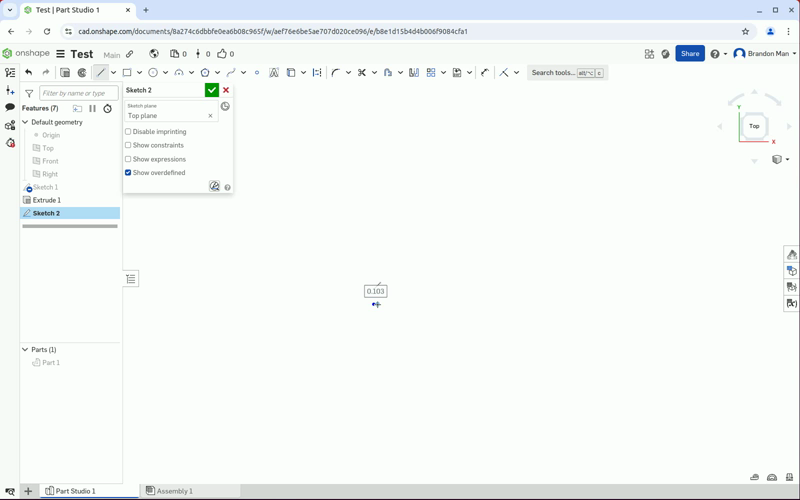
scroll(-6)
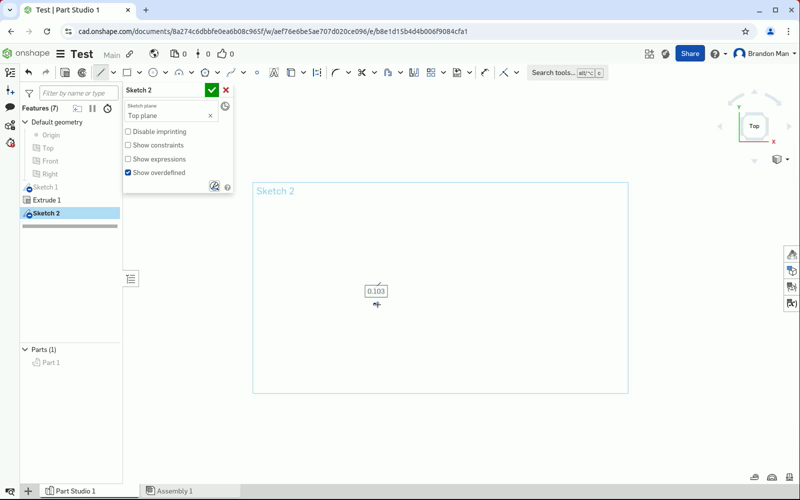
scroll(-6)
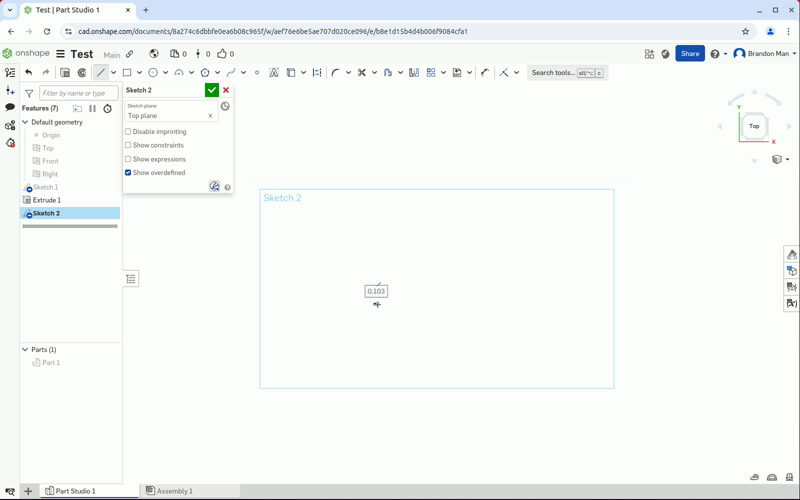
scroll(-6)
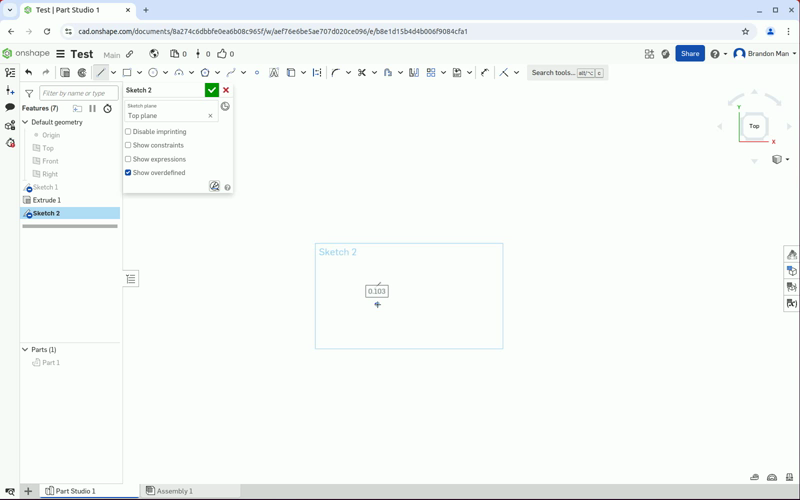
scroll(-6)
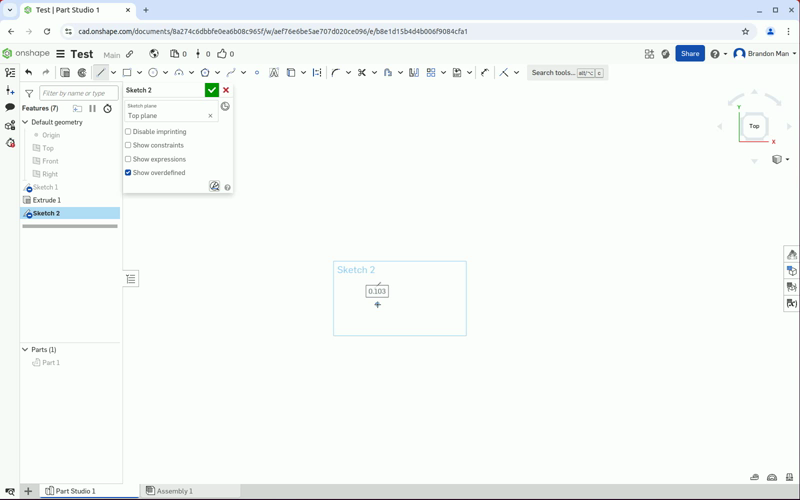
scroll(-6)
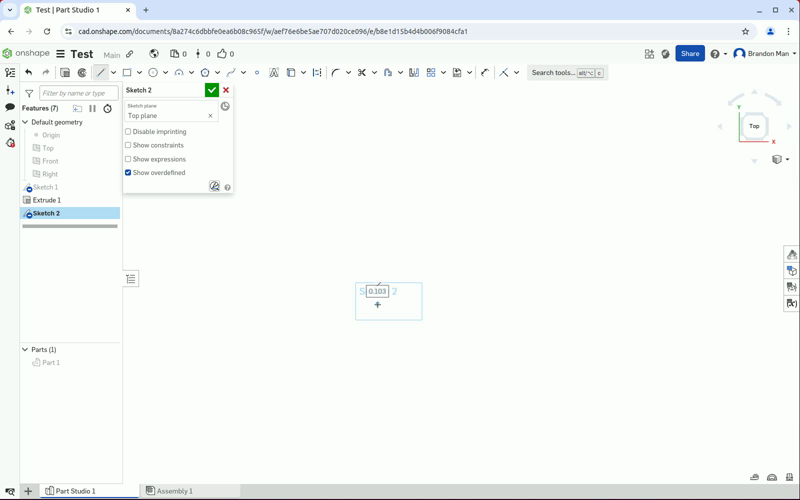
key_up(shift)
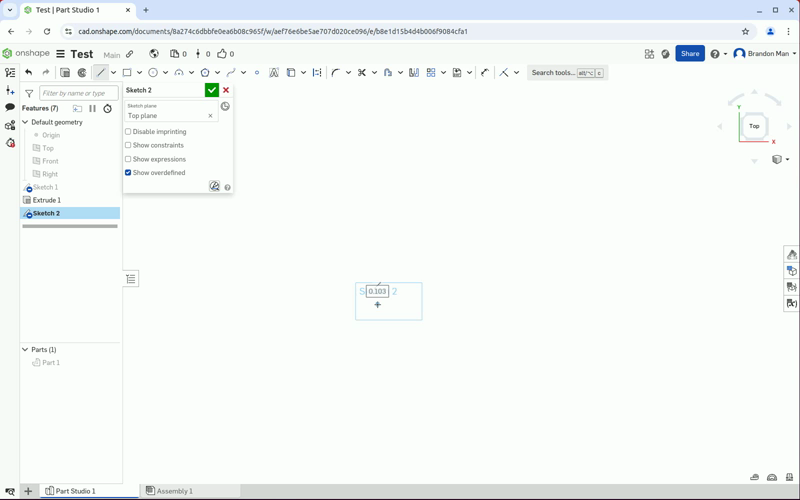
key(esc)
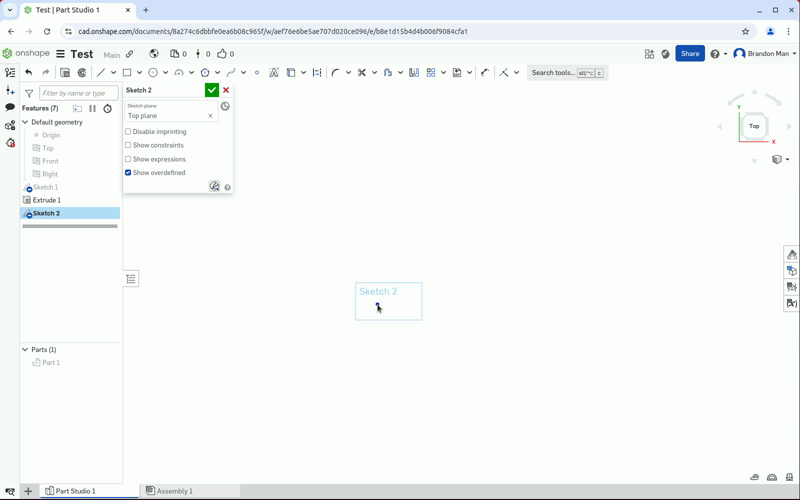
key(a)
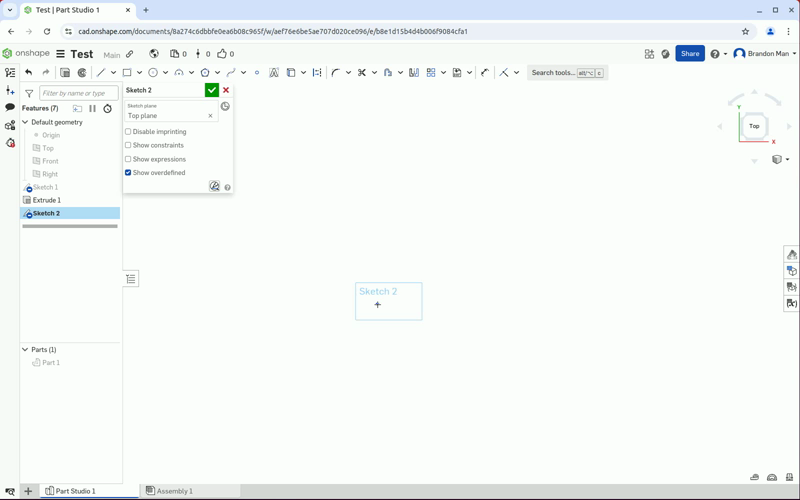
mouse_move(377, 304)
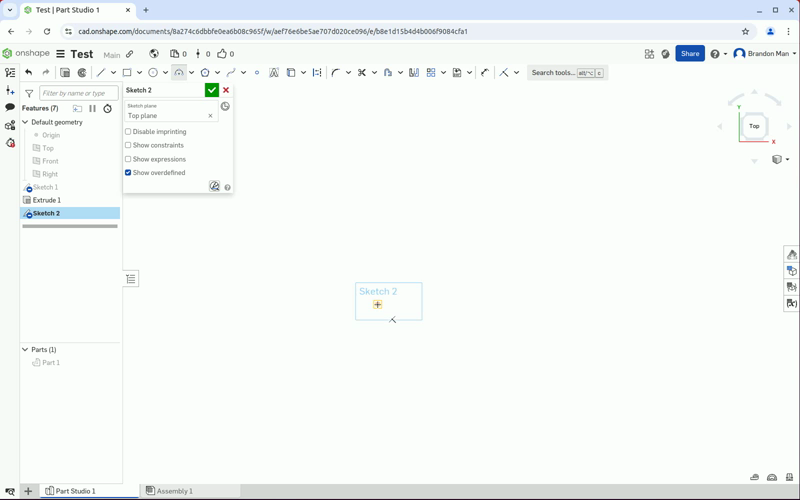
scroll(6)
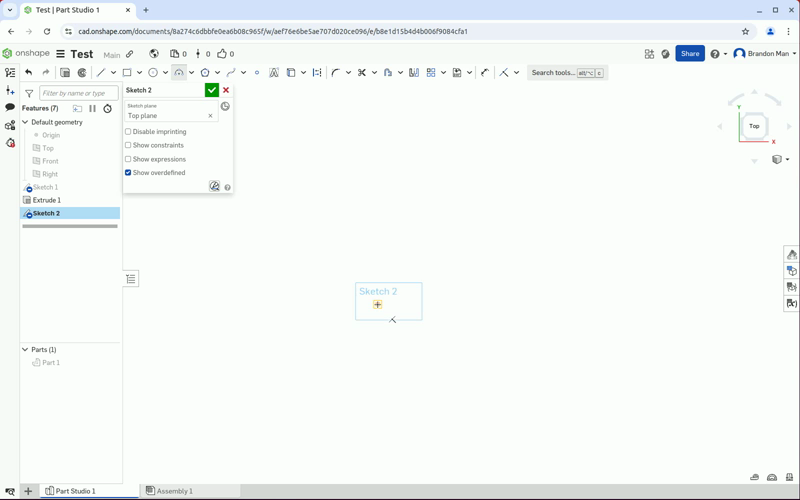
scroll(6)
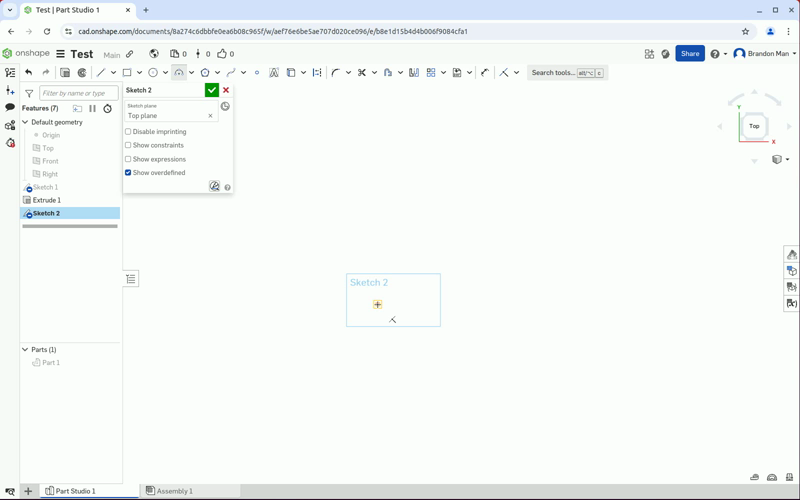
scroll(6)
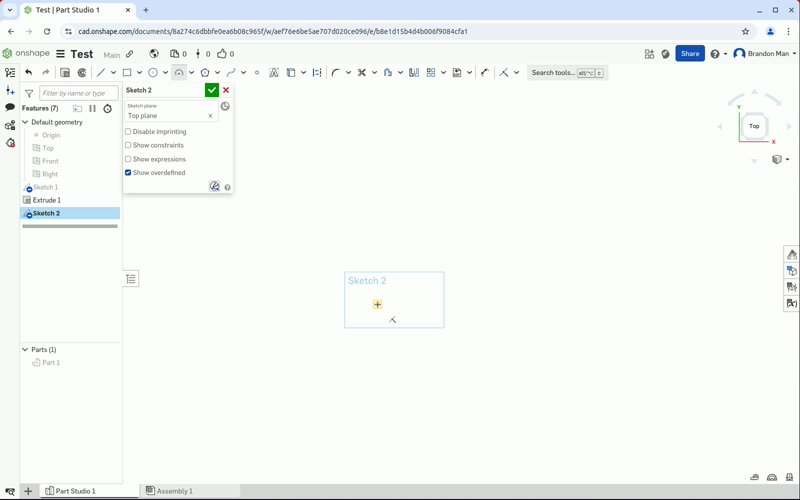
scroll(6)
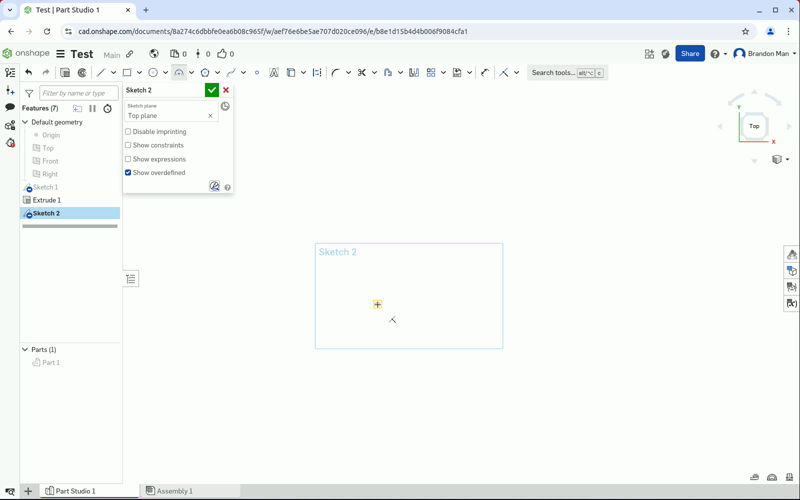
scroll(6)
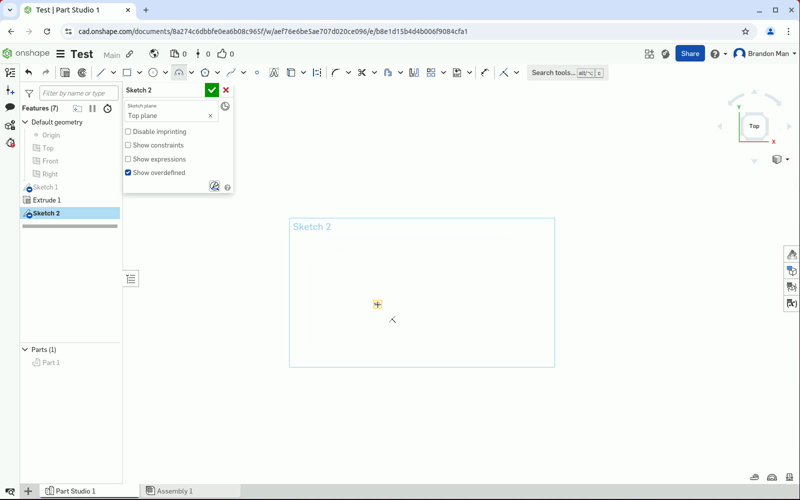
scroll(6)
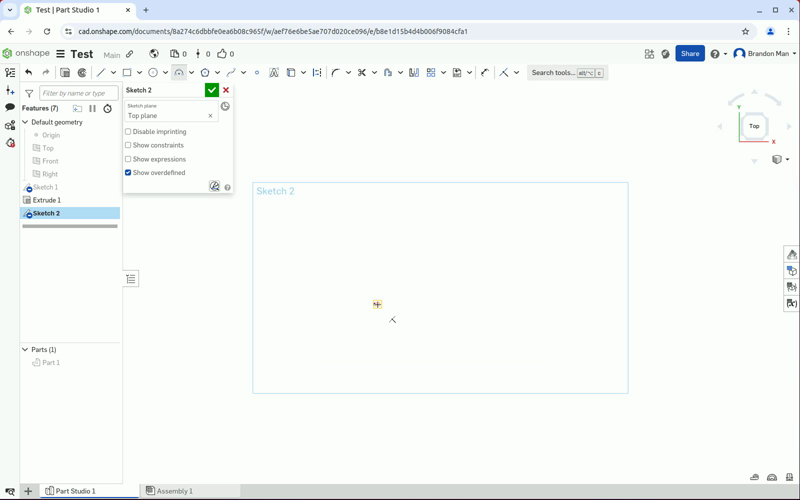
scroll(6)
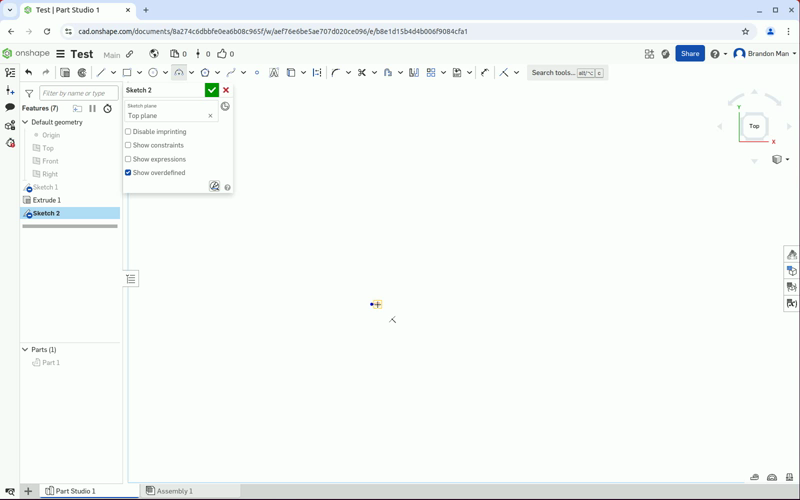
click(377, 304)
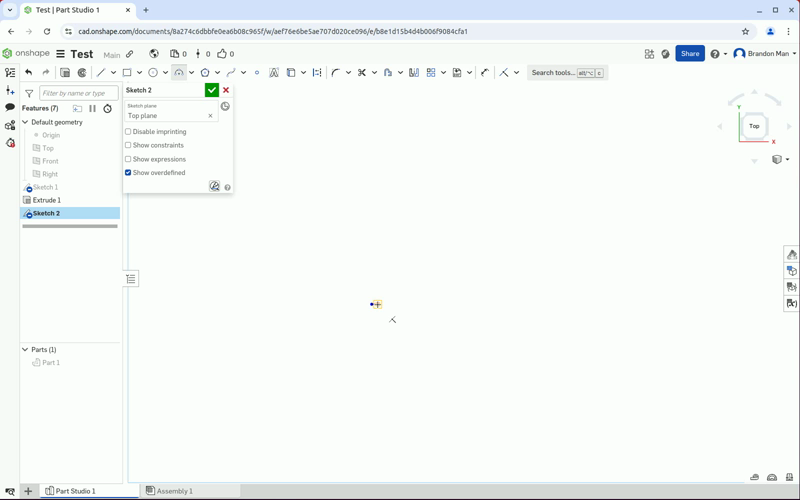
scroll(-6)
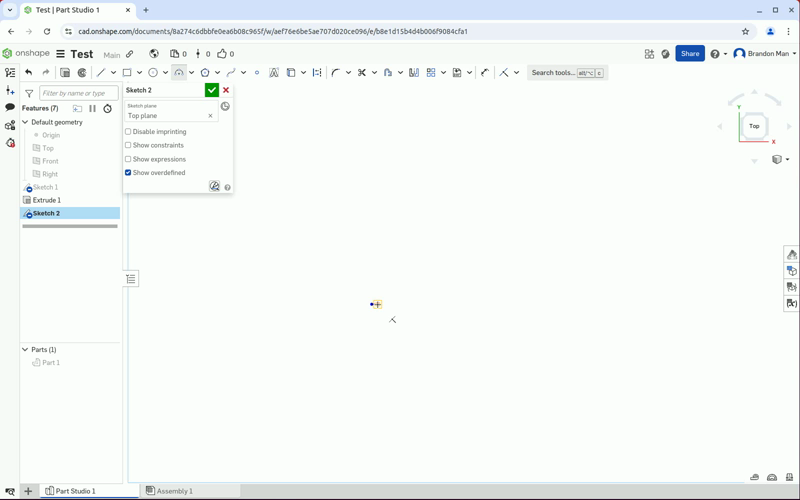
scroll(-6)
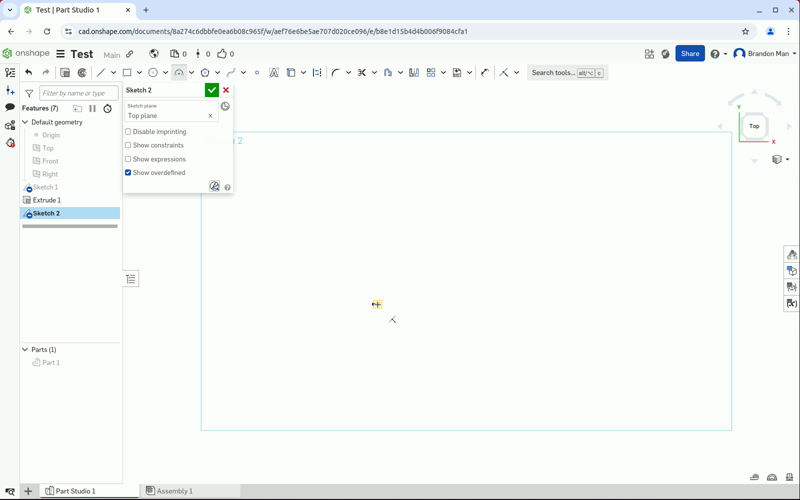
scroll(-6)
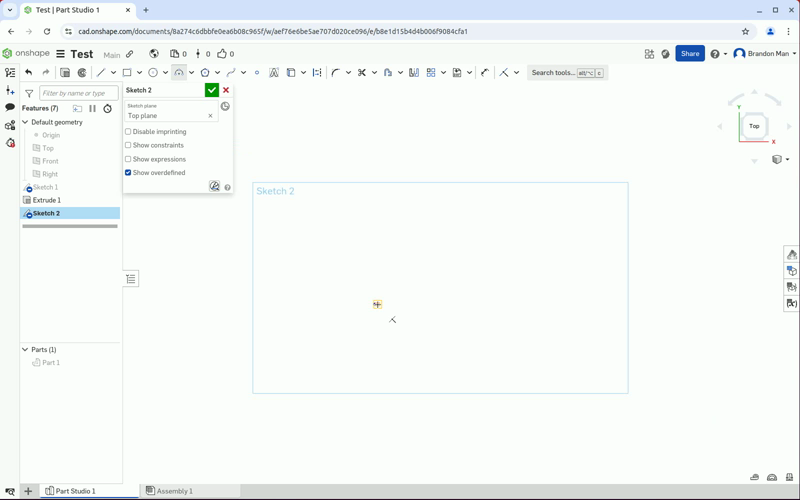
scroll(-6)
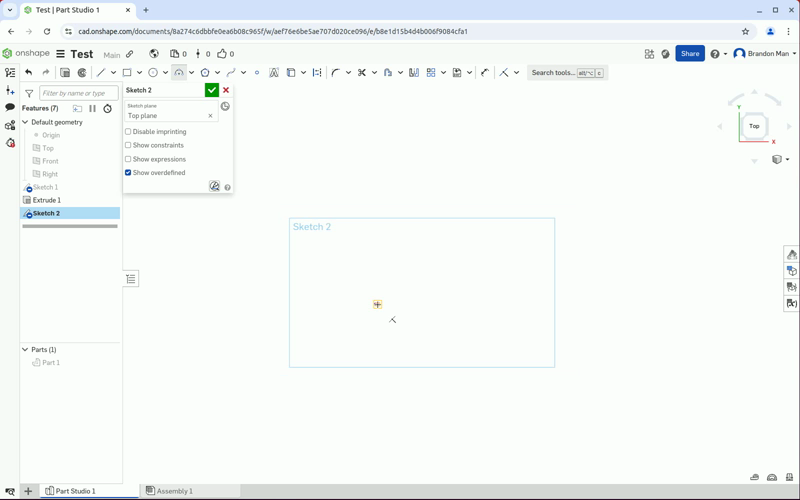
scroll(-6)
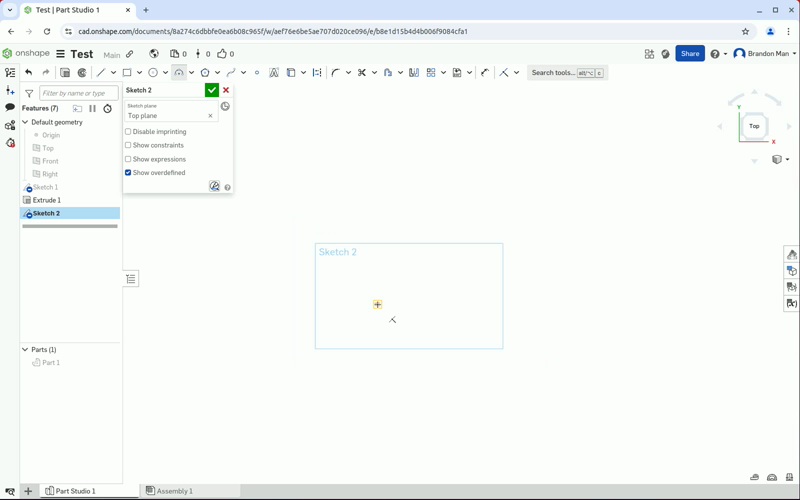
scroll(-6)
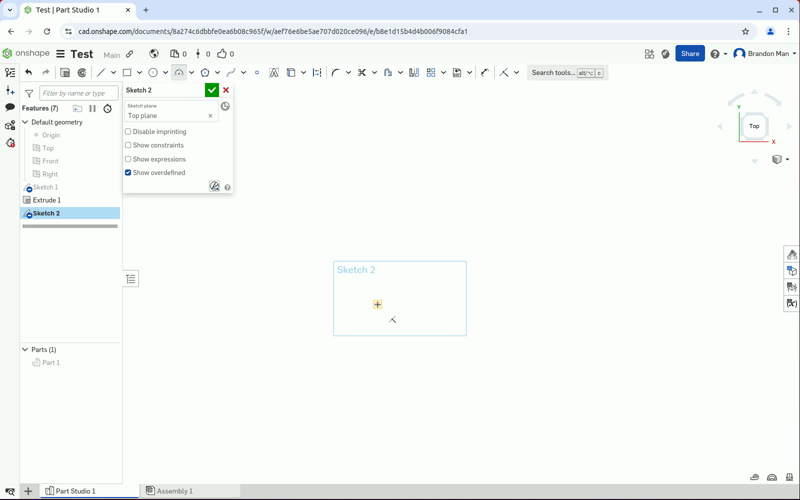
scroll(-6)
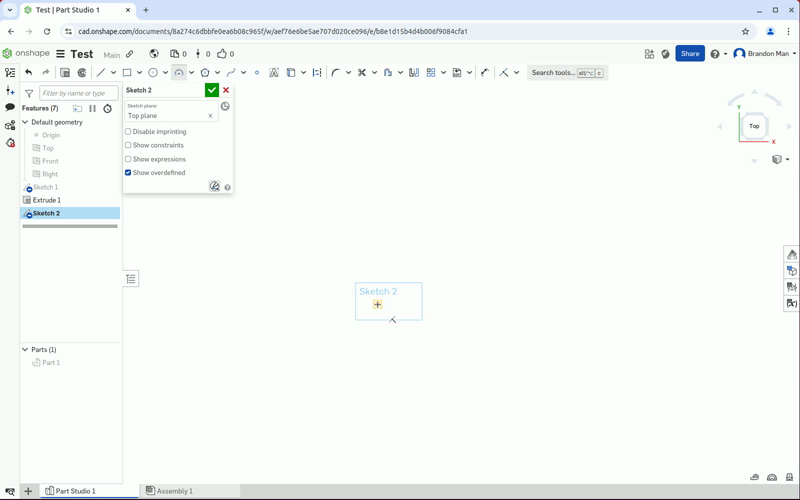
mouse_move(377, 304)
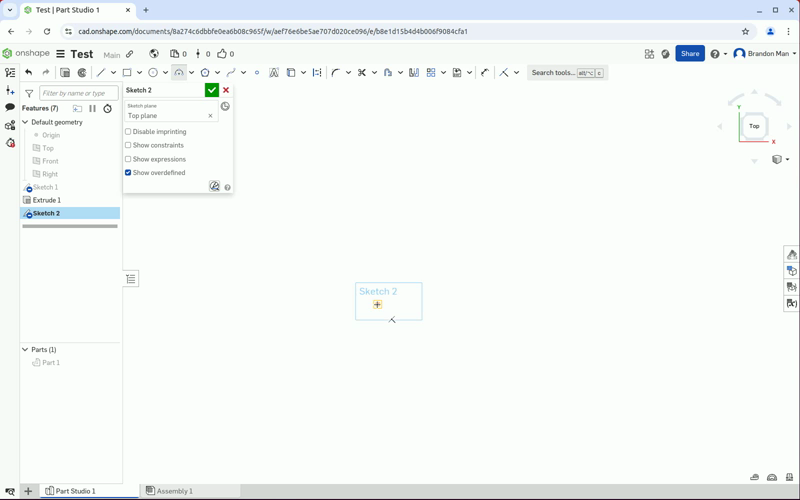
scroll(6)
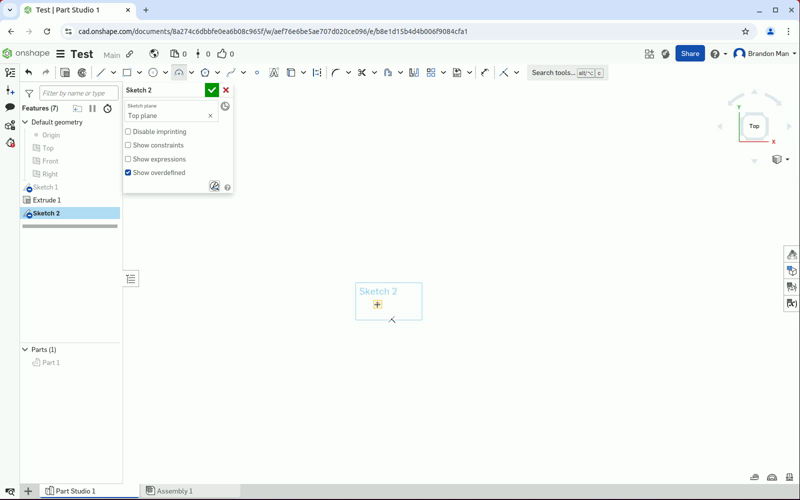
scroll(6)
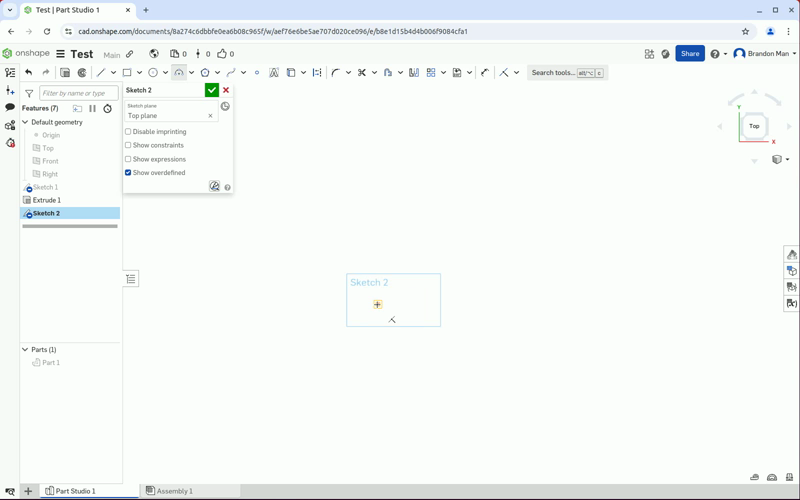
scroll(6)
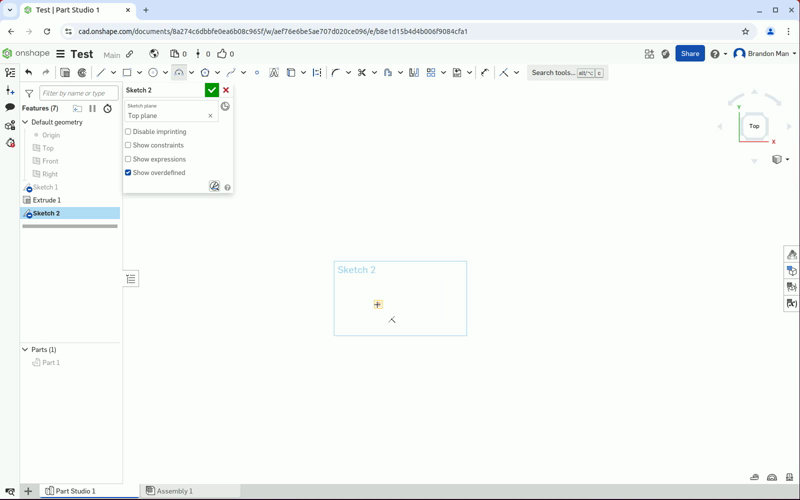
scroll(6)
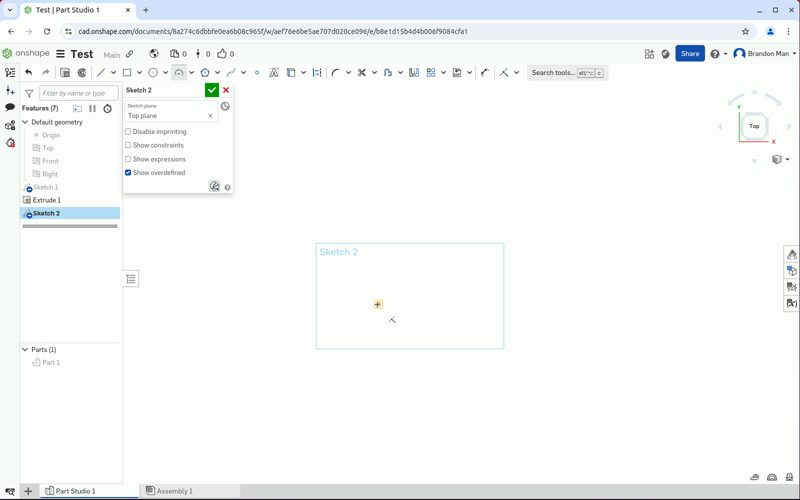
scroll(6)
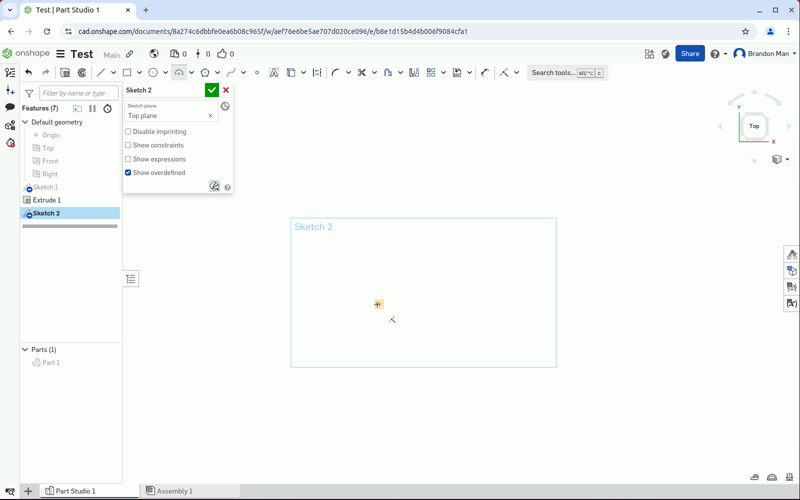
scroll(6)
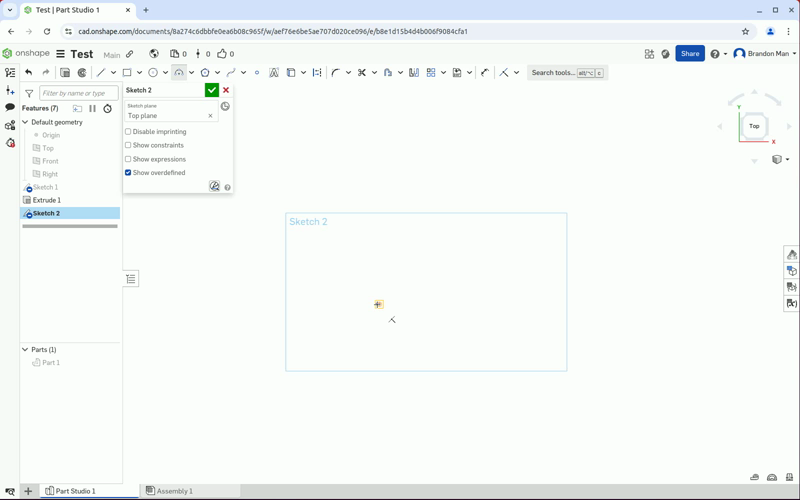
scroll(6)
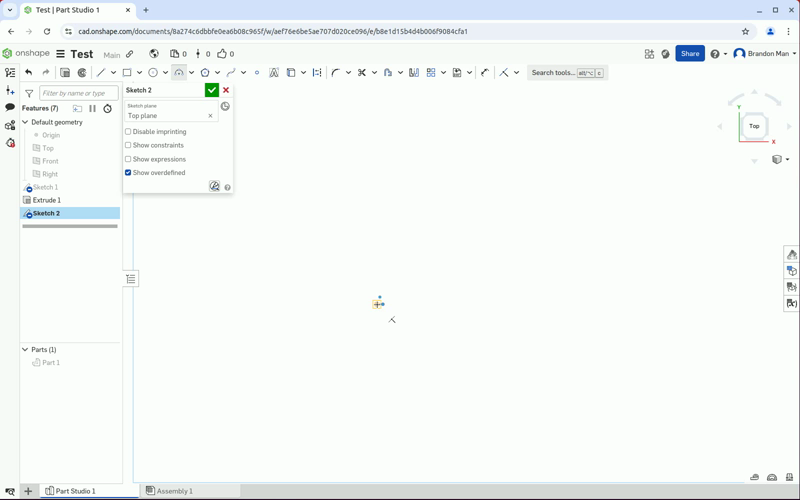
click(377, 304)
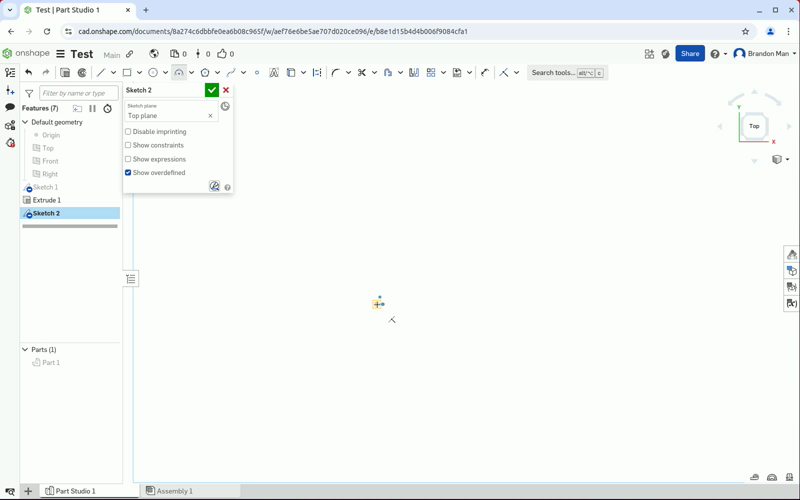
scroll(-6)
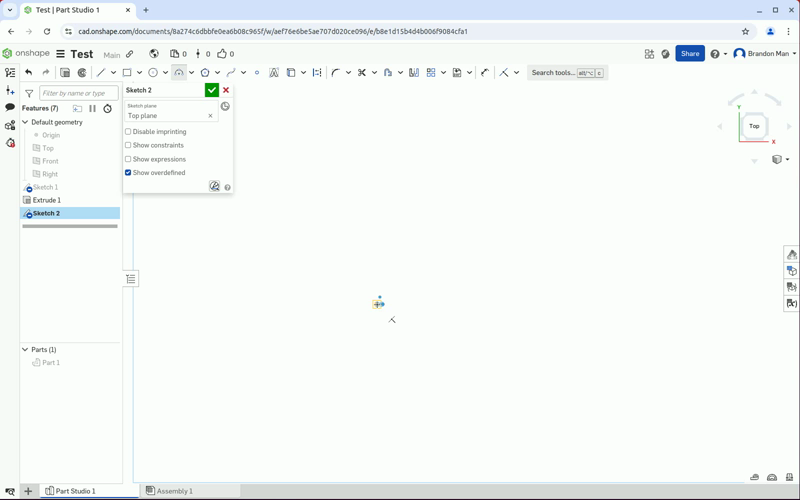
scroll(-6)
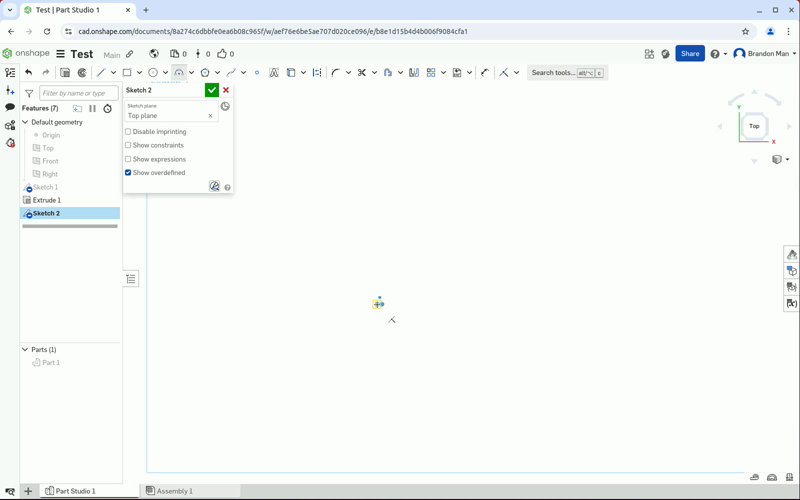
scroll(-6)
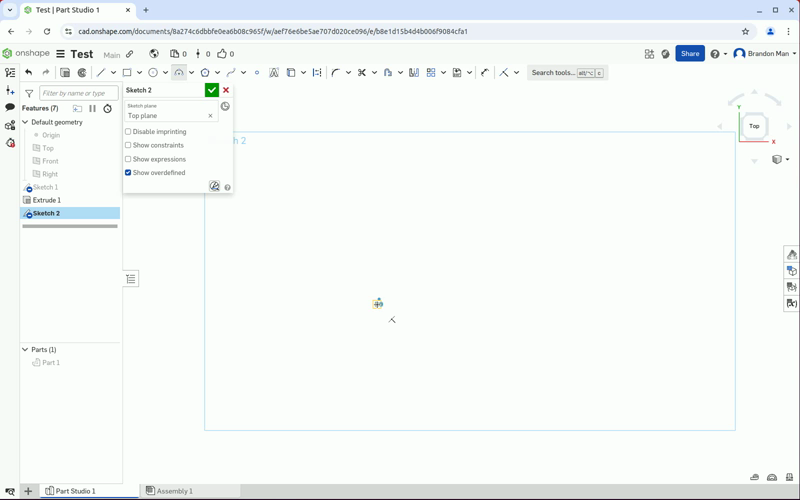
scroll(-6)
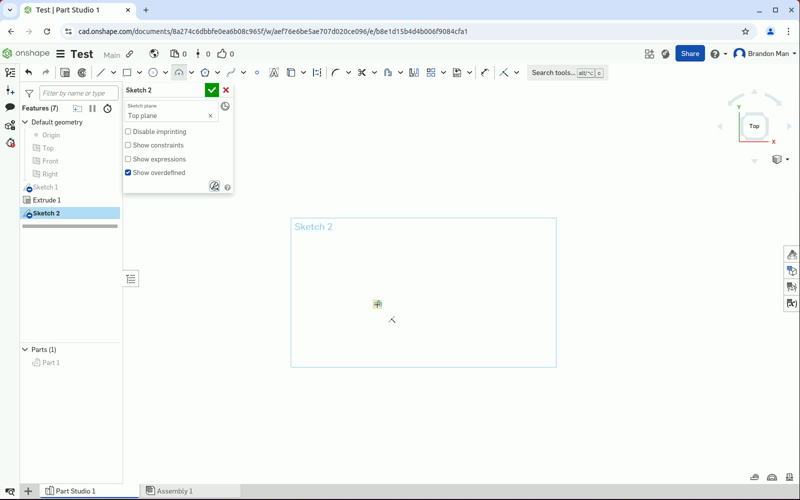
scroll(-6)
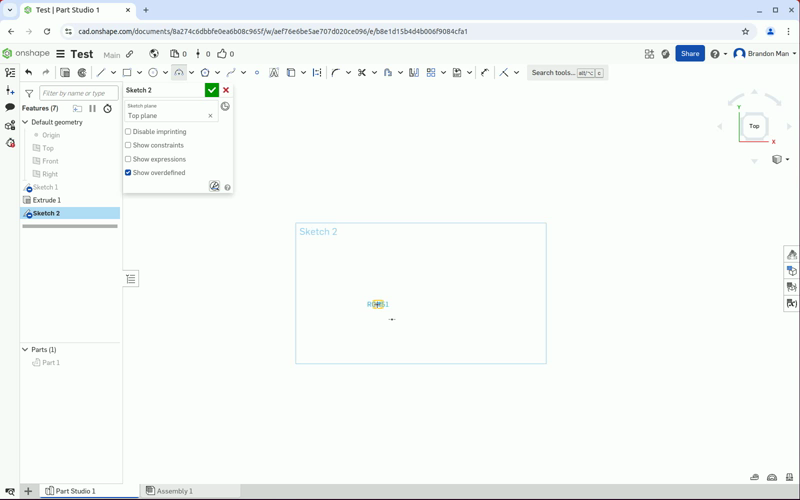
scroll(-6)
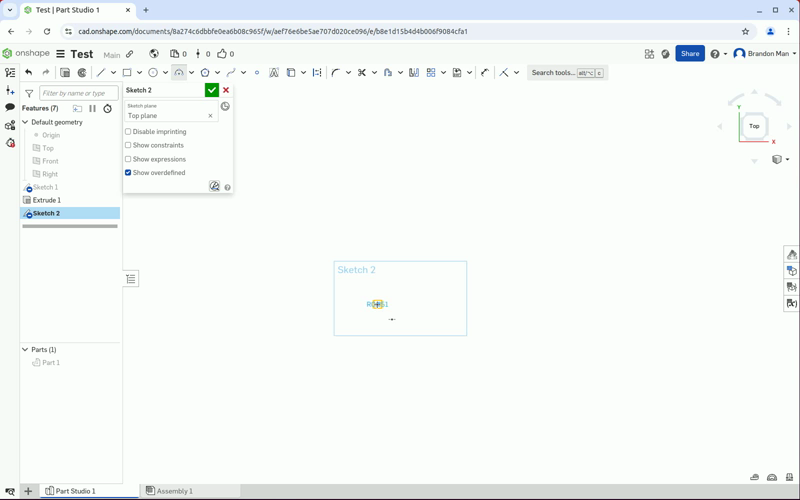
scroll(-6)
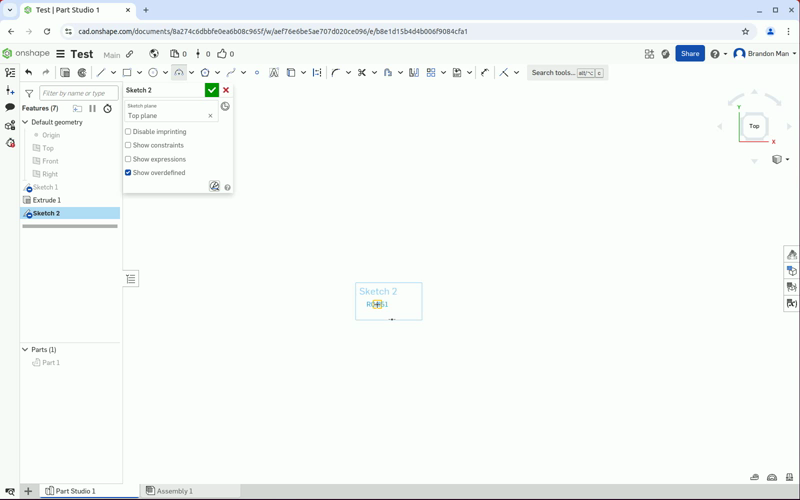
key_down(shift)
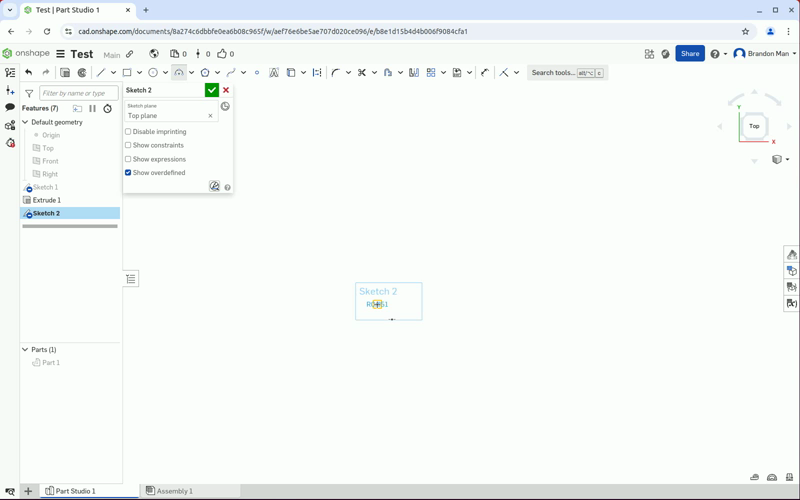
mouse_move(377, 268)
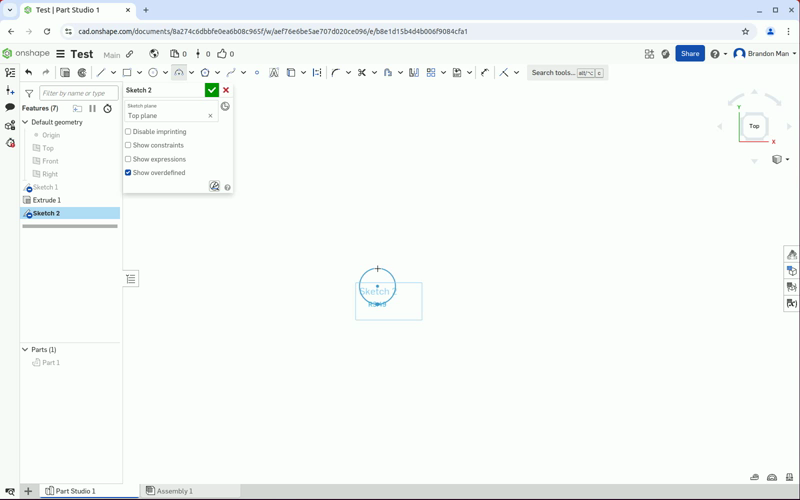
scroll(6)
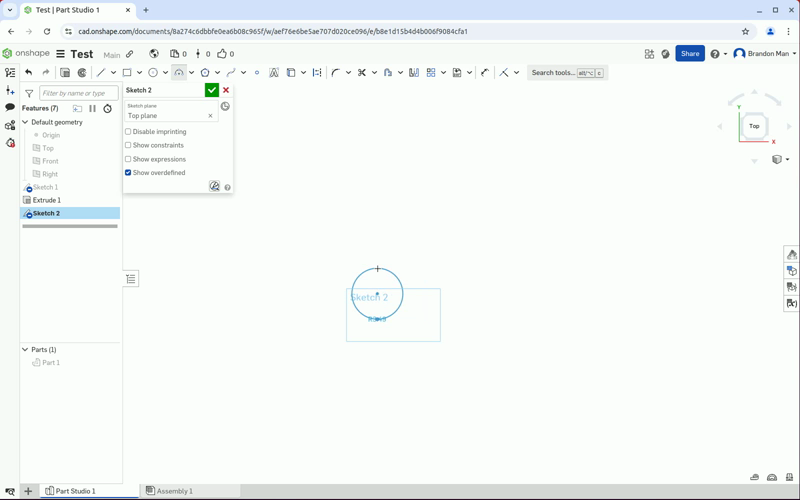
scroll(6)
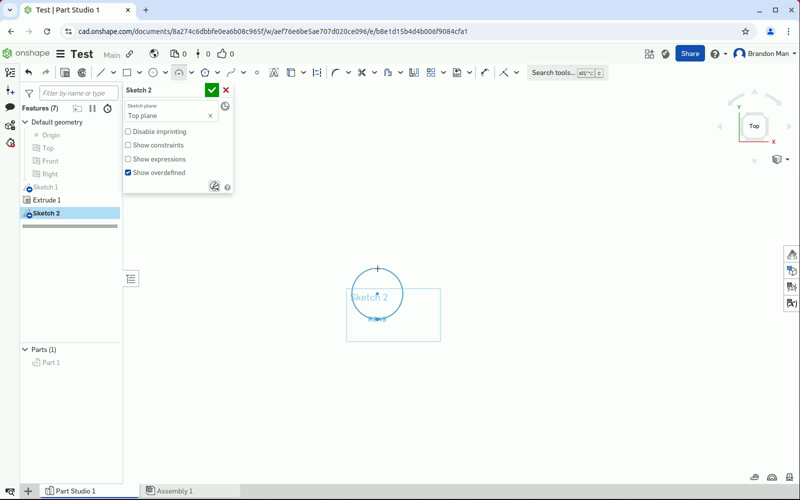
scroll(6)
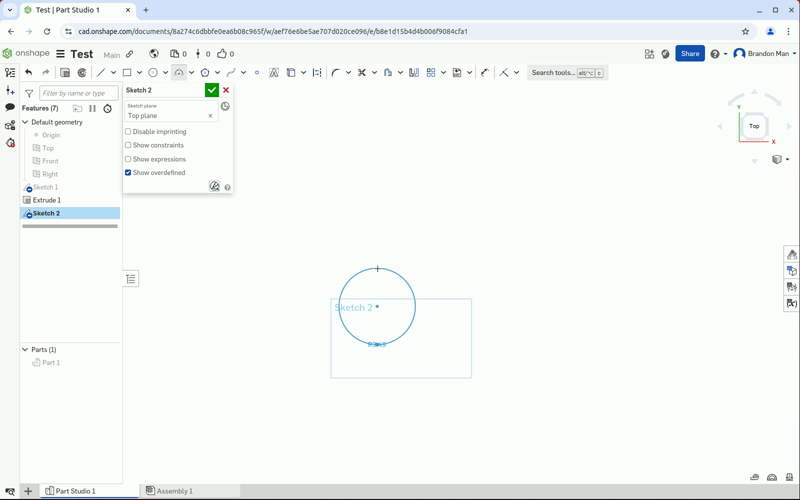
scroll(6)
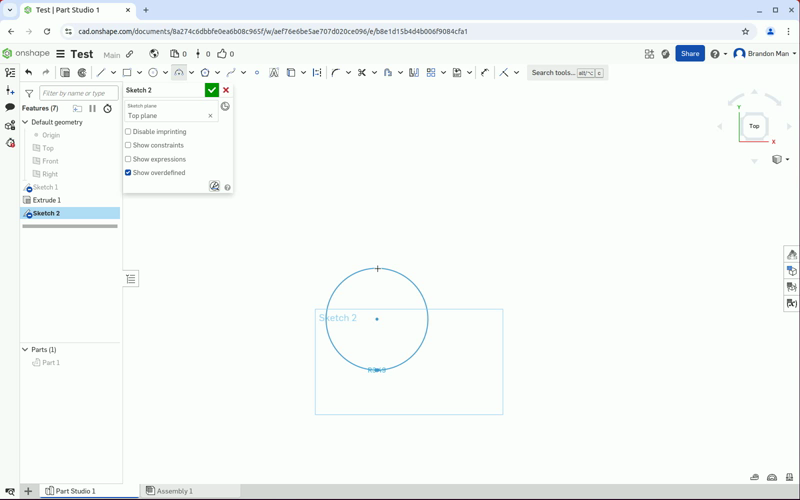
scroll(6)
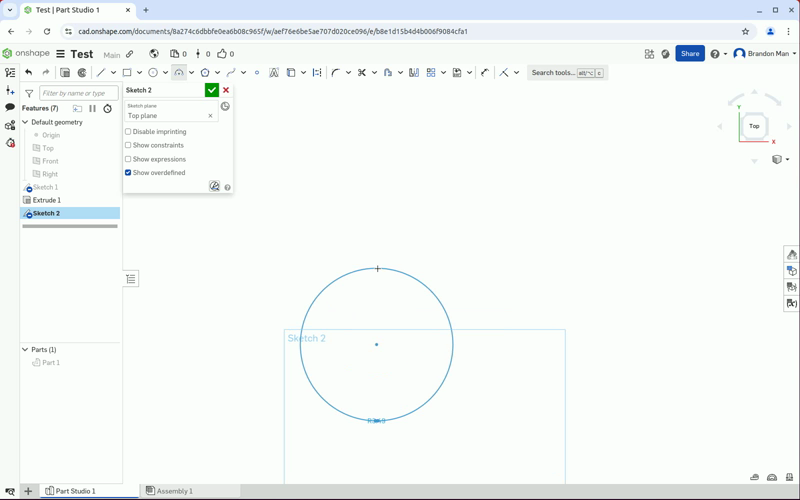
scroll(6)
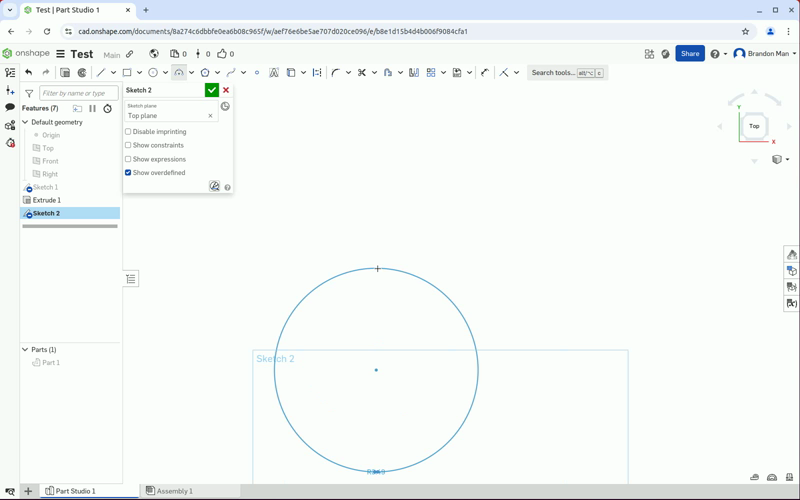
scroll(6)
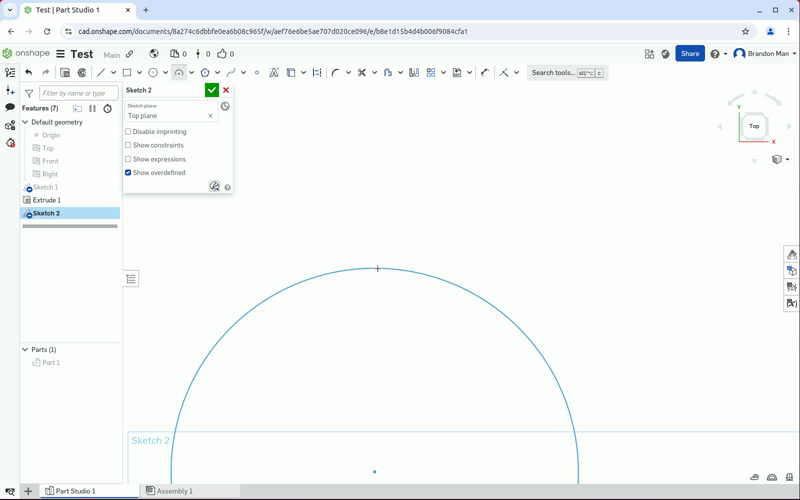
click(377, 268)
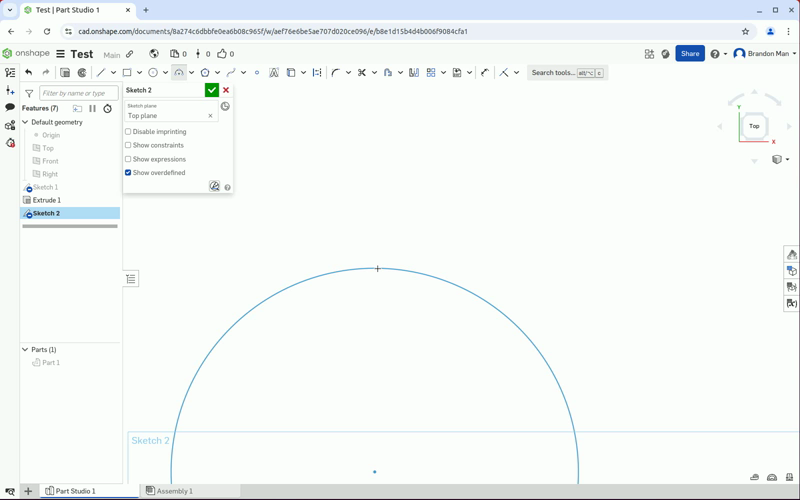
scroll(-6)
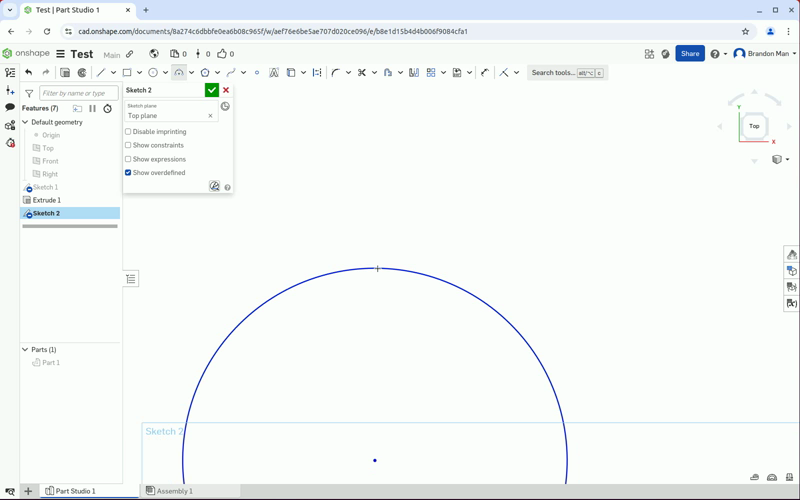
scroll(-6)
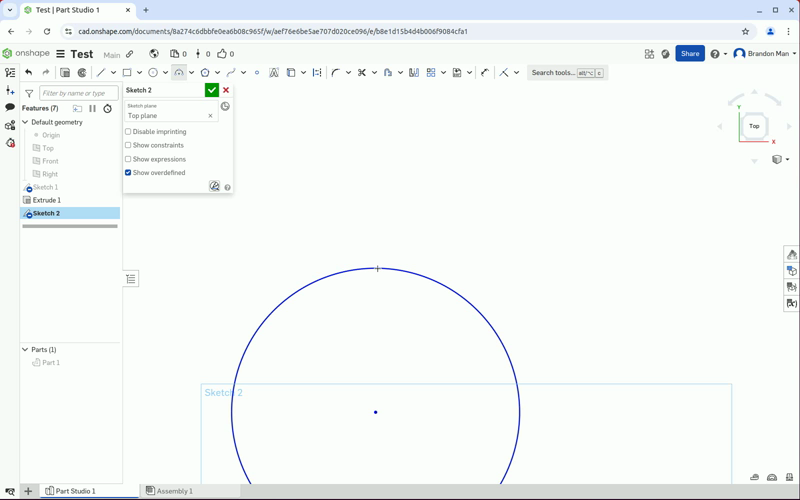
scroll(-6)
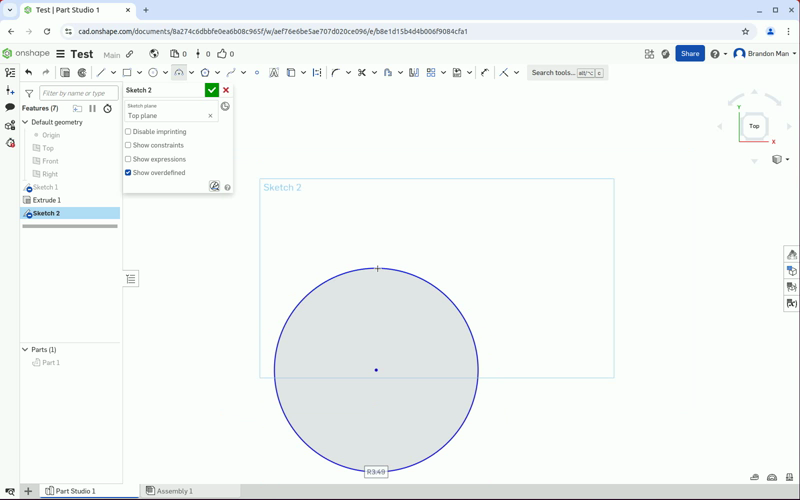
scroll(-6)
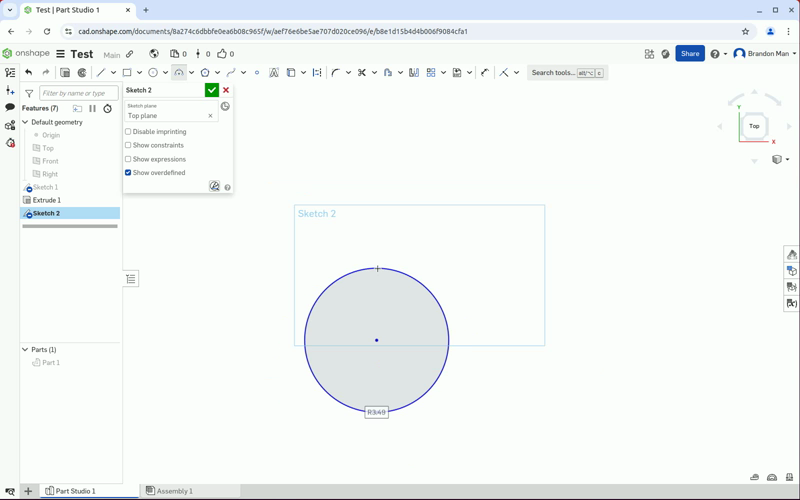
scroll(-6)
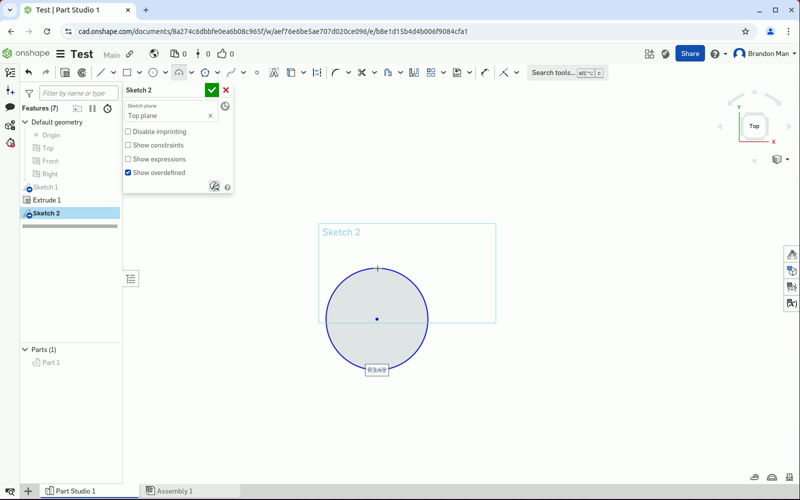
scroll(-6)
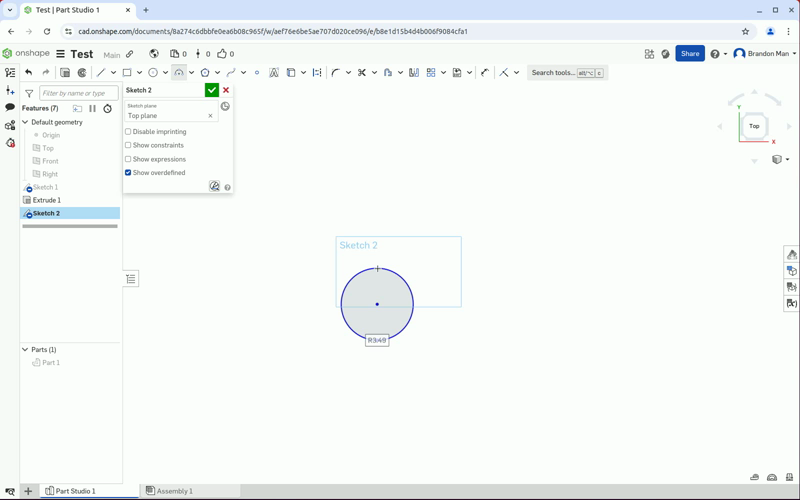
scroll(-6)
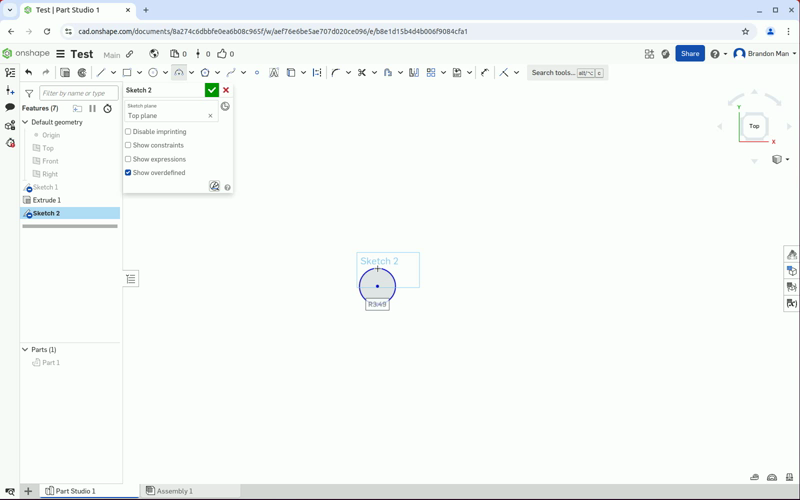
key_up(shift)
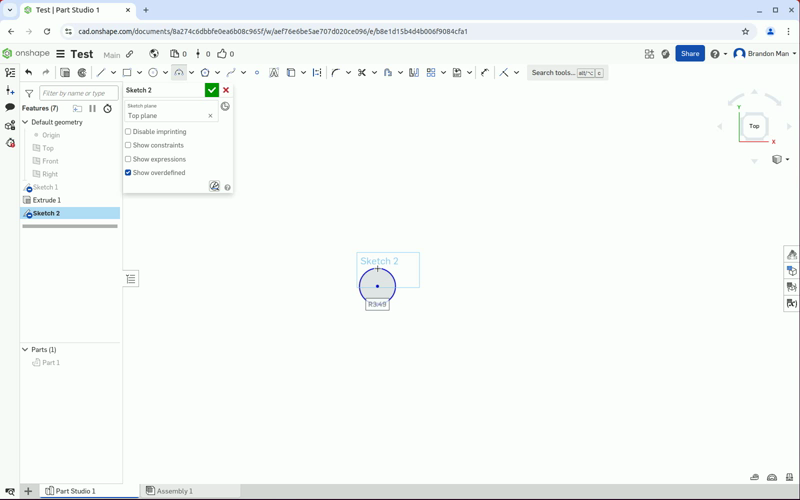
key(esc)
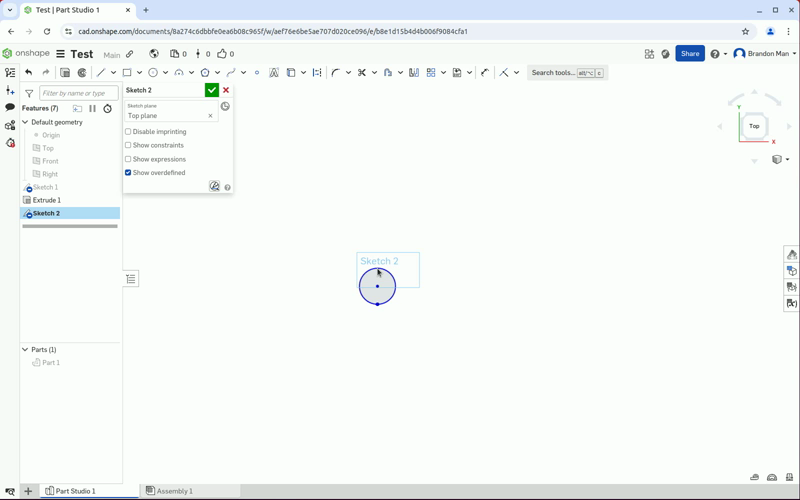
key(c)
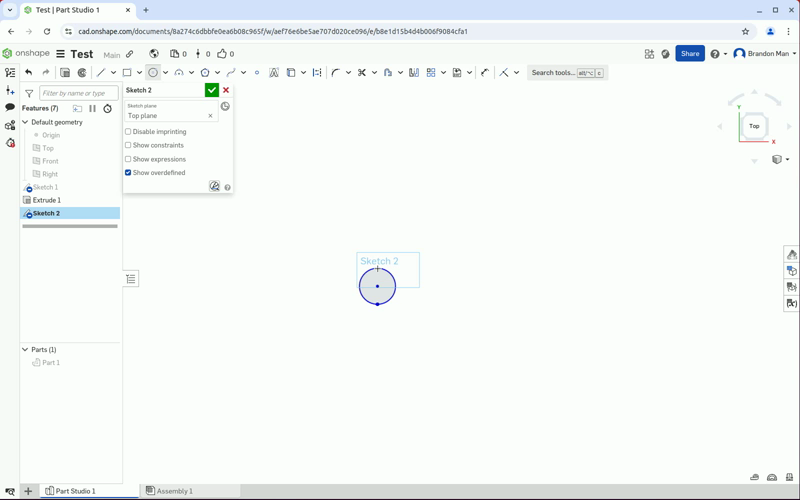
key_down(shift)
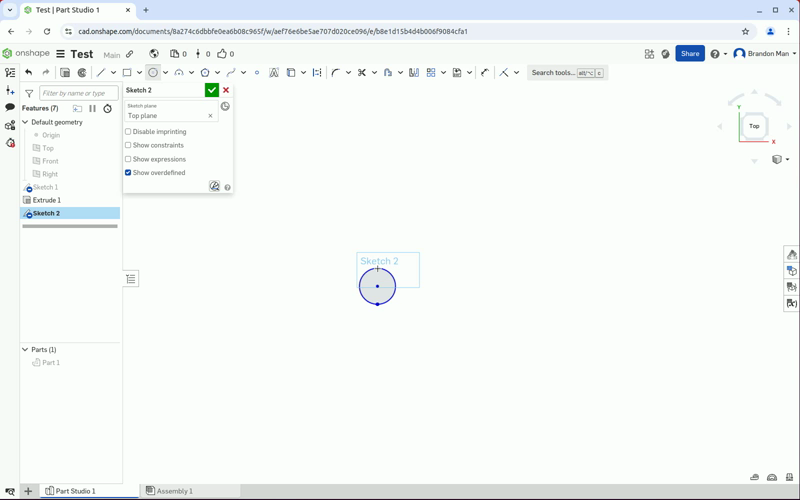
mouse_move(377, 283)
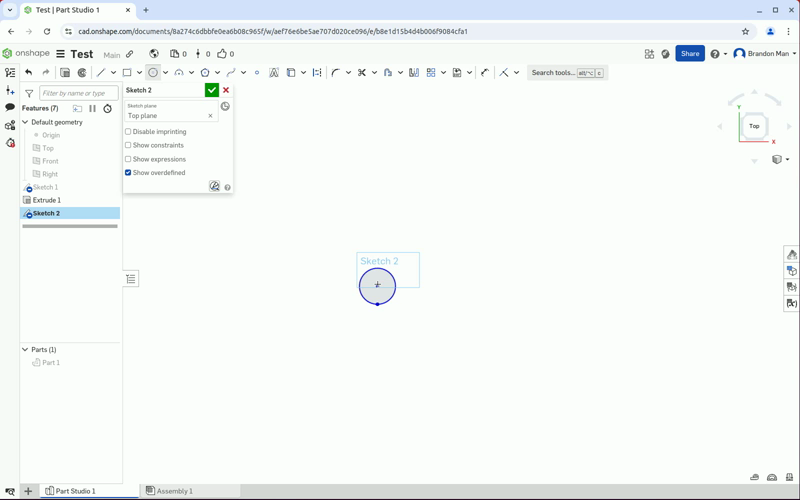
scroll(6)
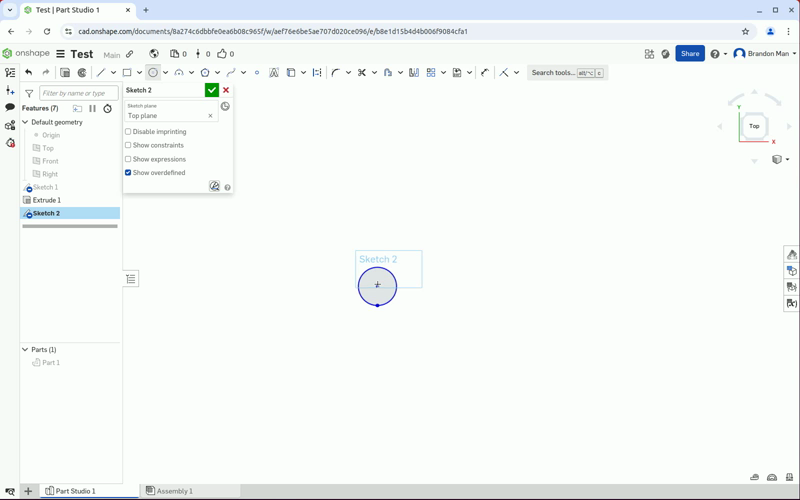
scroll(6)
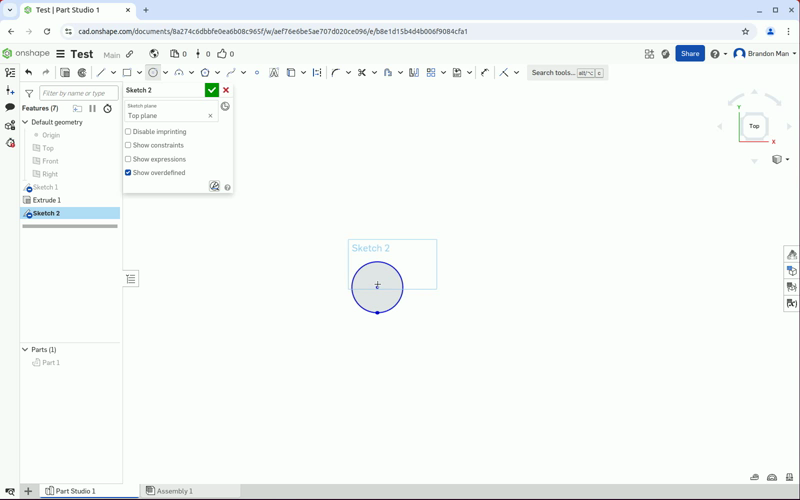
scroll(6)
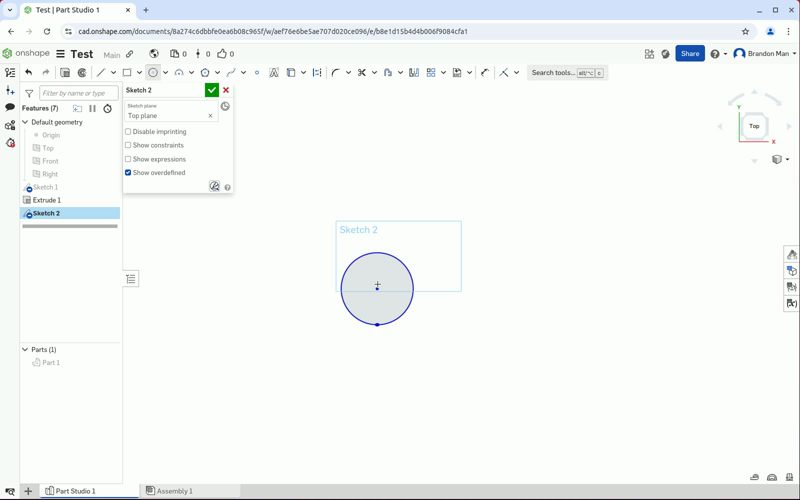
scroll(6)
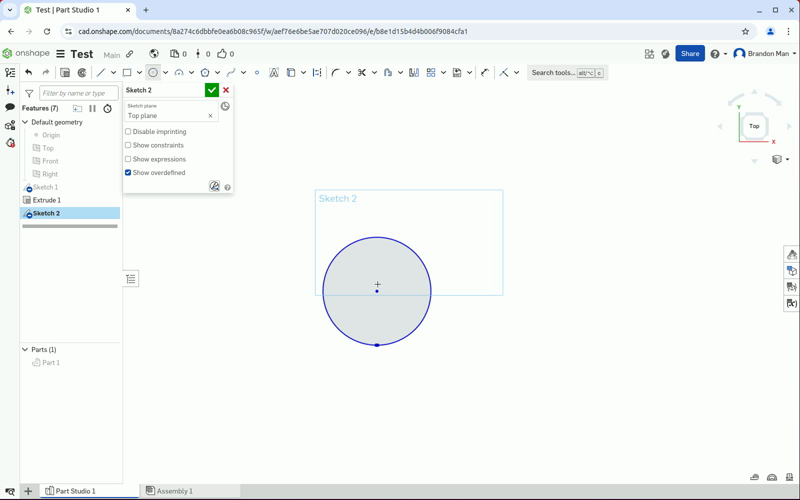
scroll(6)
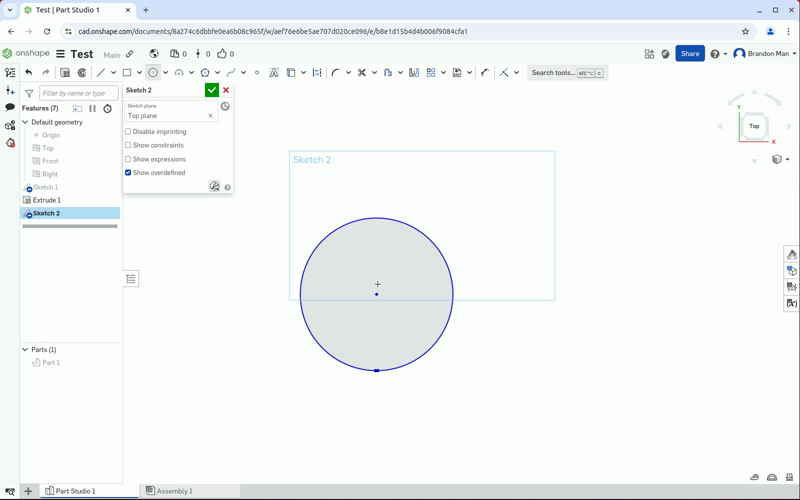
scroll(6)
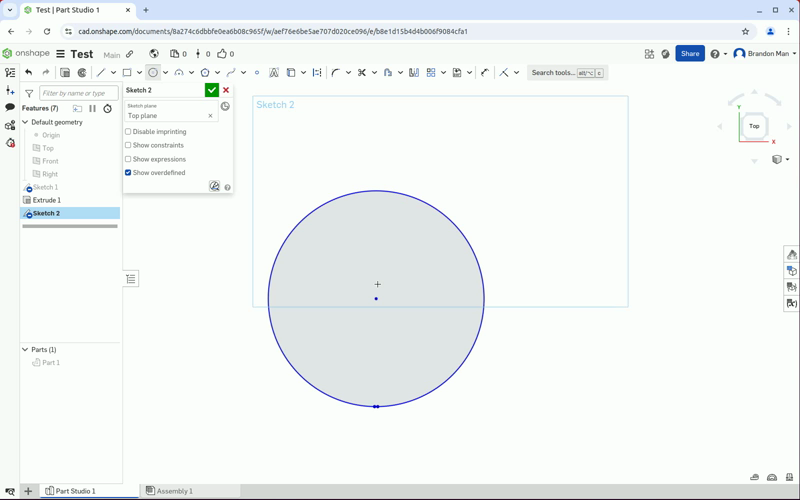
scroll(6)
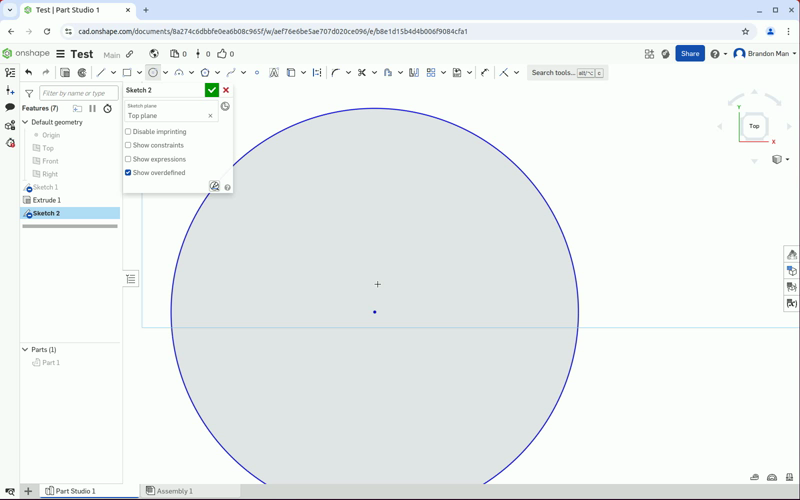
click(377, 283)
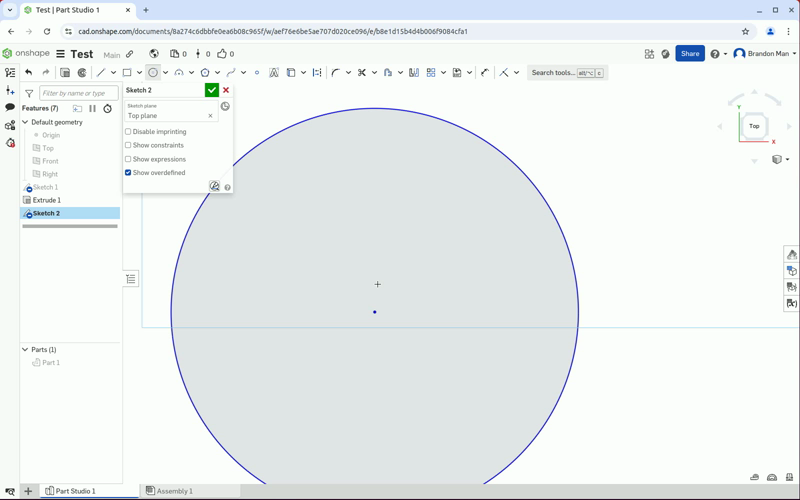
scroll(-6)
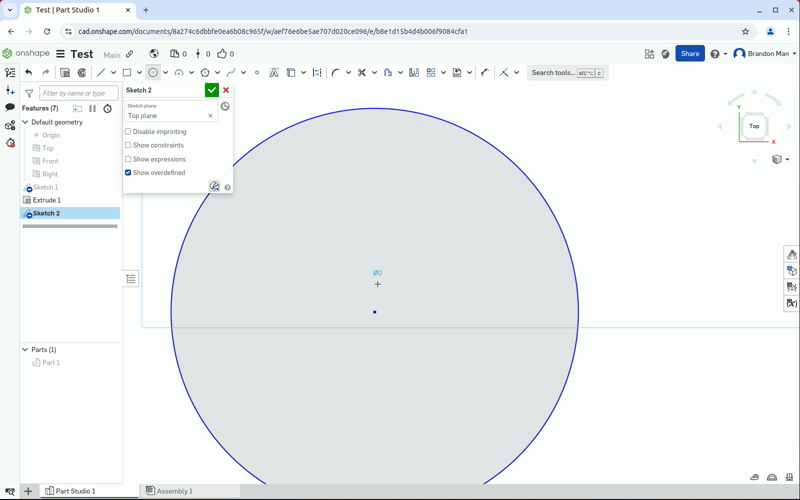
scroll(-6)
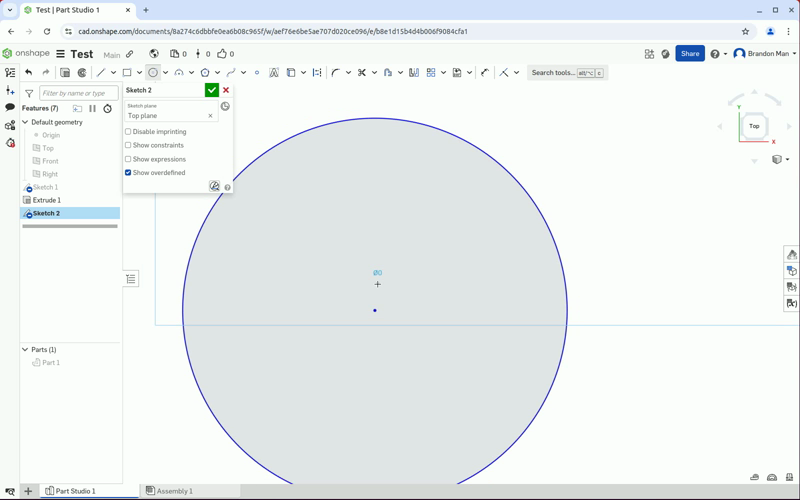
scroll(-6)
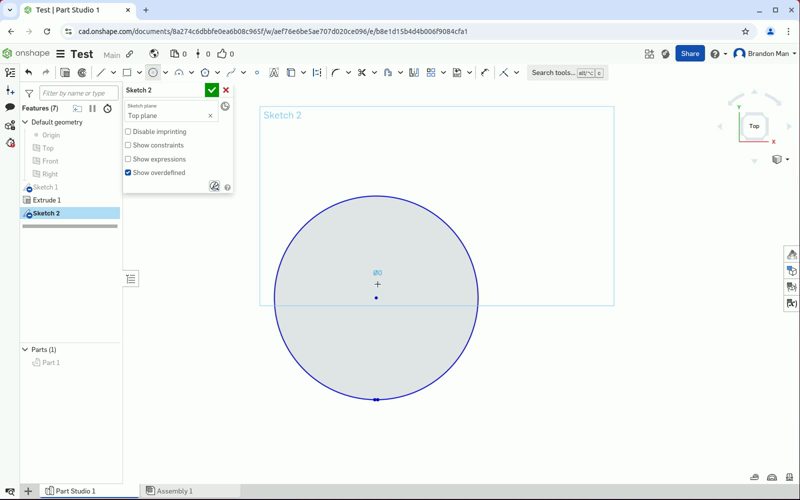
scroll(-6)
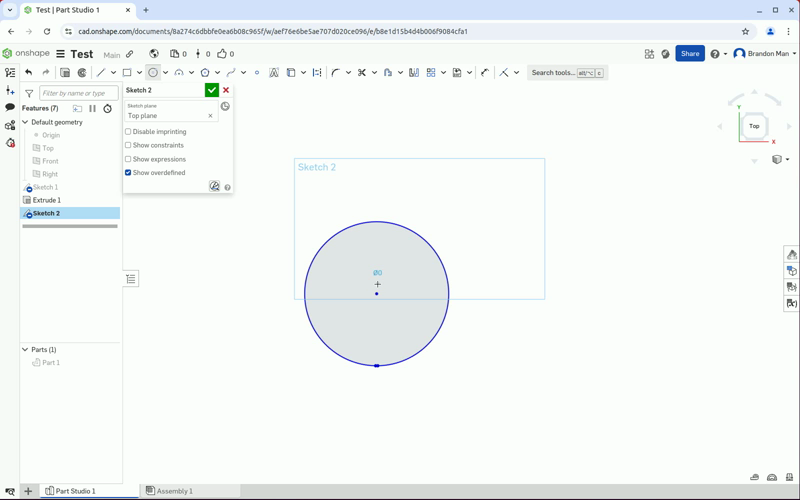
scroll(-6)
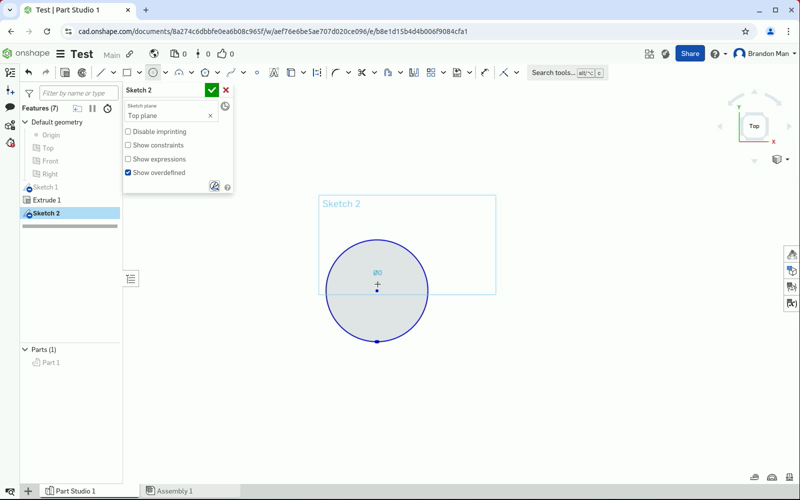
scroll(-6)
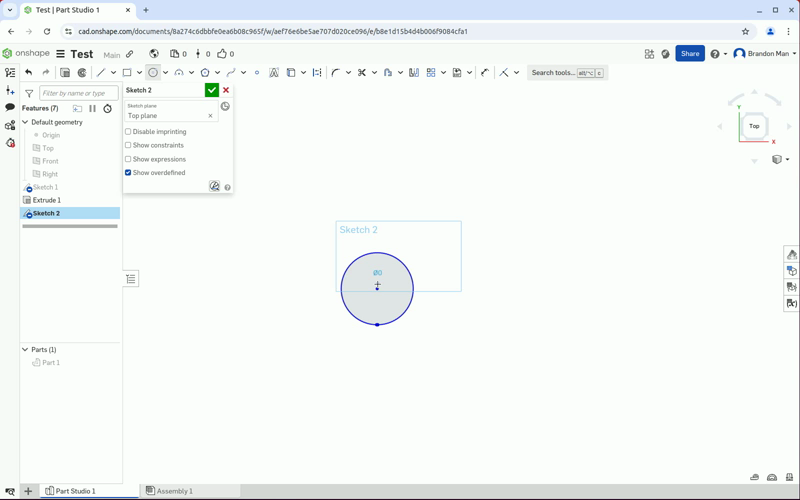
scroll(-6)
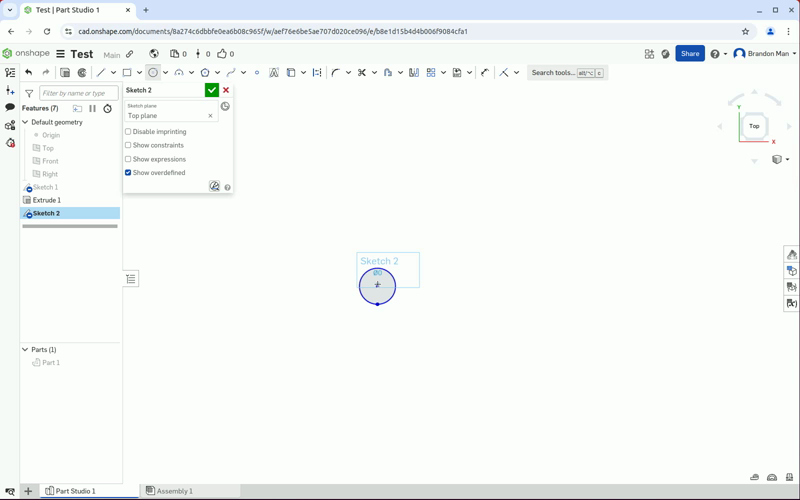
key_up(shift)
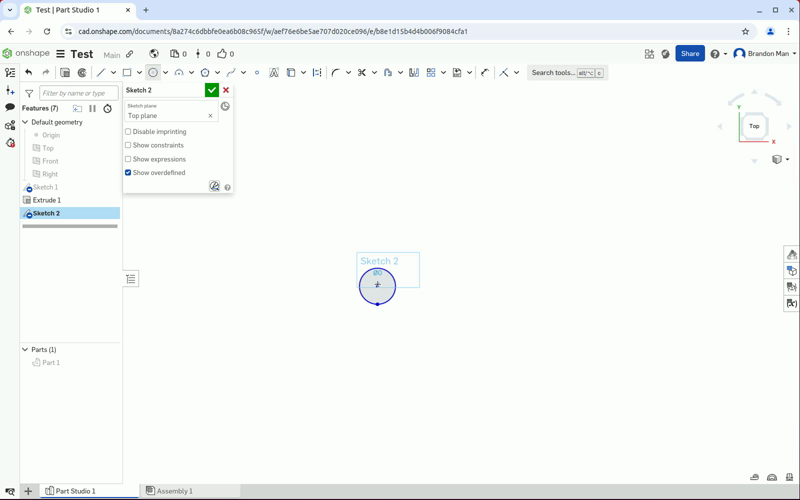
mouse_move(393, 283)
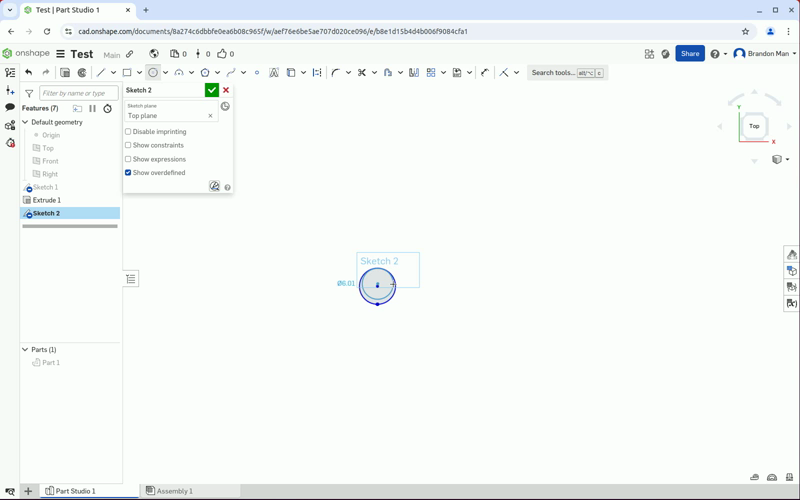
click(393, 283)
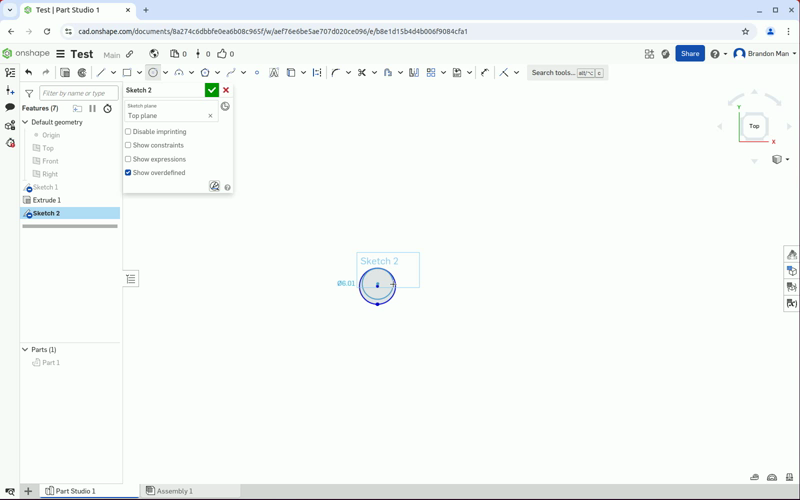
key(esc)
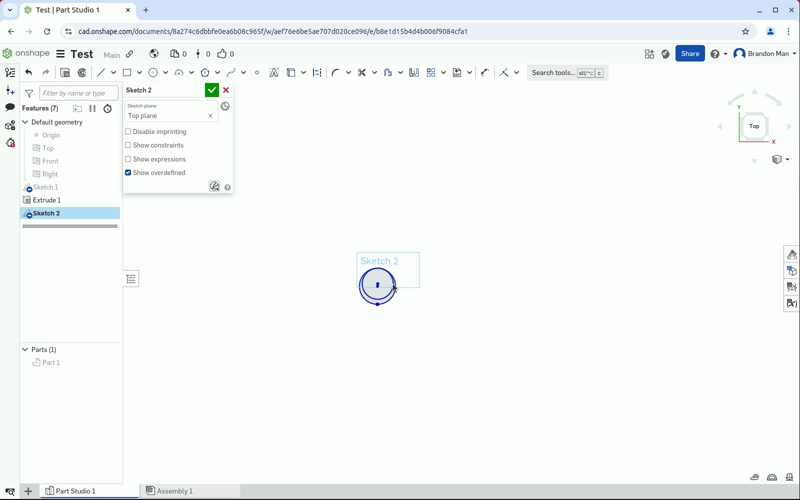
mouse_move(366, 297)
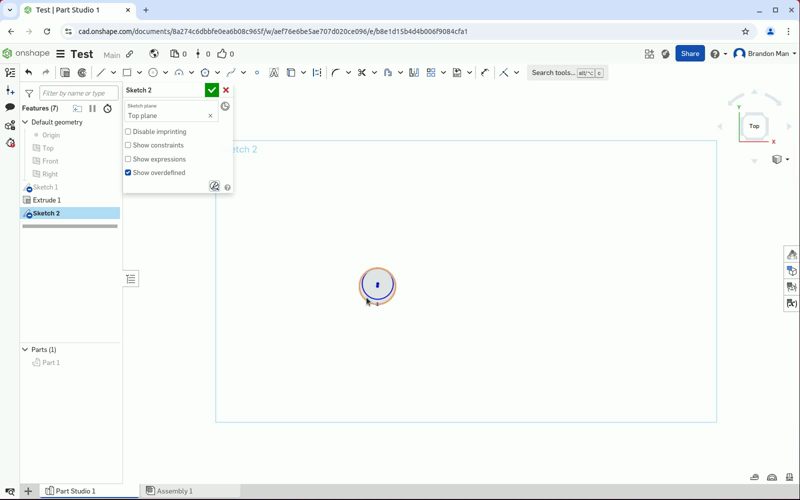
scroll(6)
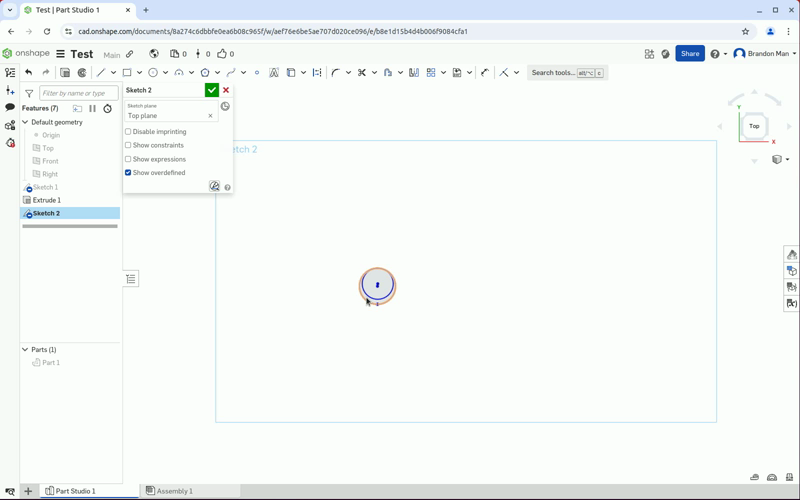
scroll(6)
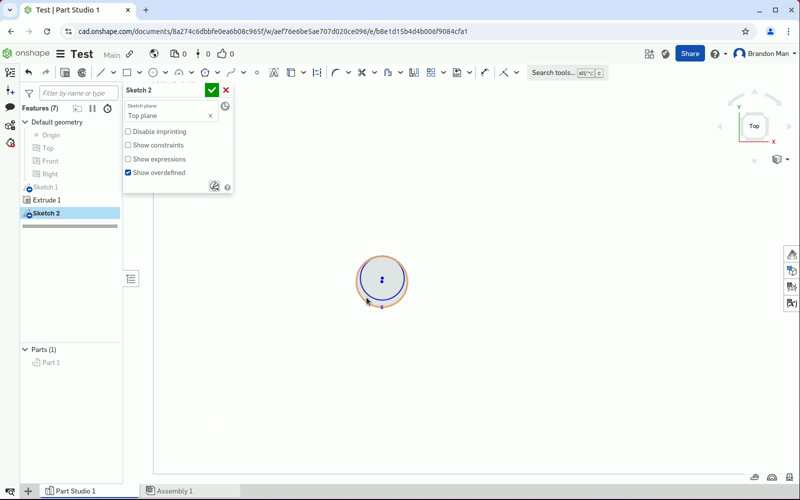
scroll(6)
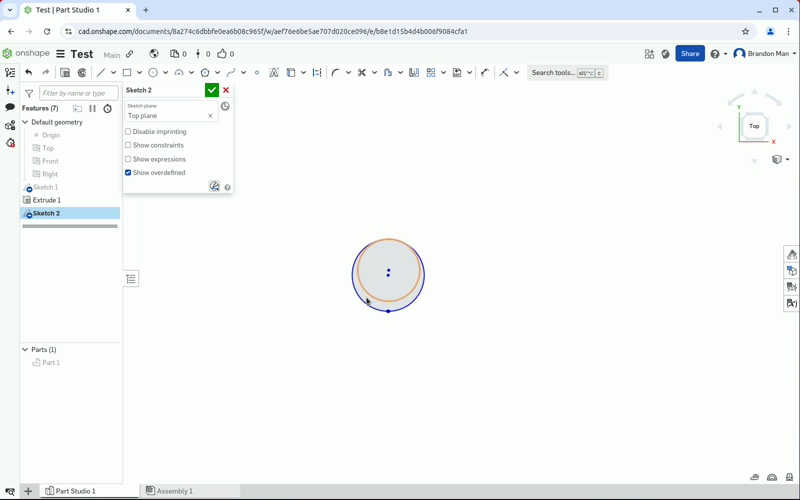
scroll(6)
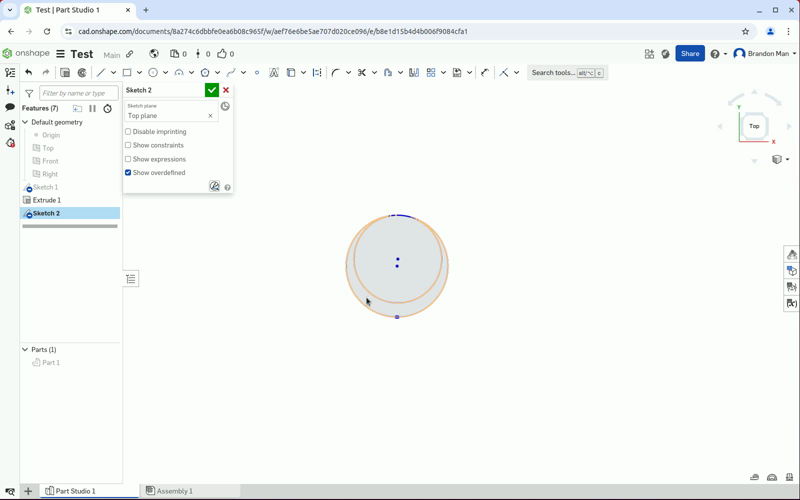
scroll(6)
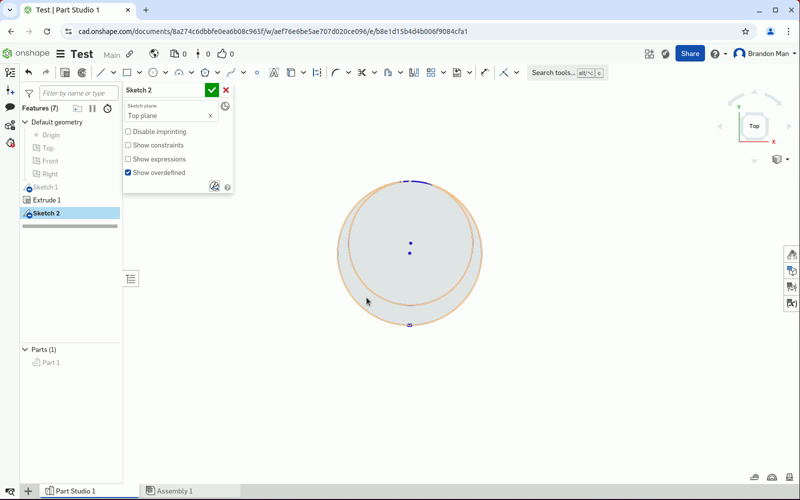
scroll(6)
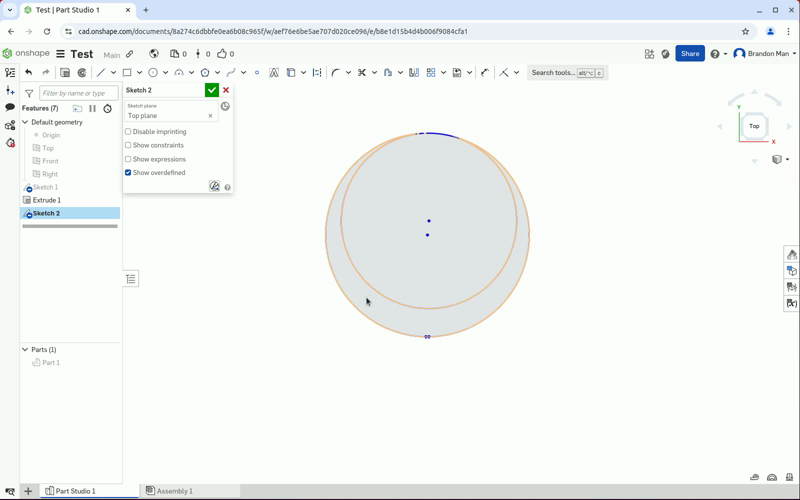
scroll(6)
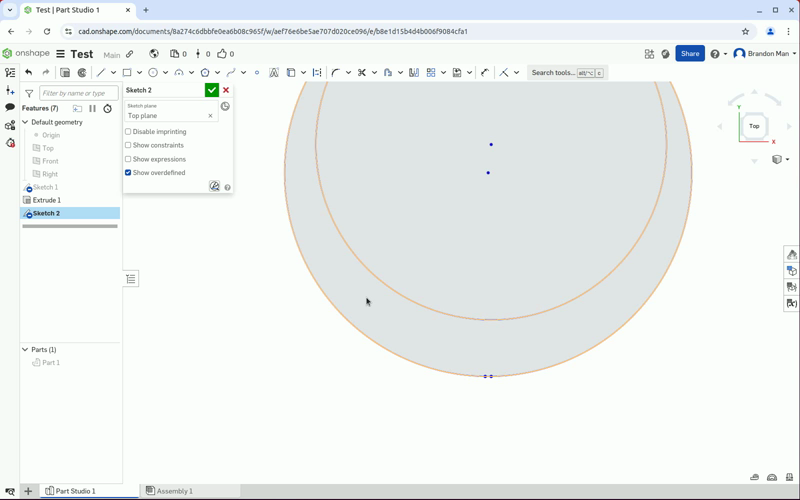
click(366, 297)
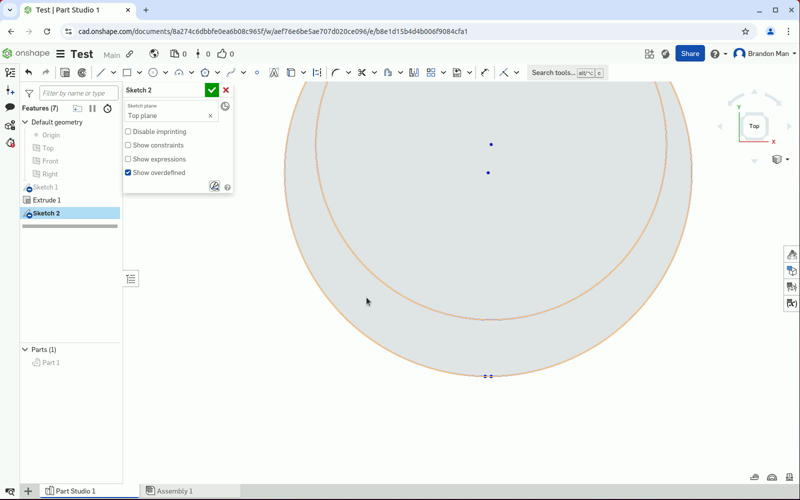
scroll(-6)
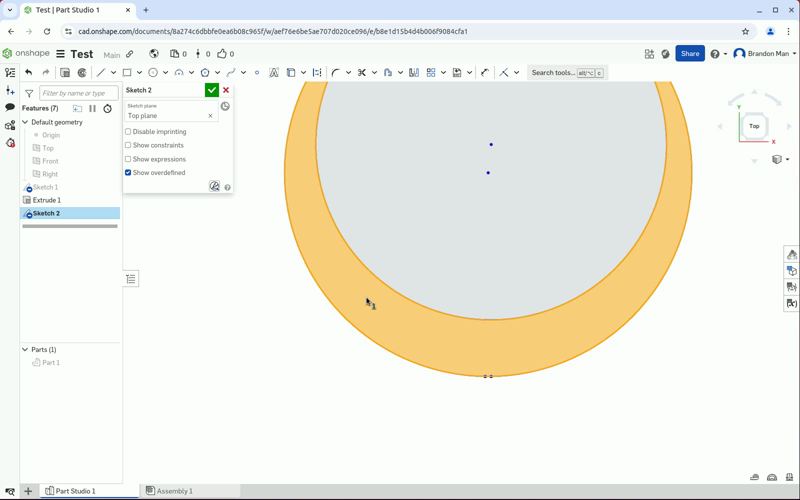
scroll(-6)
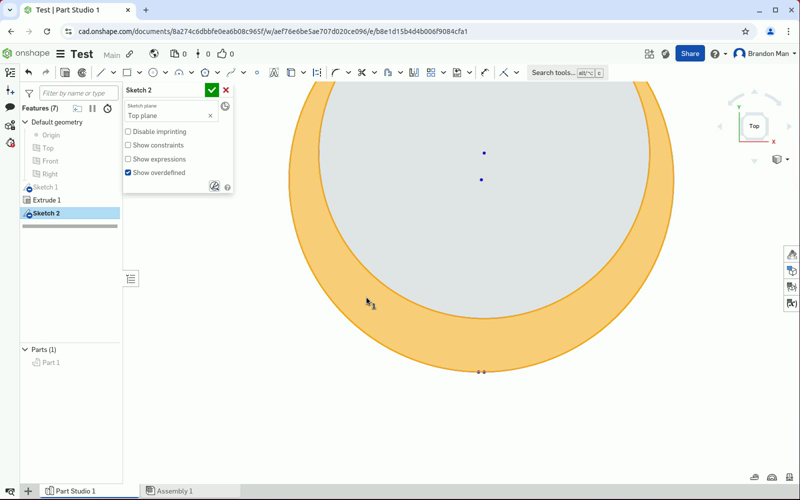
scroll(-6)
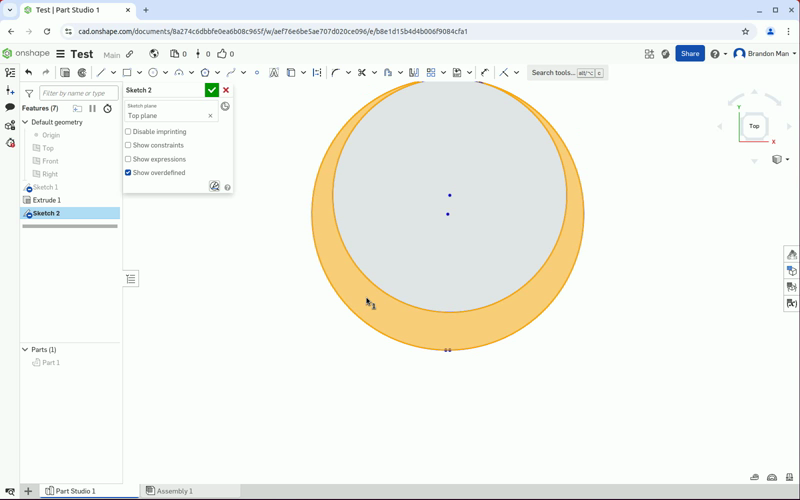
scroll(-6)
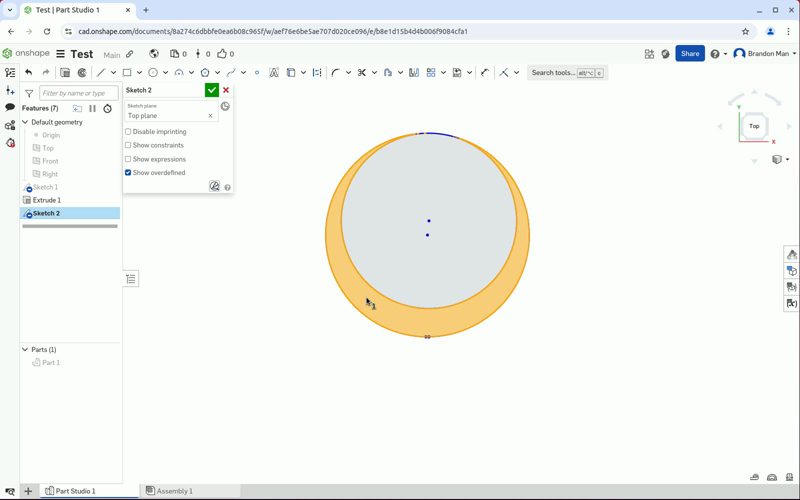
scroll(-6)
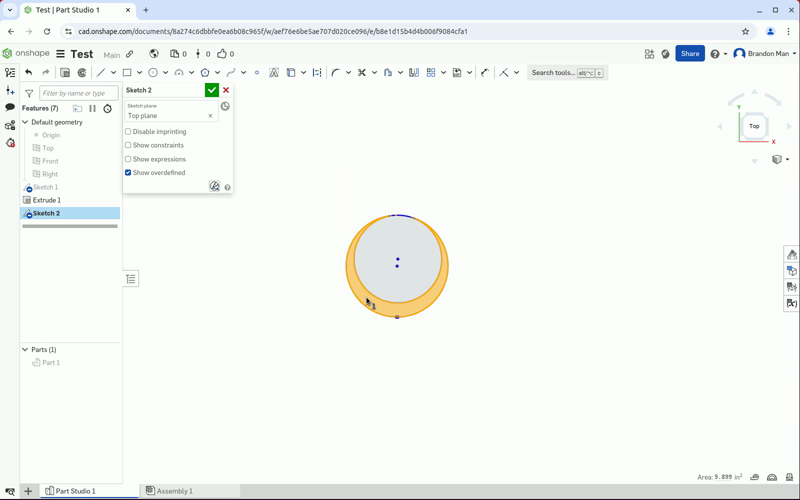
scroll(-6)
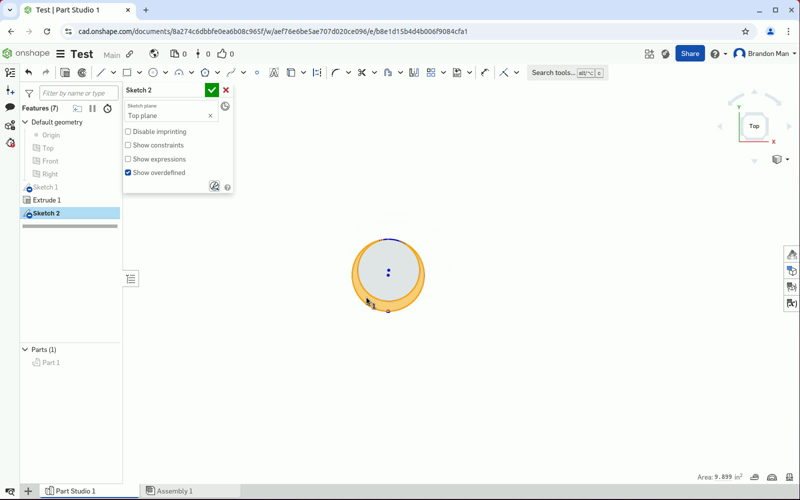
scroll(-6)
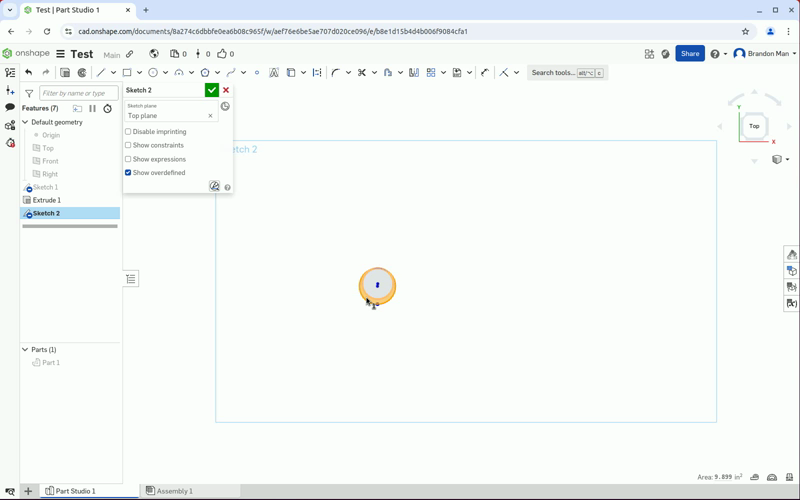
mouse_move(73, 352)
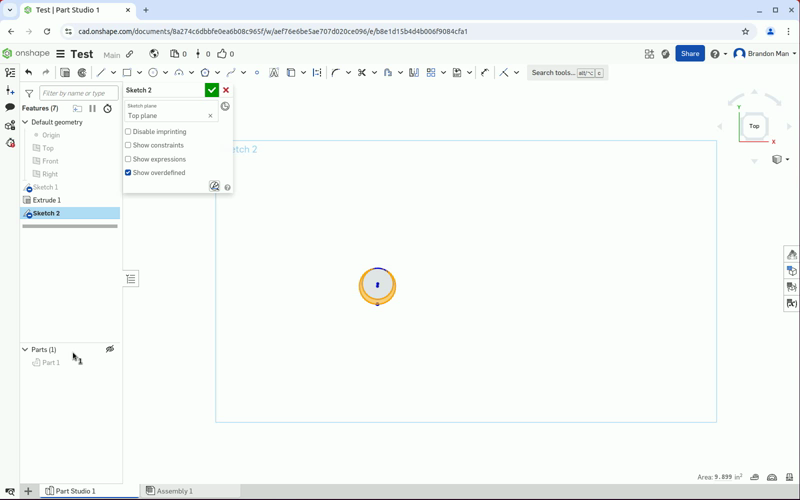
key(shift+y)
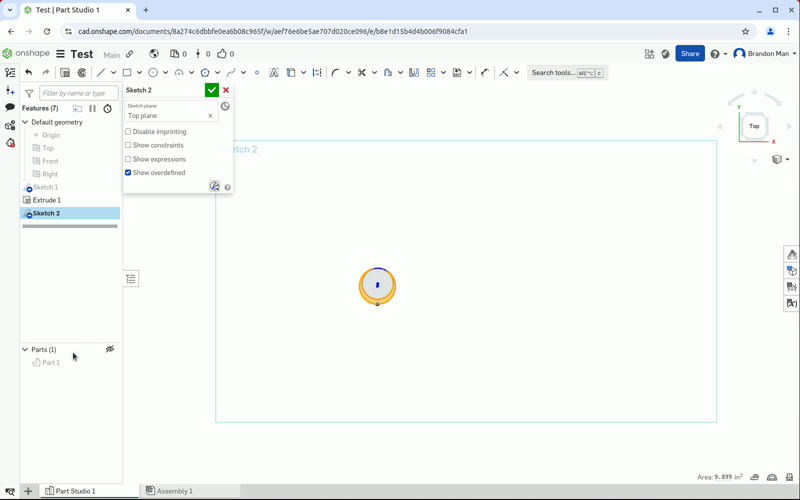
key(shift+e)
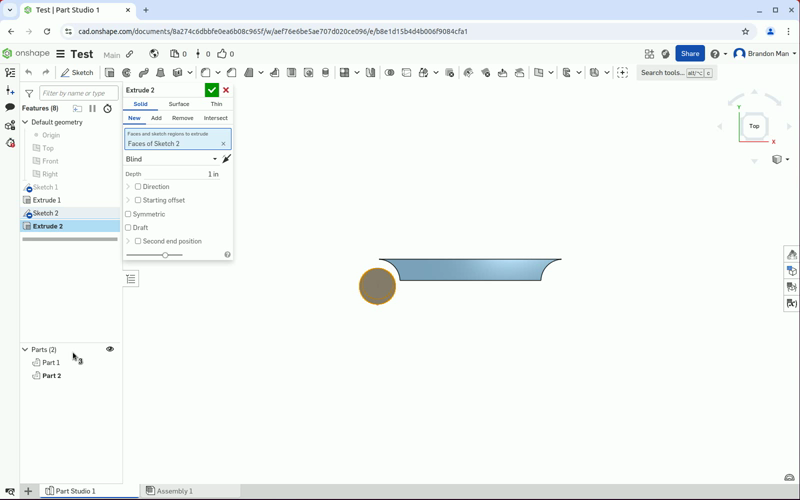
mouse_move(143, 106)
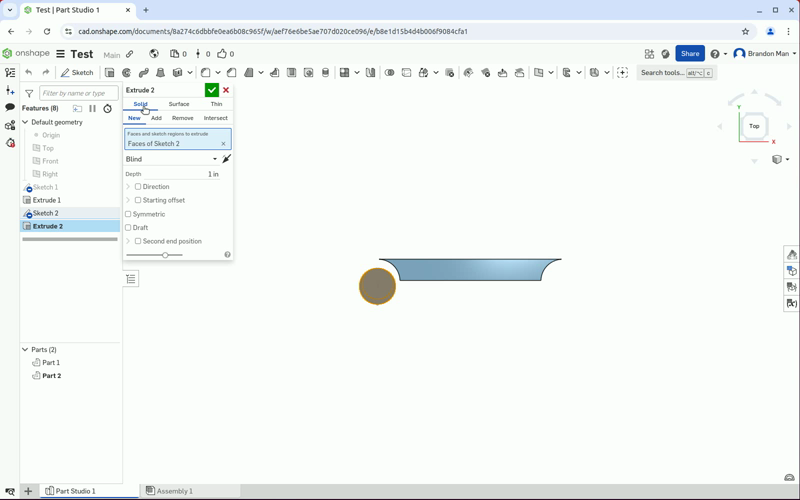
click(143, 106)
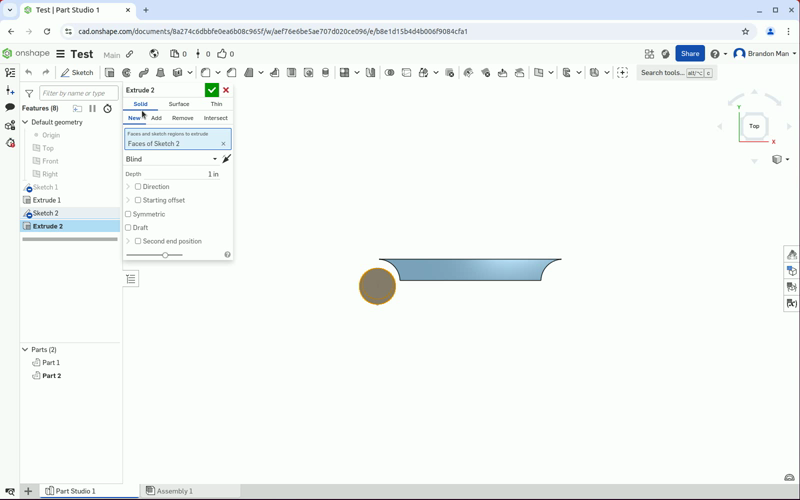
mouse_move(137, 120)
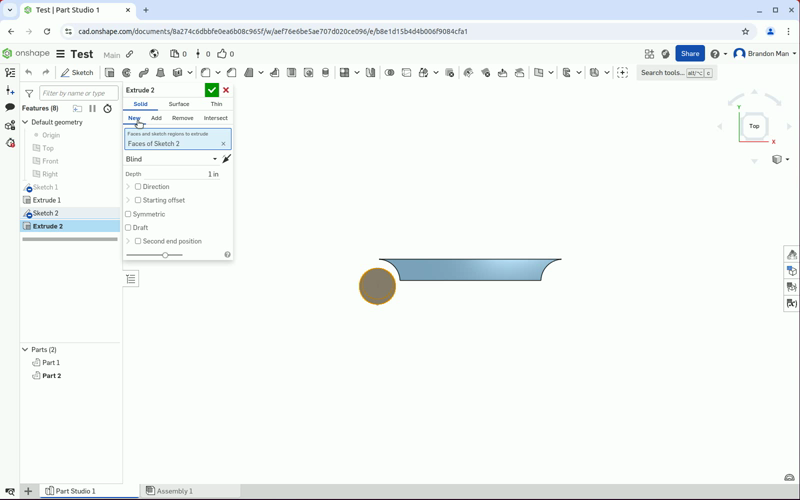
click(137, 120)
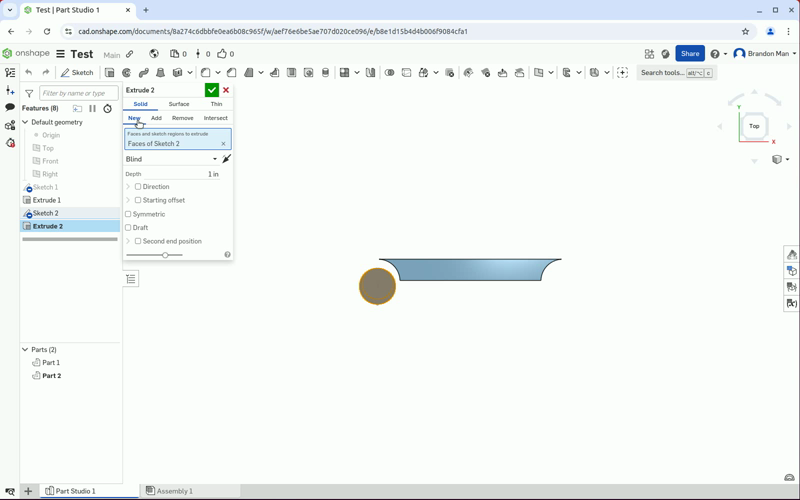
key(tab, 4)
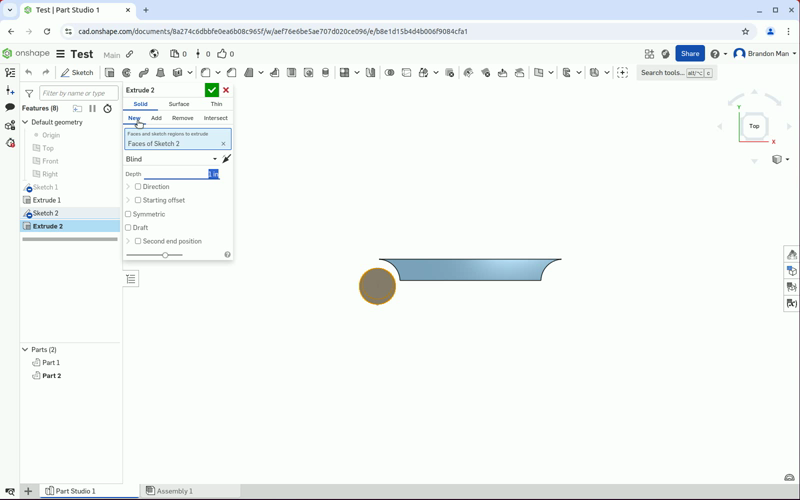
text(20.46)
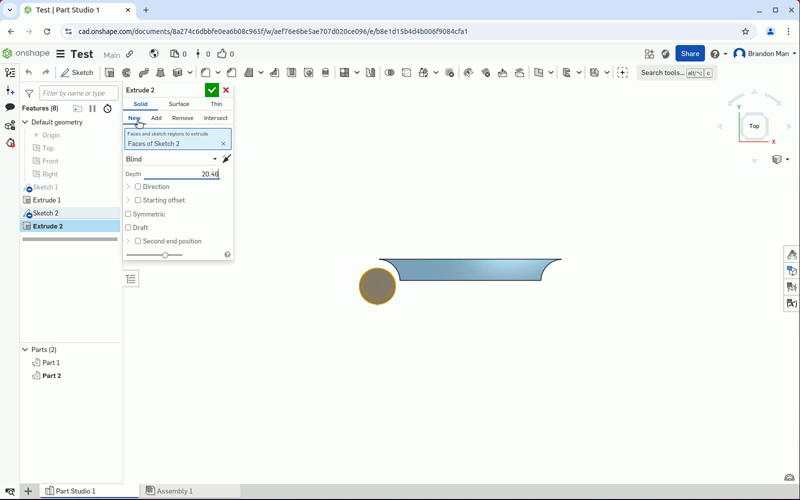
key(enter)
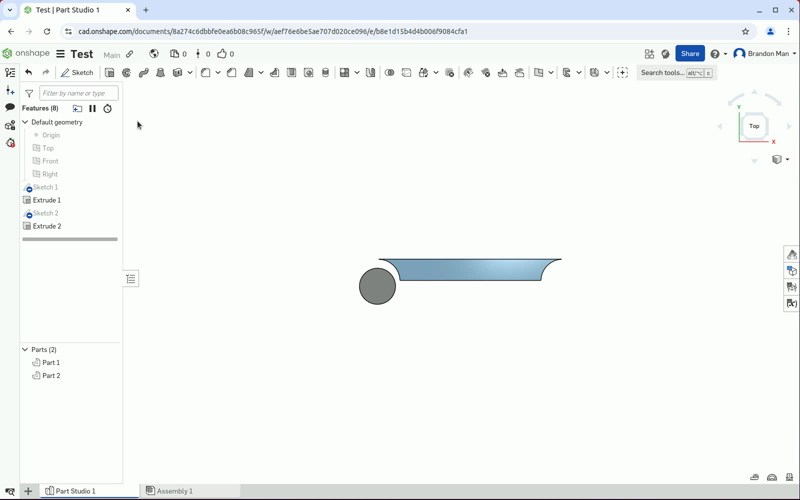
key(shift+h)
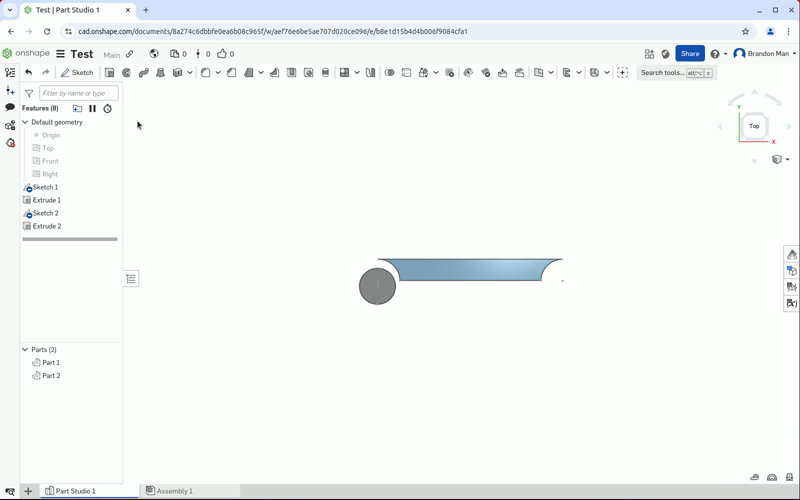
key(shift+h)
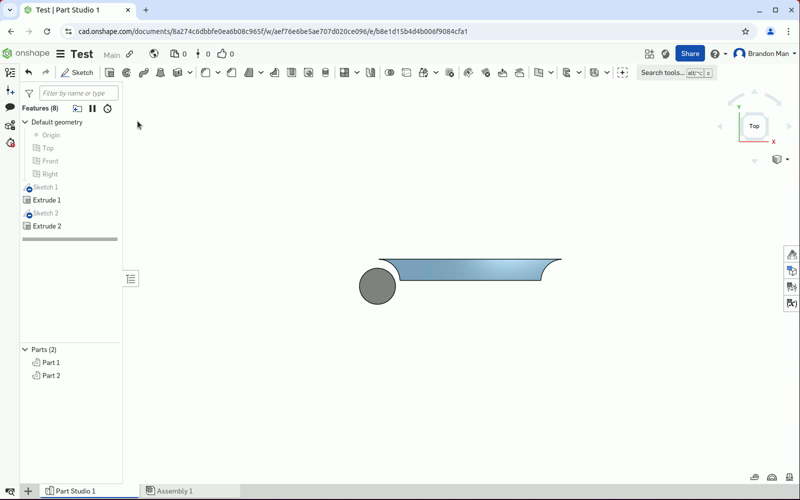
mouse_move(73, 189)
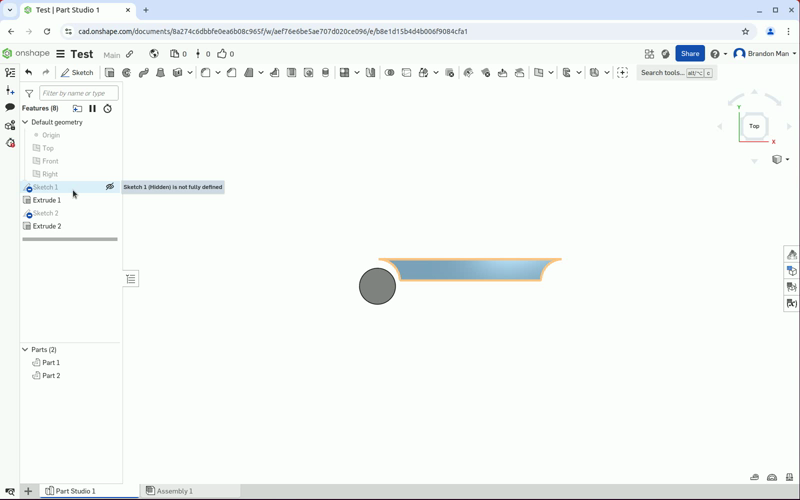
click(73, 189)
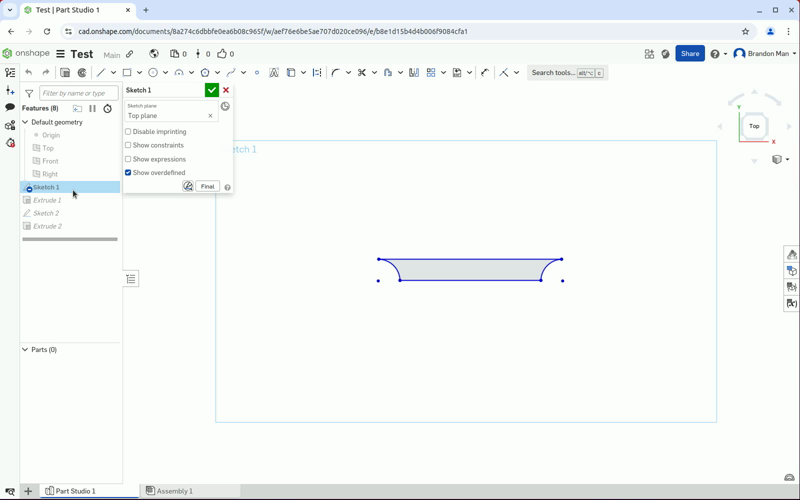
mouse_move(229, 92)
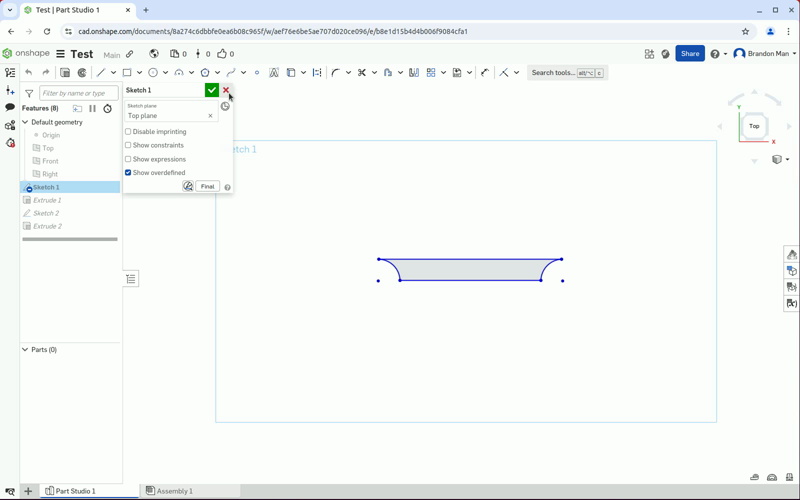
click(229, 92)
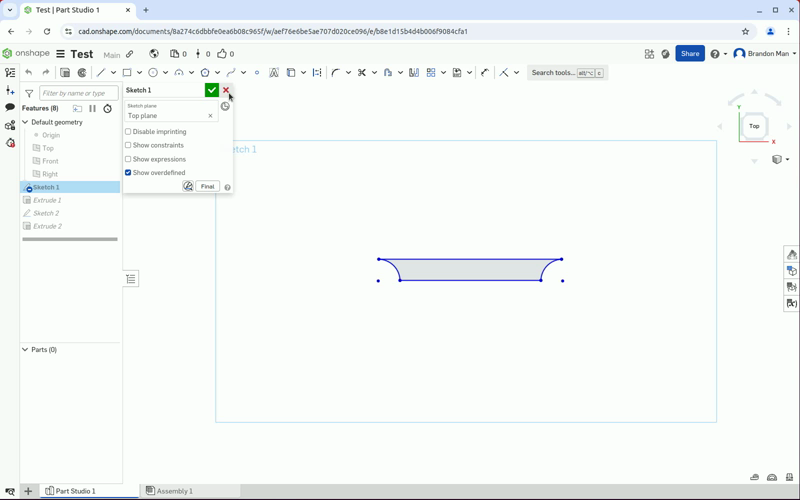
key(shift+s)
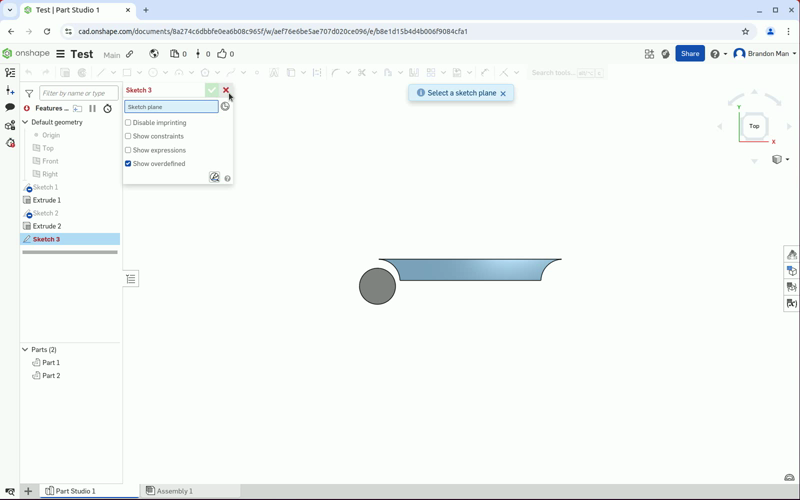
mouse_move(73, 150)
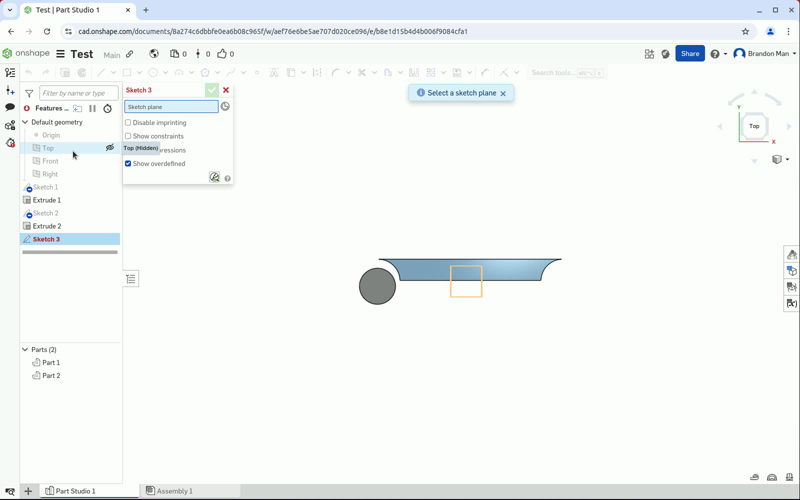
click(73, 150)
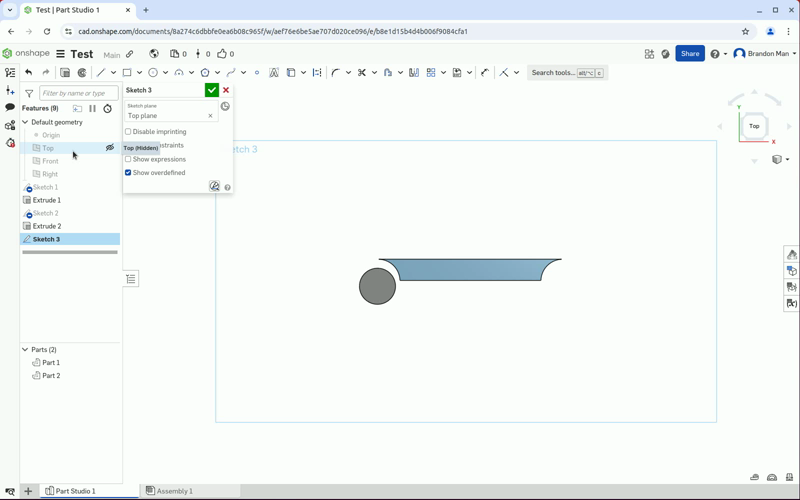
mouse_move(73, 352)
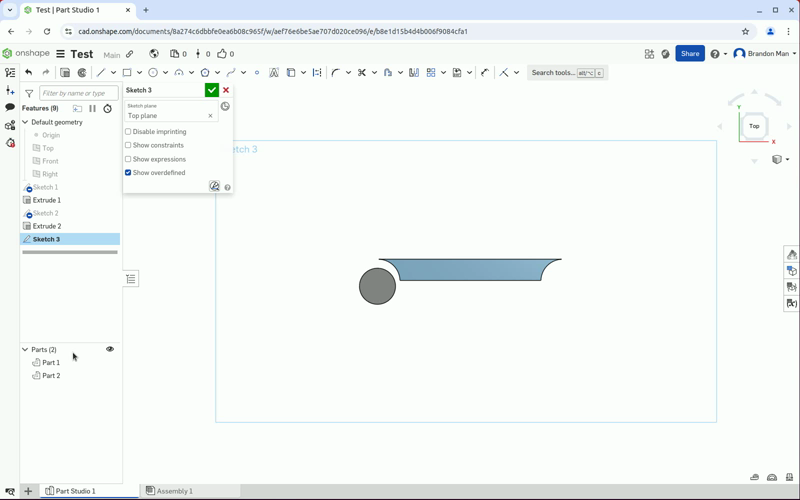
key(y)
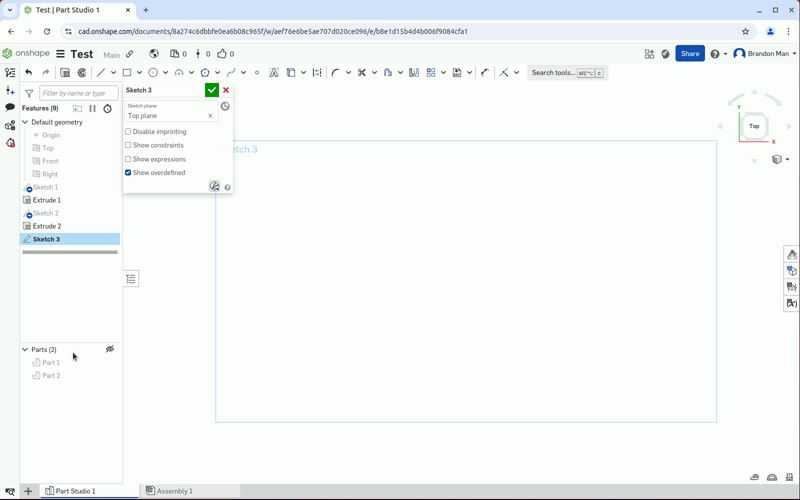
key(a)
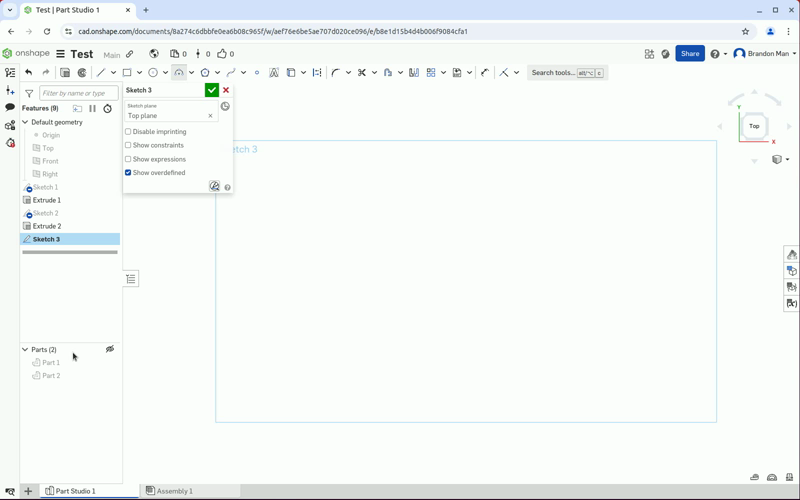
key_down(shift)
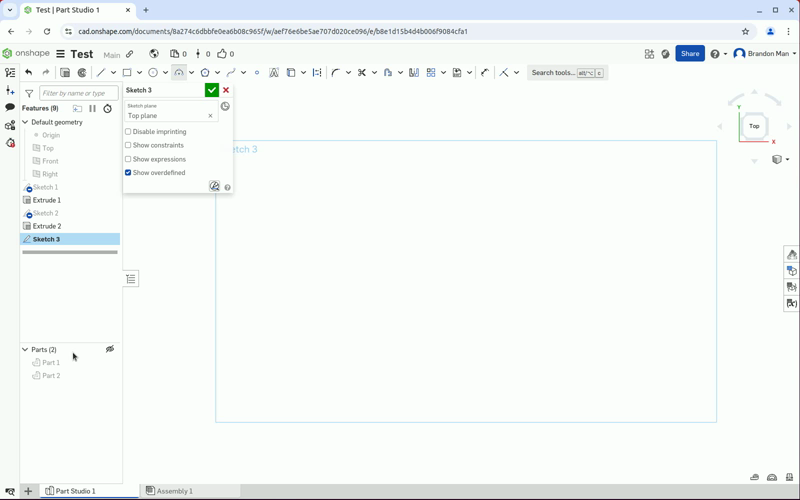
mouse_move(552, 261)
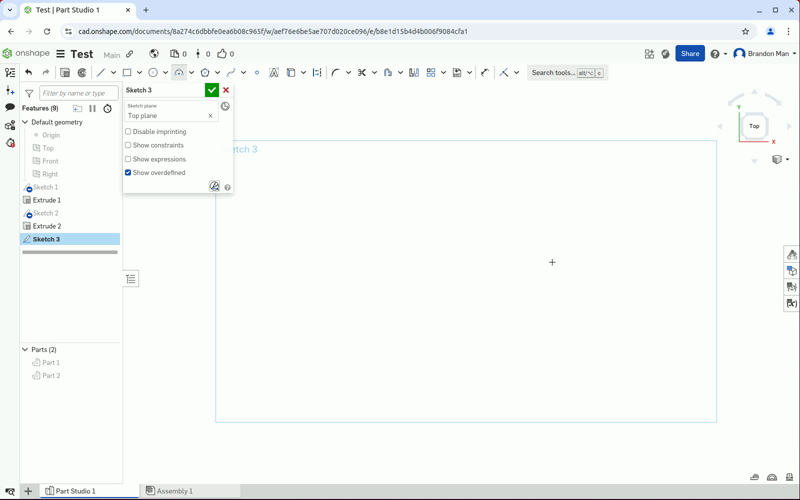
click(552, 261)
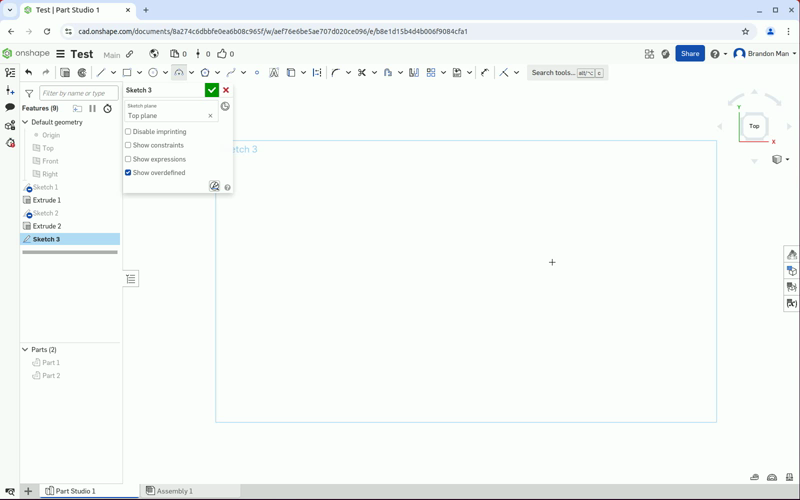
key_up(shift)
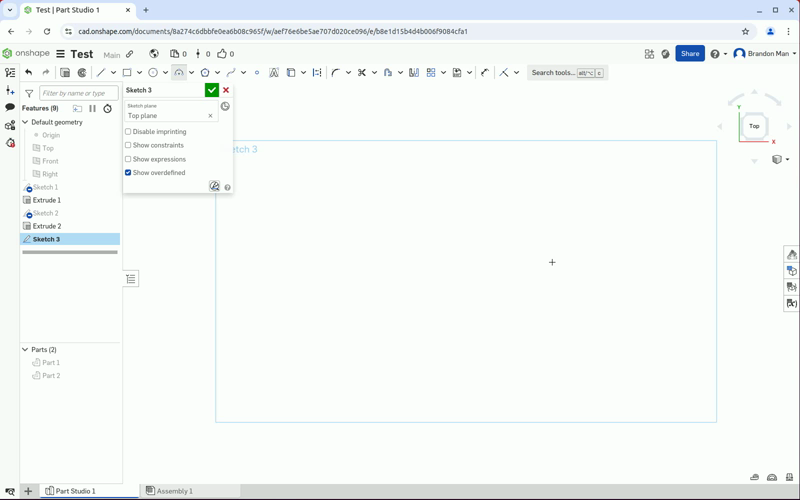
key_down(shift)
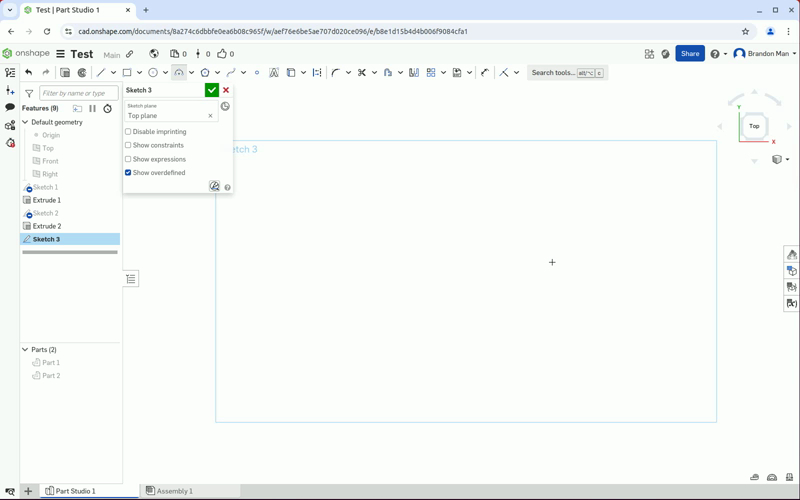
mouse_move(553, 261)
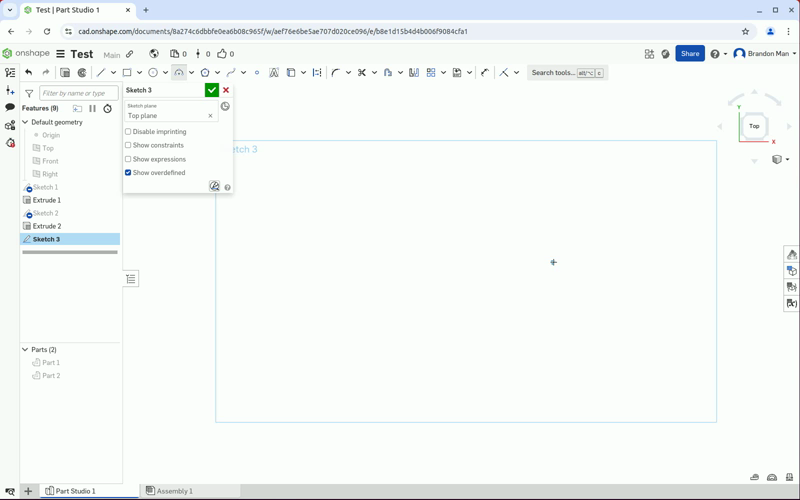
scroll(6)
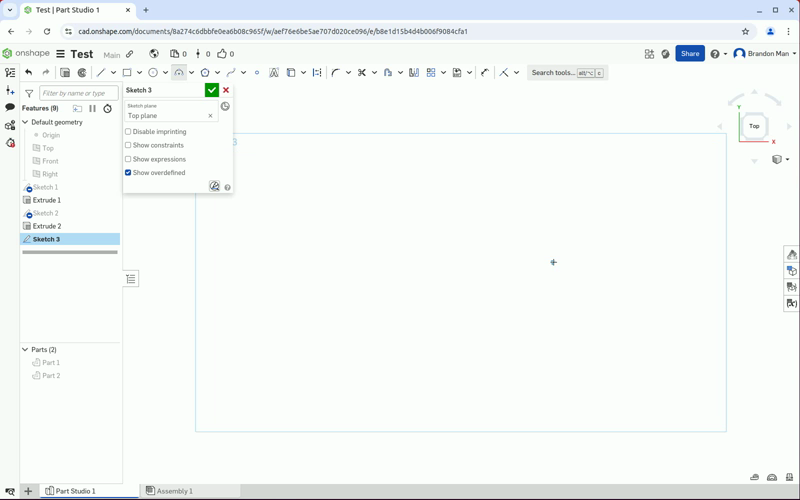
scroll(6)
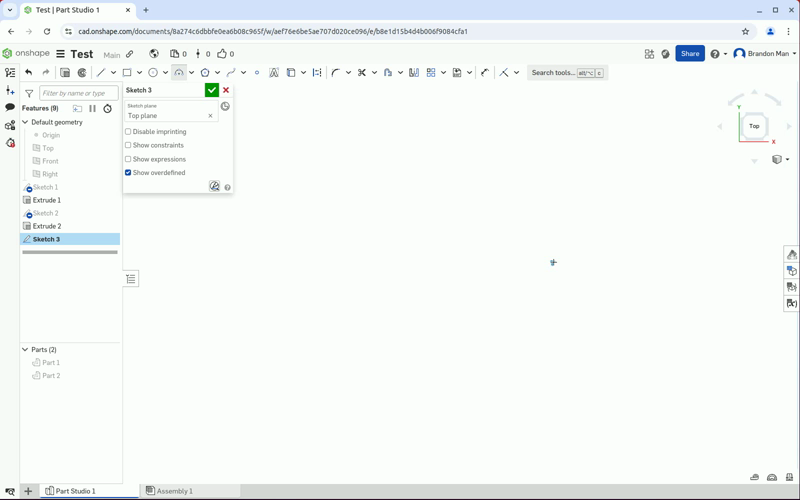
scroll(6)
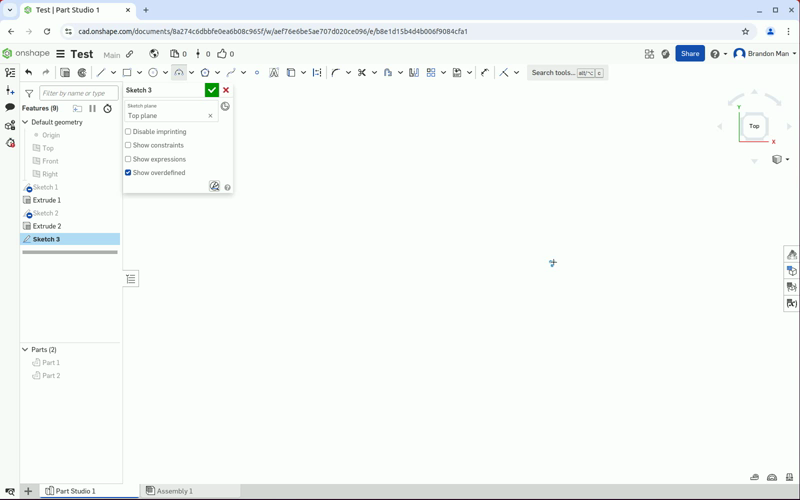
scroll(6)
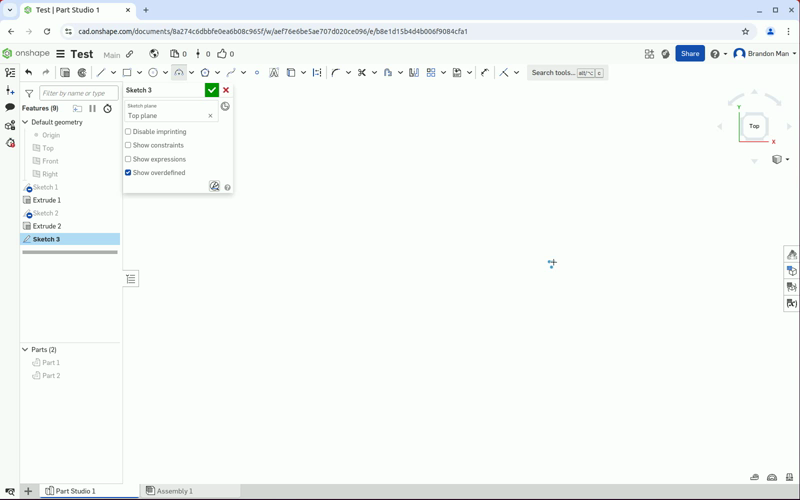
scroll(6)
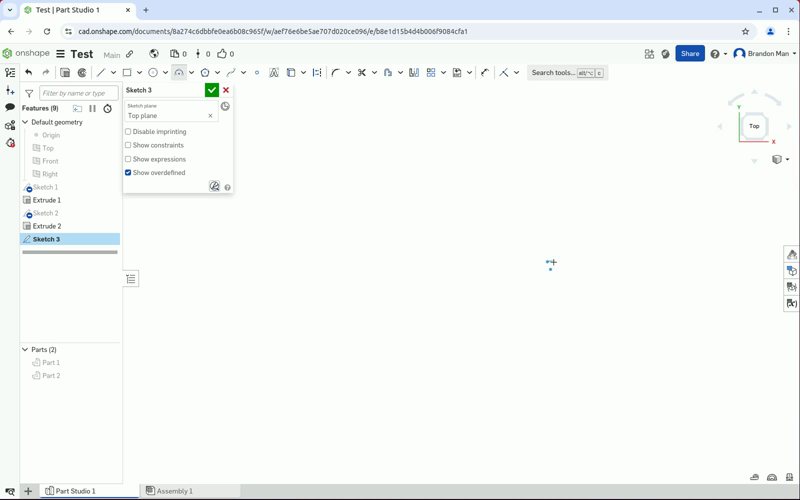
scroll(6)
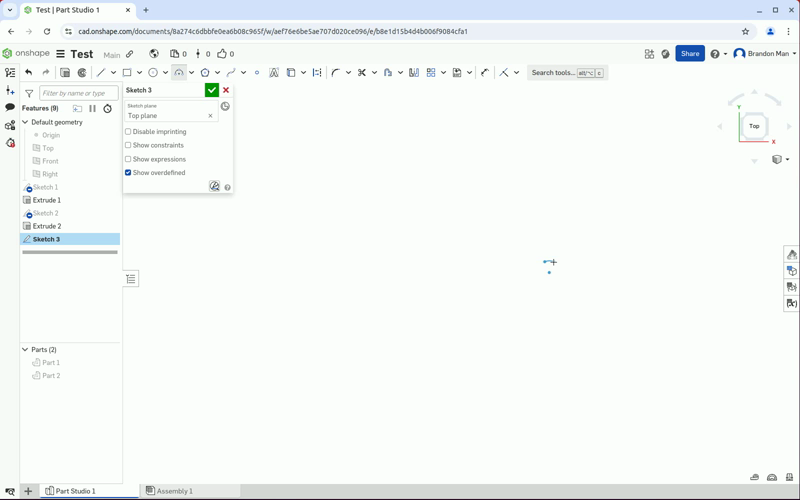
scroll(6)
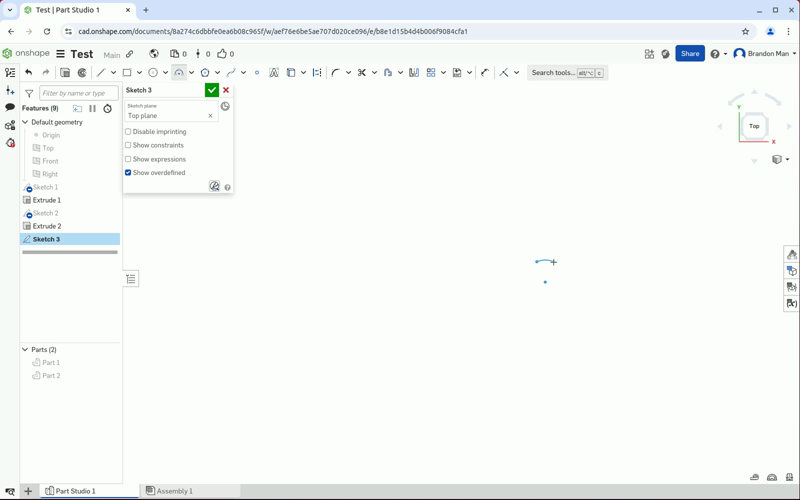
click(553, 261)
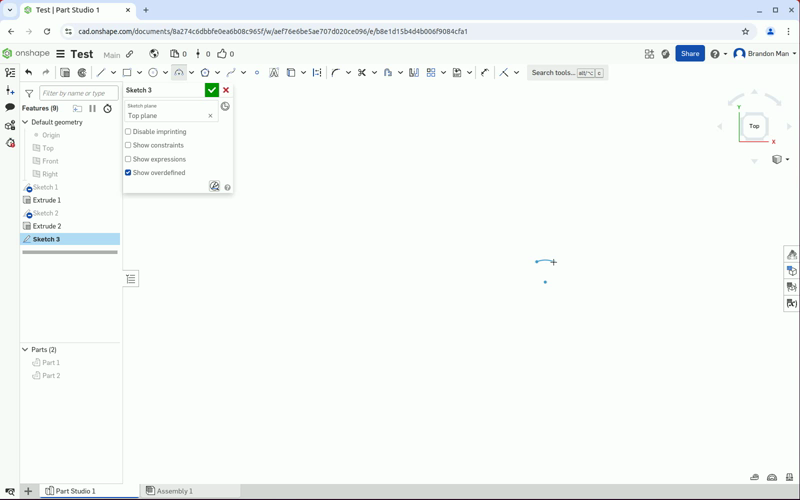
scroll(-6)
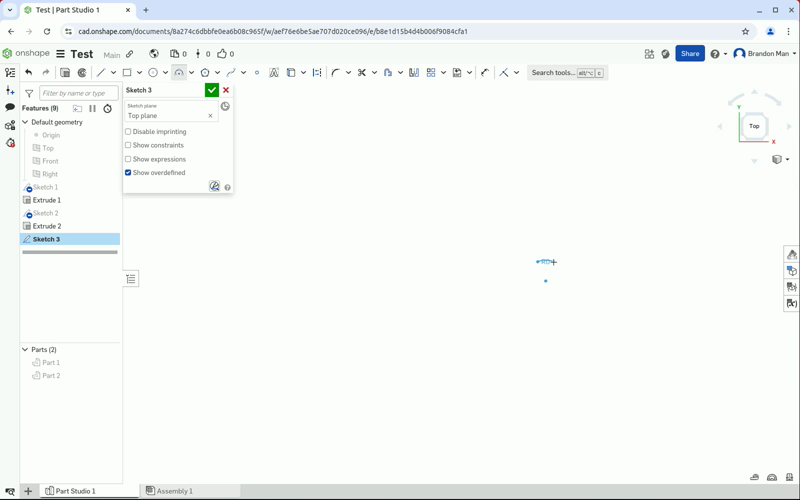
scroll(-6)
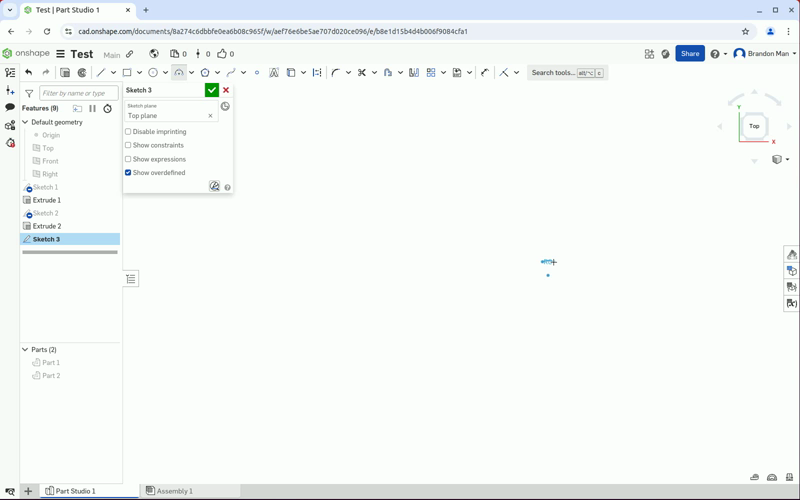
scroll(-6)
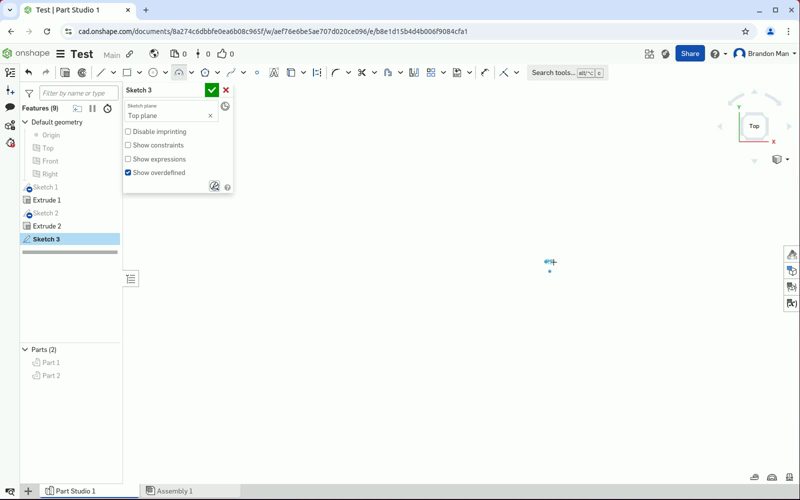
scroll(-6)
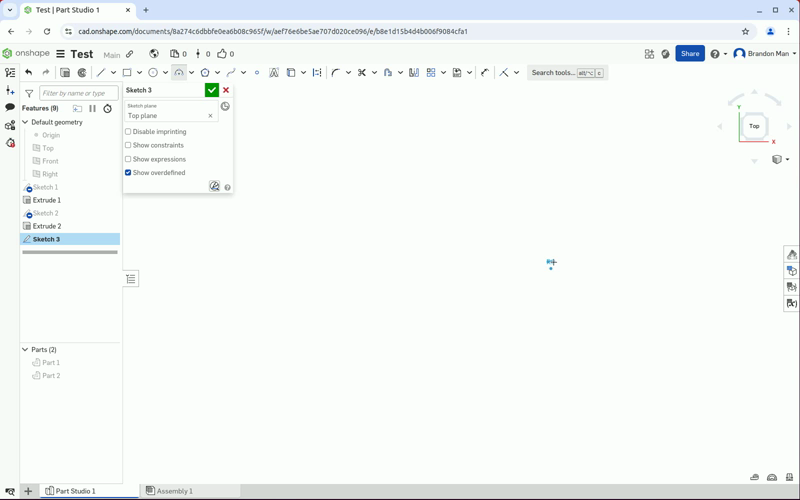
scroll(-6)
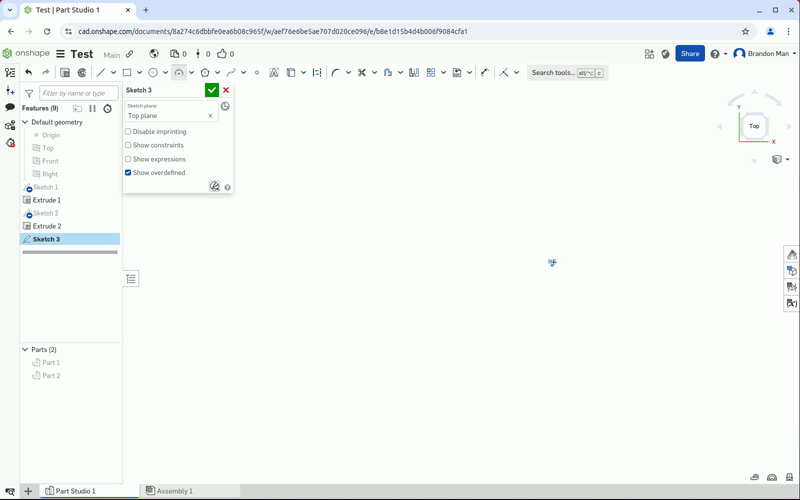
scroll(-6)
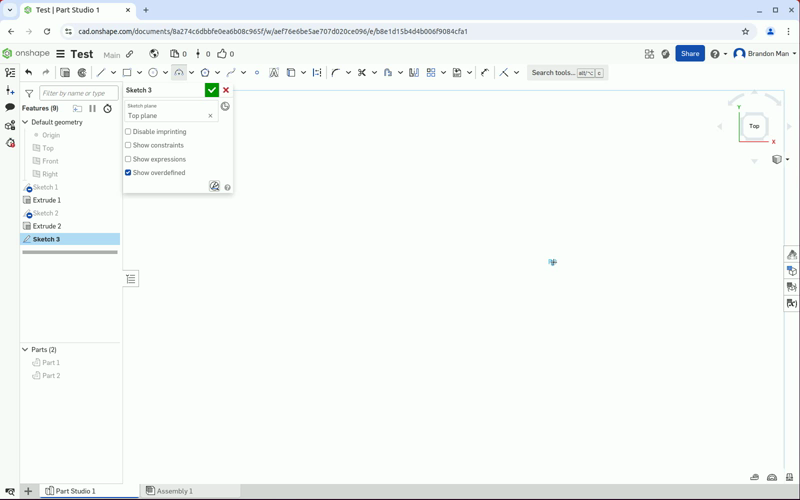
scroll(-6)
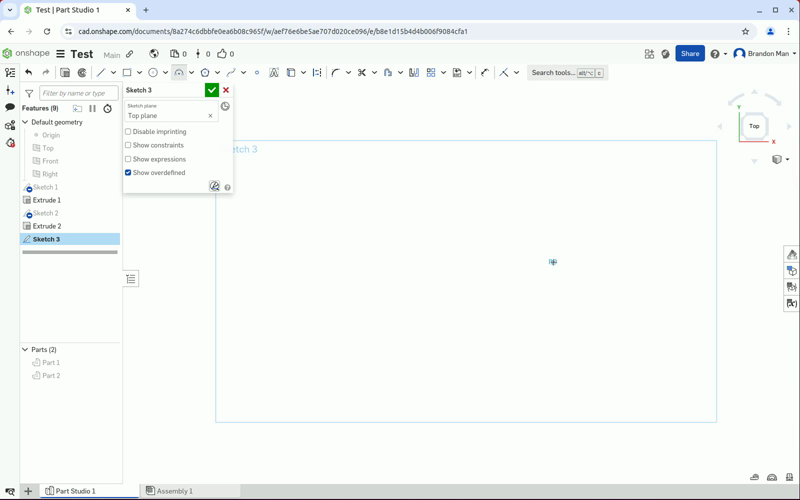
mouse_move(552, 309)
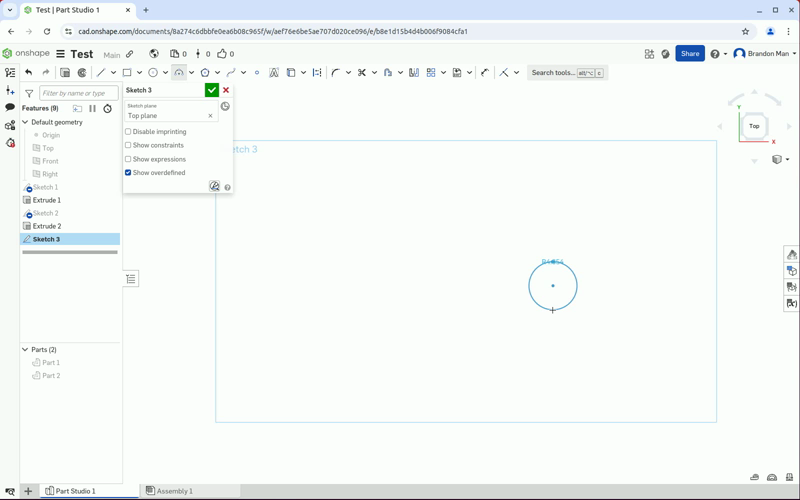
scroll(6)
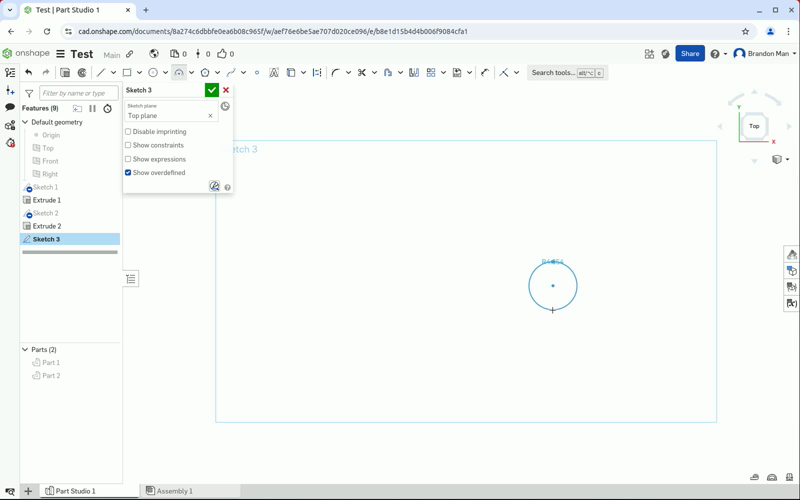
scroll(6)
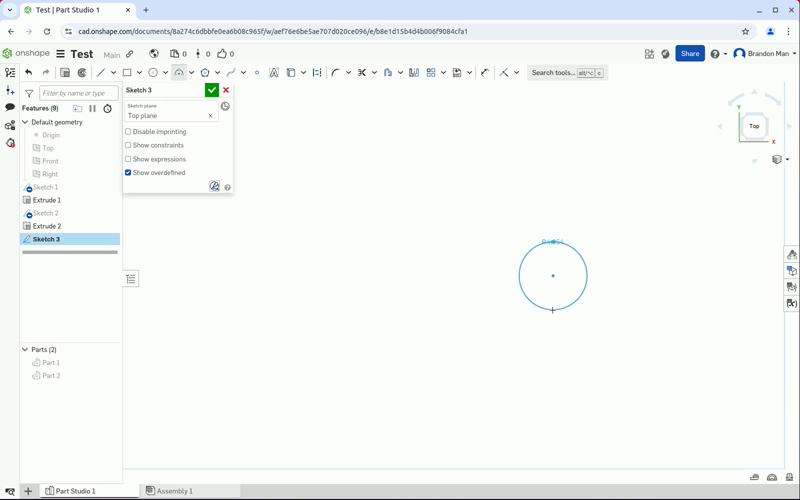
scroll(6)
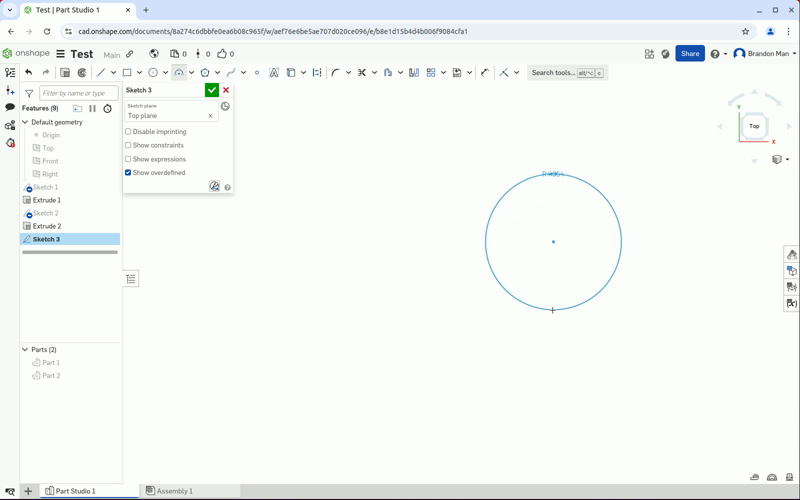
scroll(6)
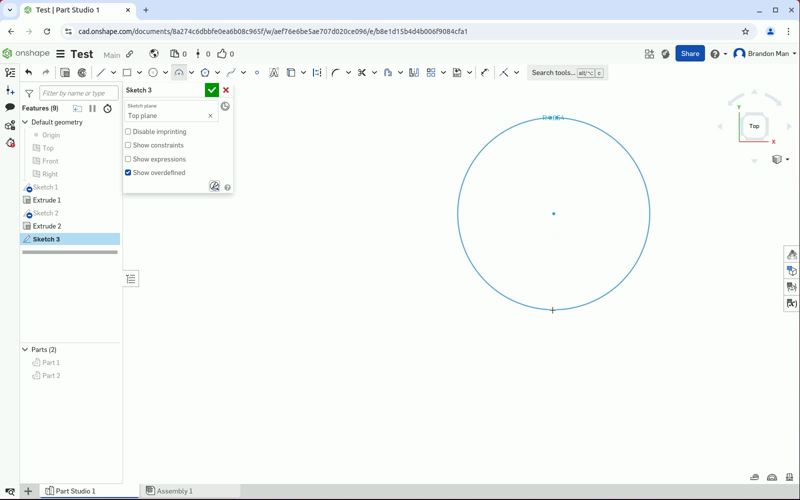
scroll(6)
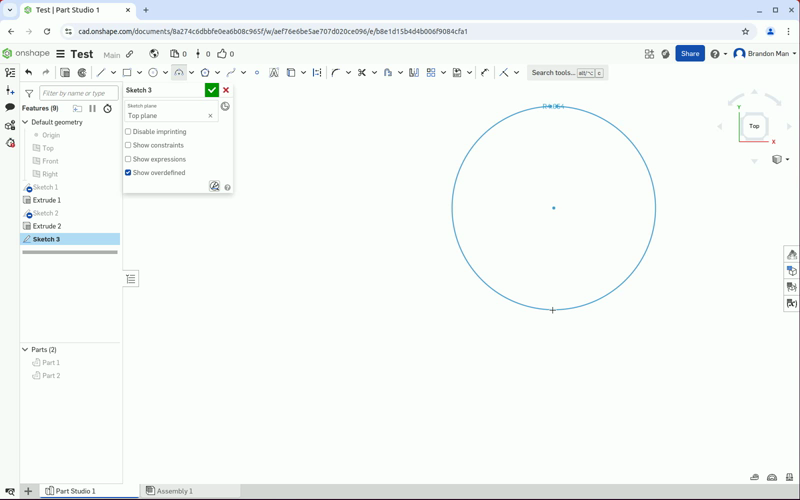
scroll(6)
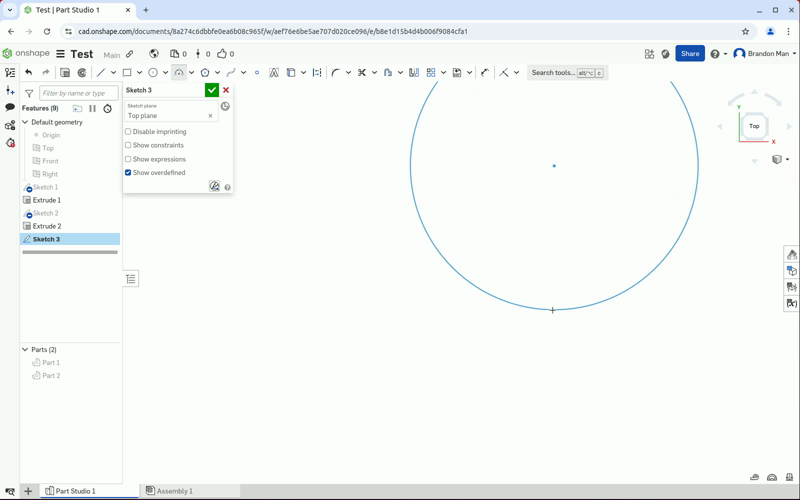
scroll(6)
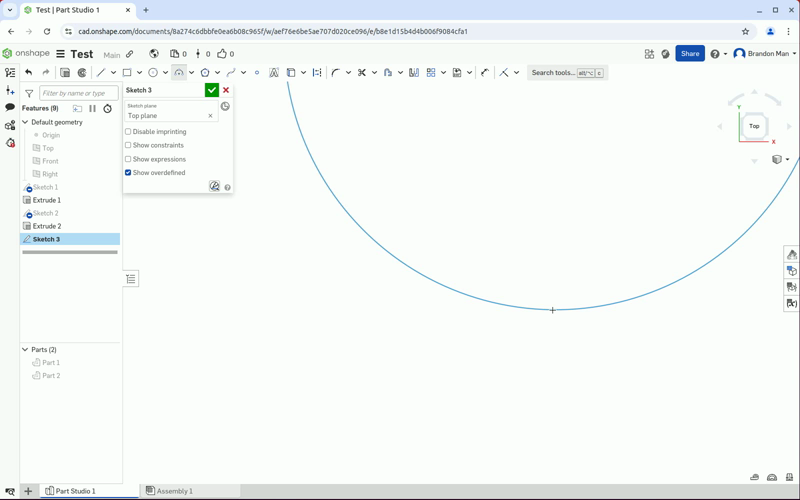
click(552, 309)
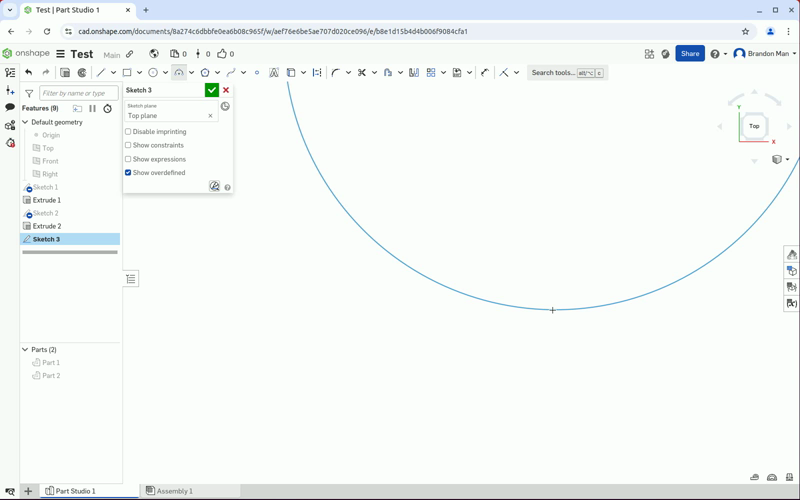
scroll(-6)
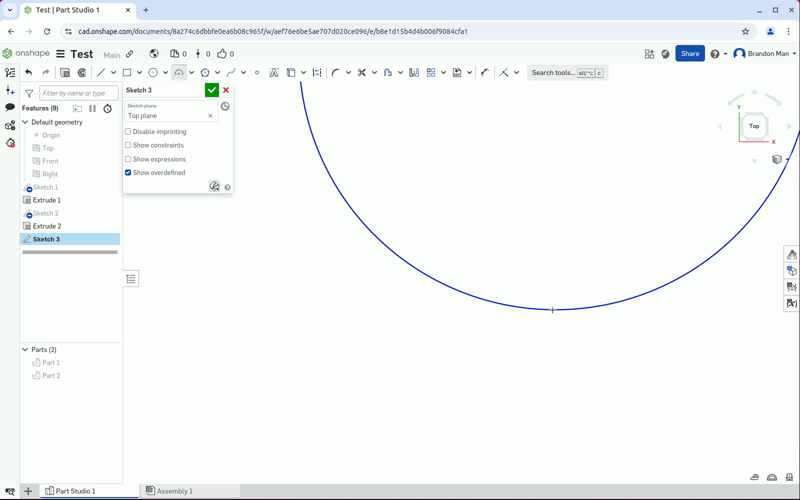
scroll(-6)
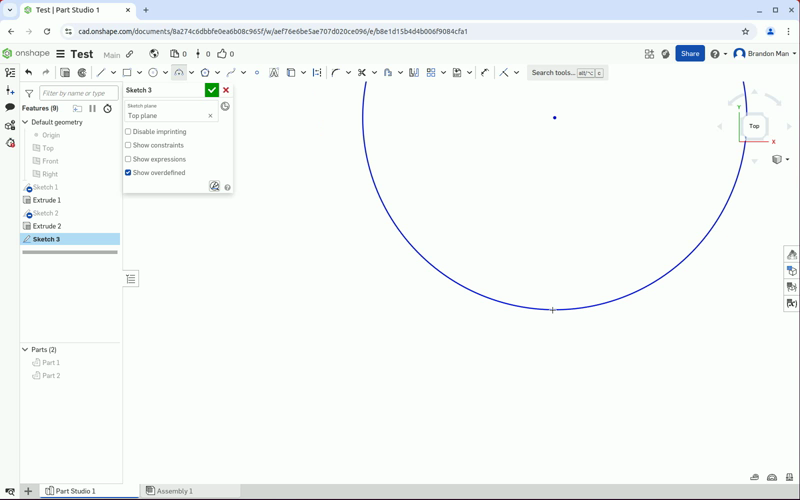
scroll(-6)
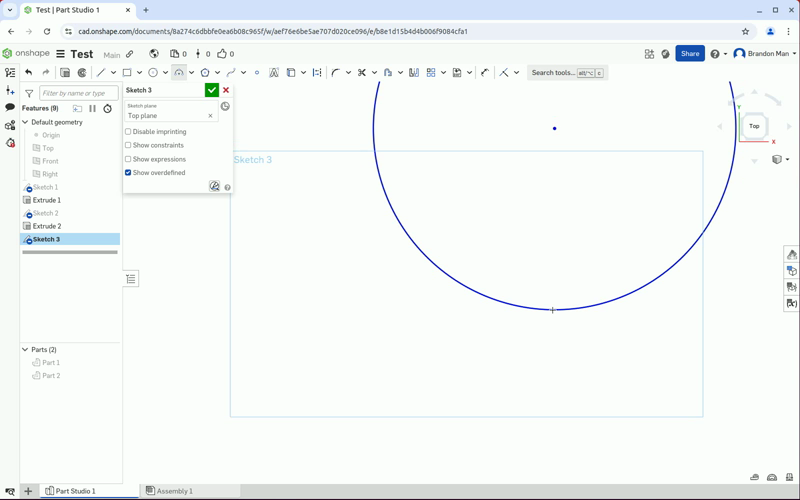
scroll(-6)
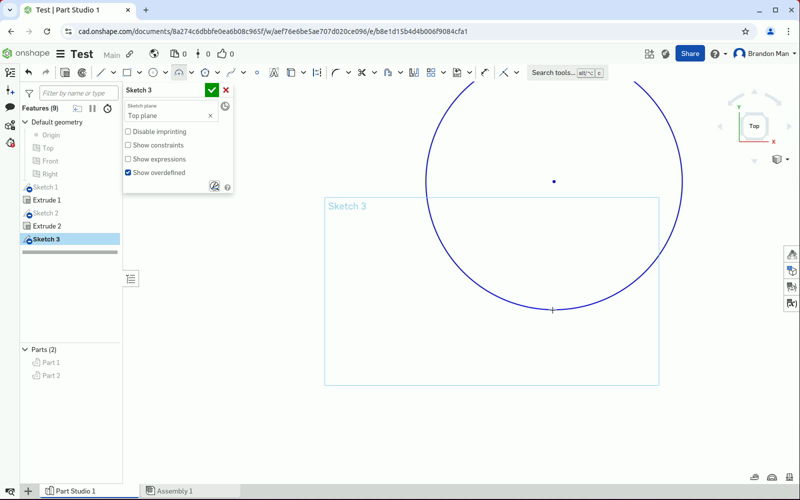
scroll(-6)
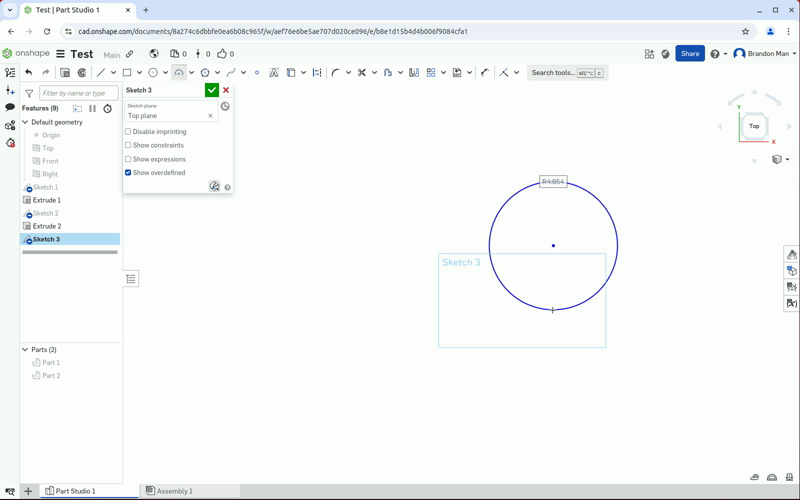
scroll(-6)
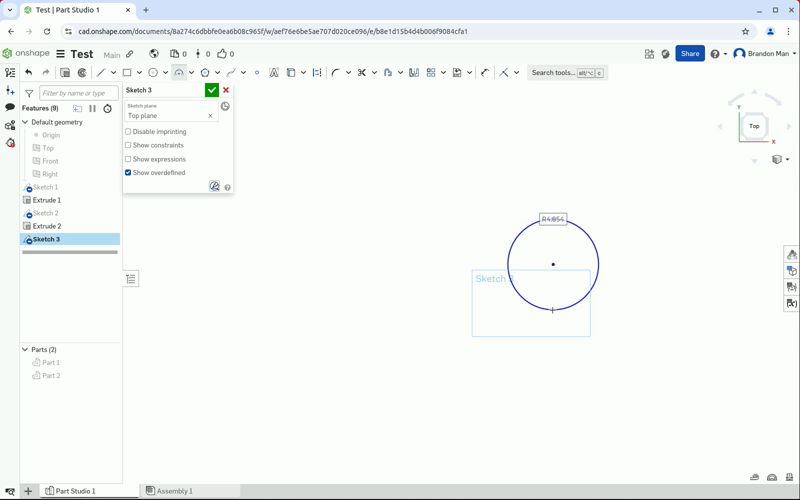
scroll(-6)
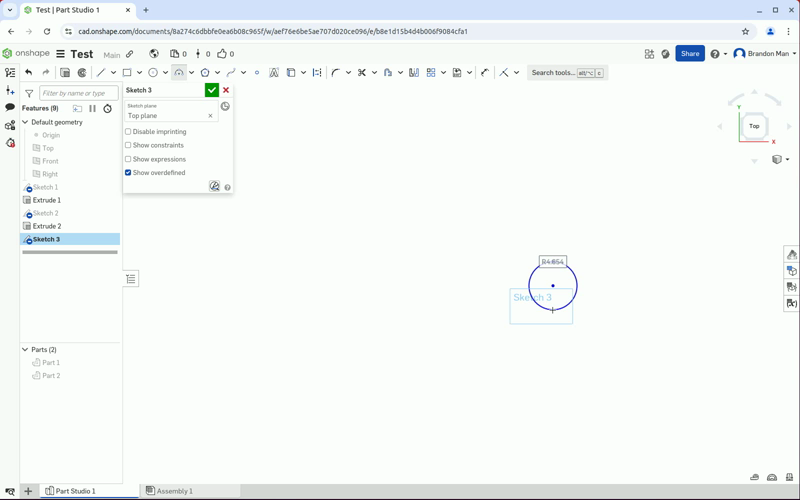
key_up(shift)
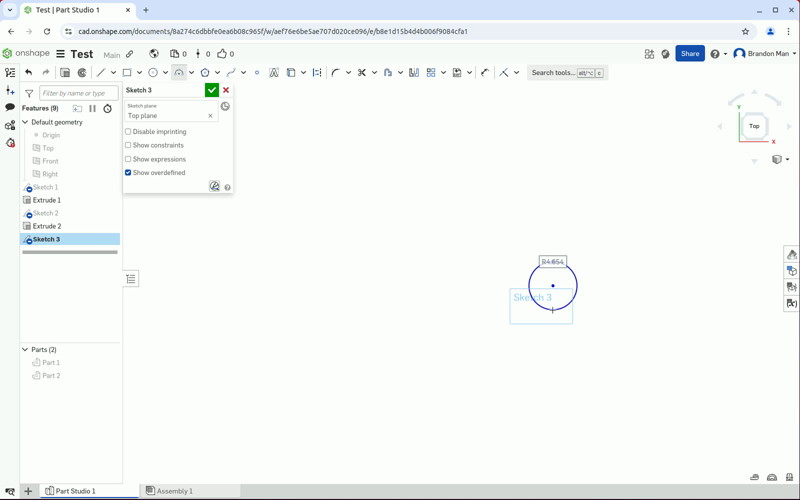
key(esc)
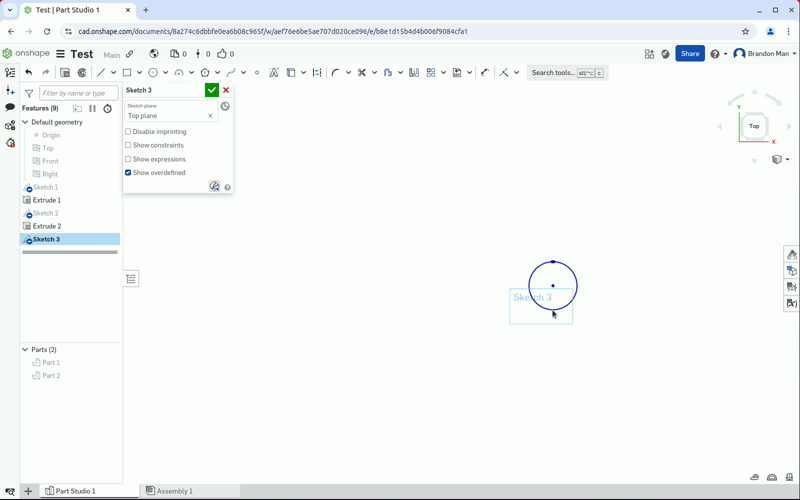
key(l)
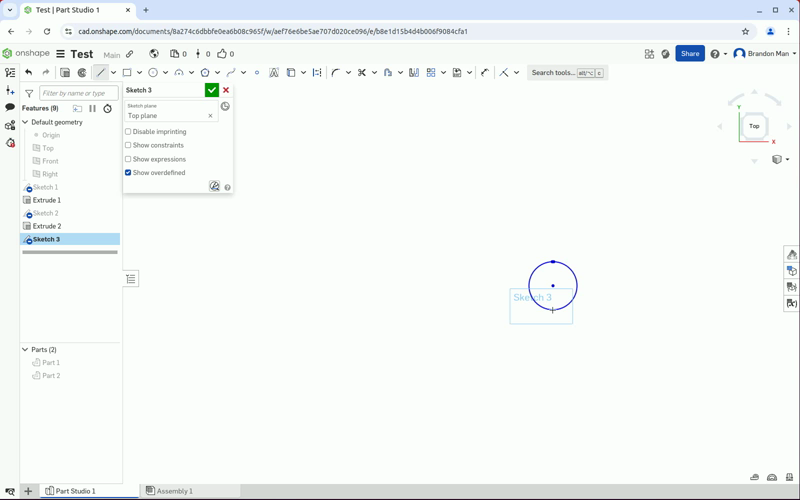
mouse_move(553, 261)
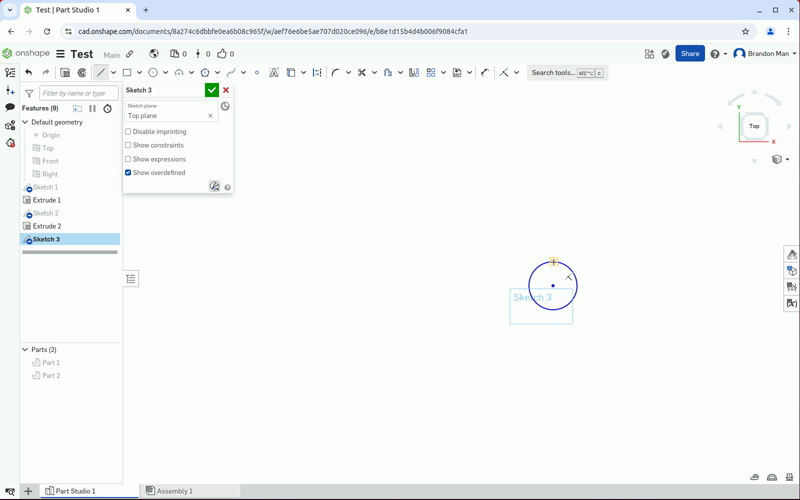
scroll(6)
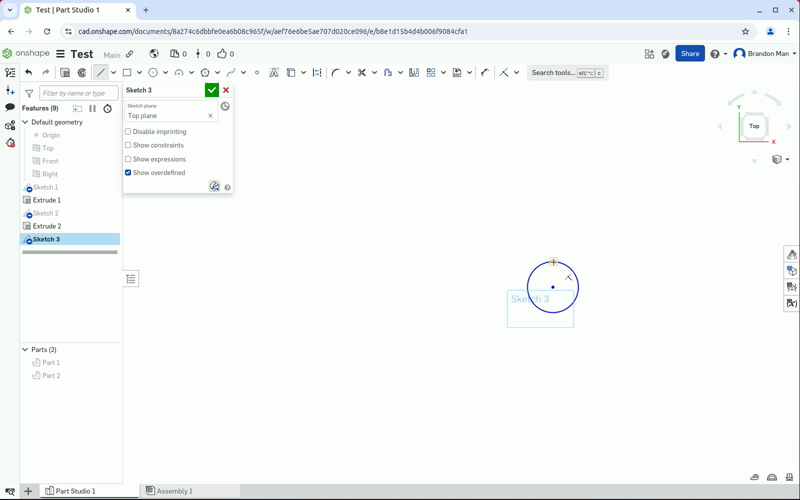
scroll(6)
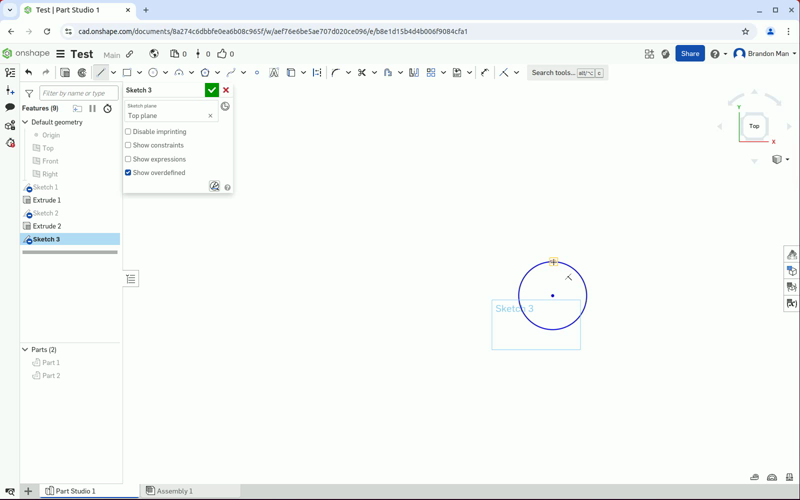
scroll(6)
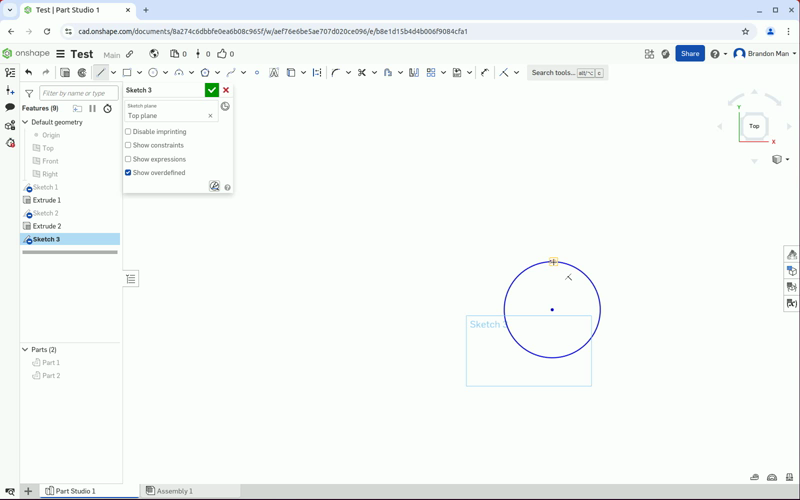
scroll(6)
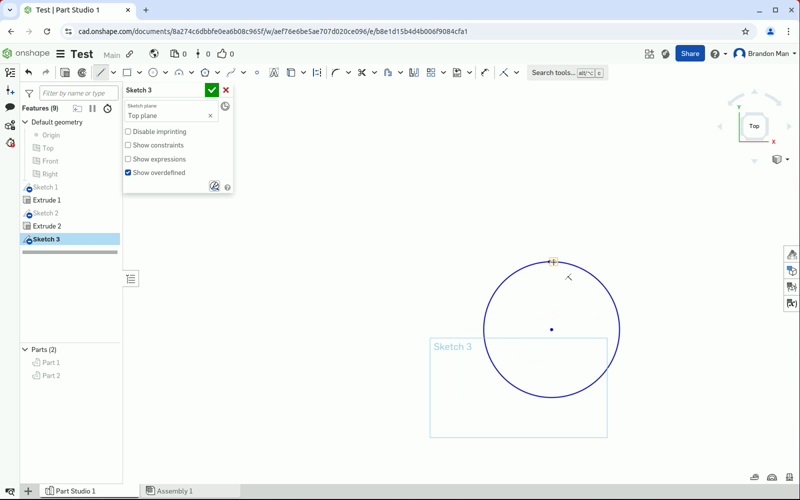
scroll(6)
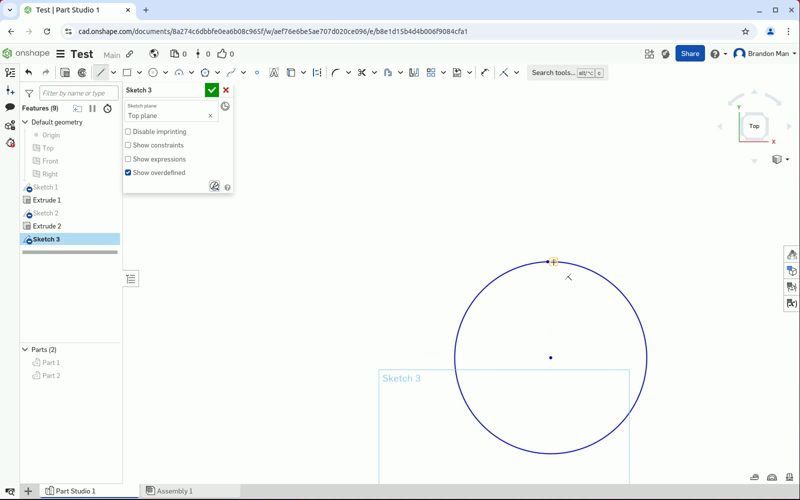
scroll(6)
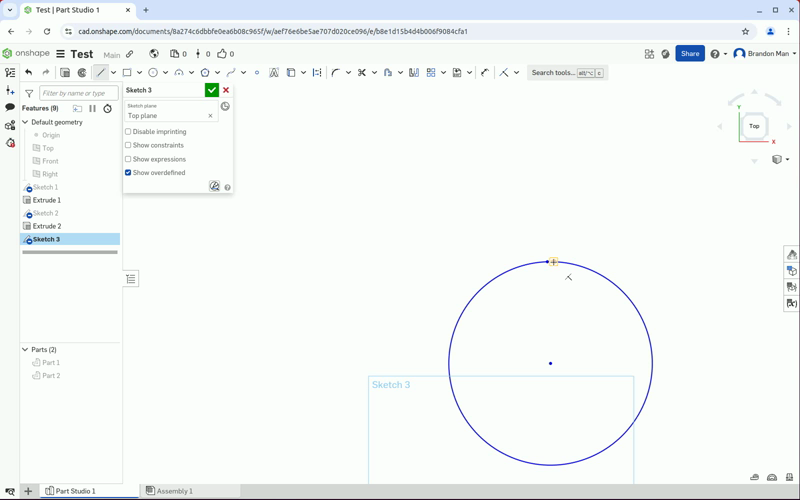
scroll(6)
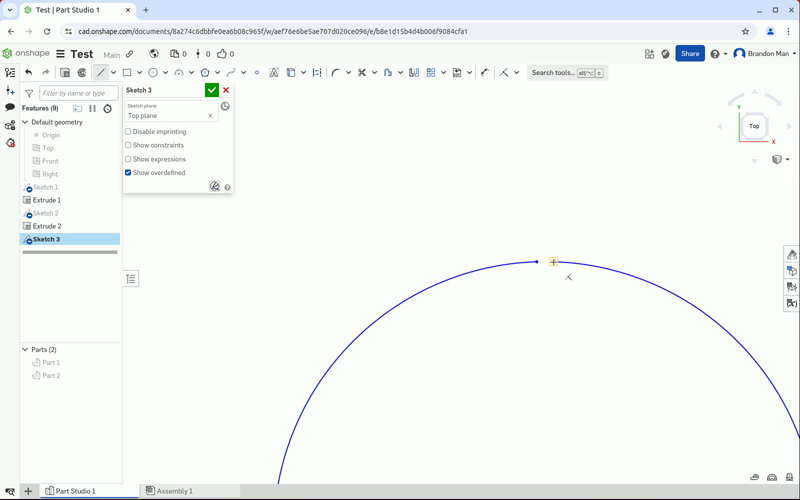
click(553, 261)
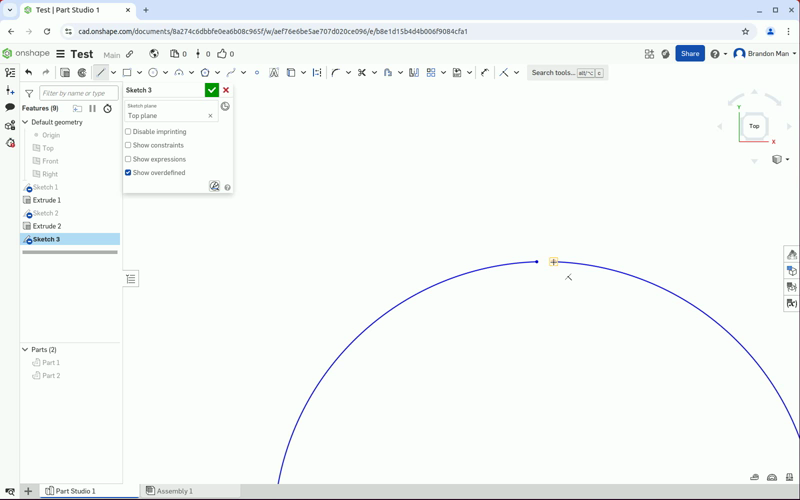
scroll(-6)
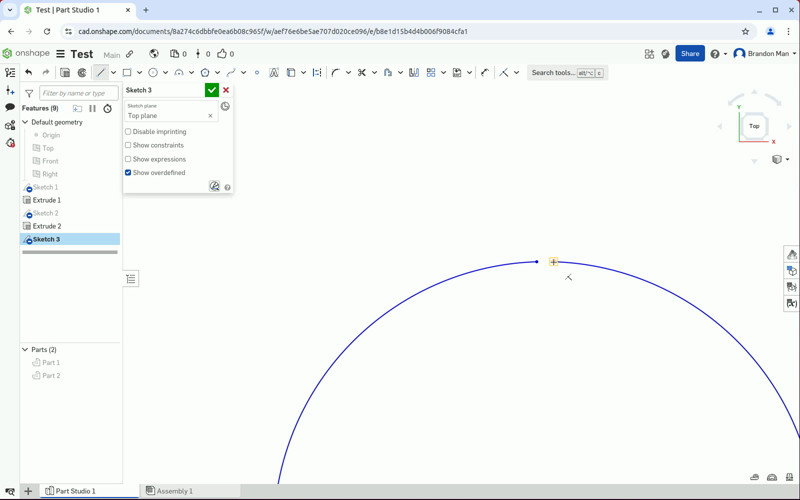
scroll(-6)
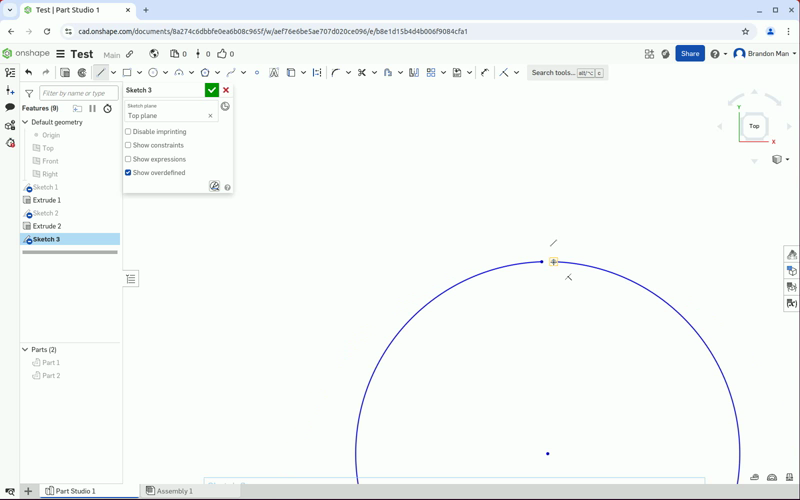
scroll(-6)
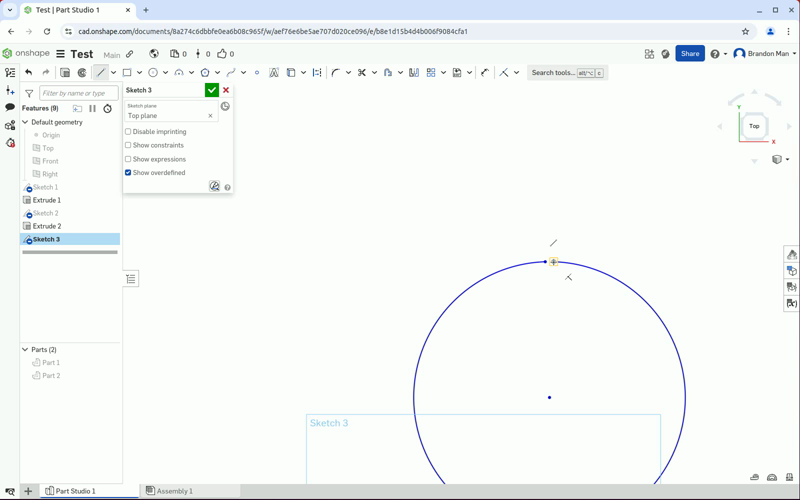
scroll(-6)
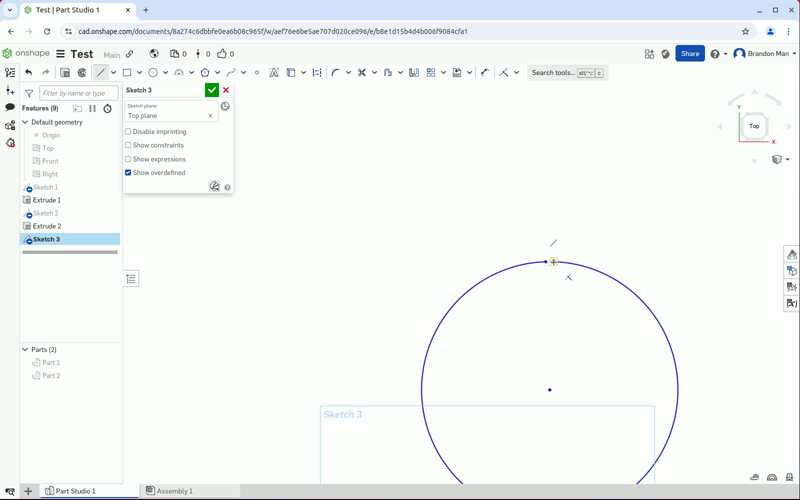
scroll(-6)
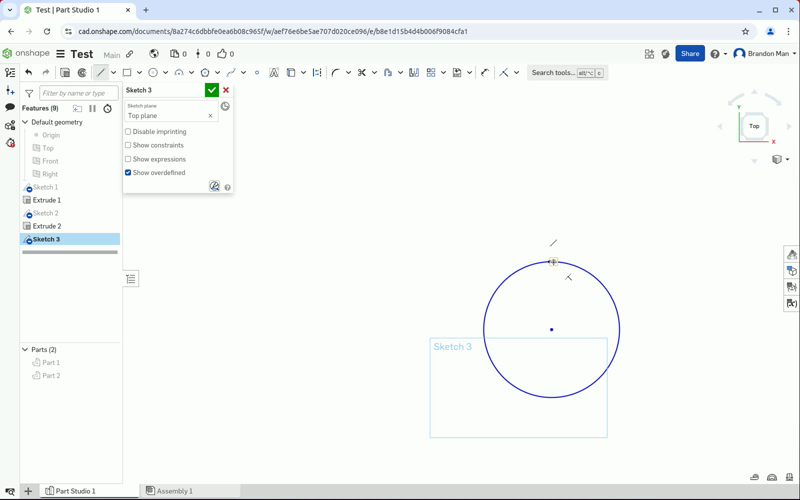
scroll(-6)
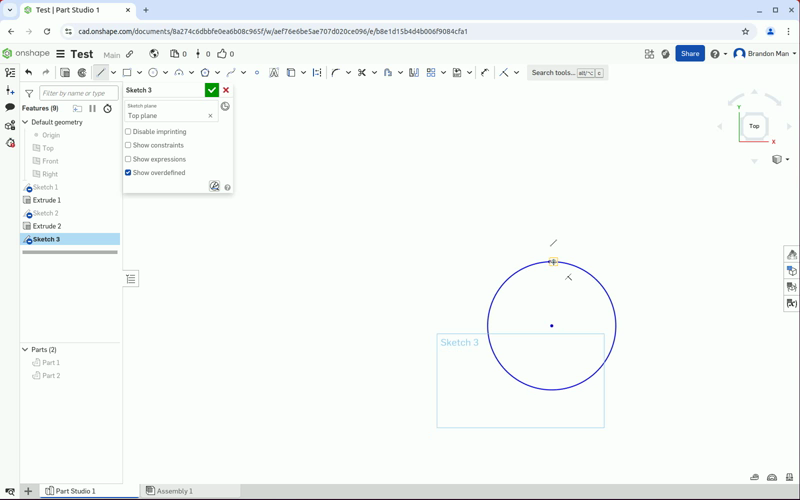
scroll(-6)
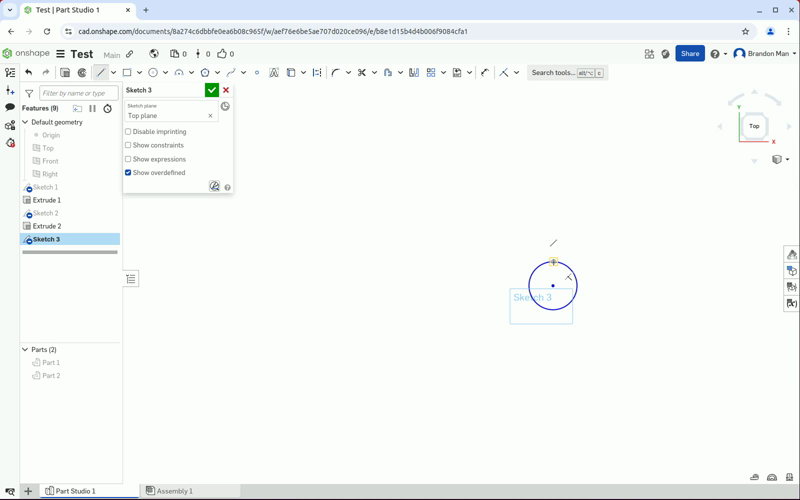
mouse_move(583, 261)
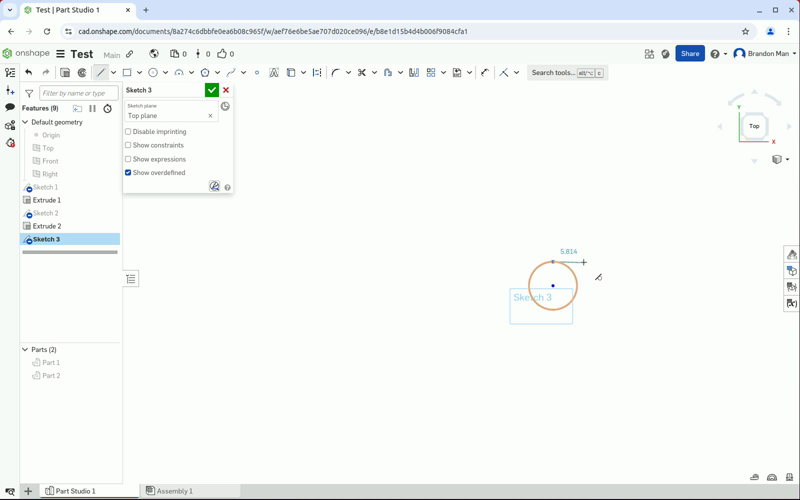
key_down(shift)
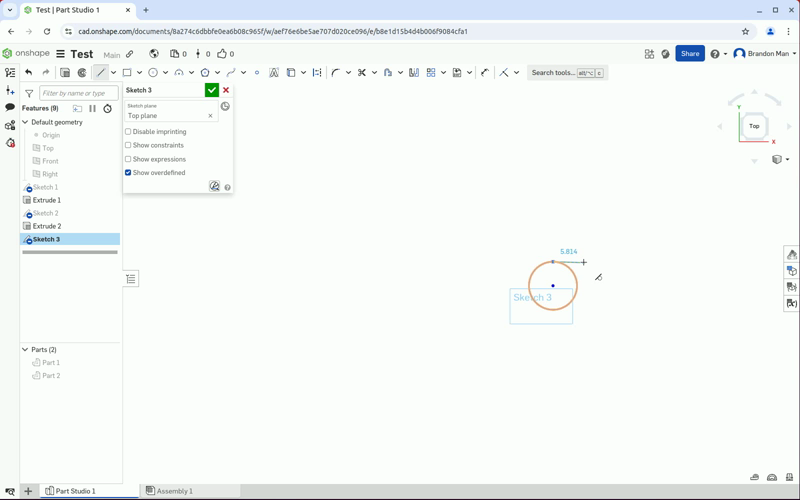
mouse_move(552, 261)
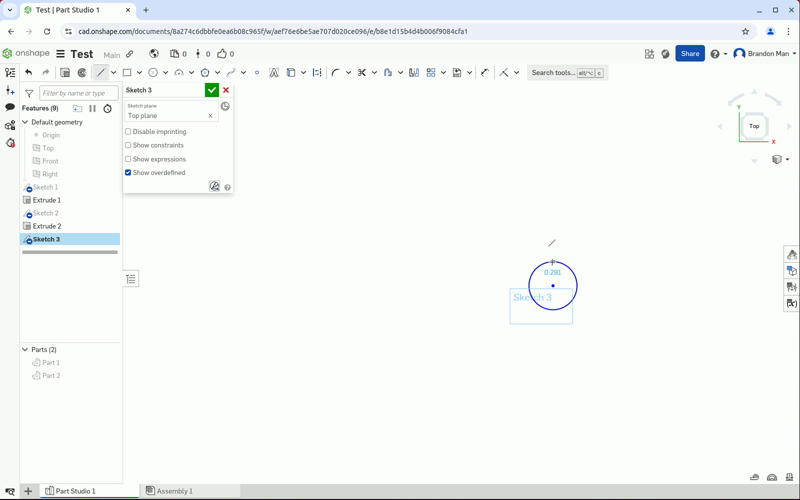
scroll(6)
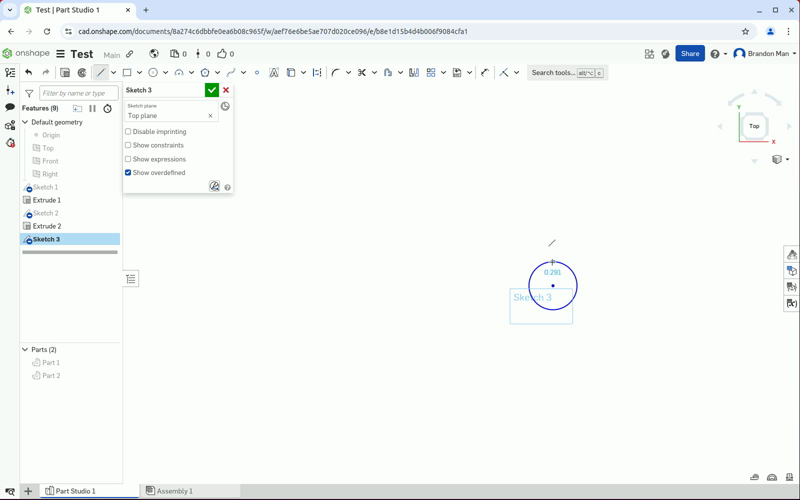
scroll(6)
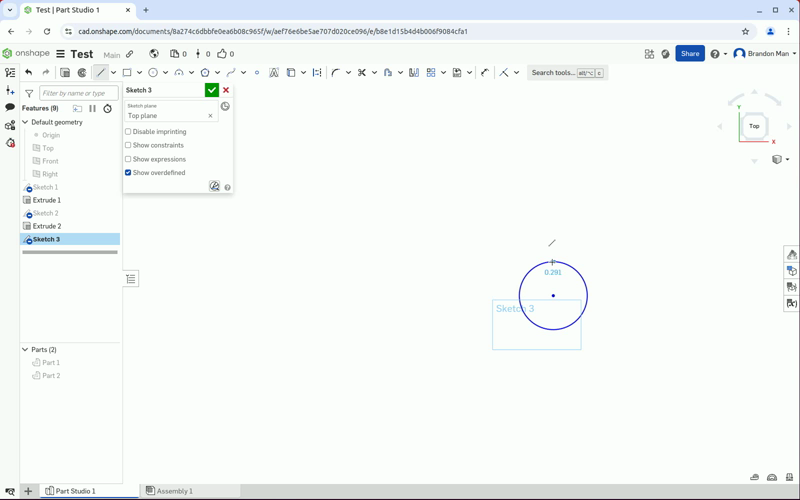
scroll(6)
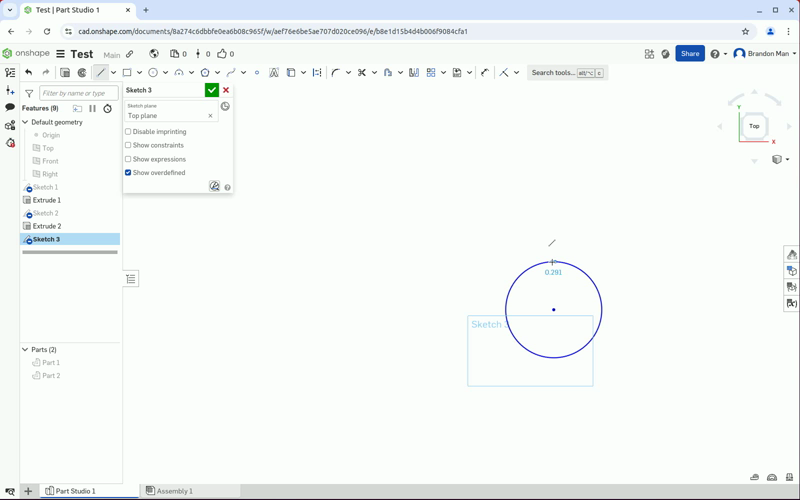
scroll(6)
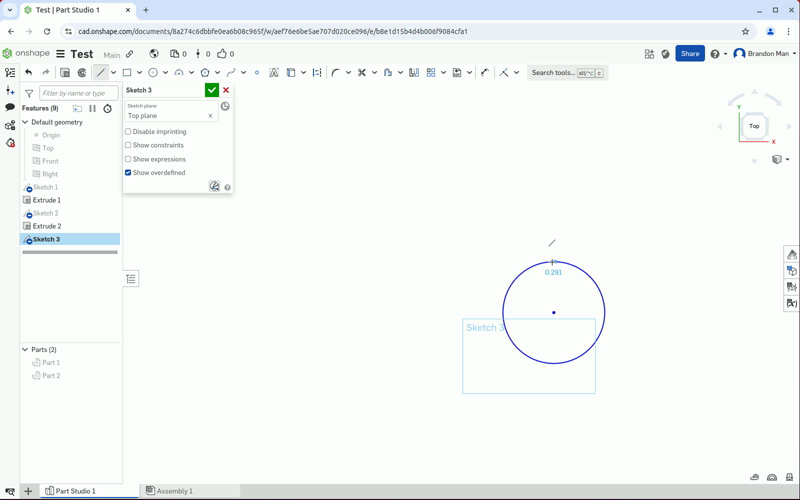
scroll(6)
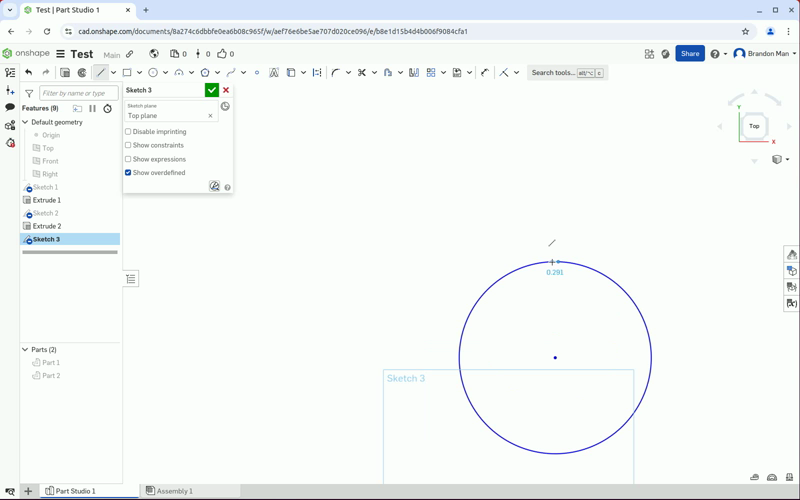
scroll(6)
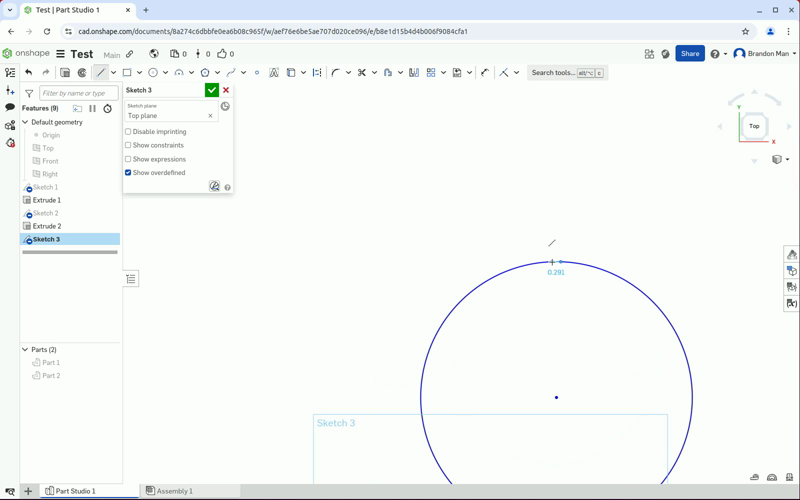
scroll(6)
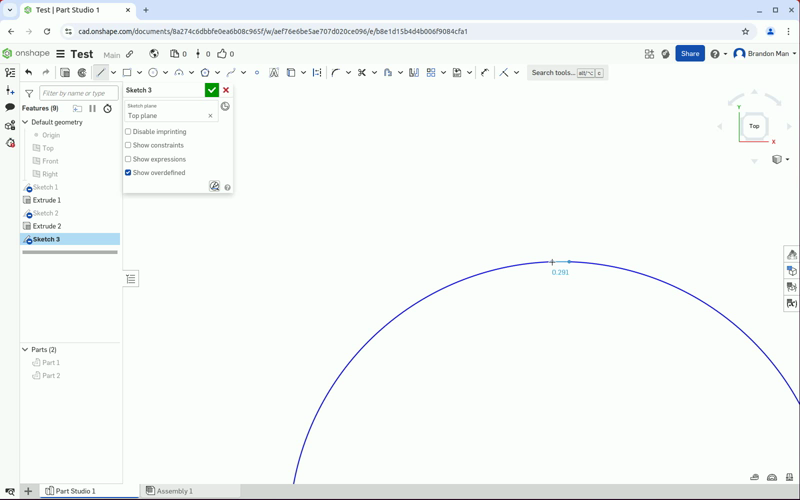
key_up(shift)
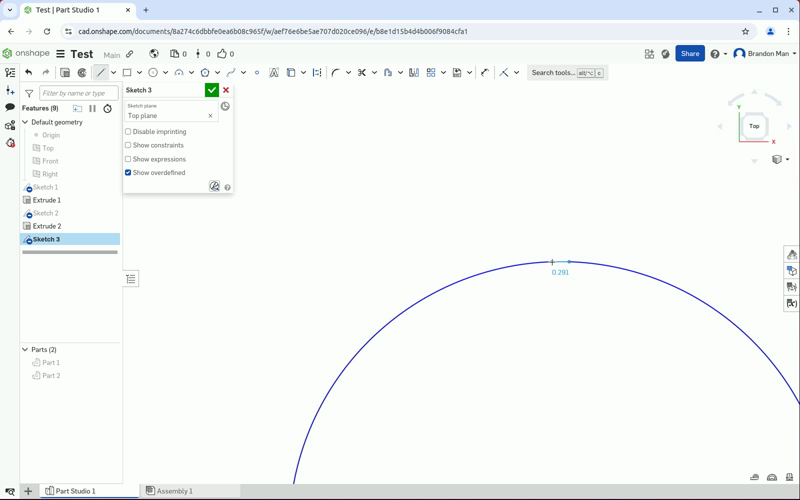
click(552, 261)
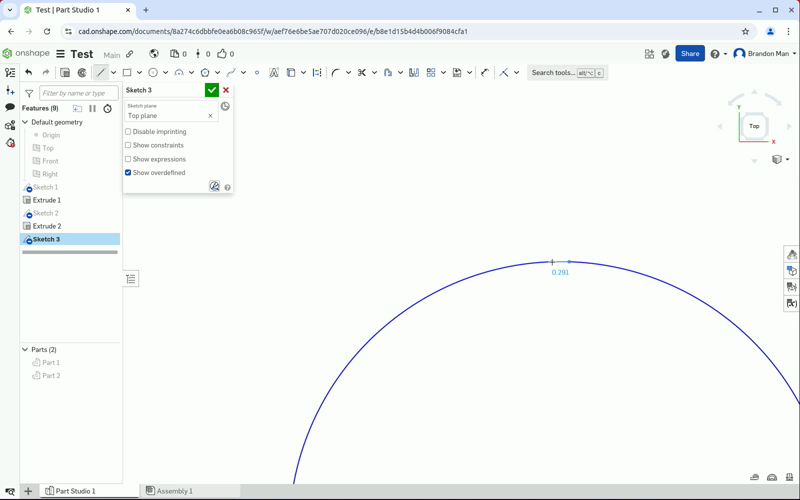
scroll(-6)
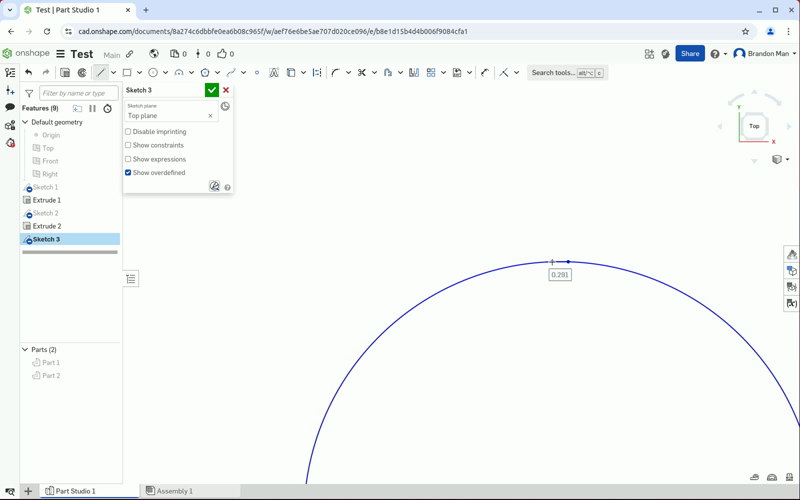
scroll(-6)
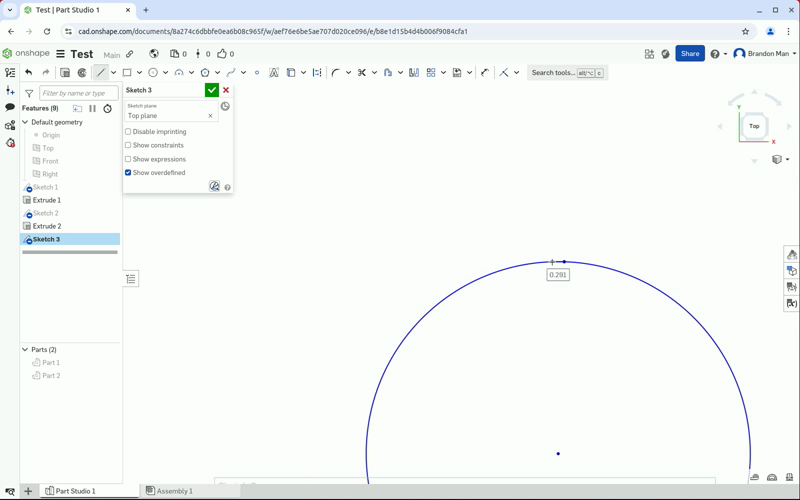
scroll(-6)
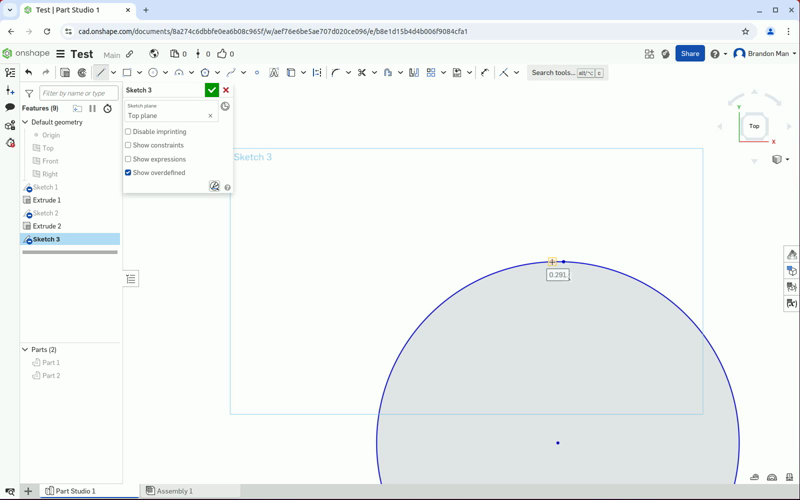
scroll(-6)
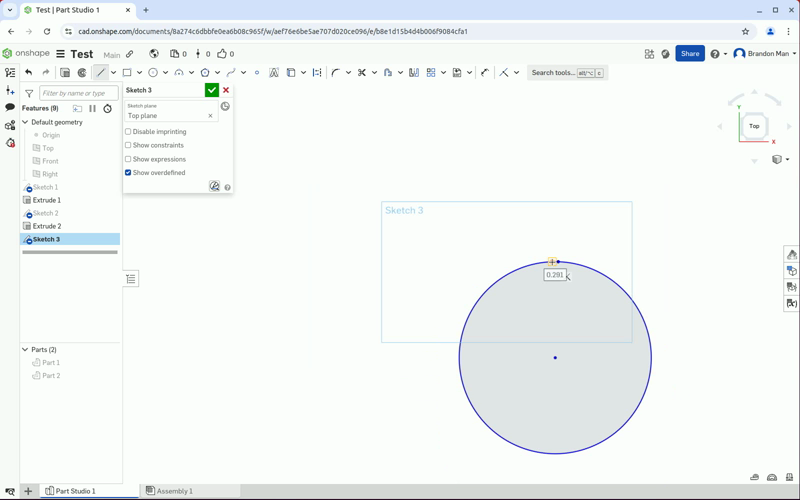
scroll(-6)
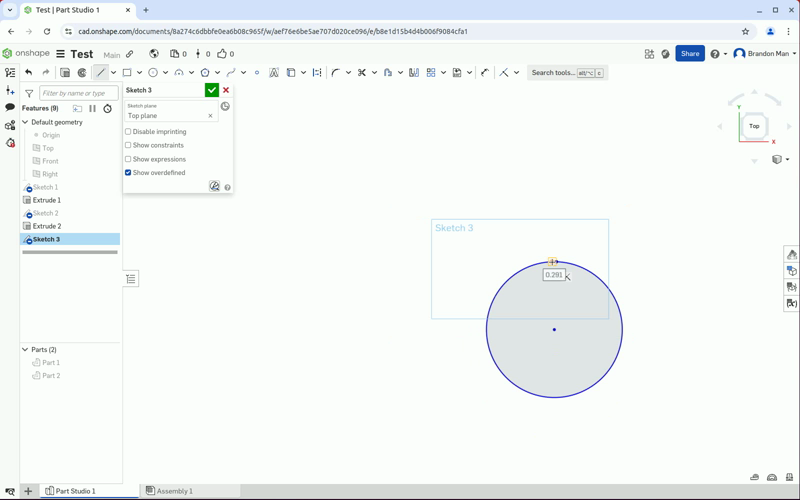
scroll(-6)
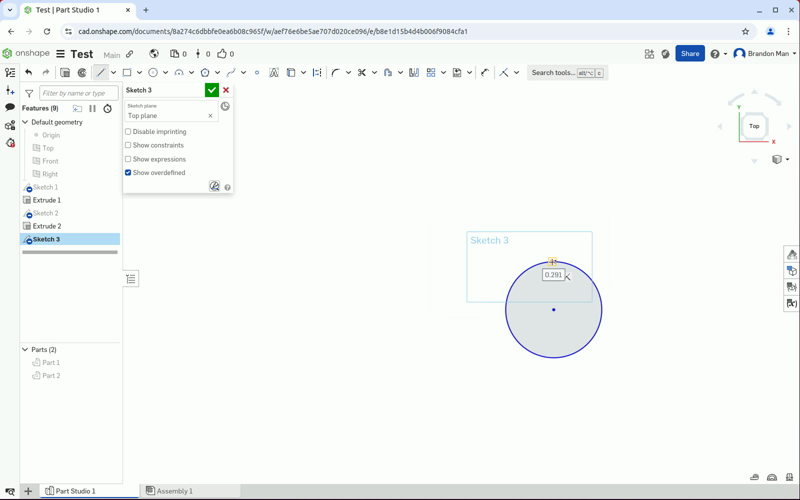
scroll(-6)
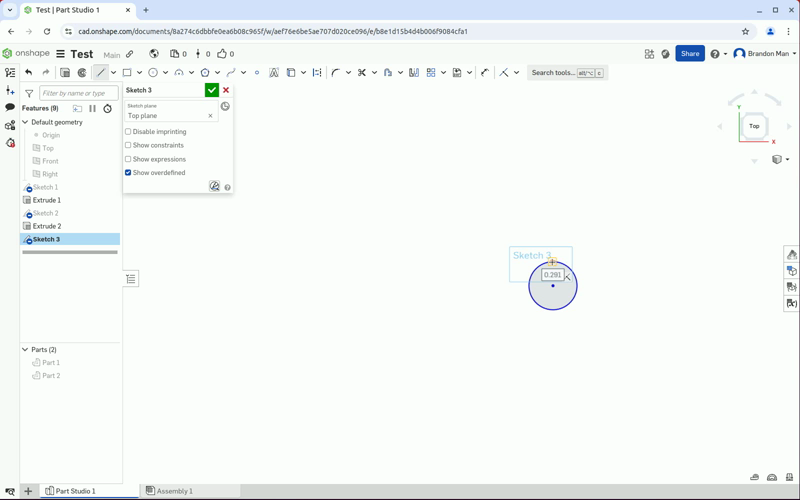
key(esc)
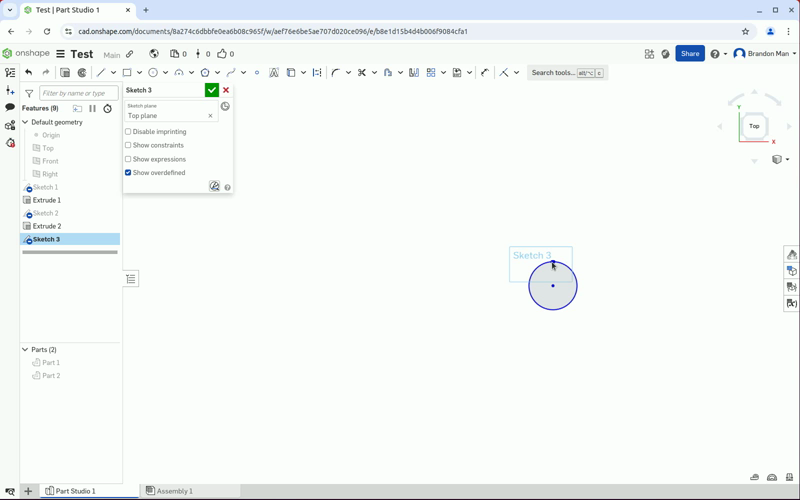
key(c)
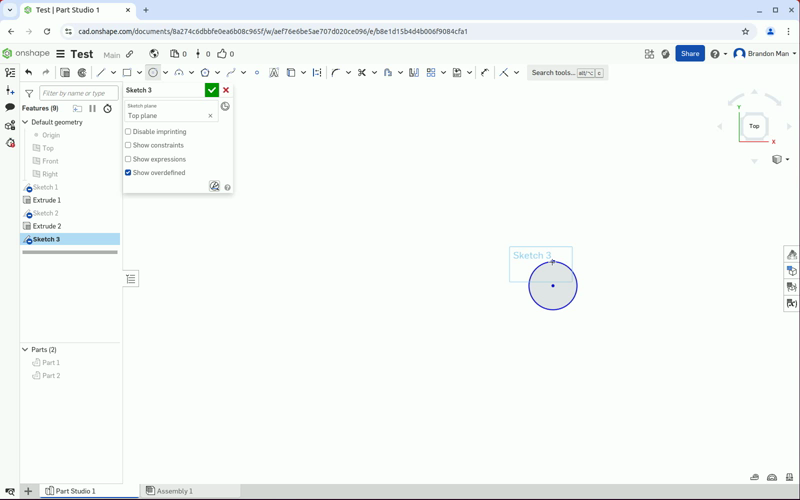
key_down(shift)
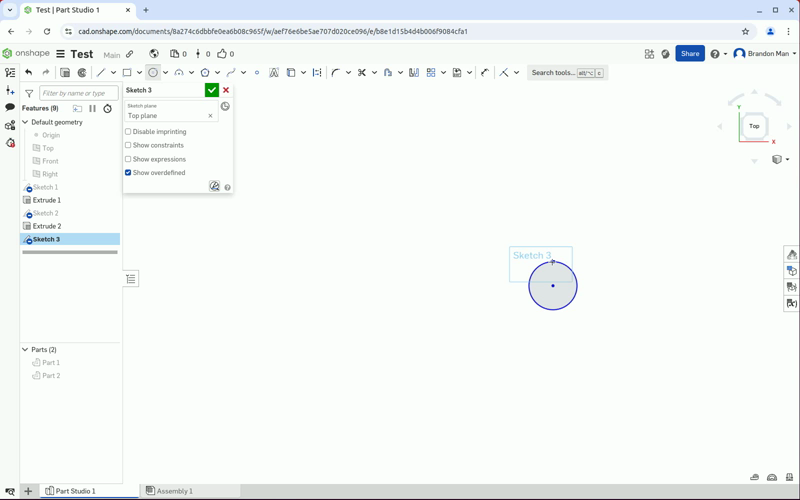
mouse_move(552, 282)
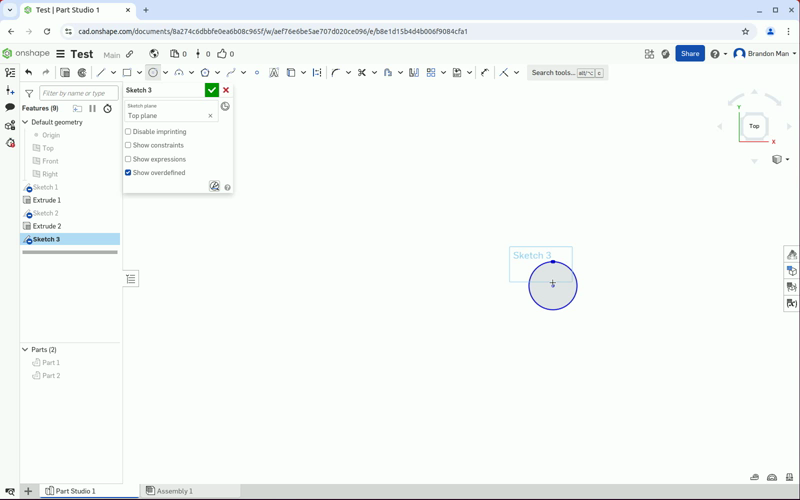
scroll(6)
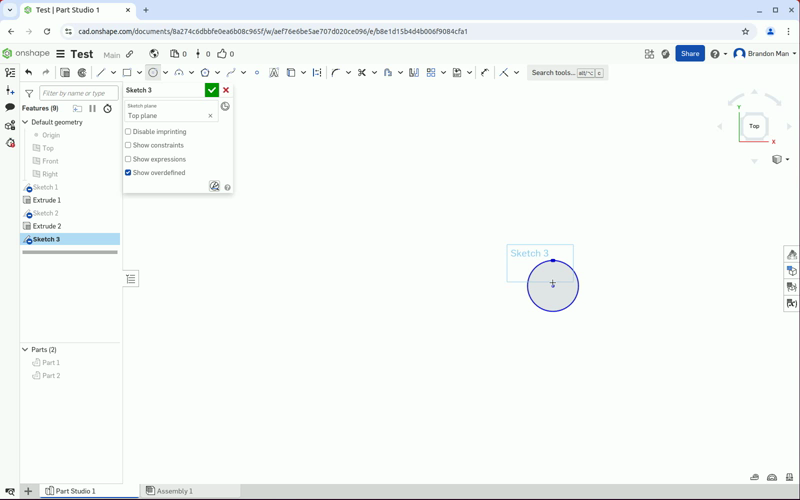
scroll(6)
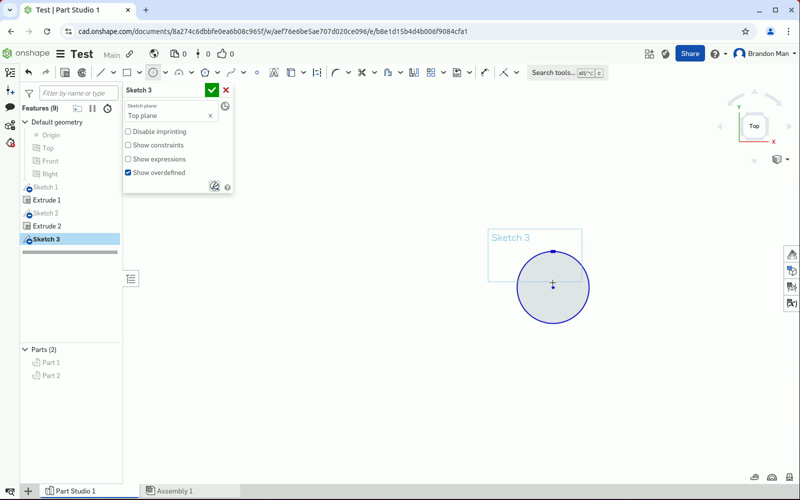
scroll(6)
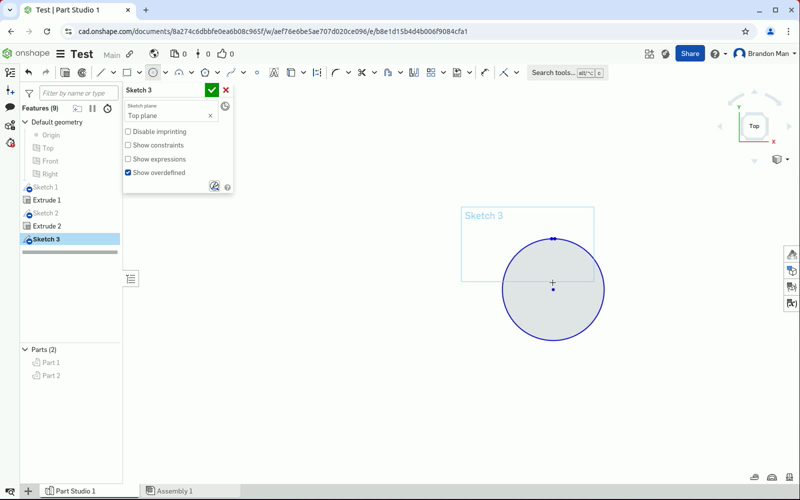
scroll(6)
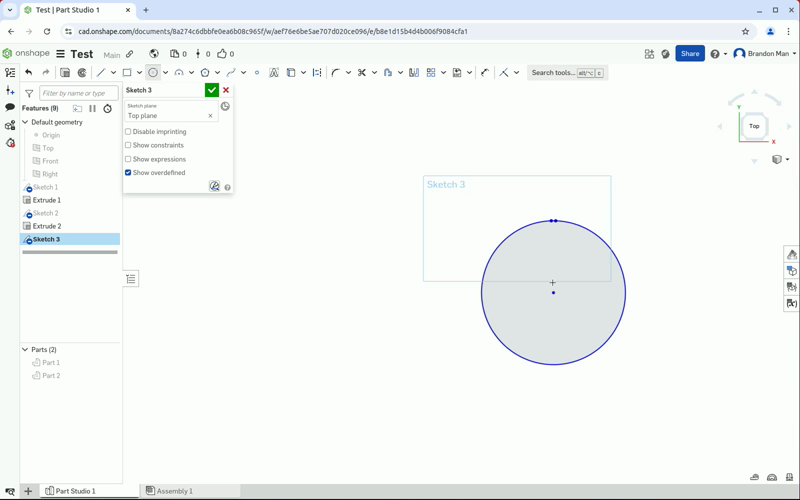
scroll(6)
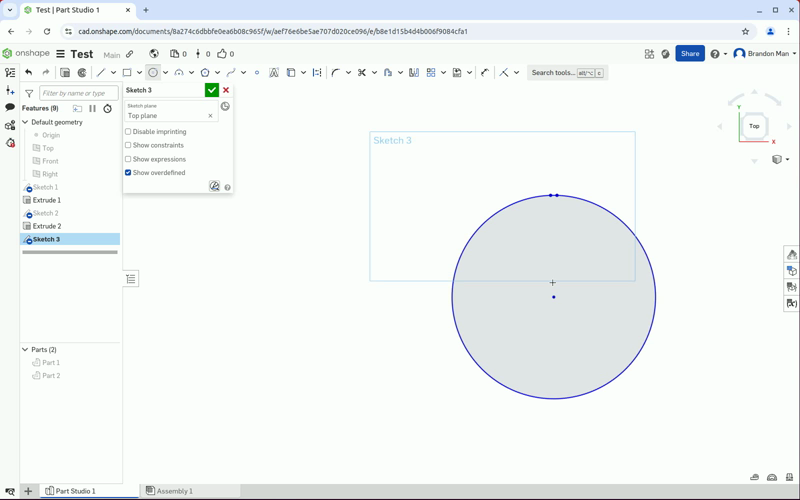
scroll(6)
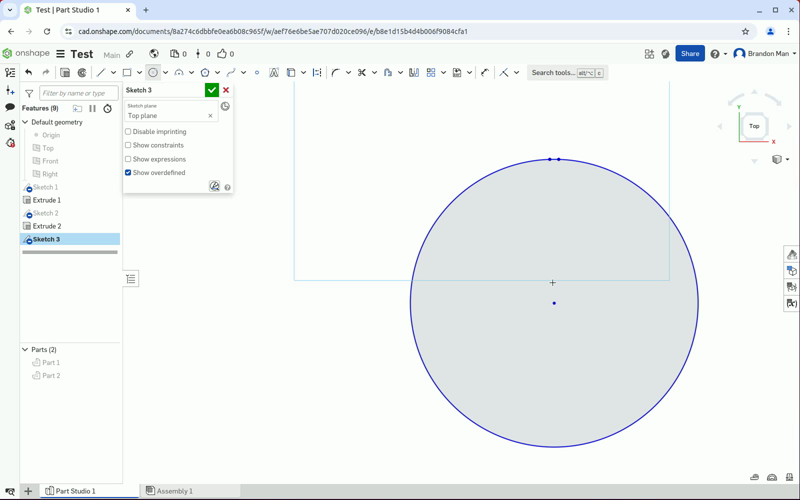
scroll(6)
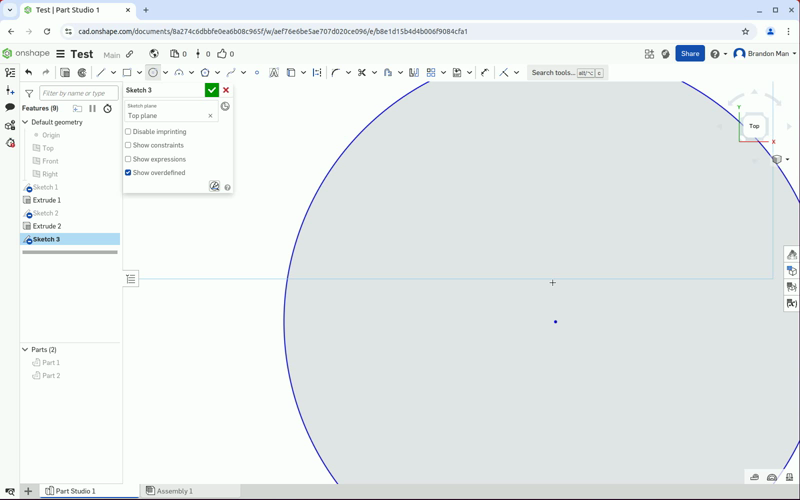
click(552, 282)
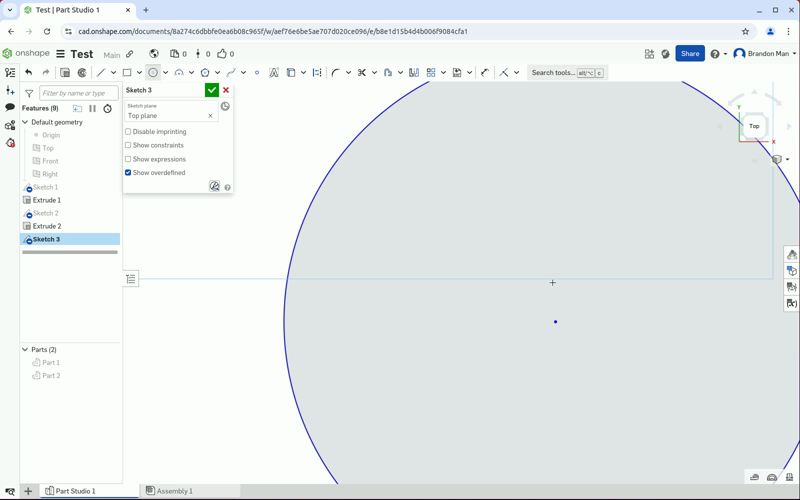
scroll(-6)
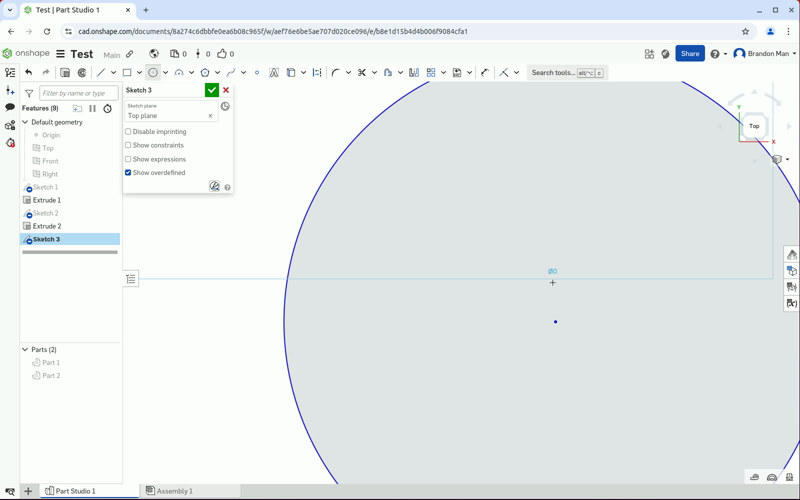
scroll(-6)
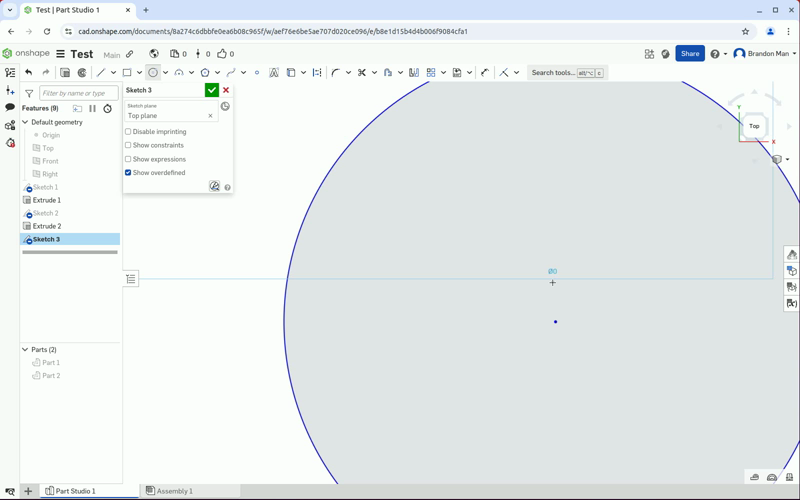
scroll(-6)
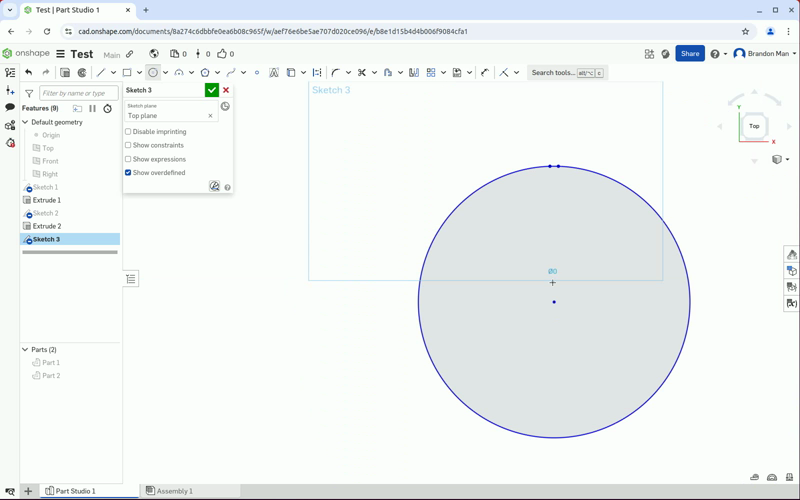
scroll(-6)
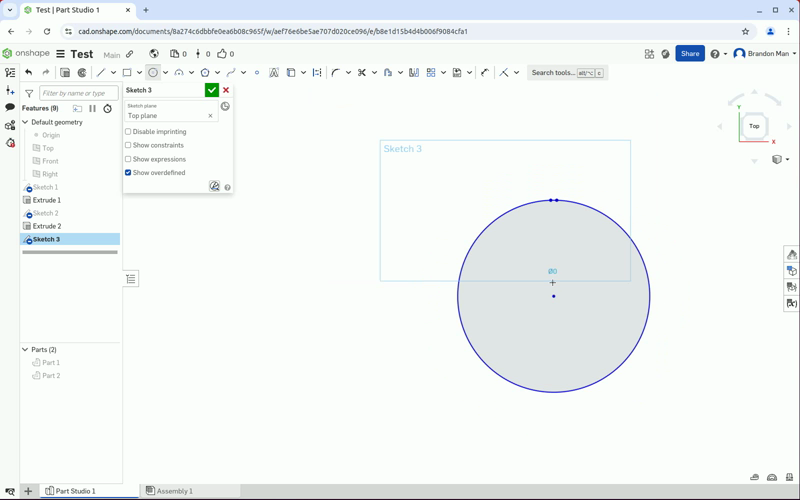
scroll(-6)
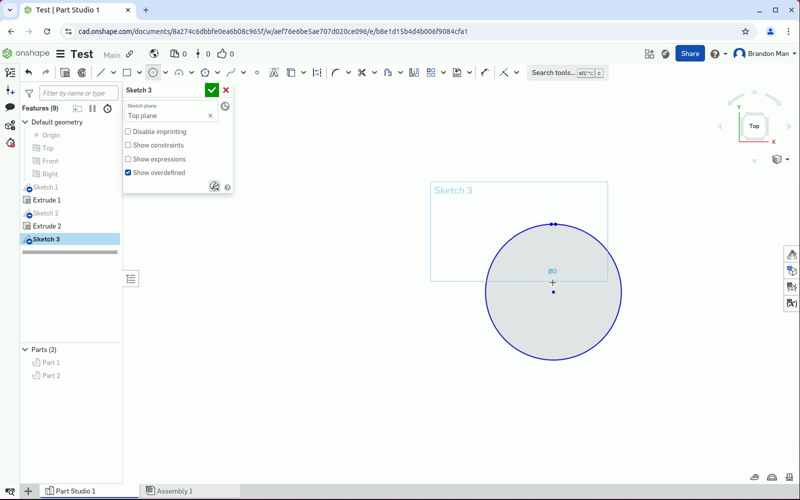
scroll(-6)
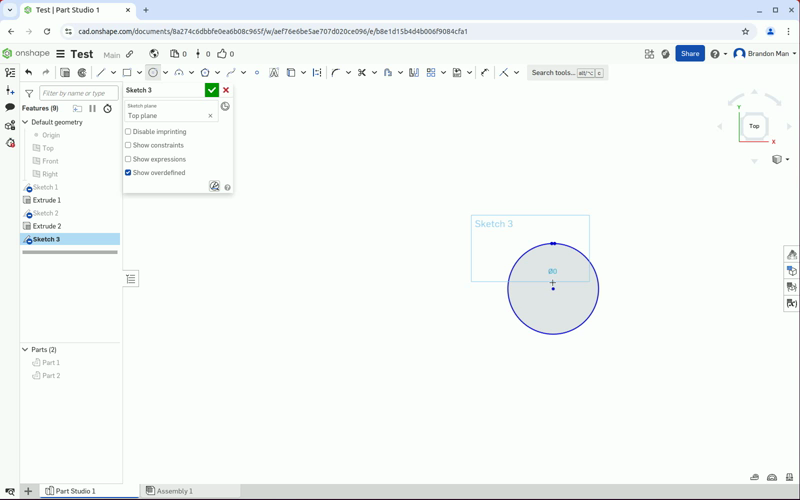
scroll(-6)
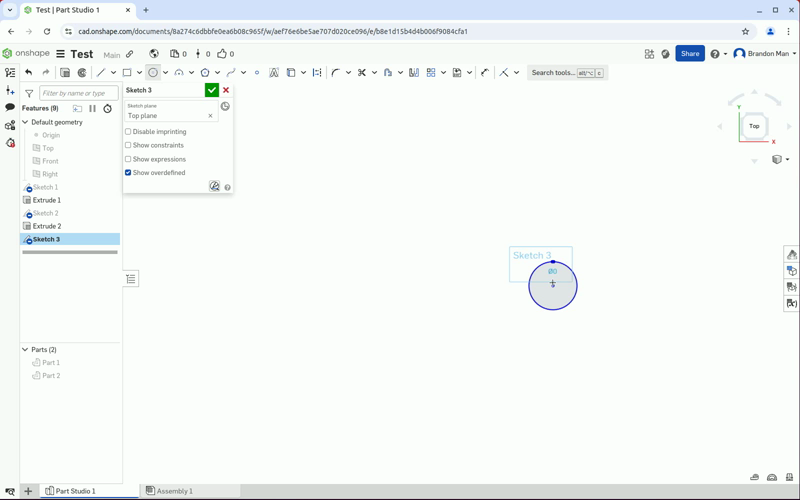
key_up(shift)
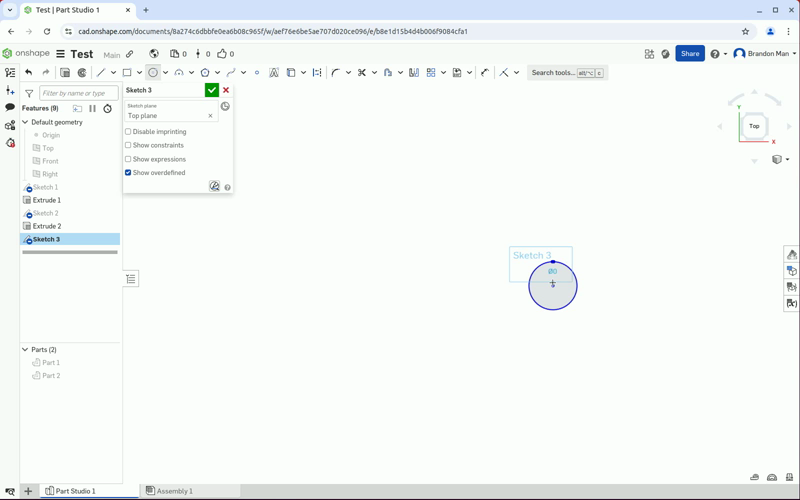
mouse_move(568, 282)
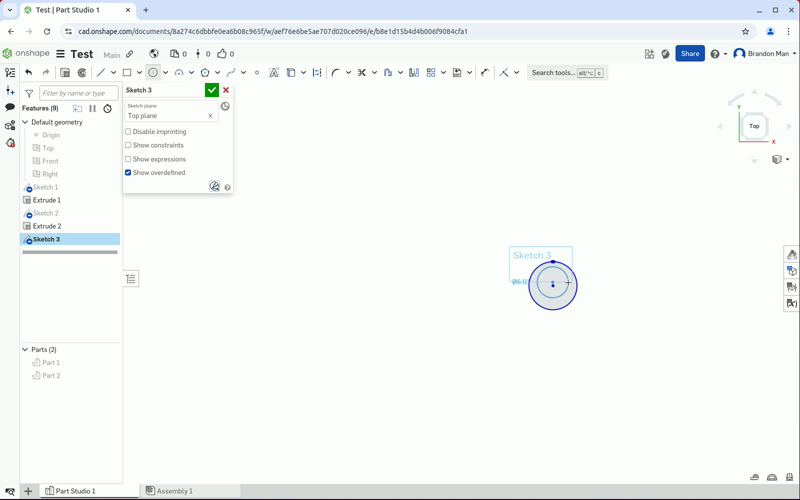
click(568, 282)
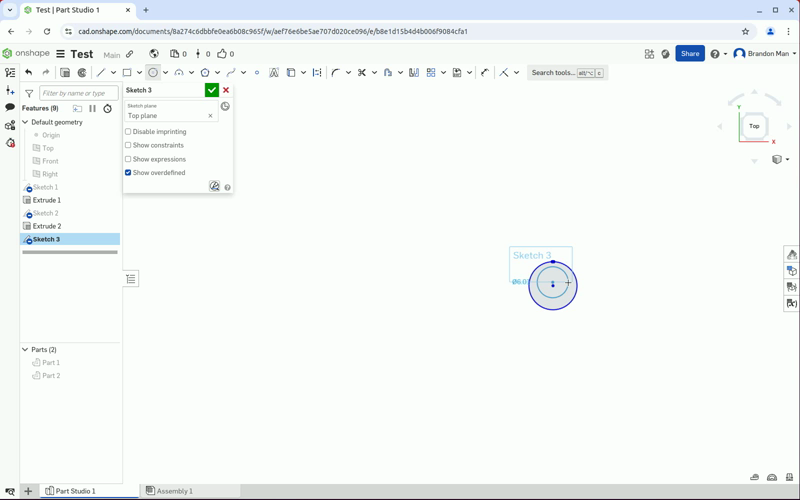
key(esc)
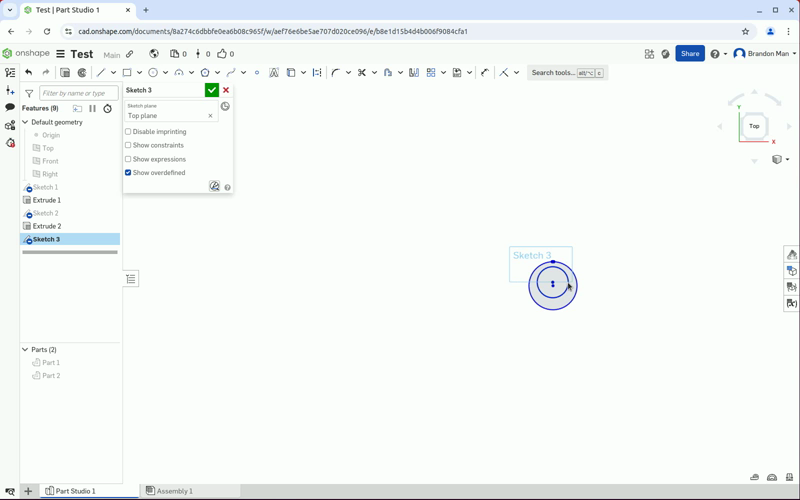
mouse_move(539, 296)
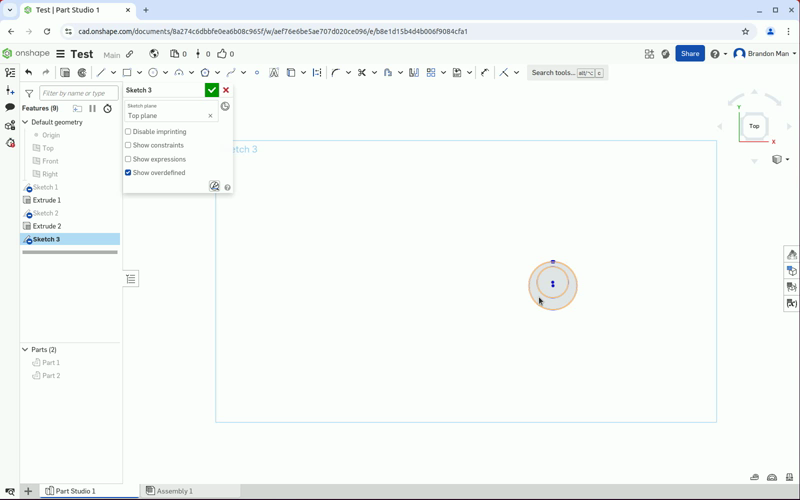
scroll(6)
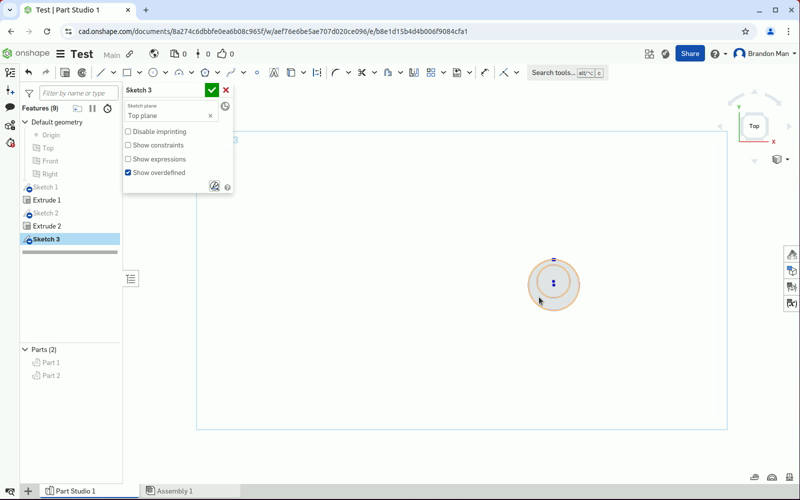
scroll(6)
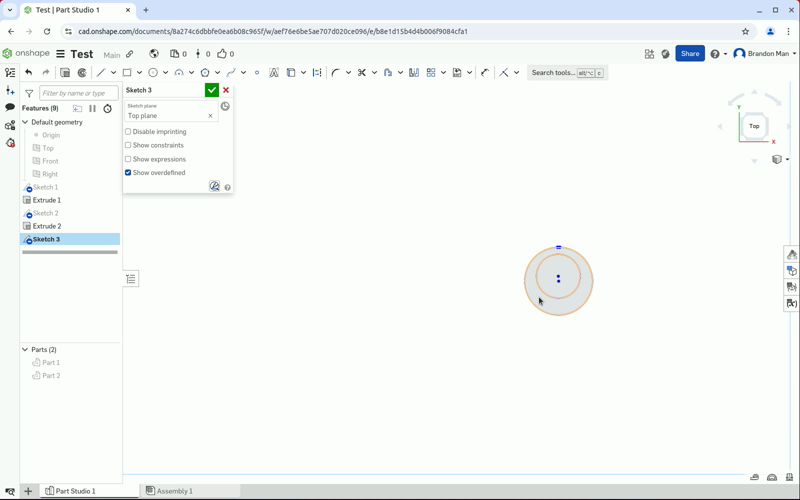
scroll(6)
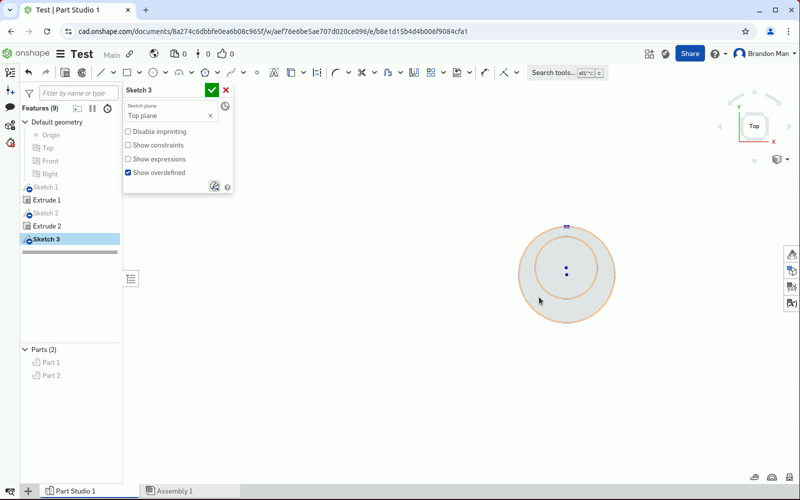
scroll(6)
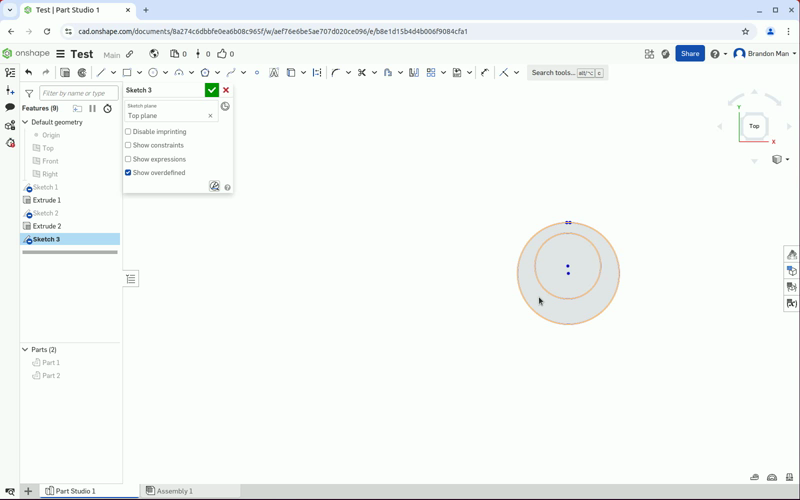
scroll(6)
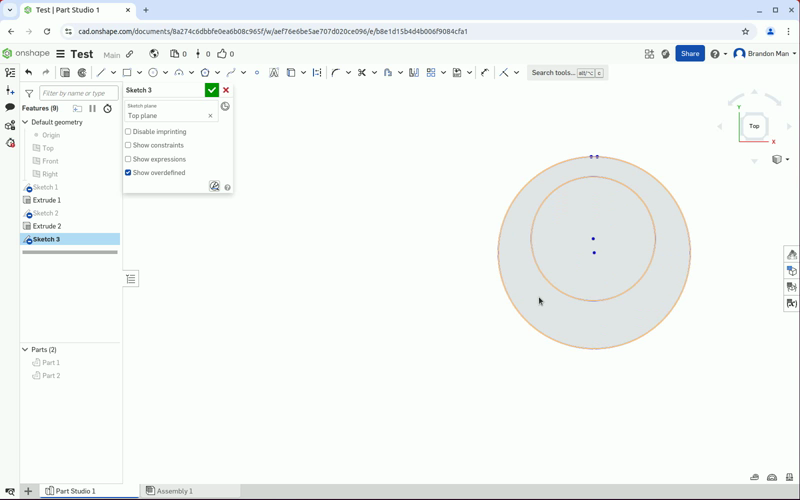
scroll(6)
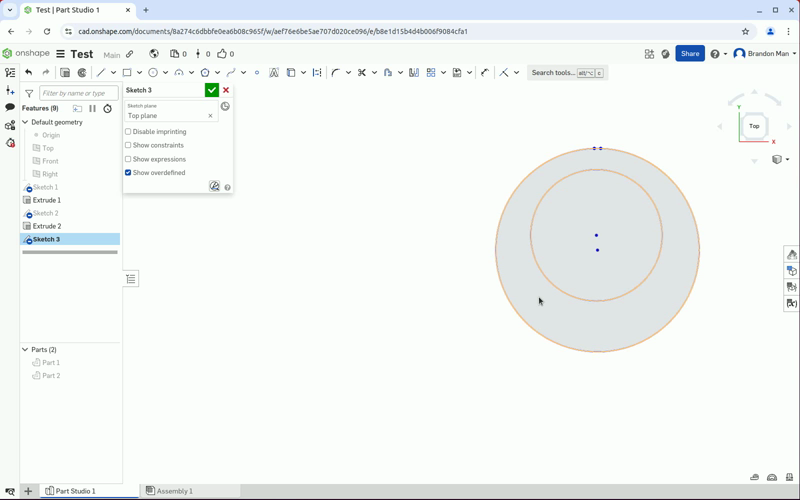
scroll(6)
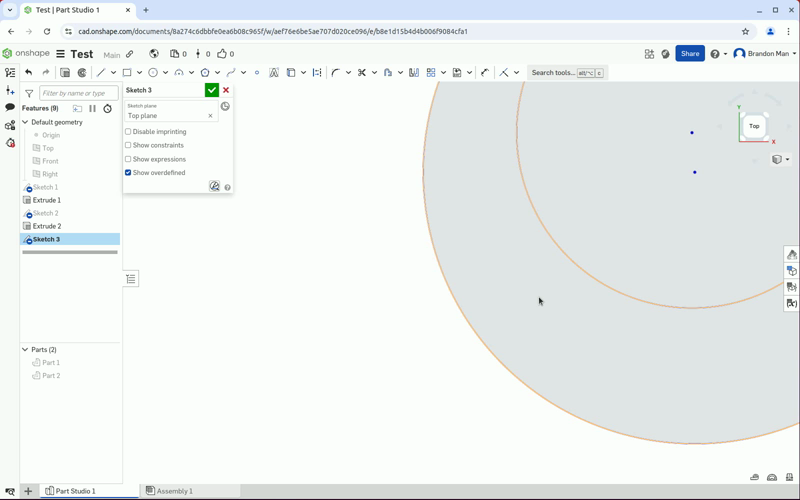
click(539, 296)
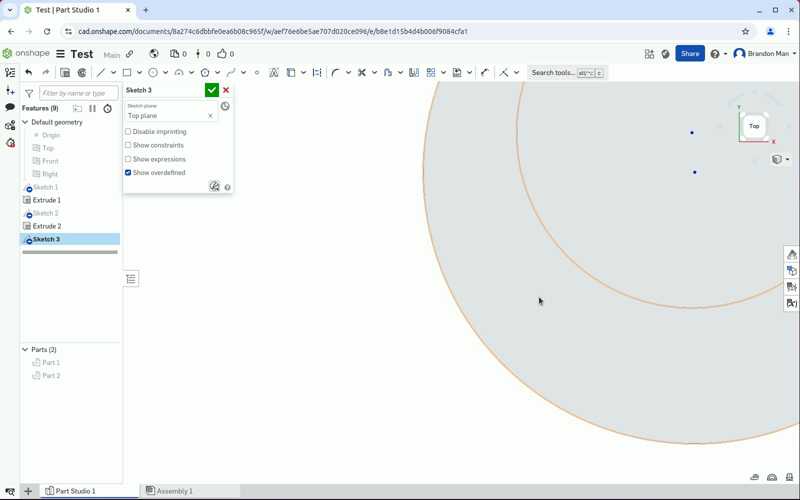
scroll(-6)
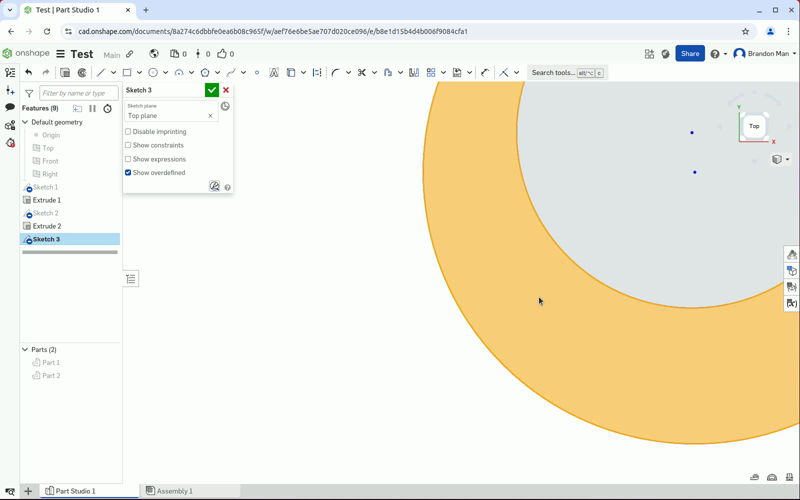
scroll(-6)
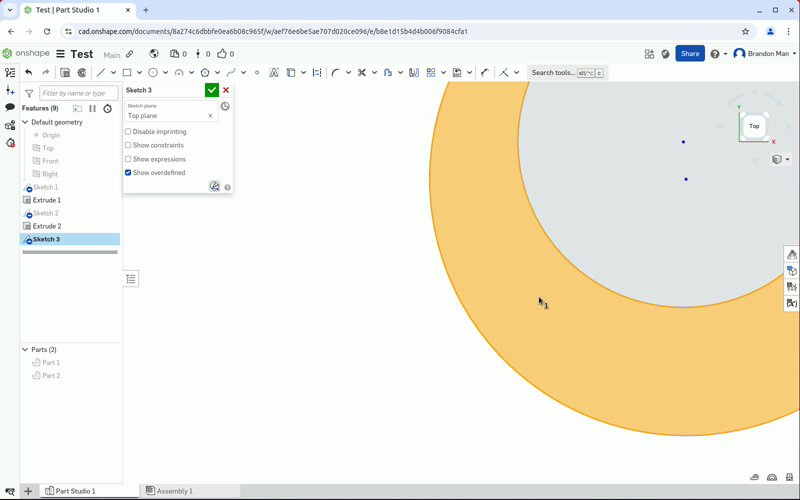
scroll(-6)
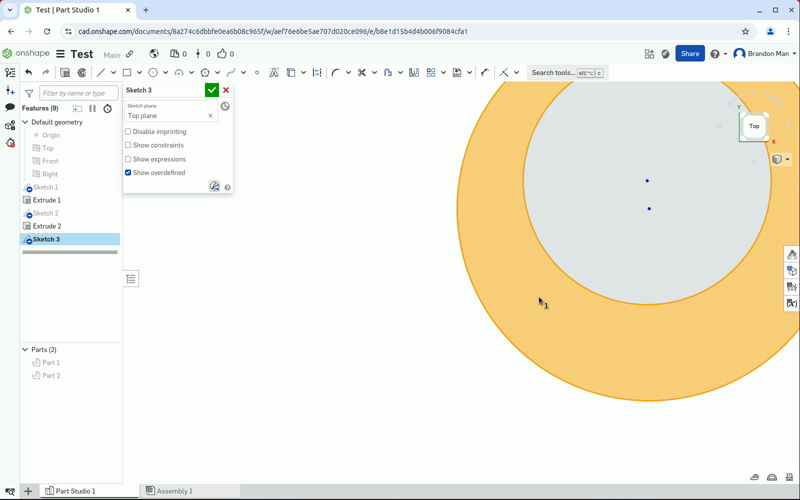
scroll(-6)
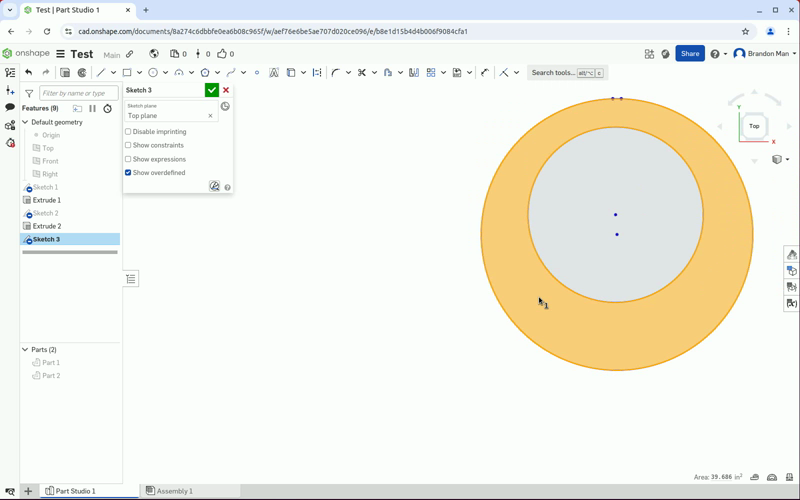
scroll(-6)
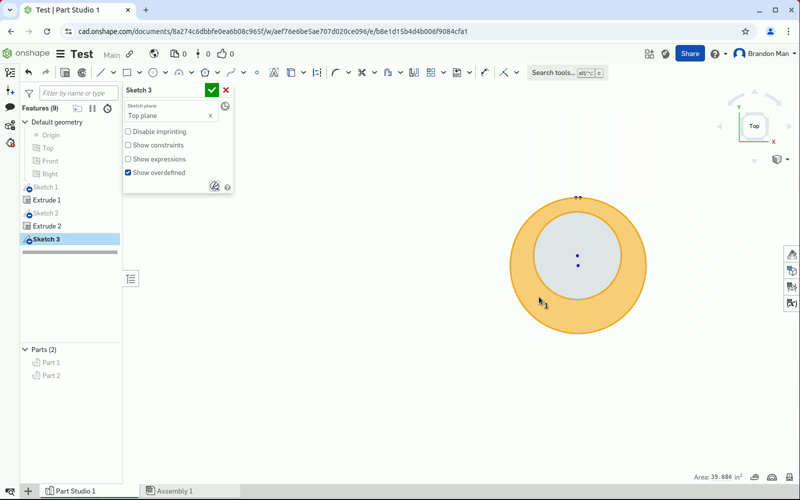
scroll(-6)
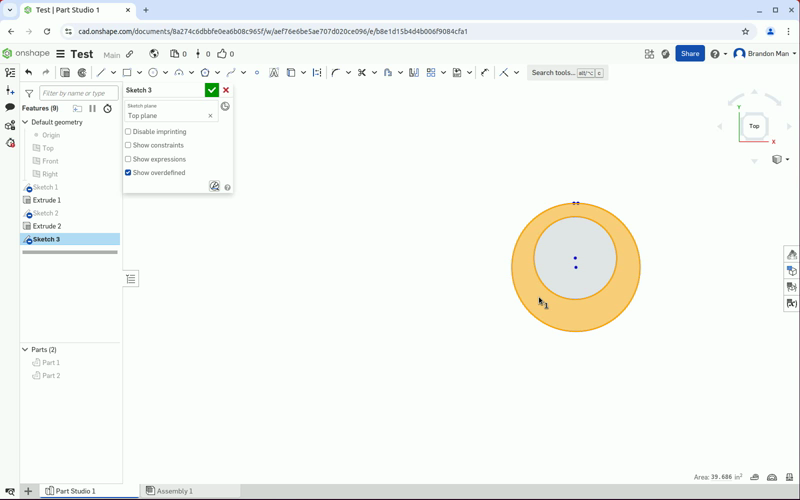
scroll(-6)
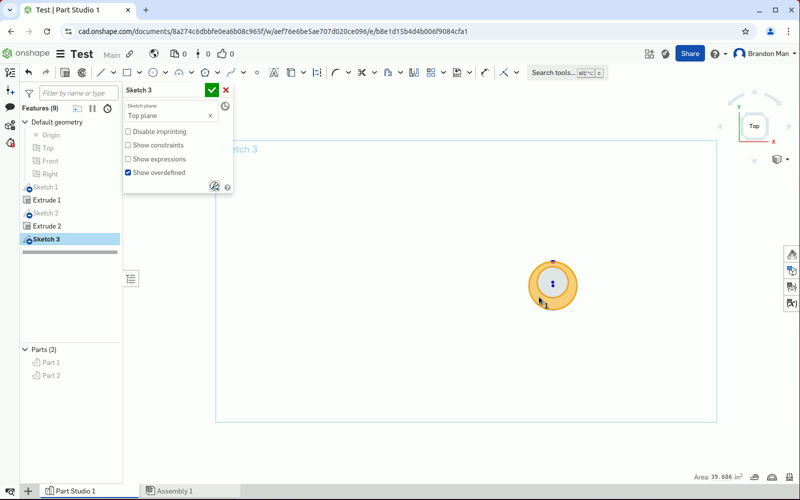
mouse_move(73, 352)
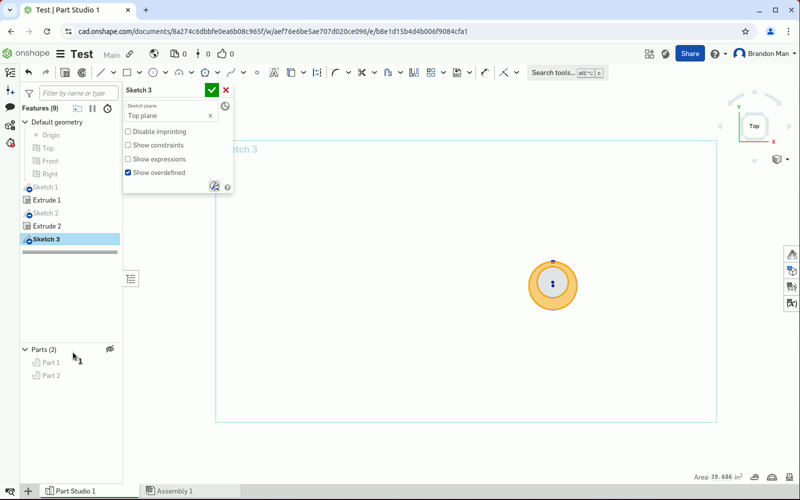
key(shift+y)
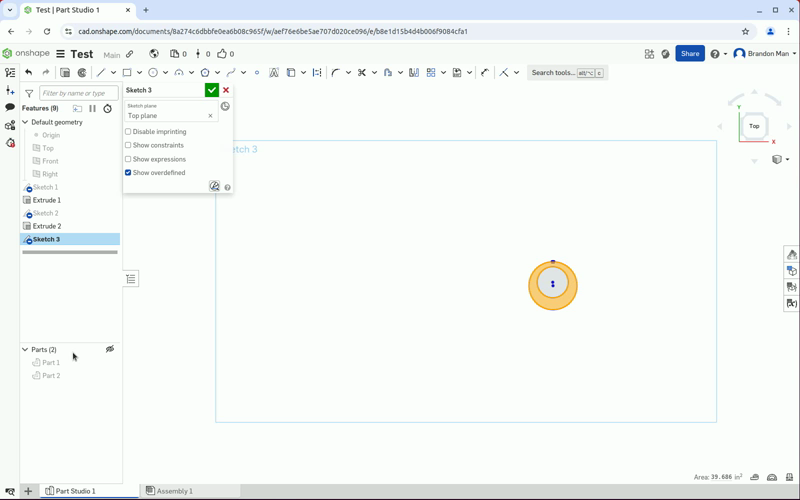
key(shift+e)
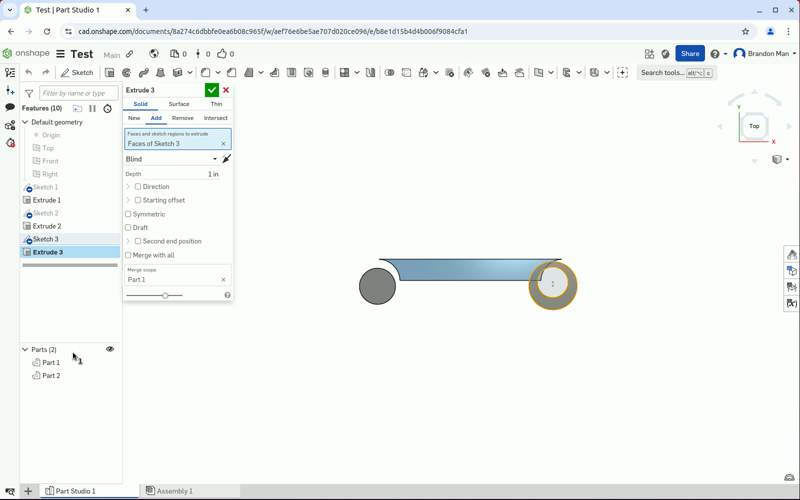
mouse_move(143, 106)
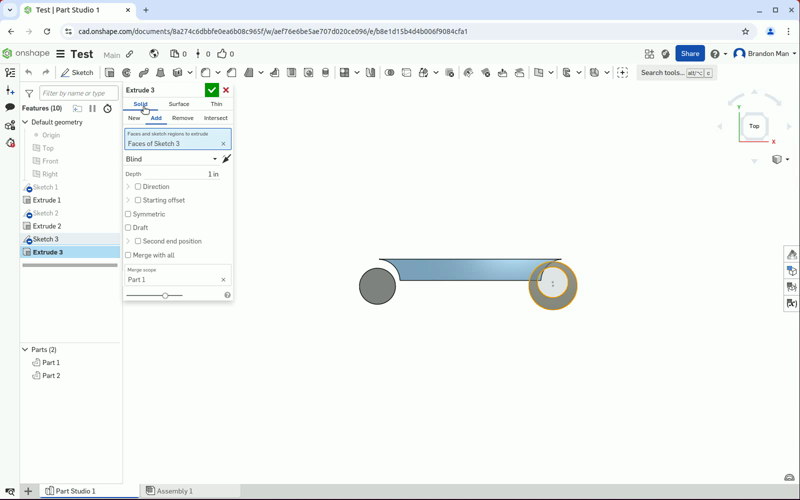
click(143, 106)
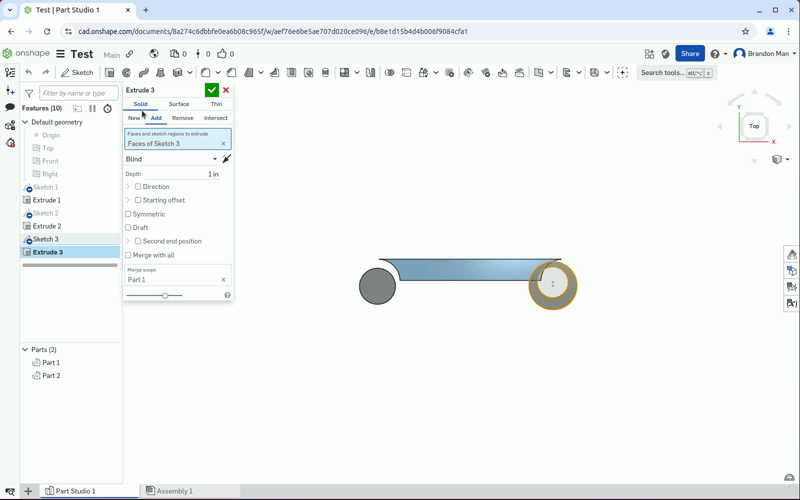
mouse_move(137, 120)
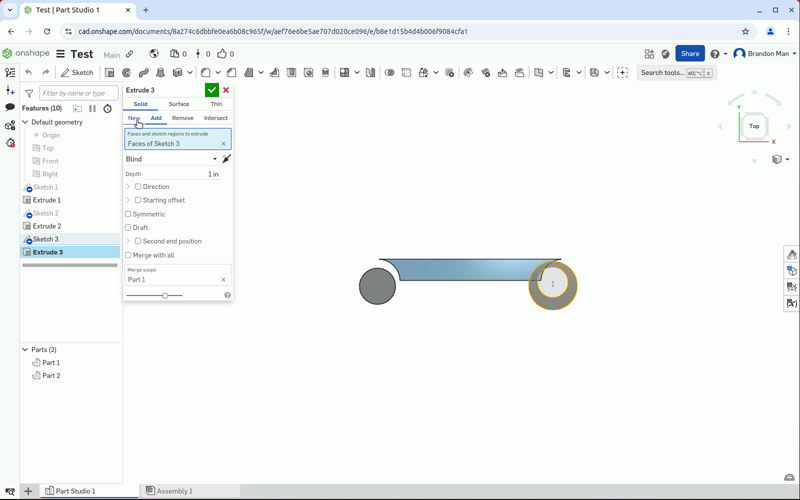
click(137, 120)
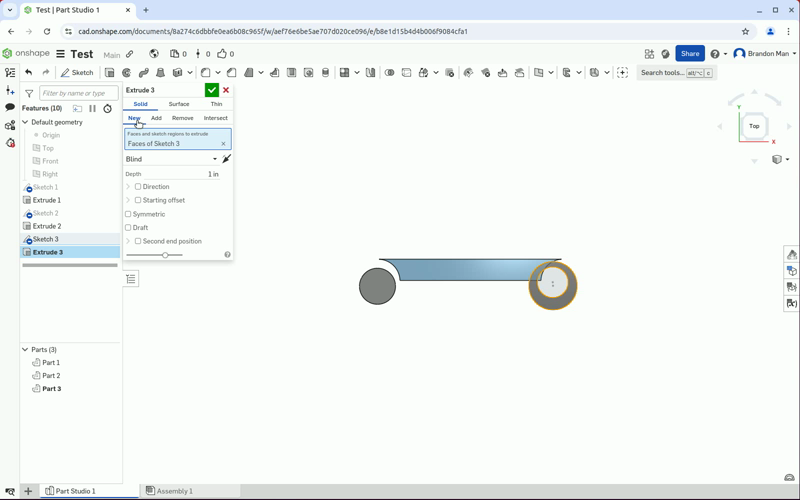
key(tab, 4)
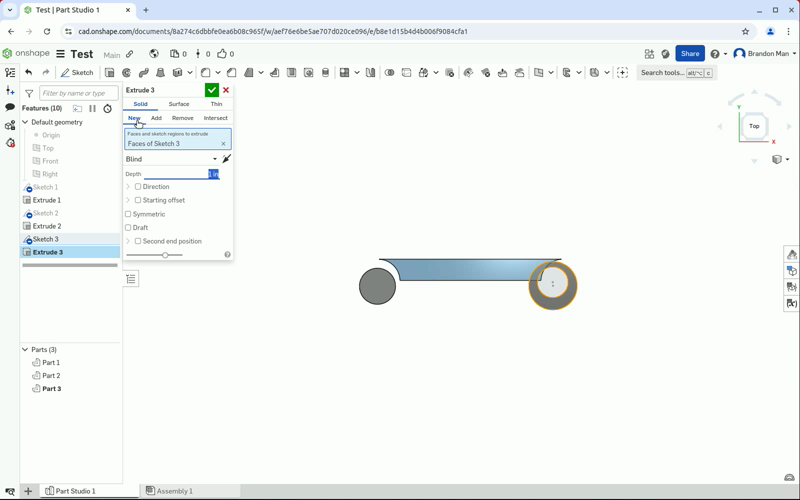
text(20.46)
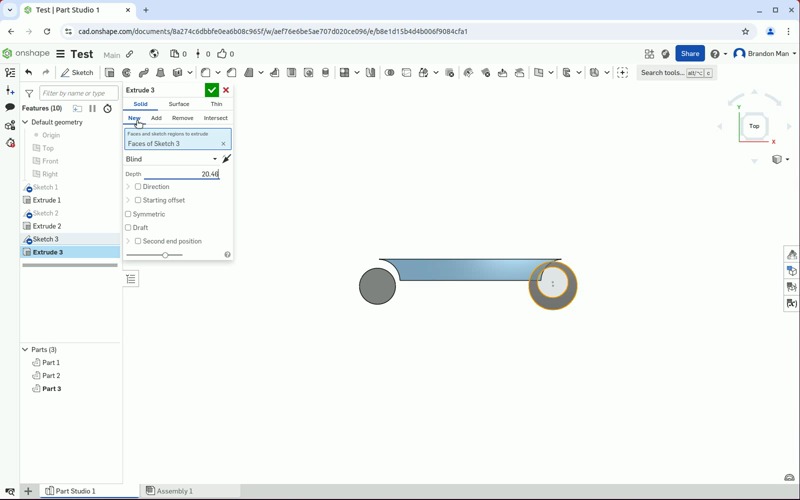
key(enter)
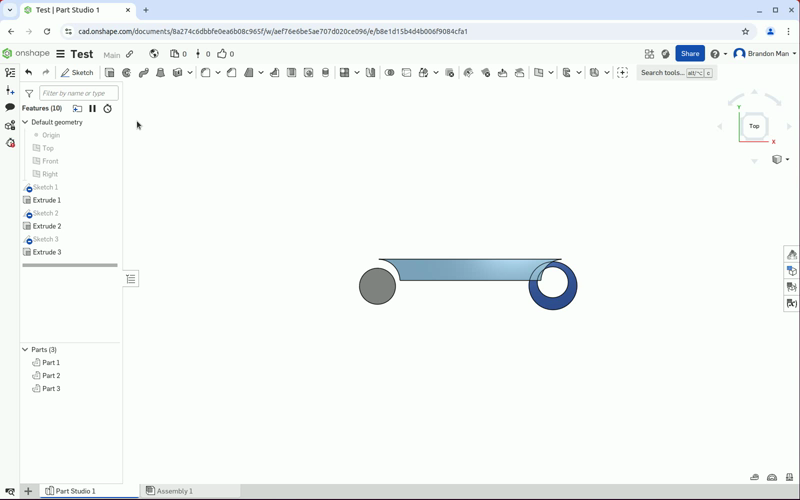
key(shift+h)
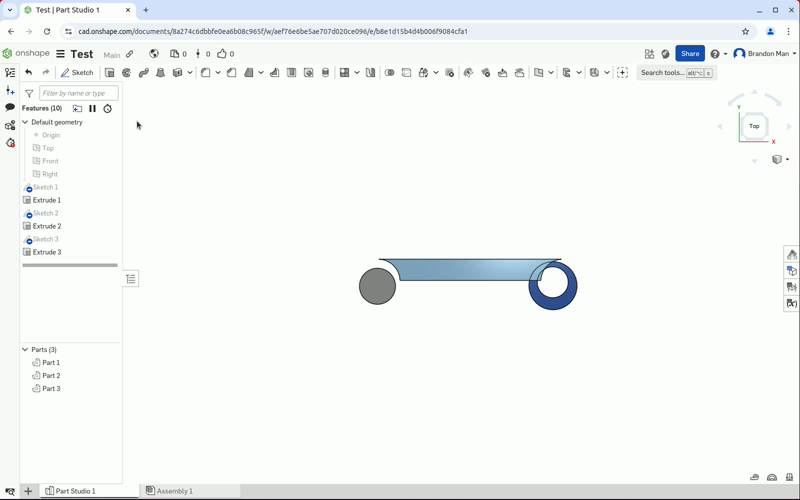
key(shift+h)
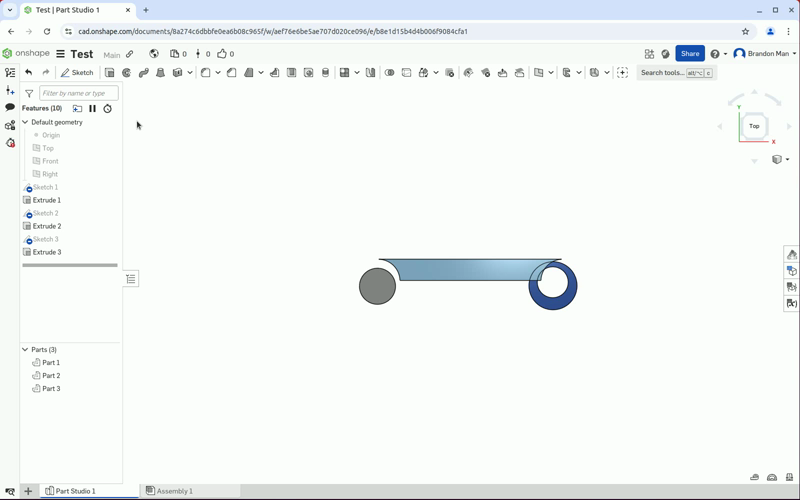
mouse_move(73, 189)
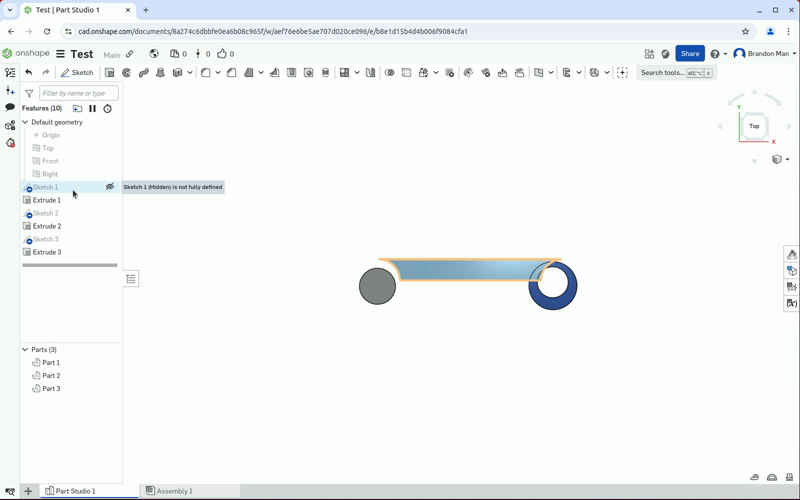
click(73, 189)
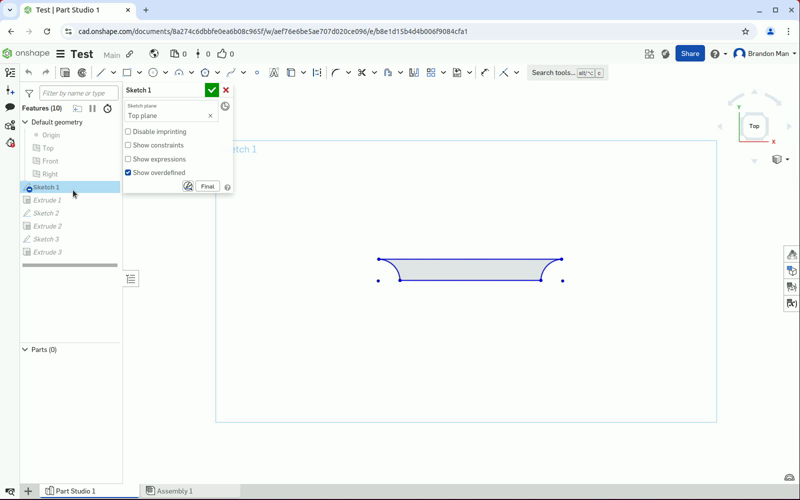
mouse_move(229, 92)
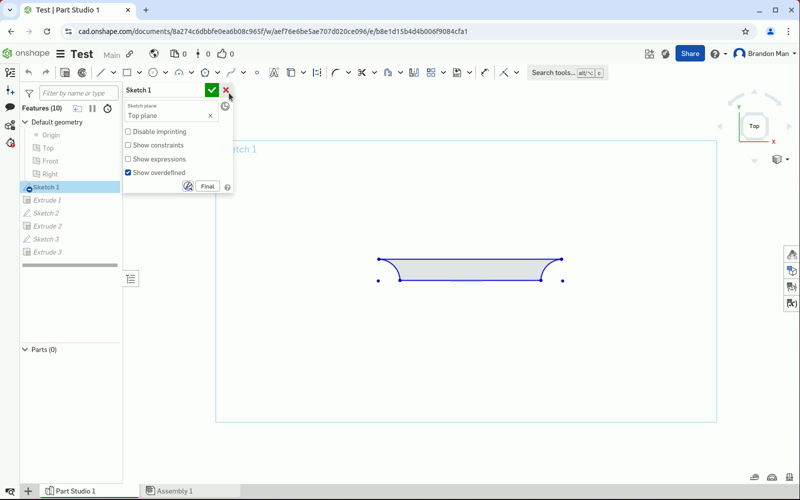
click(229, 92)
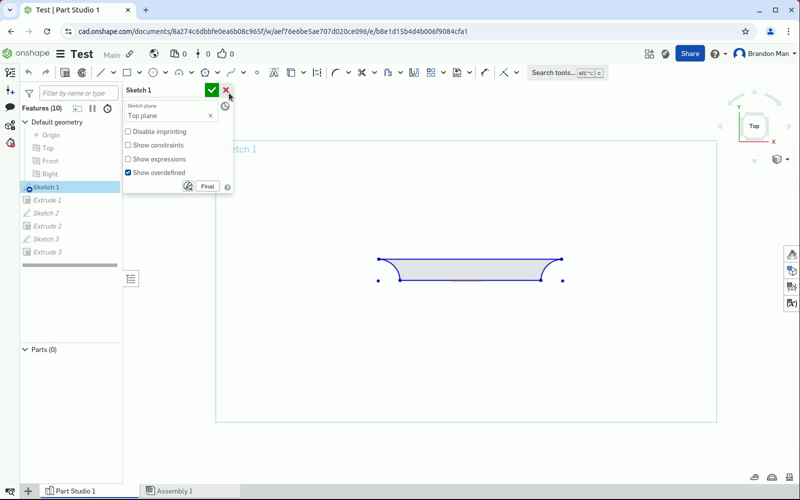
key(shift+s)
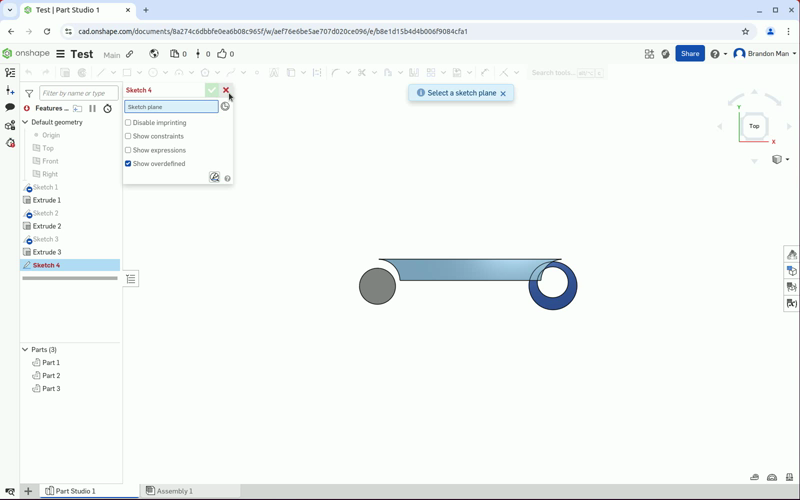
mouse_move(73, 150)
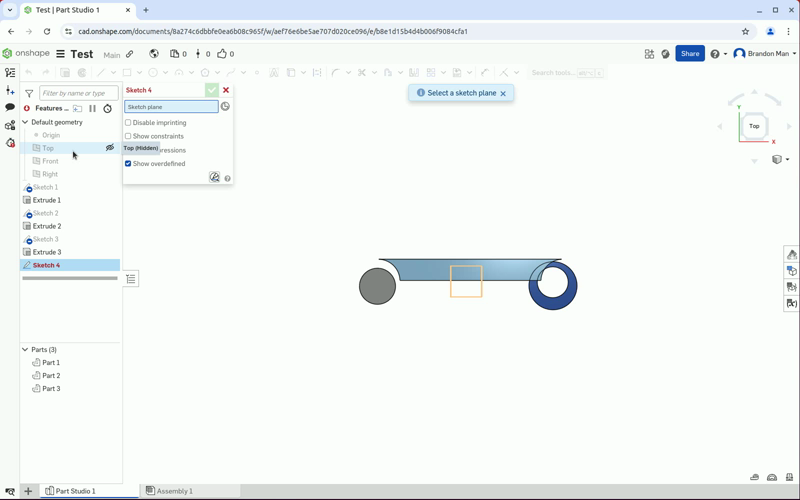
click(73, 150)
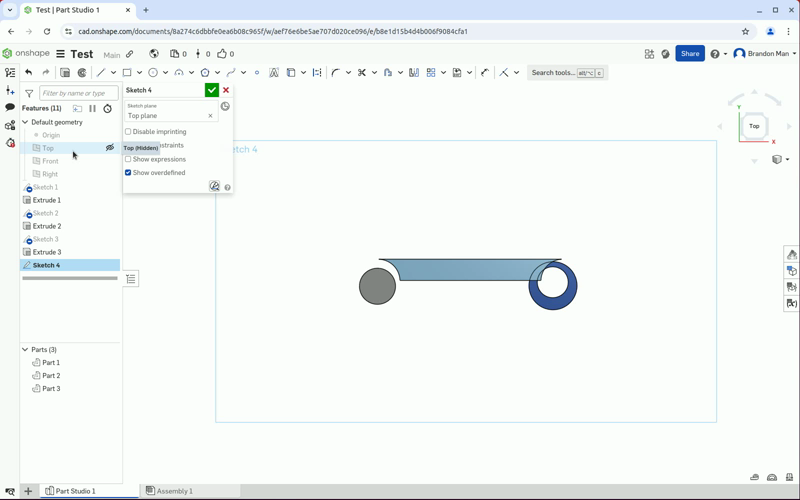
mouse_move(73, 352)
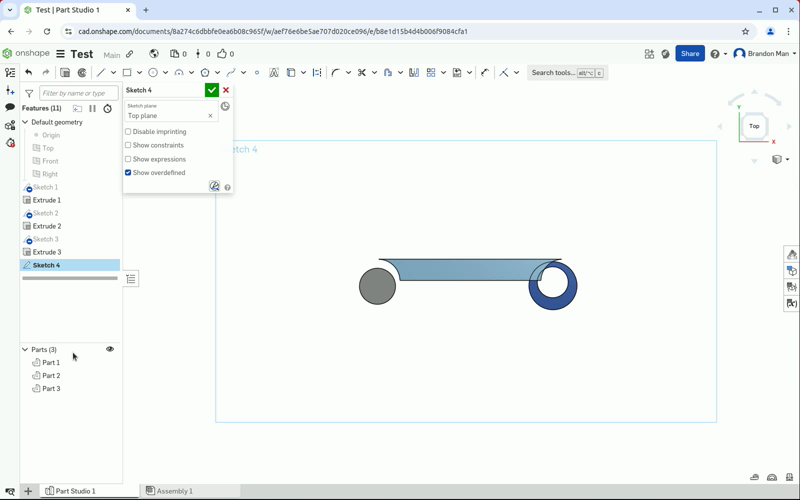
key(y)
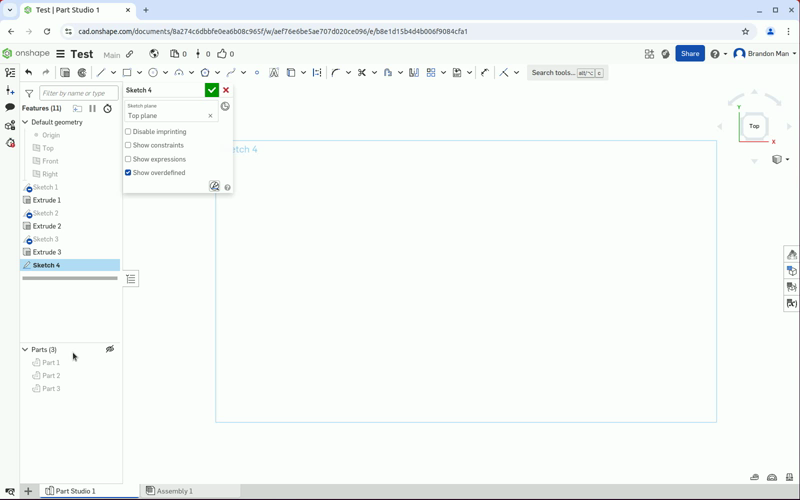
key(l)
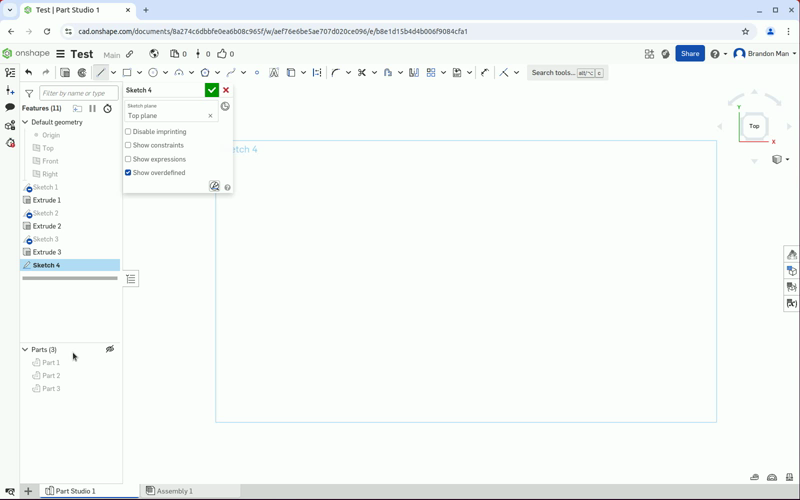
key_down(shift)
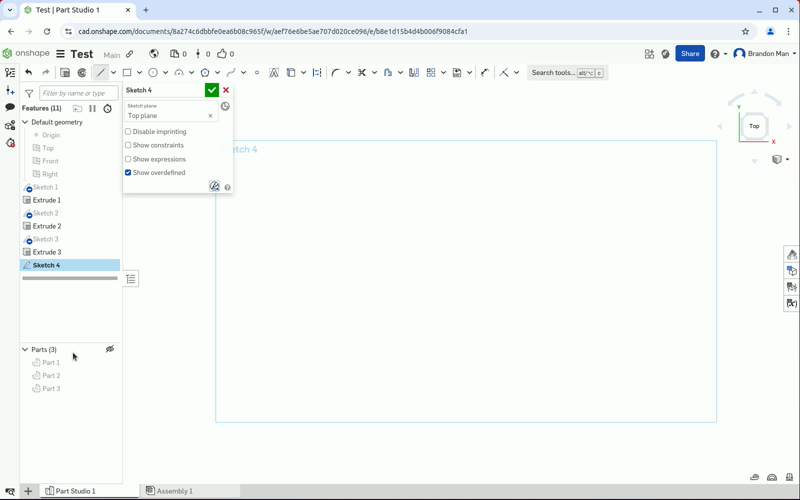
mouse_move(378, 304)
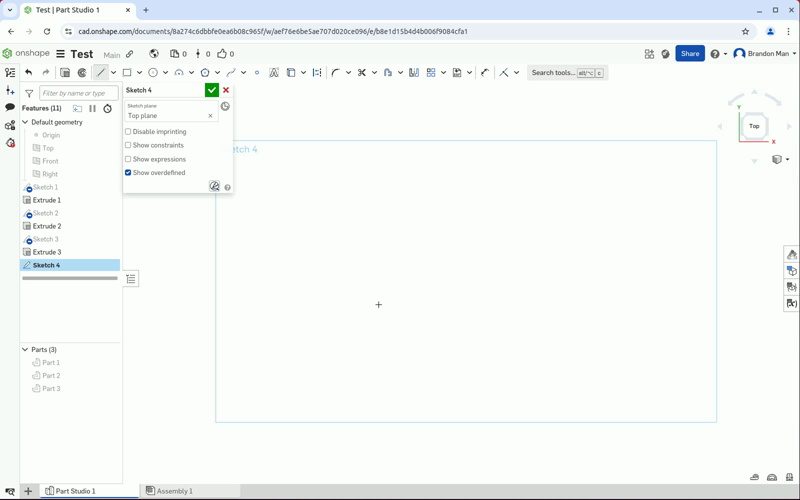
click(378, 304)
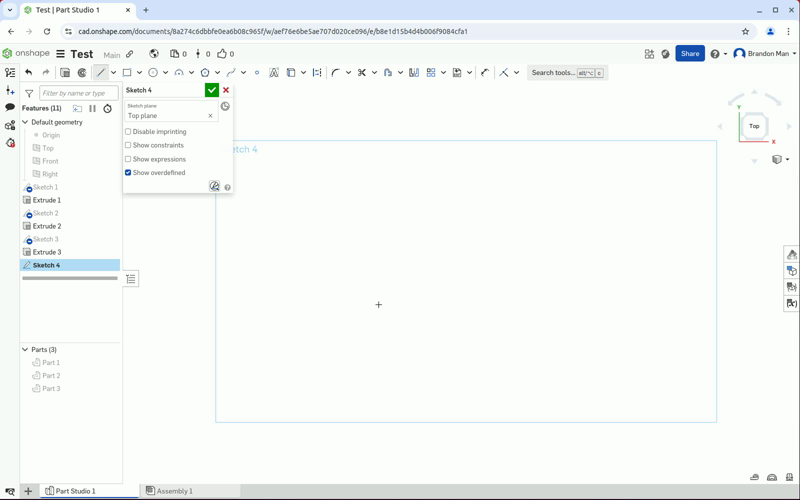
key_up(shift)
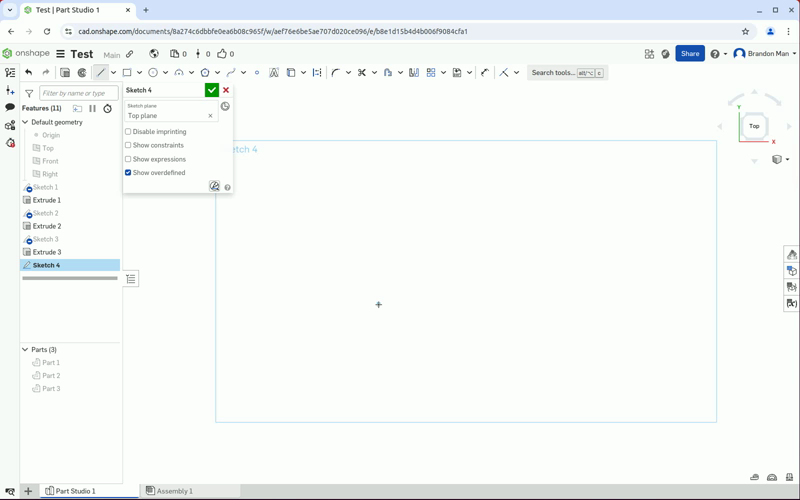
key_down(shift)
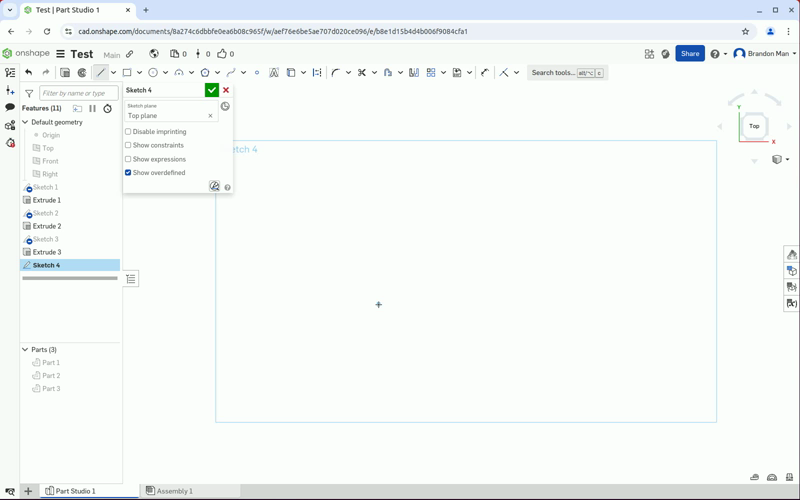
mouse_move(551, 304)
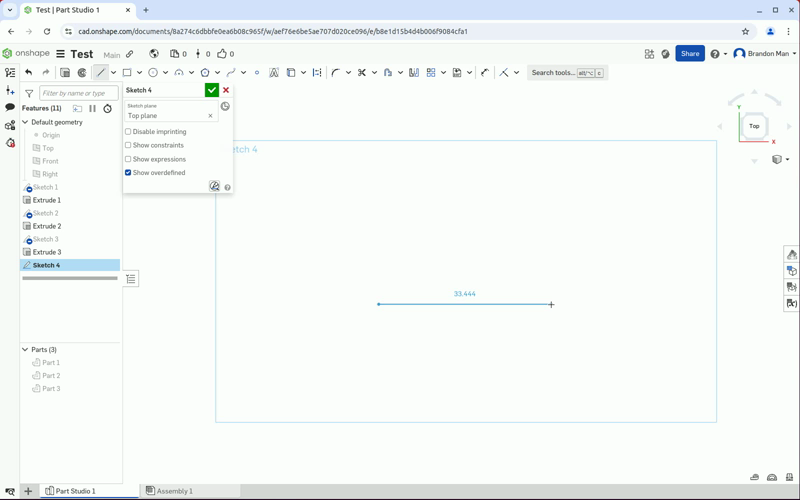
click(551, 304)
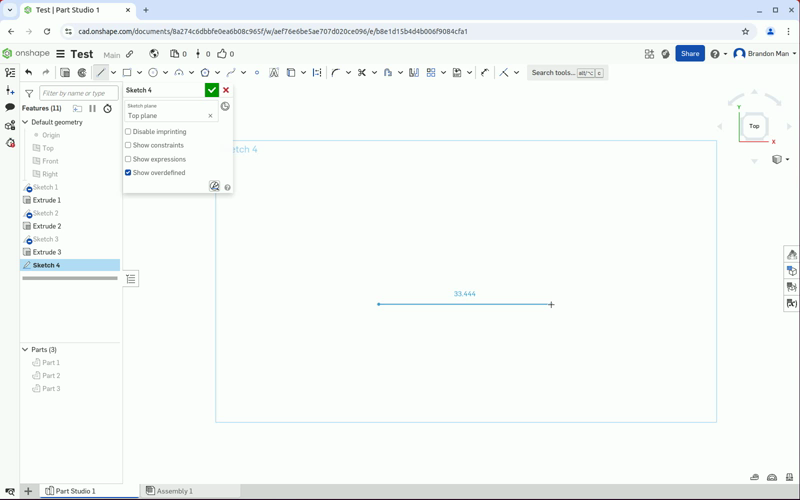
key_up(shift)
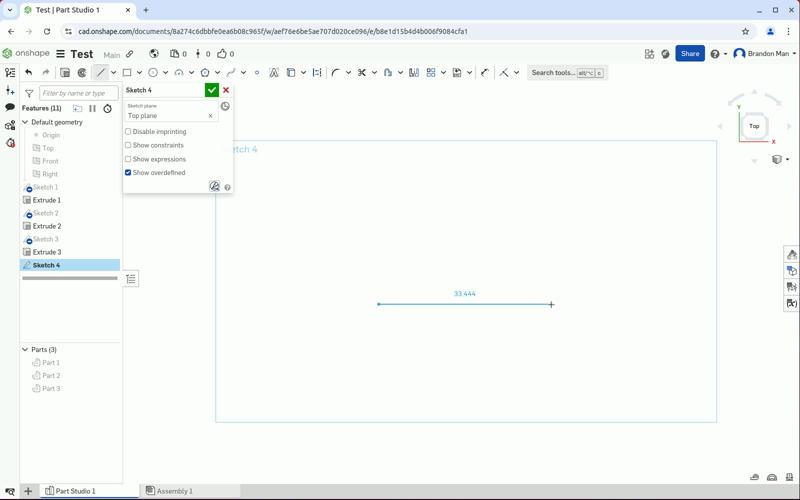
key(esc)
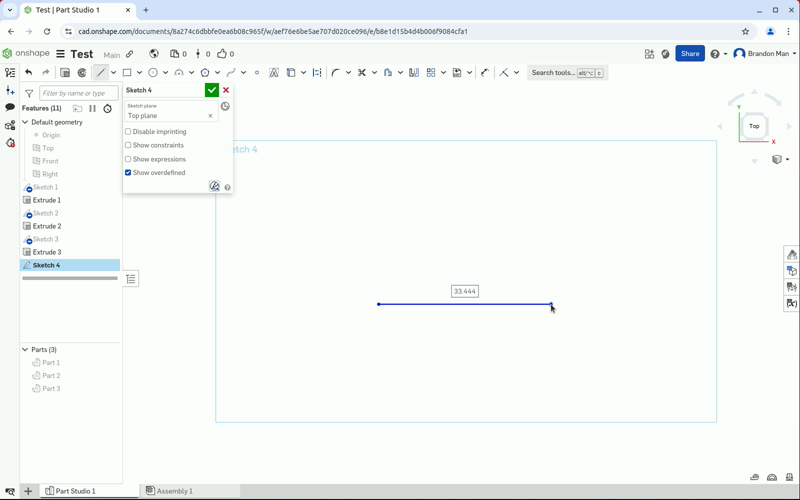
key(a)
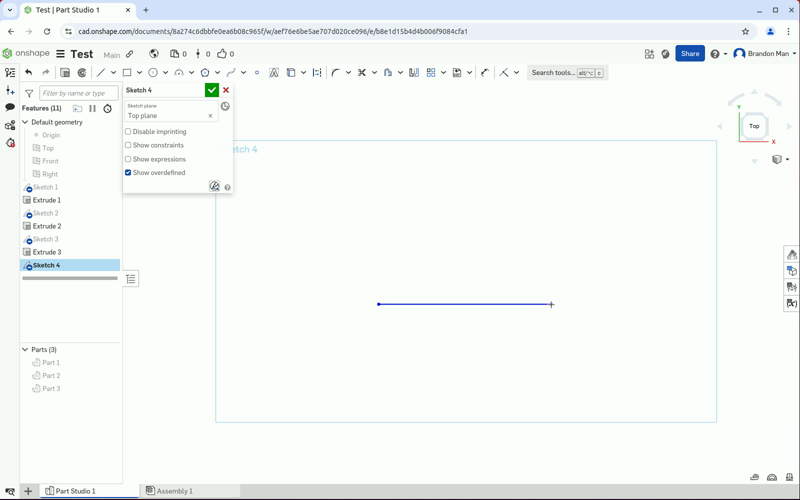
mouse_move(551, 304)
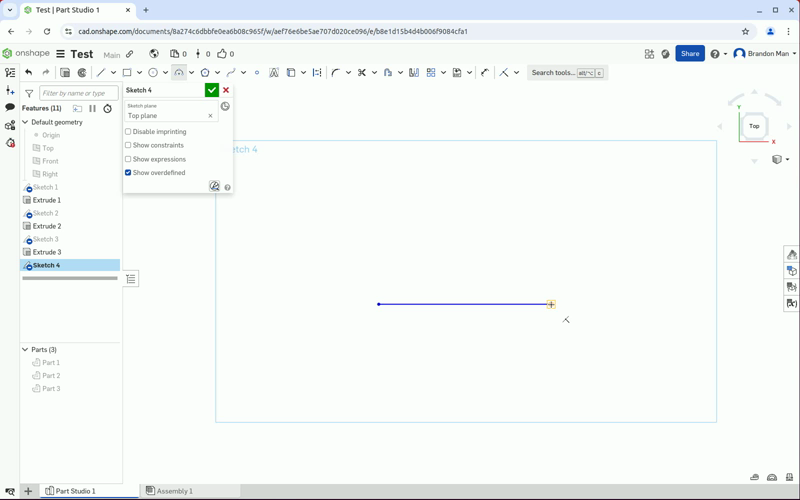
click(551, 304)
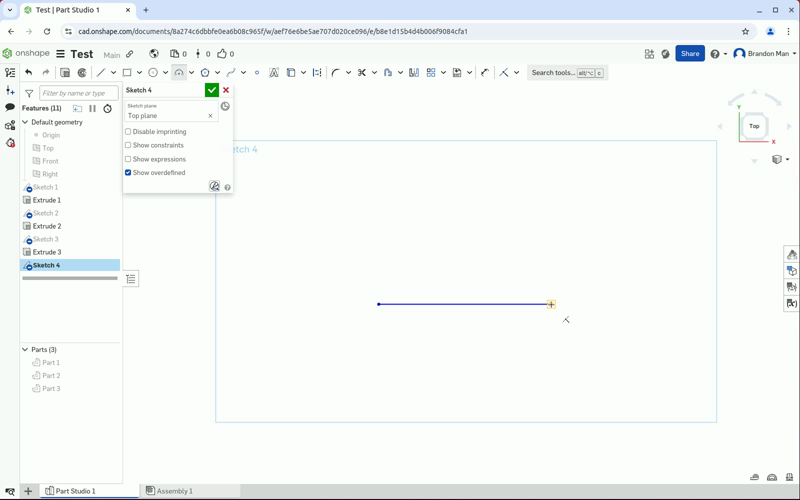
key_down(shift)
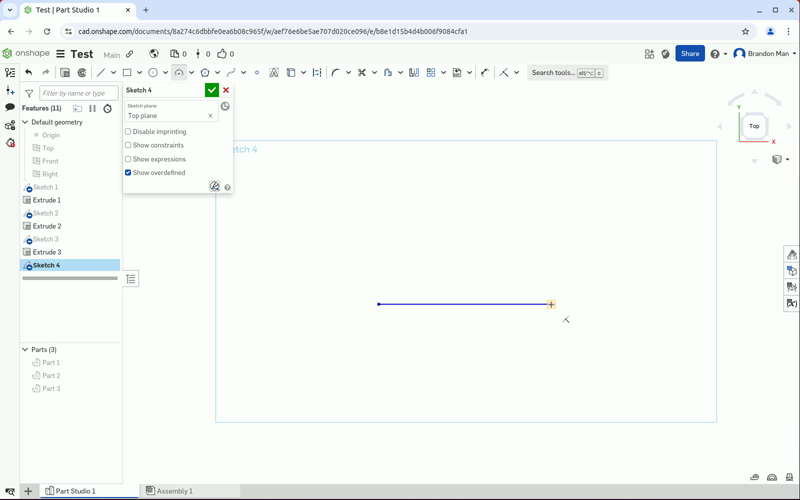
mouse_move(531, 284)
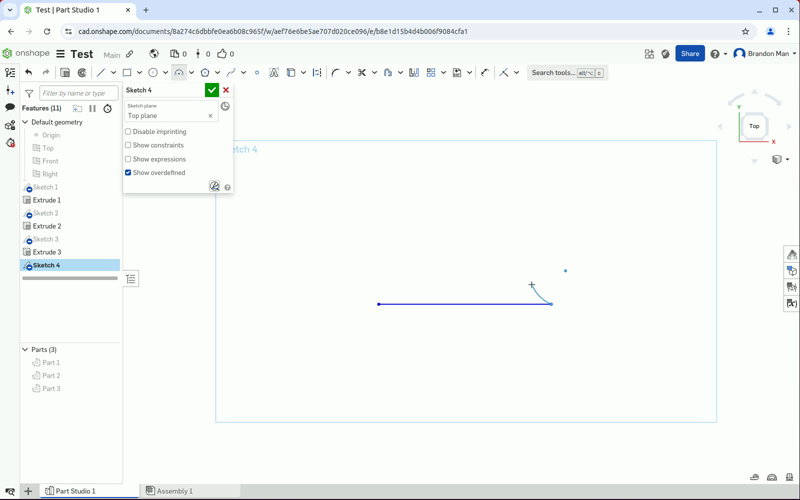
click(531, 284)
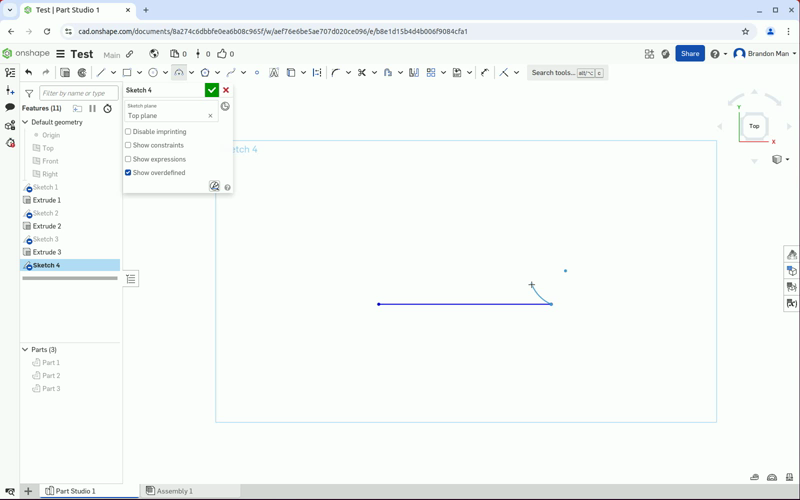
mouse_move(537, 298)
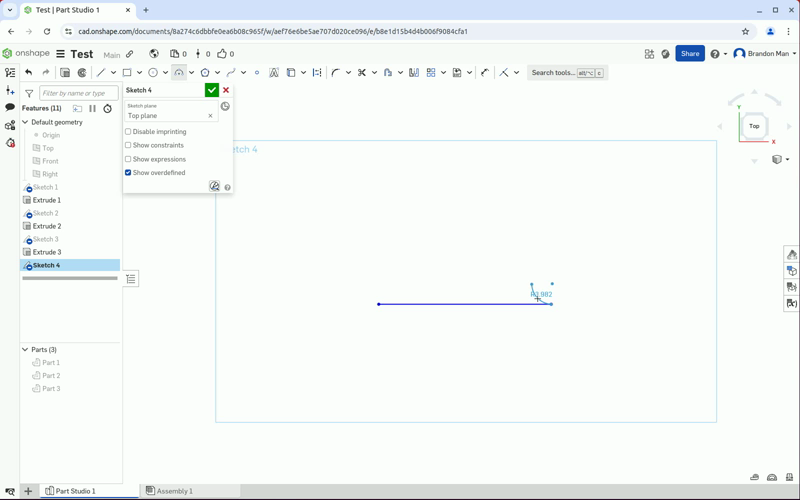
click(537, 298)
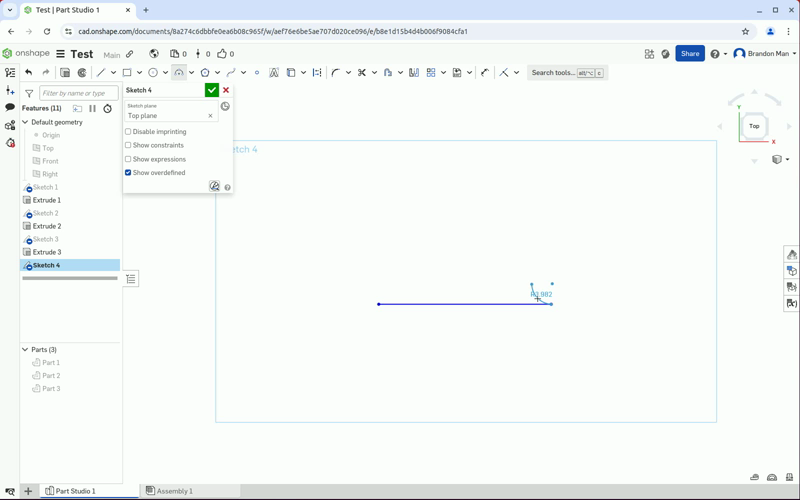
key_up(shift)
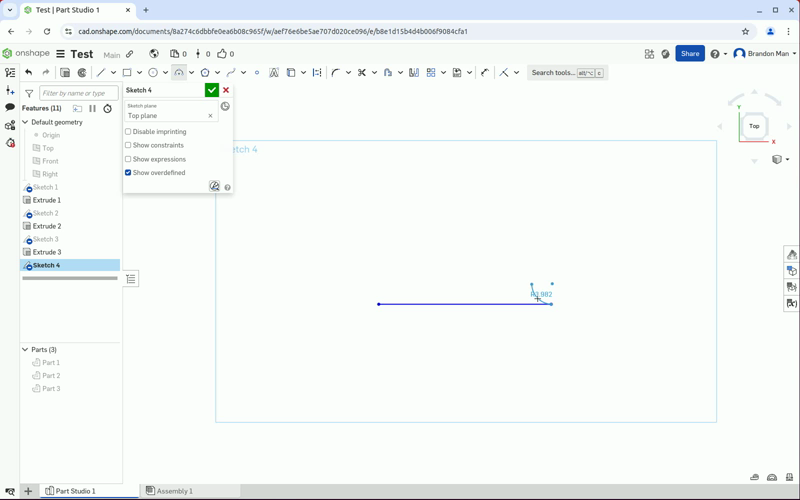
key(esc)
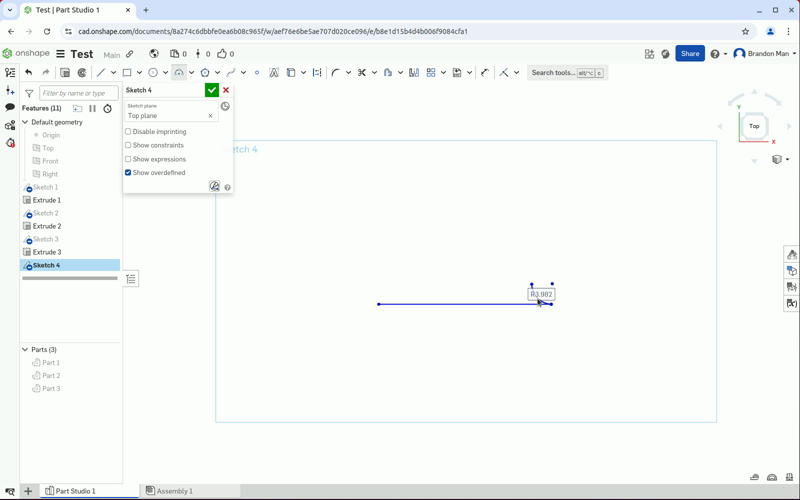
key(l)
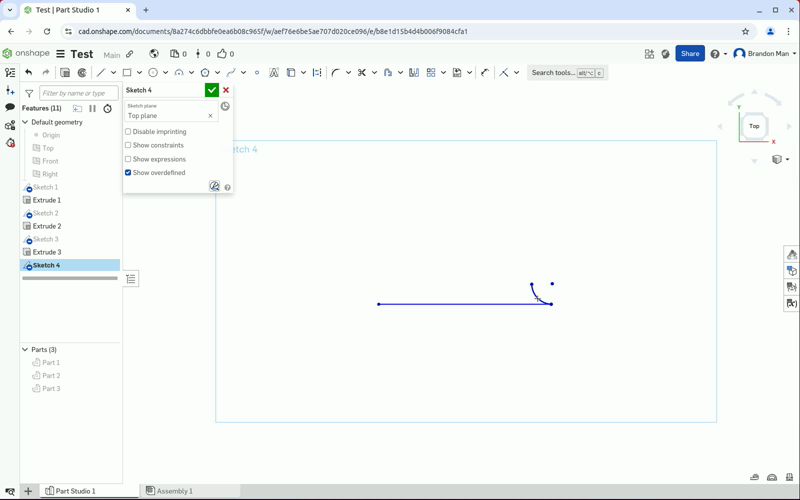
mouse_move(531, 284)
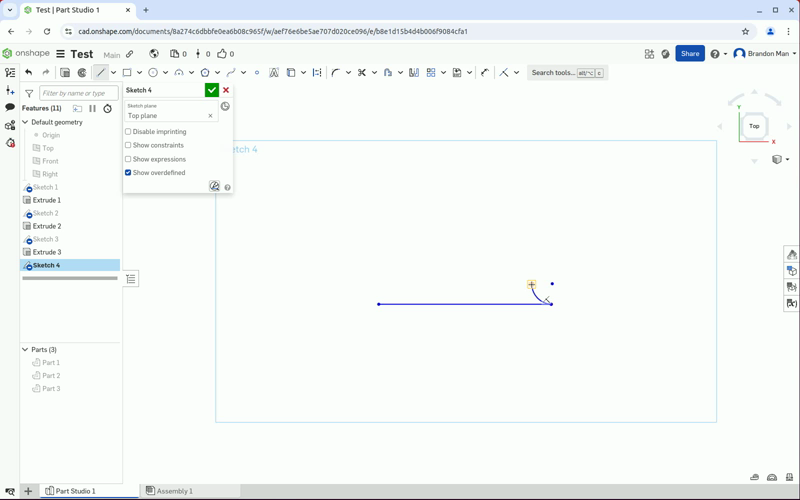
click(531, 284)
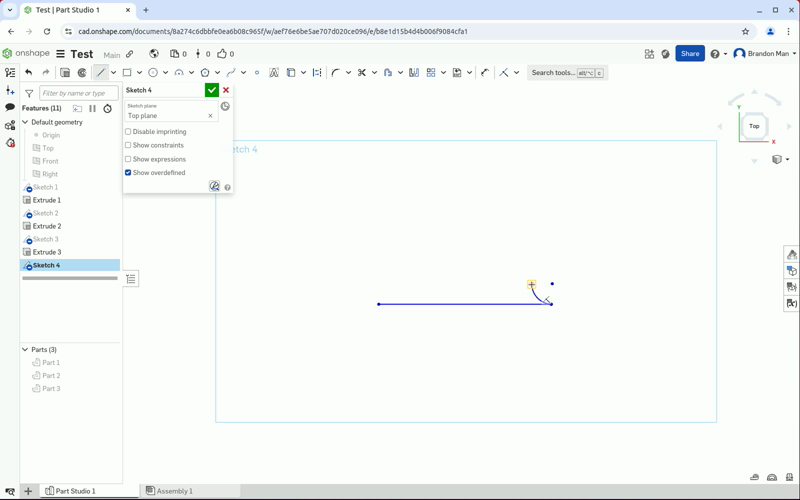
key_down(shift)
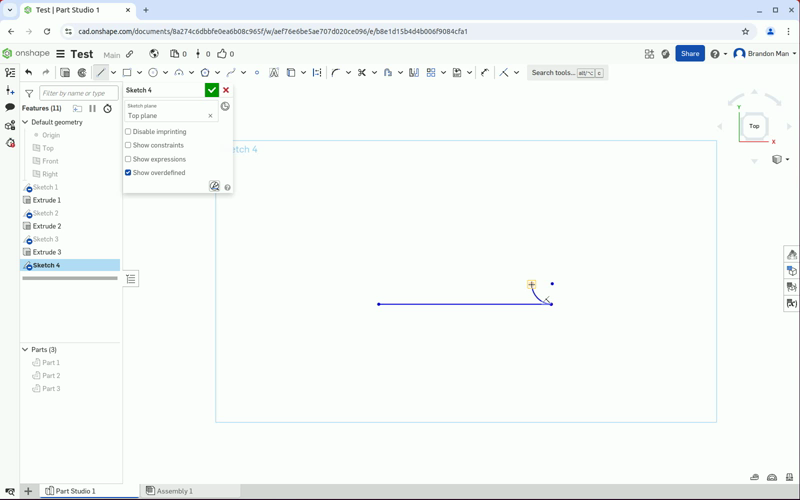
mouse_move(398, 284)
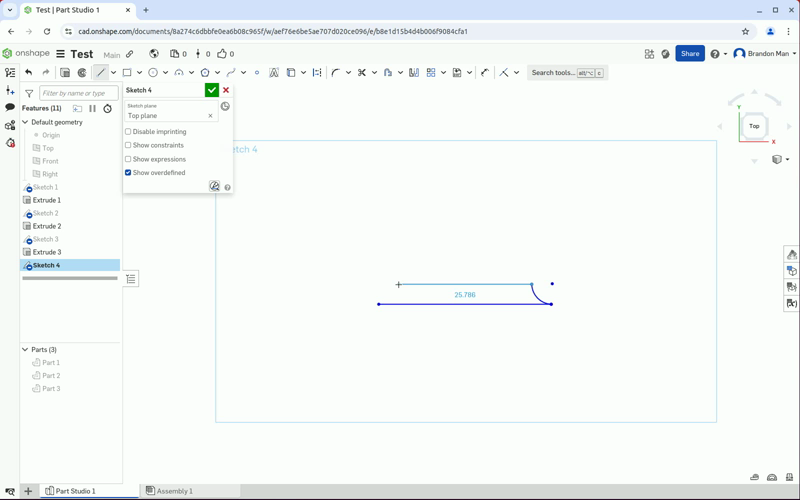
click(398, 284)
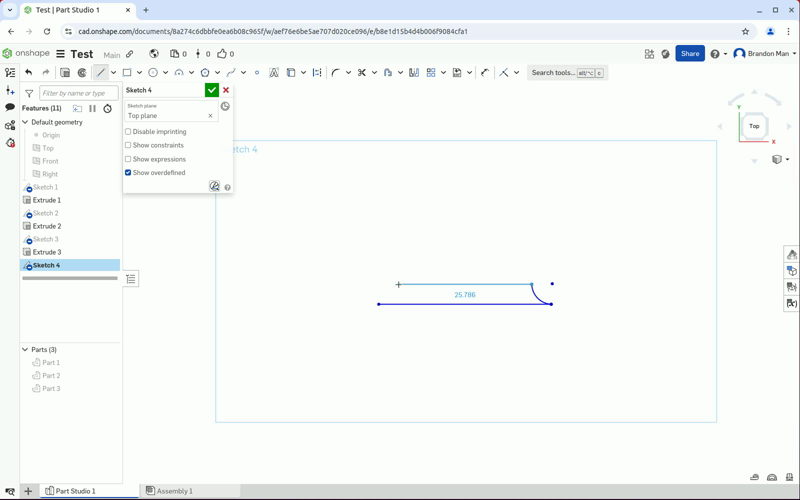
key_up(shift)
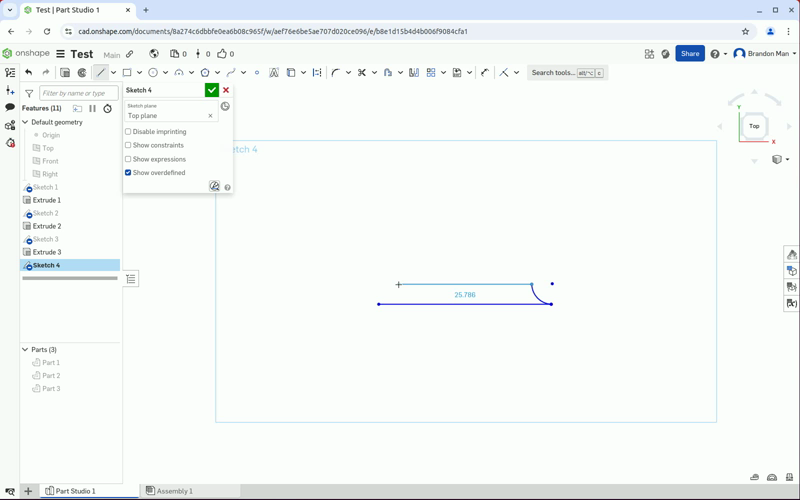
key(esc)
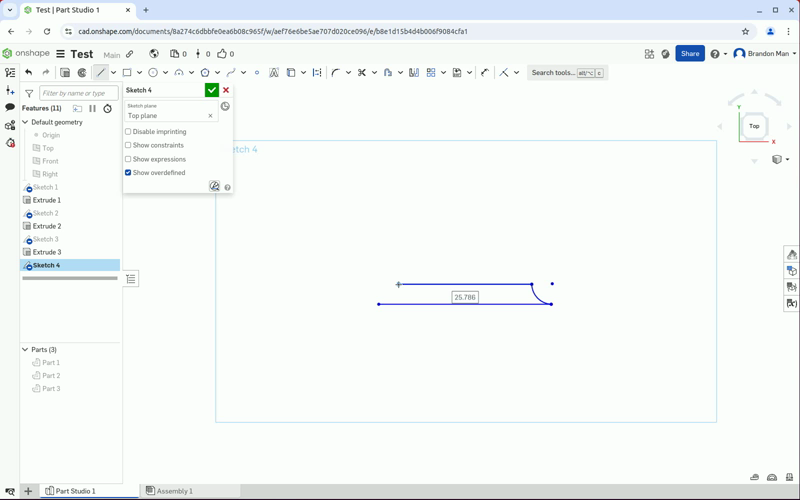
key(a)
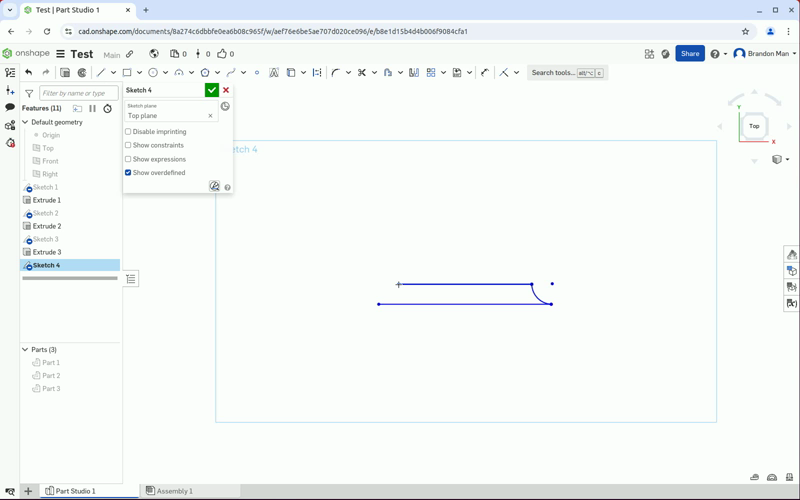
mouse_move(398, 284)
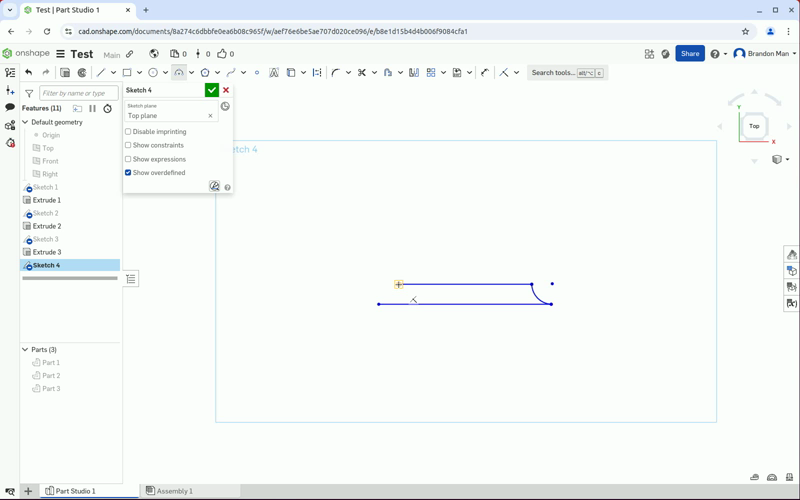
click(398, 284)
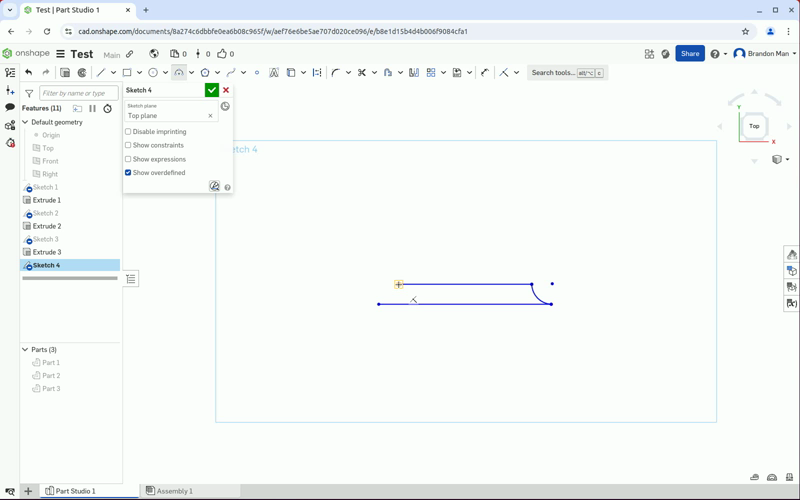
mouse_move(378, 304)
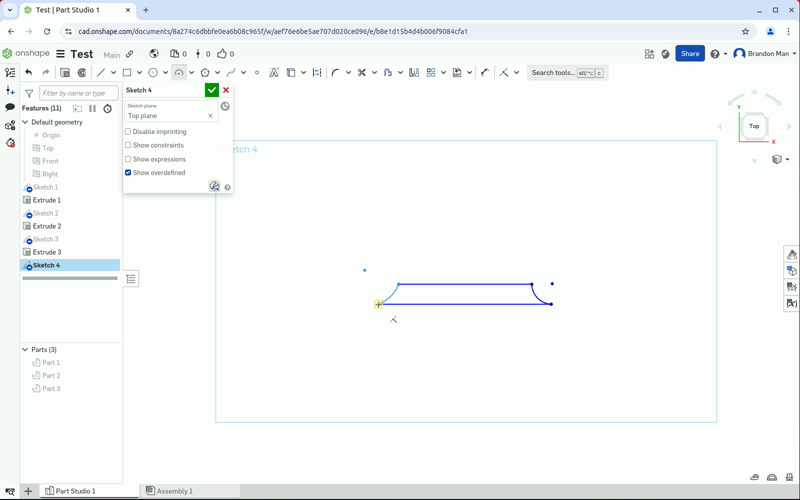
click(378, 304)
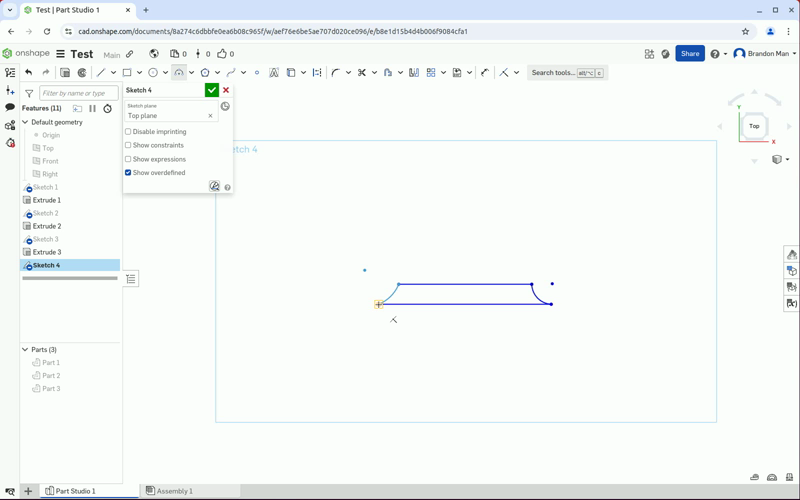
key_down(shift)
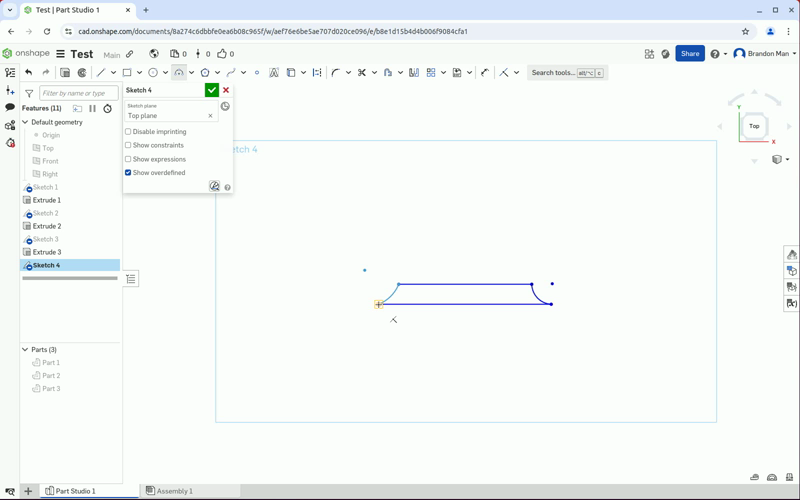
mouse_move(392, 298)
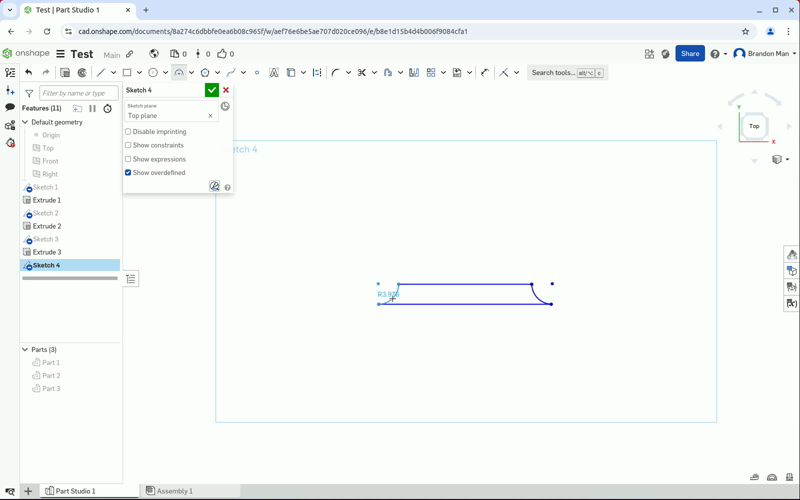
click(392, 298)
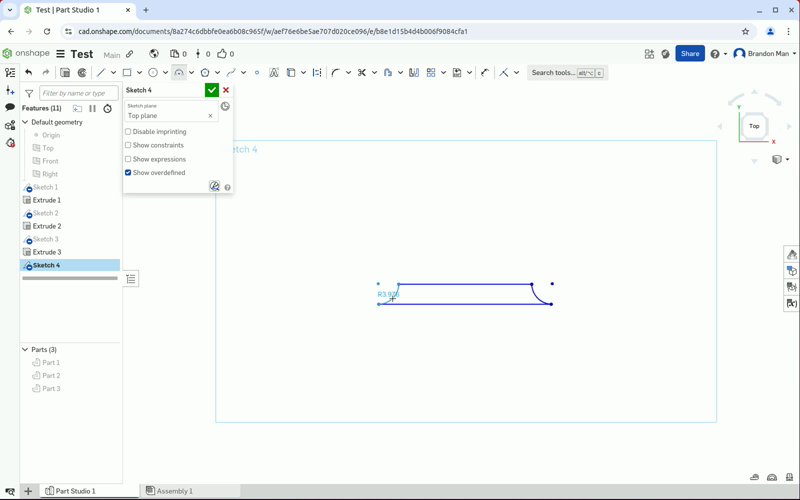
key_up(shift)
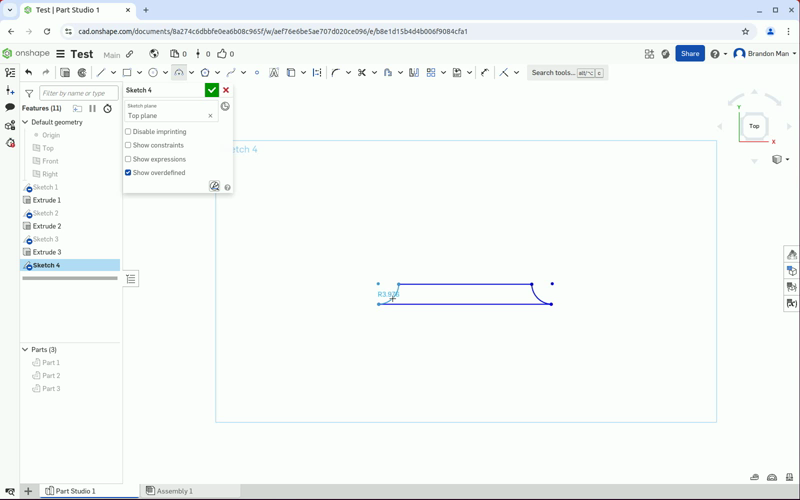
key(esc)
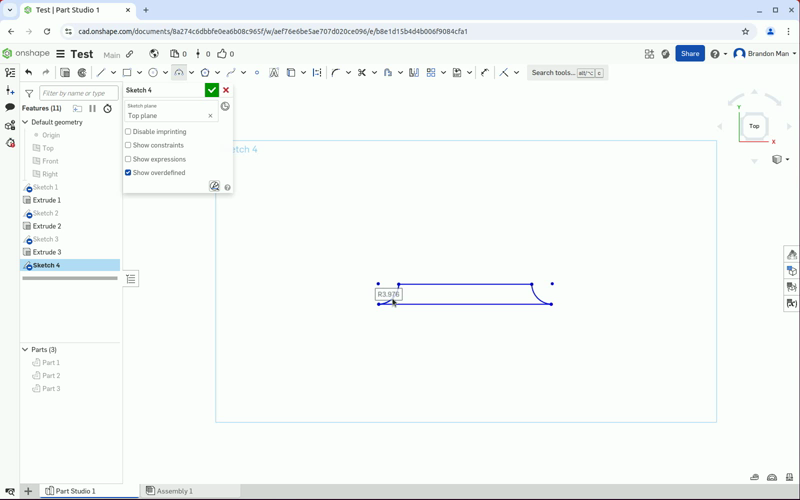
mouse_move(530, 293)
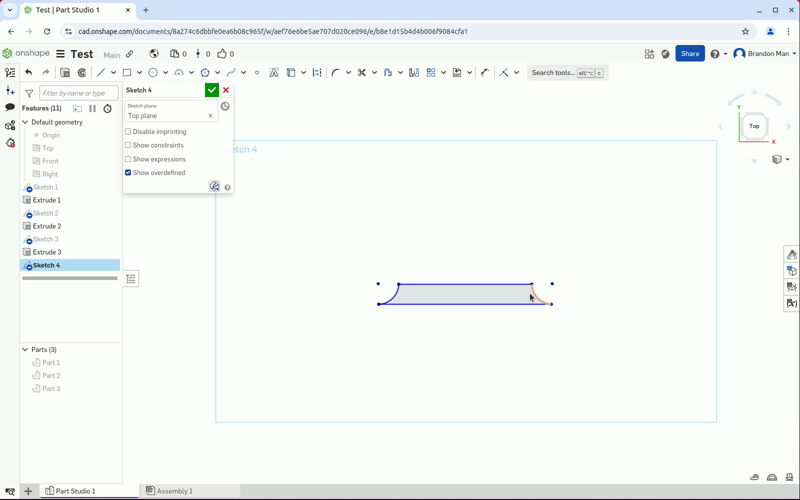
click(530, 293)
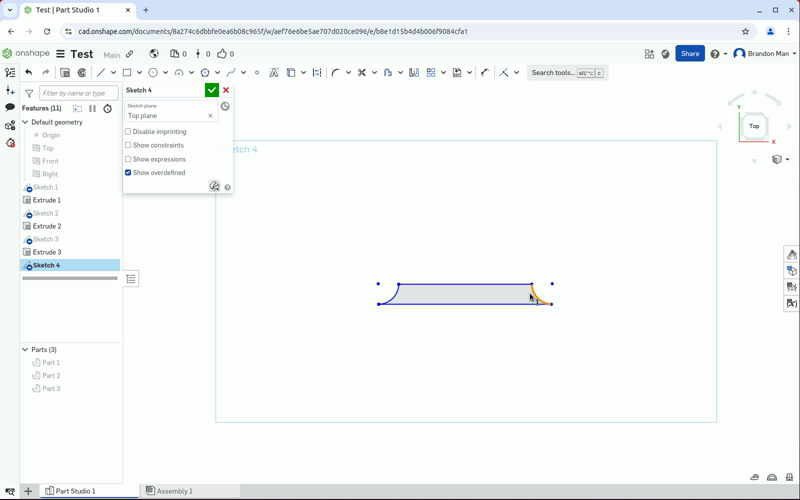
mouse_move(73, 352)
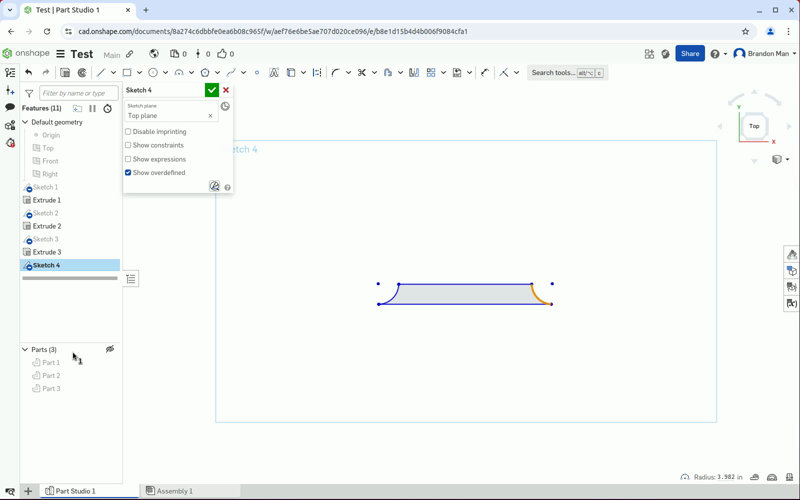
key(shift+y)
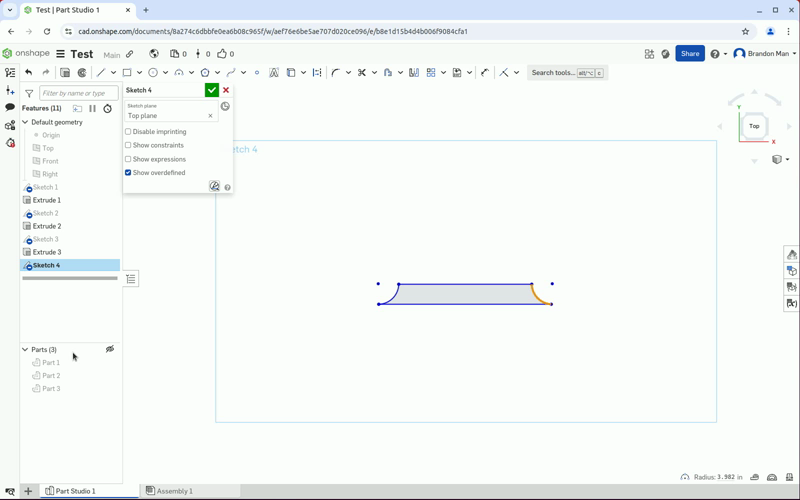
key(shift+e)
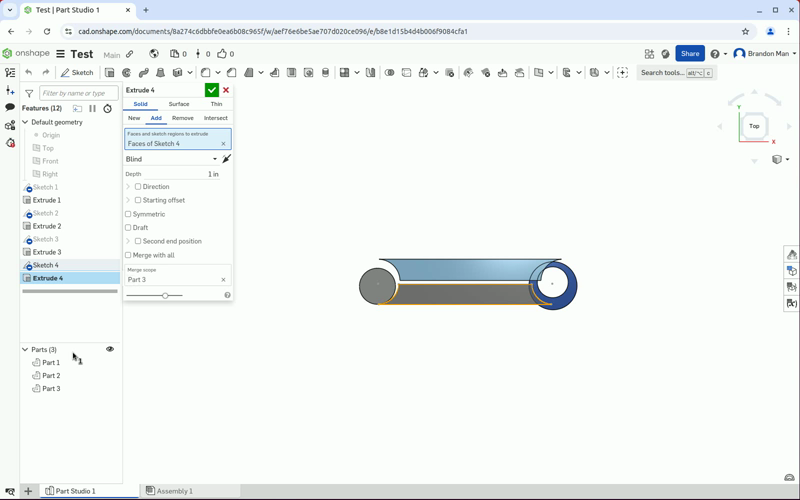
mouse_move(143, 106)
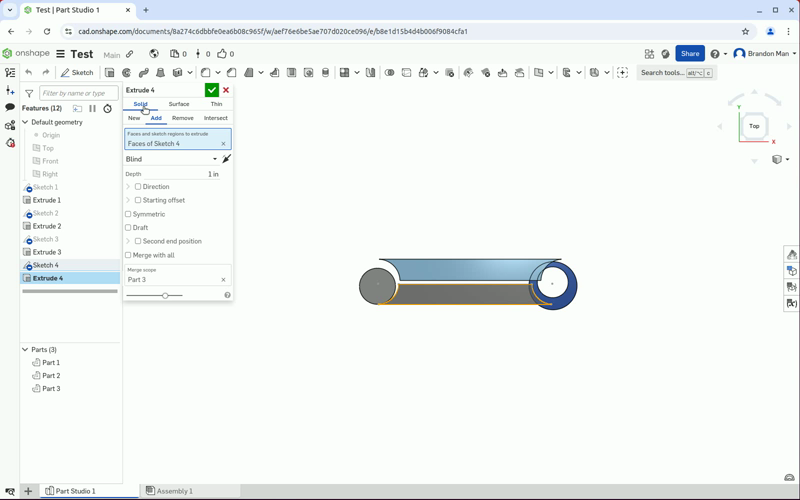
click(143, 106)
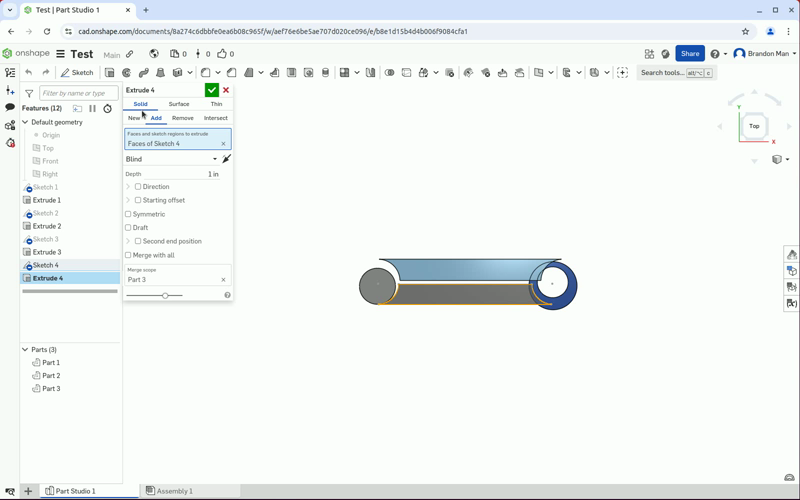
mouse_move(137, 120)
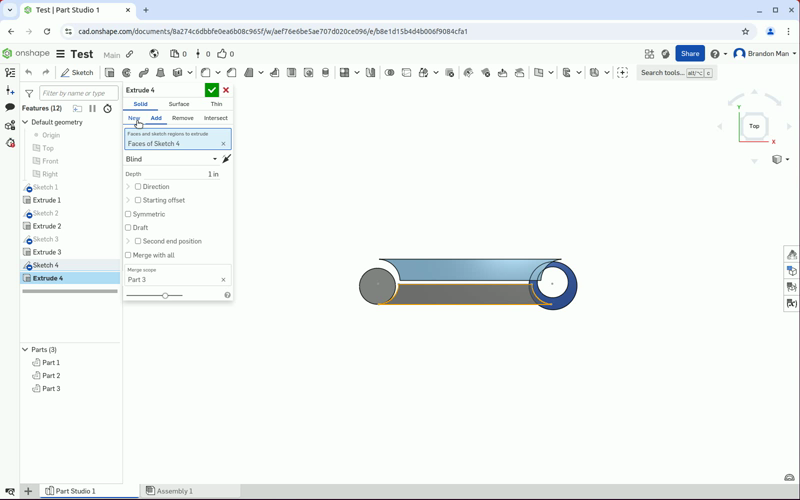
click(137, 120)
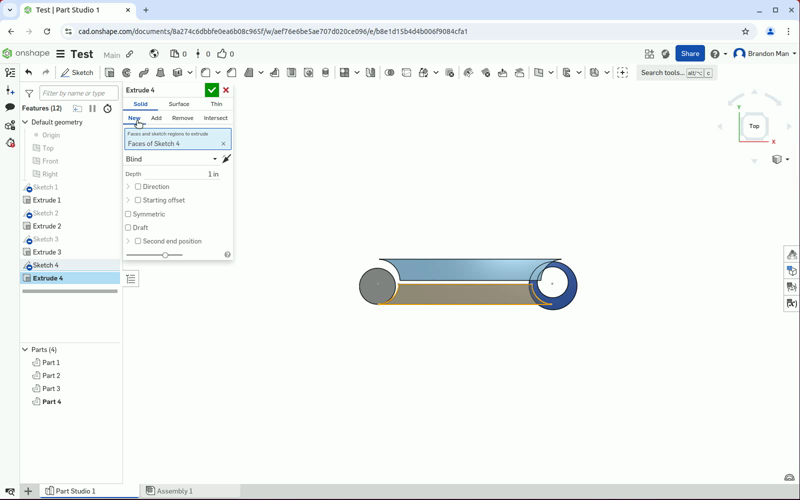
key(tab, 4)
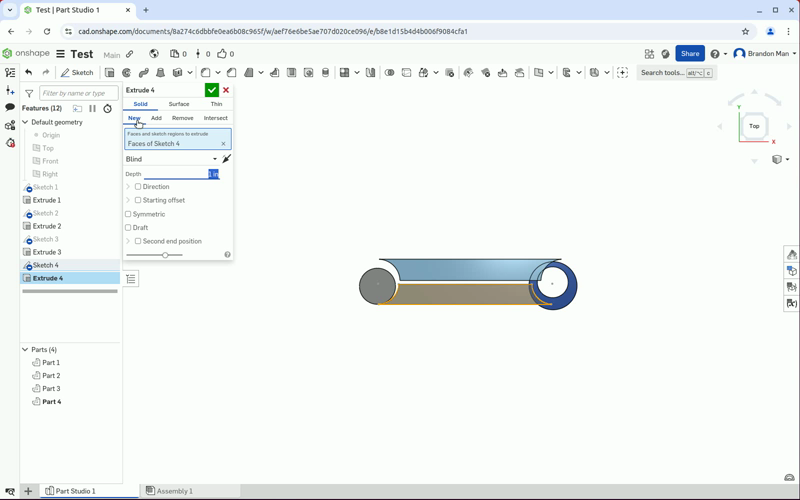
text(20.46)
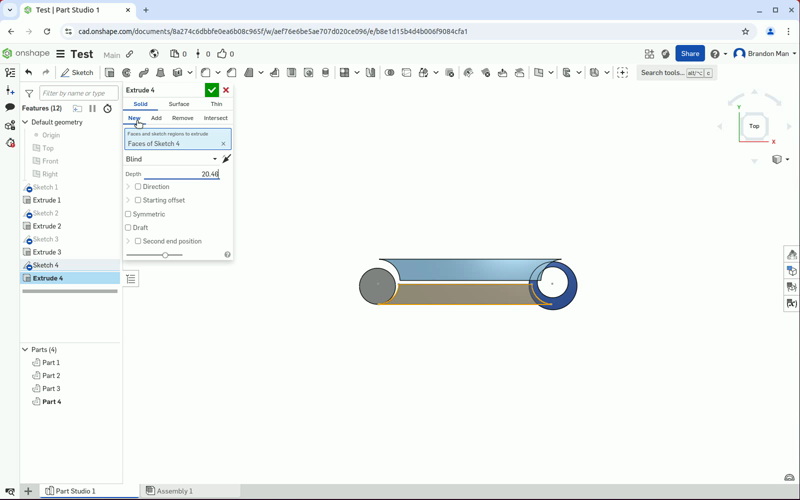
key(enter)
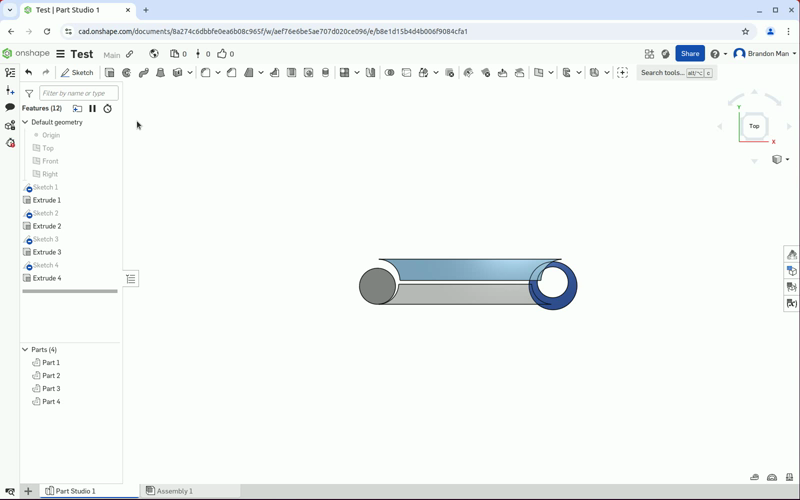
key(shift+h)
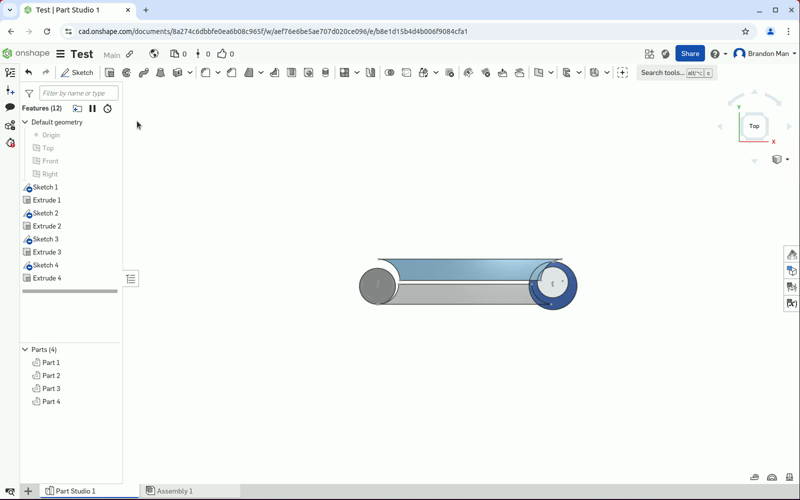
key(shift+h)
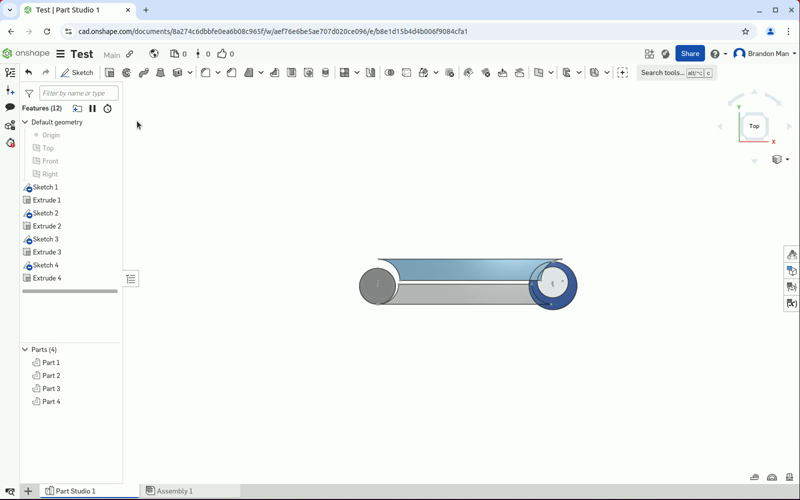
key(shift+7)
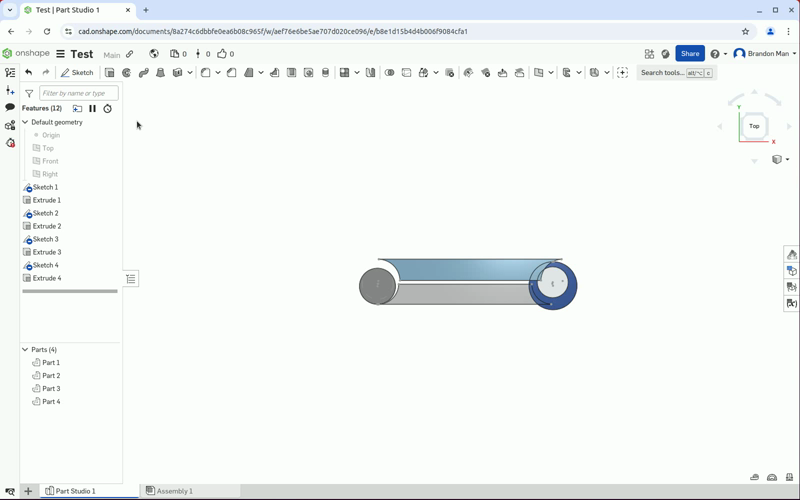
key(up, 3)
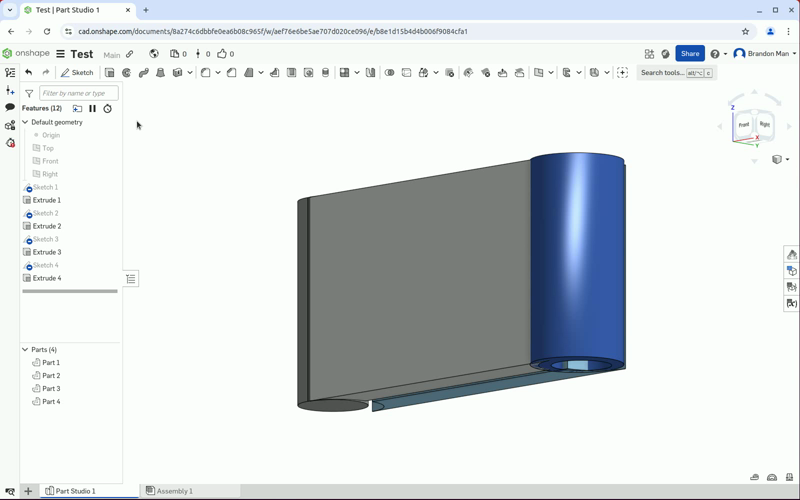
key(left, 3)
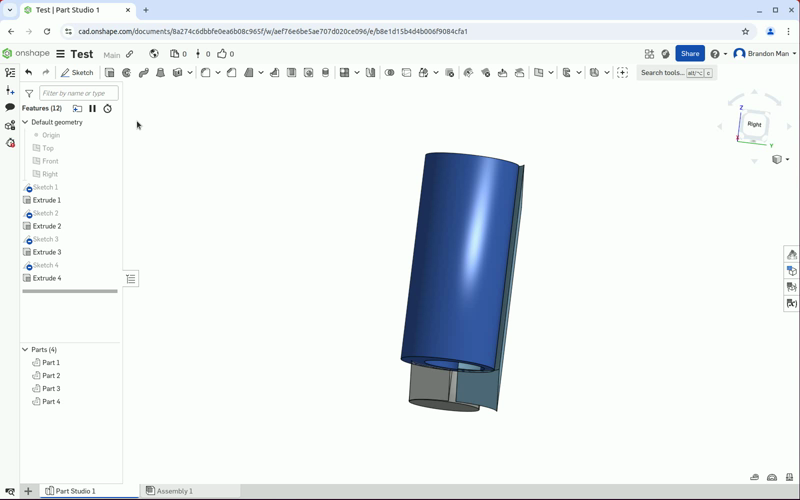
key(right, 3)
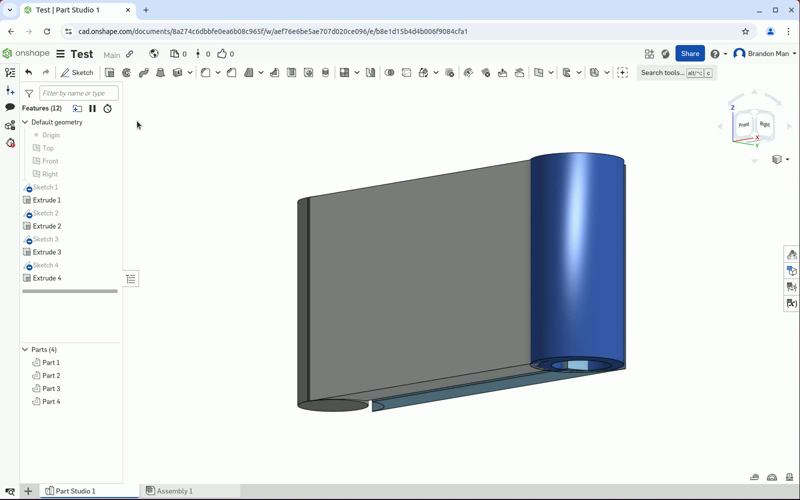
key(down, 3)
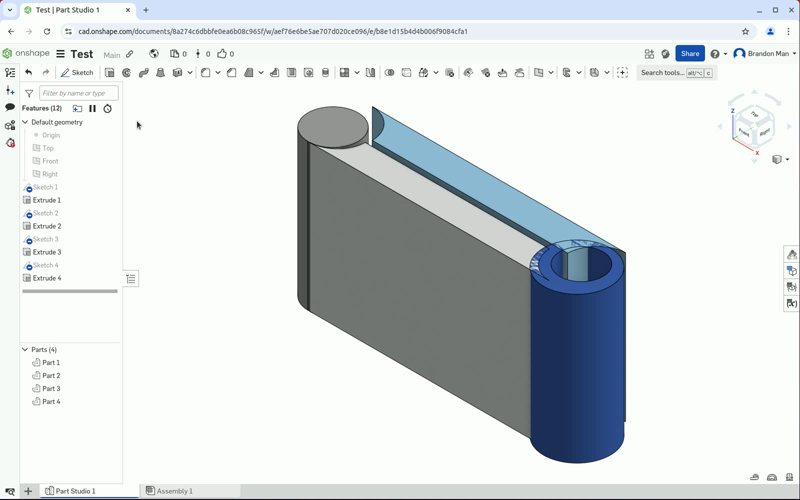
mouse_move(73, 189)
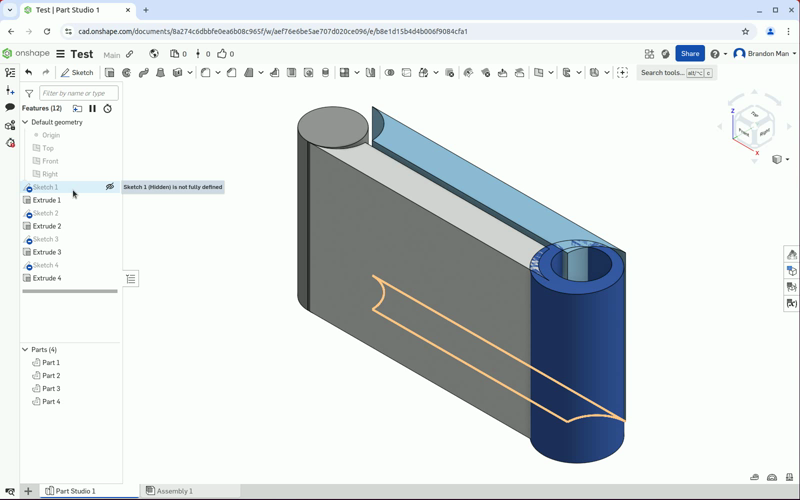
click(73, 189)